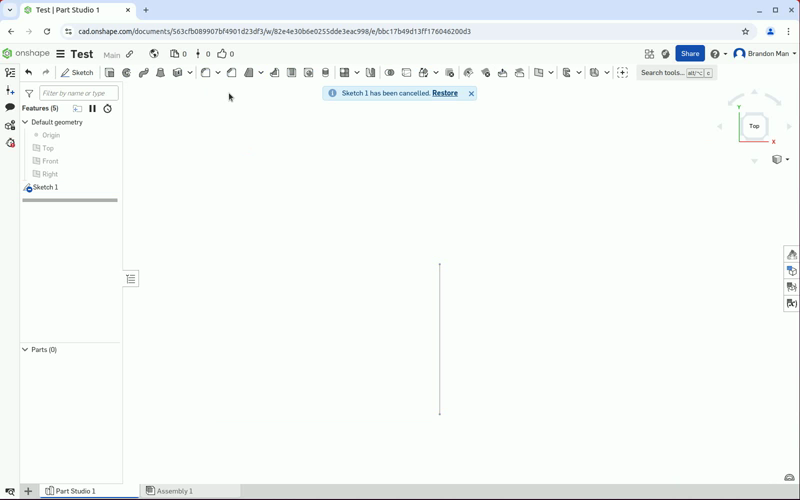
key(shift+h)
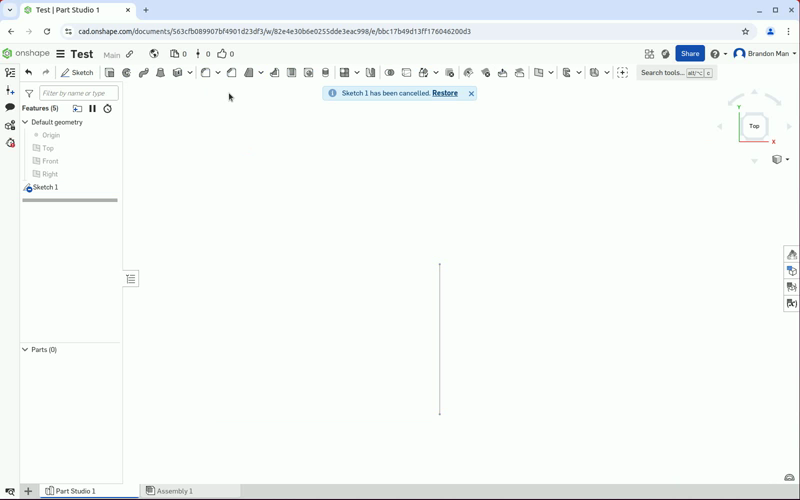
key(shift+s)
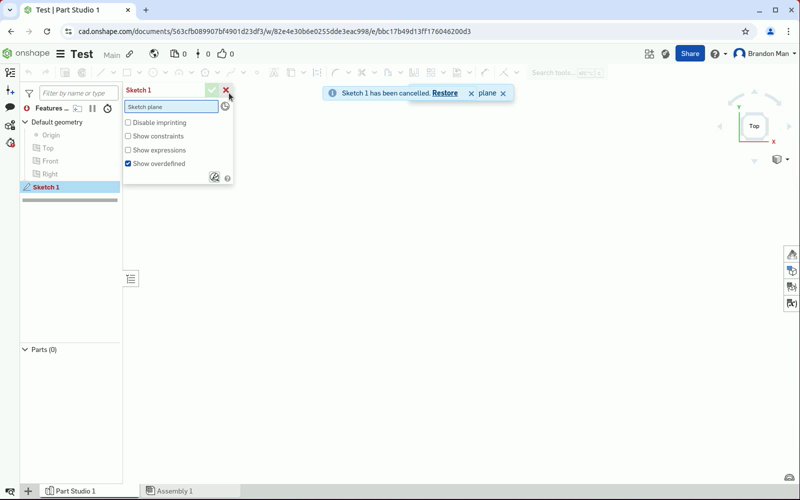
mouse_move(73, 150)
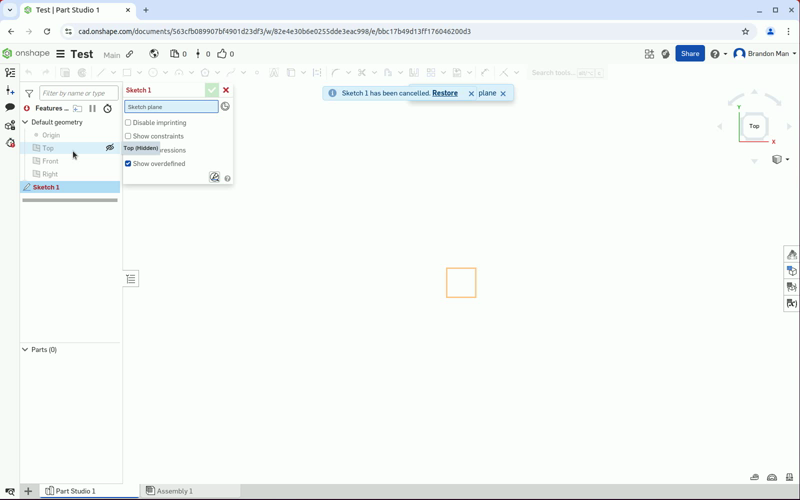
click(73, 150)
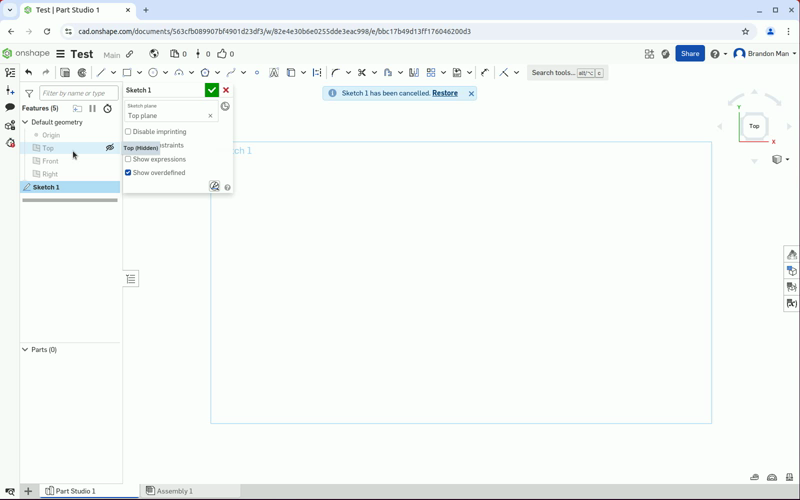
mouse_move(73, 352)
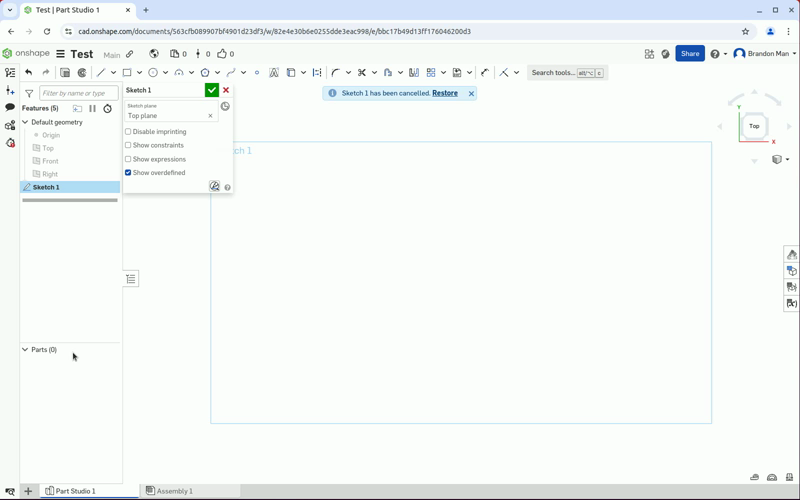
key(y)
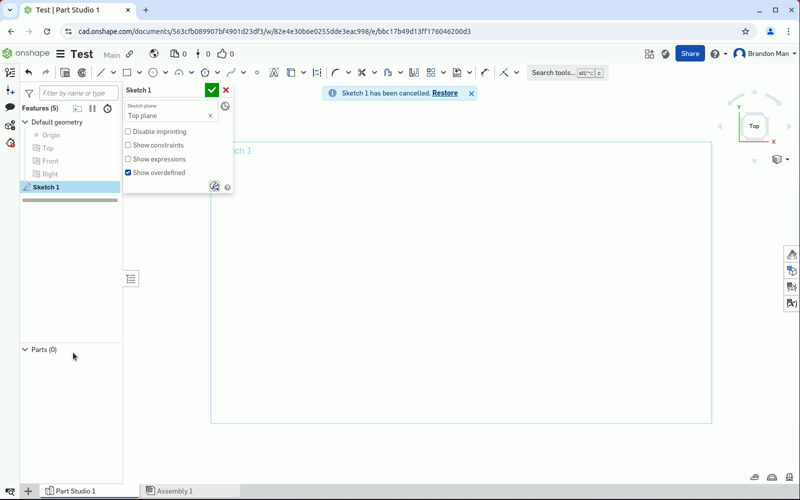
key(a)
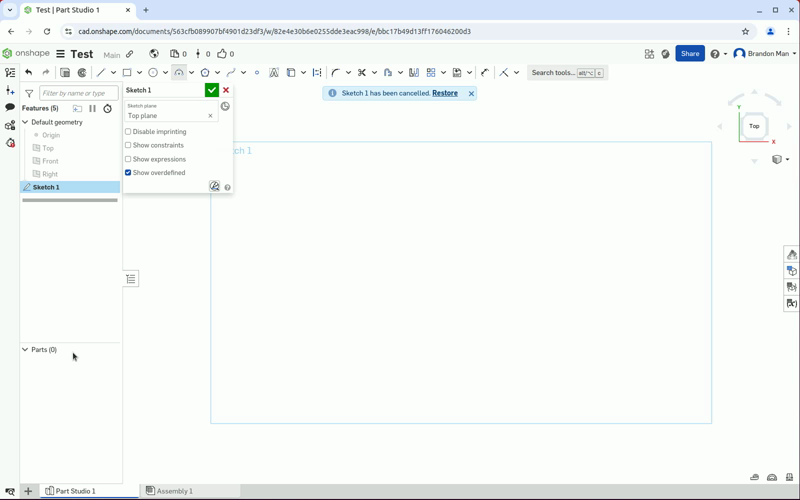
key_down(shift)
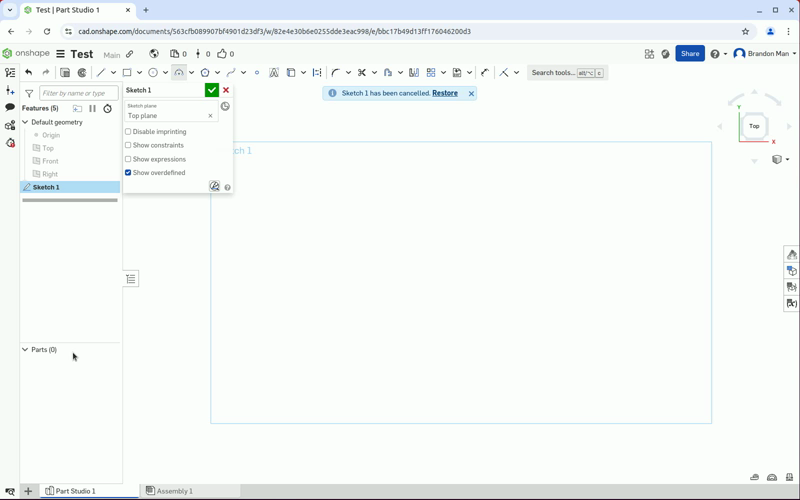
mouse_move(406, 293)
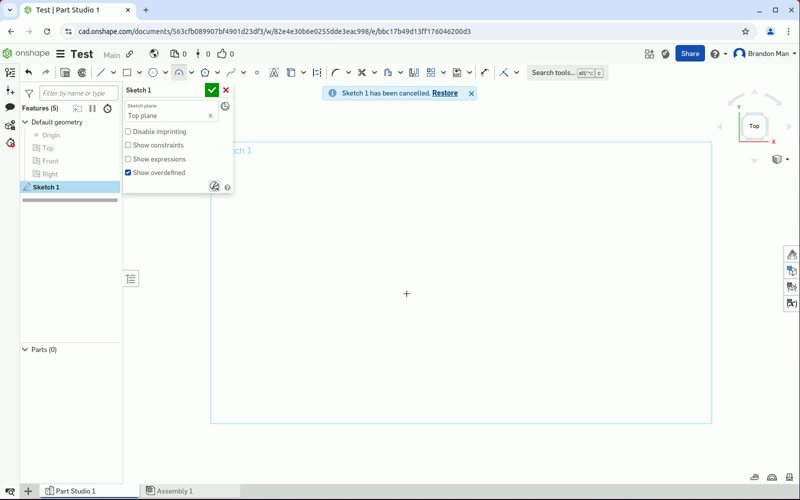
click(406, 293)
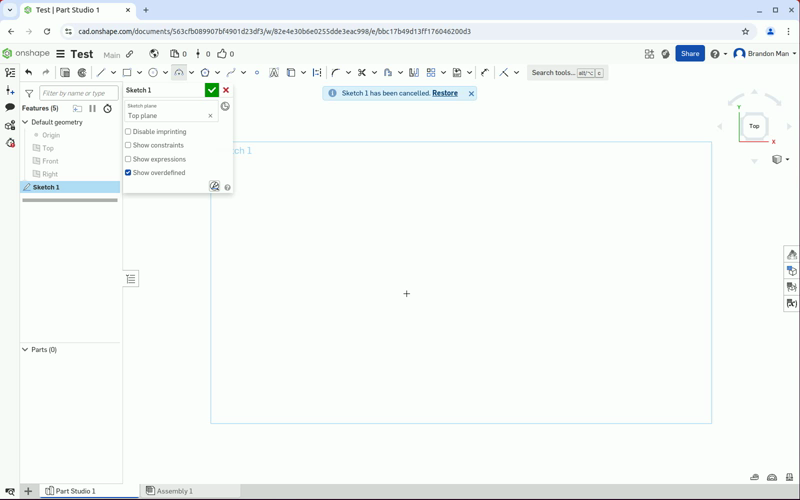
key_up(shift)
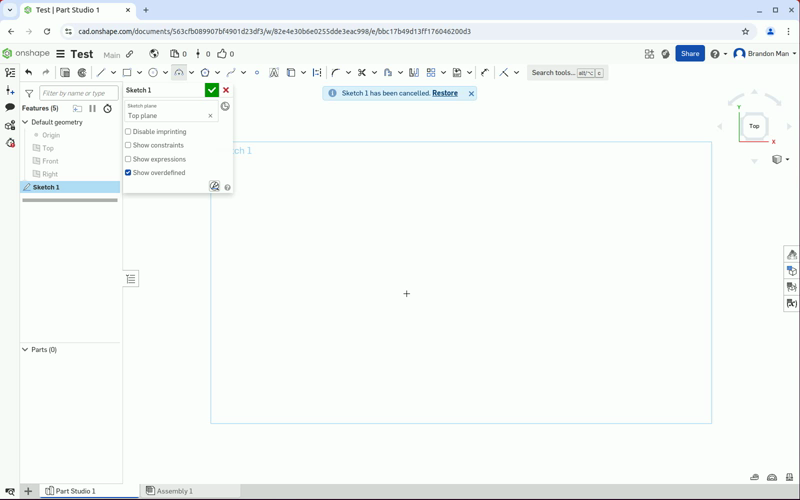
key_down(shift)
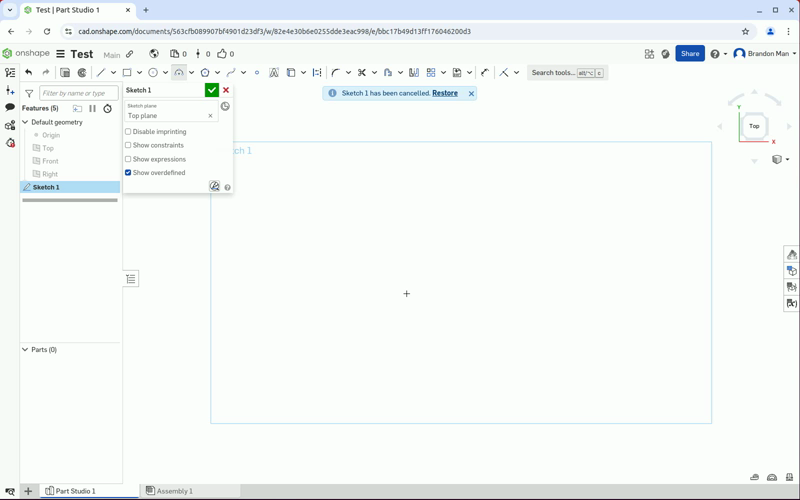
mouse_move(421, 336)
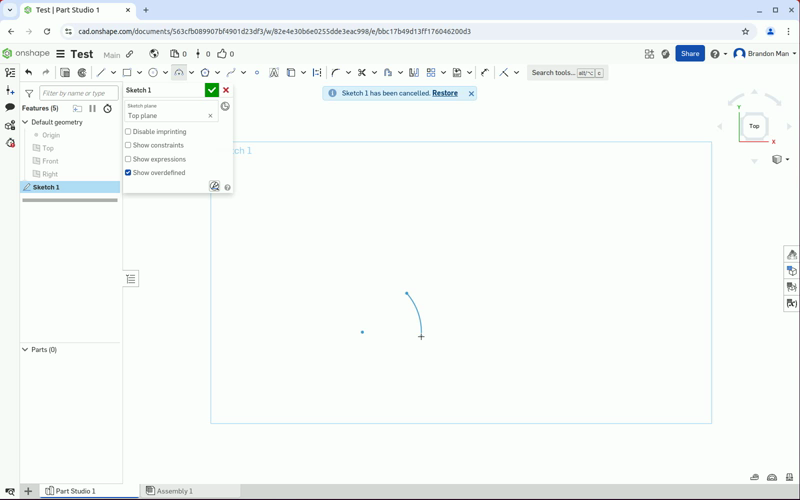
click(421, 336)
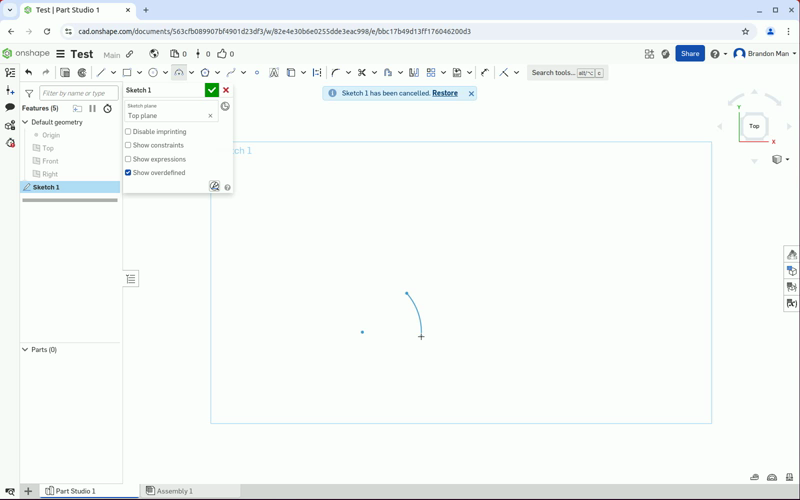
mouse_move(422, 311)
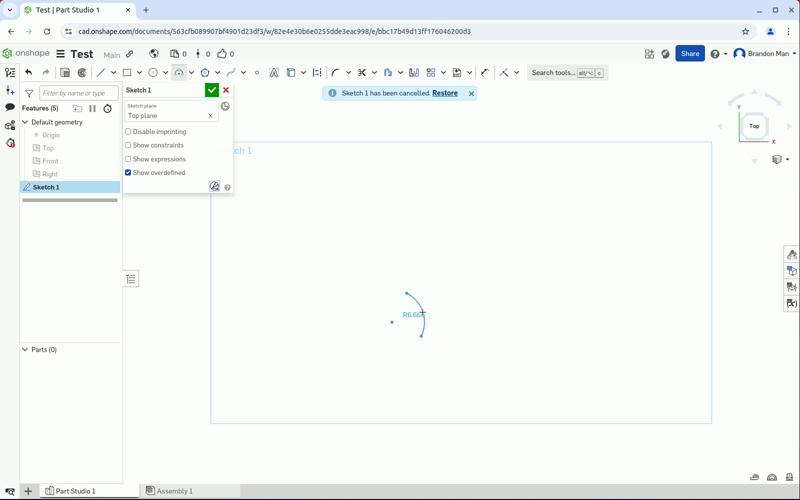
click(422, 311)
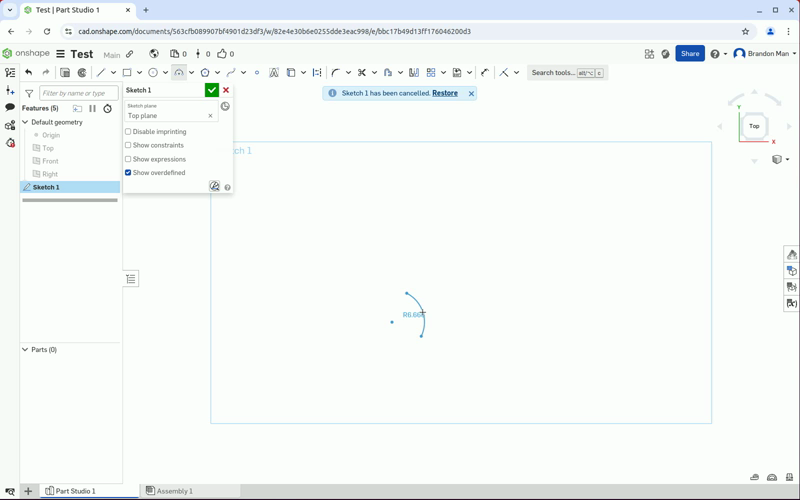
key_up(shift)
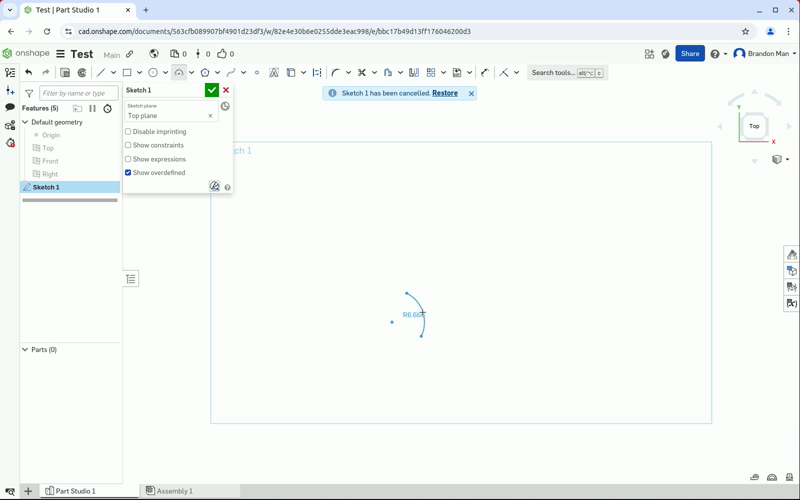
mouse_move(421, 336)
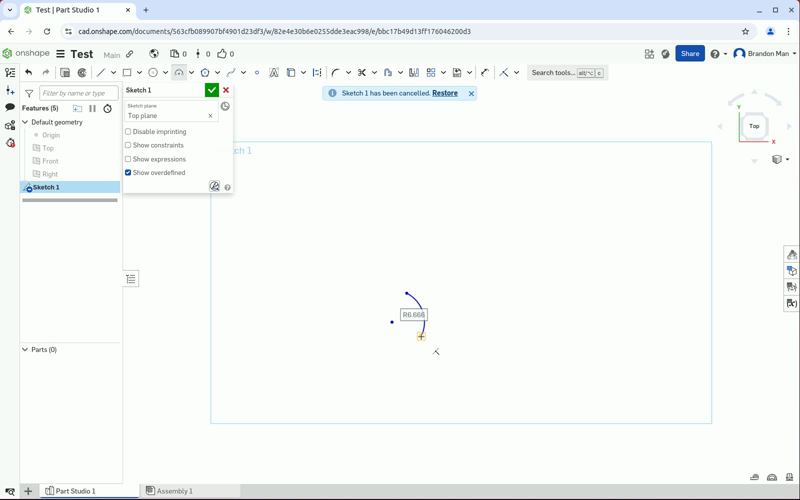
click(421, 336)
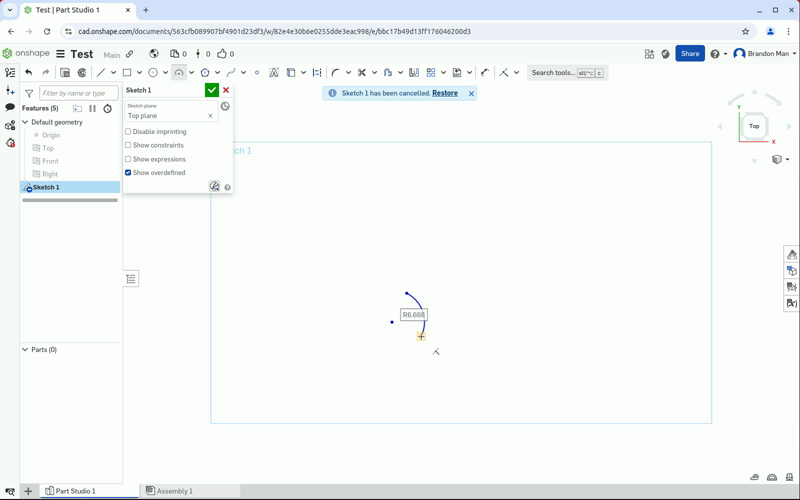
key_down(shift)
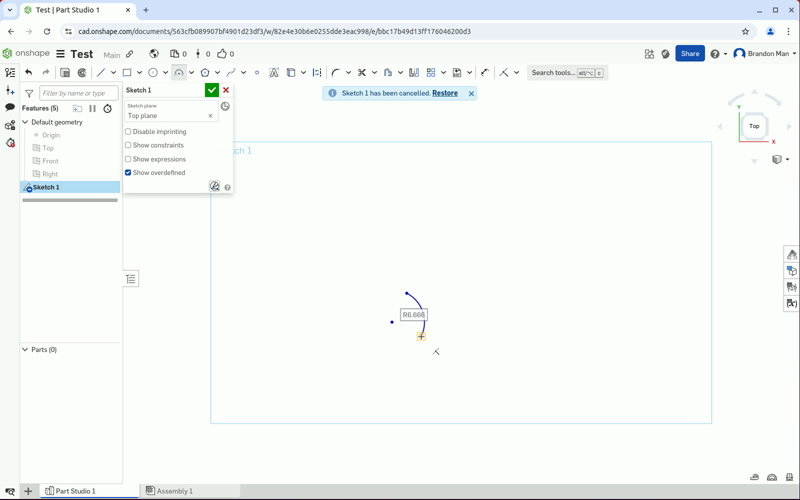
mouse_move(498, 332)
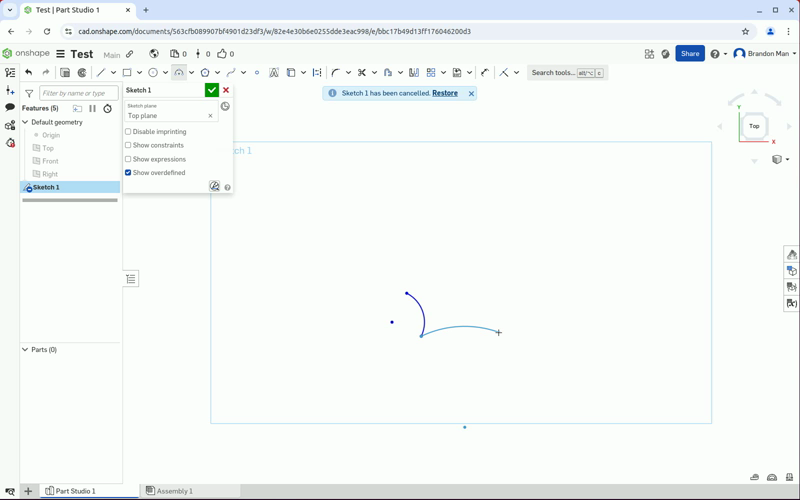
click(498, 332)
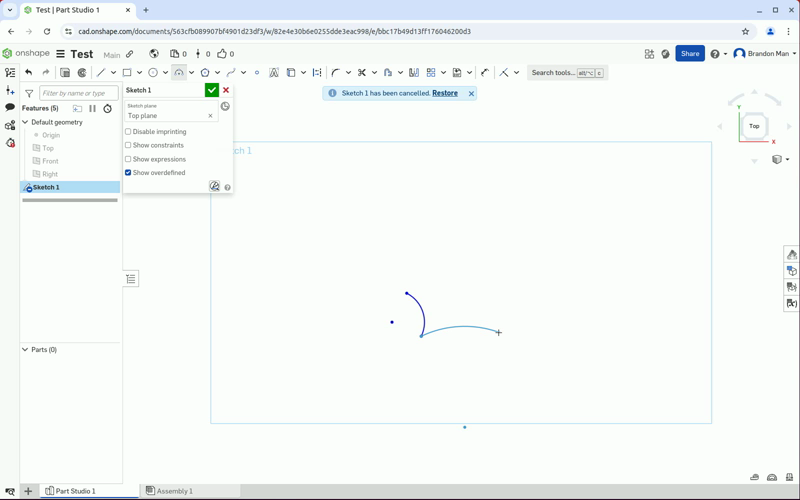
mouse_move(459, 324)
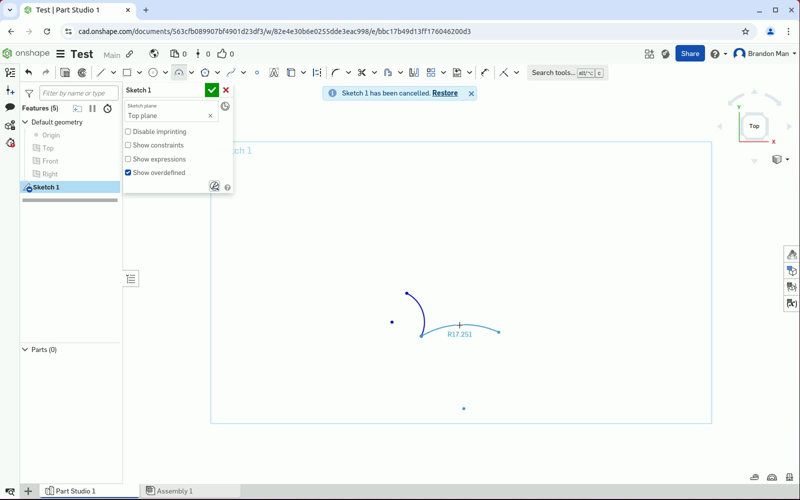
click(459, 324)
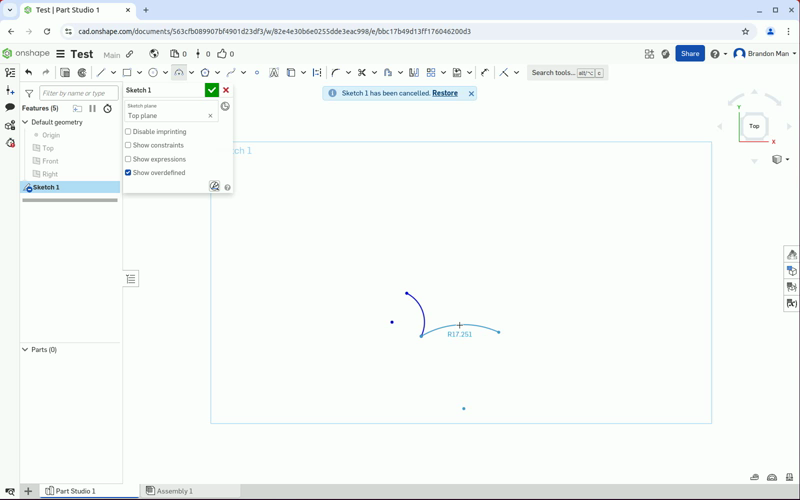
key_up(shift)
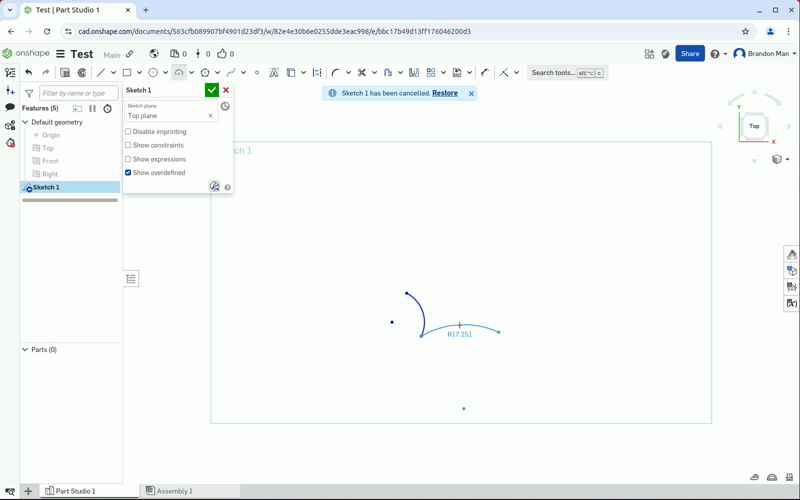
mouse_move(498, 332)
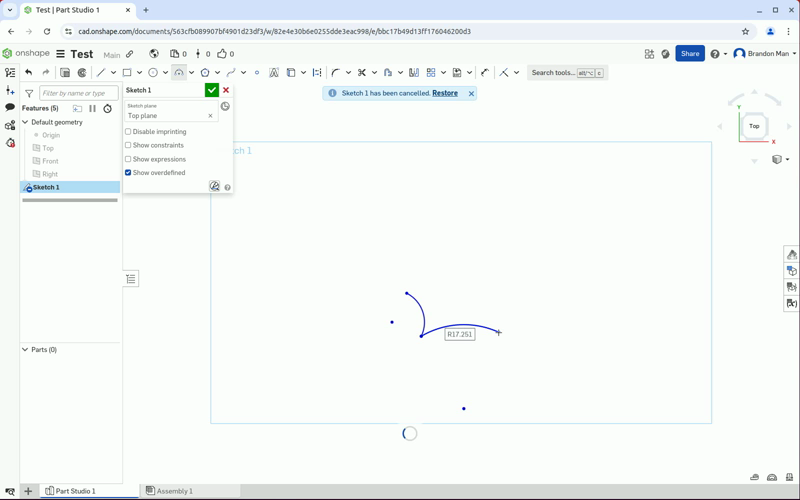
click(498, 332)
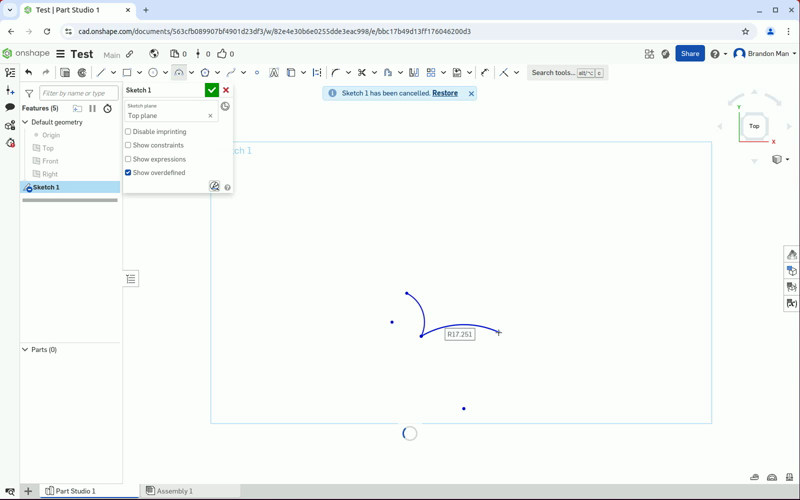
key_down(shift)
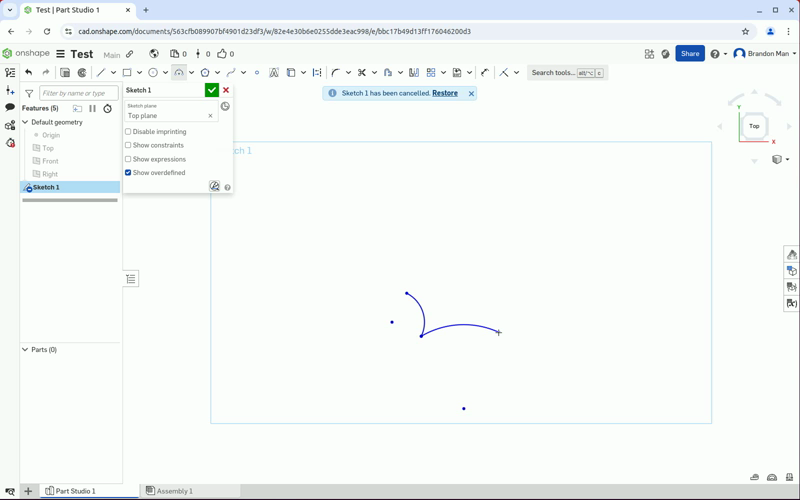
mouse_move(522, 289)
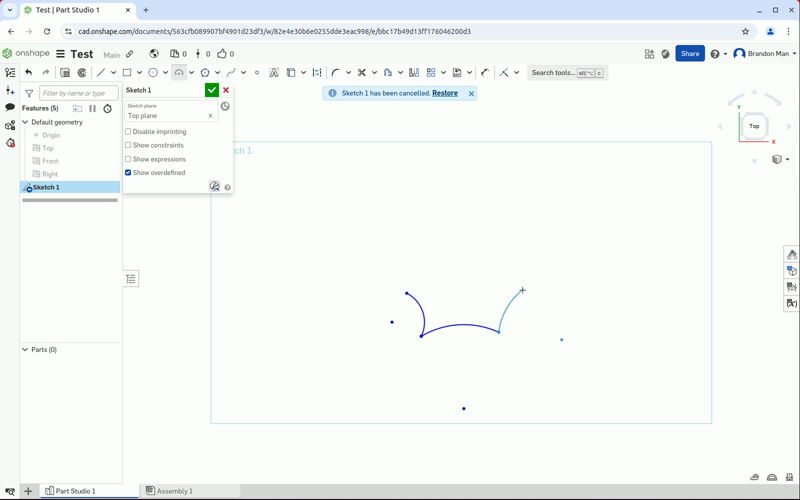
click(522, 289)
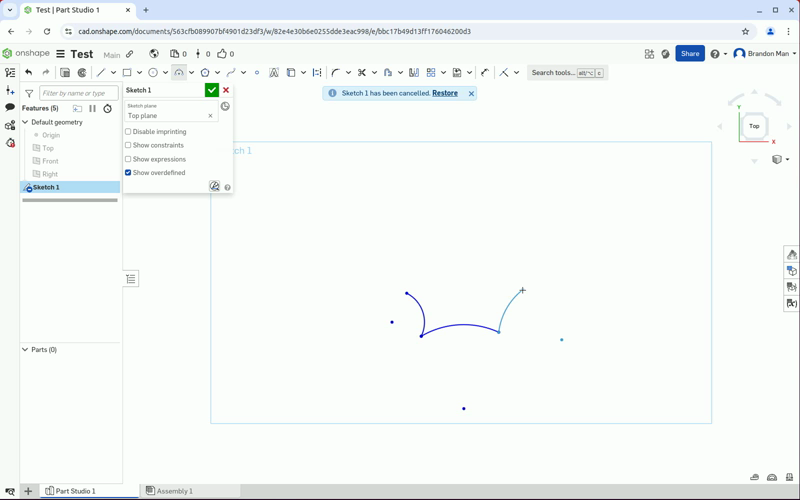
mouse_move(501, 305)
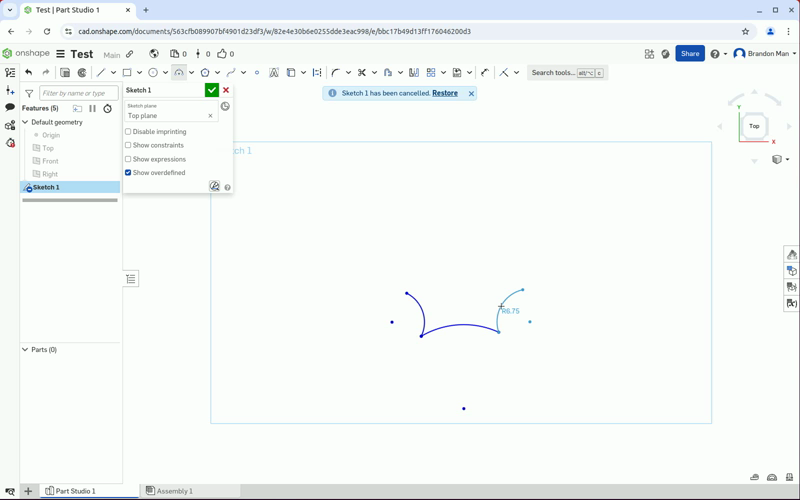
click(501, 305)
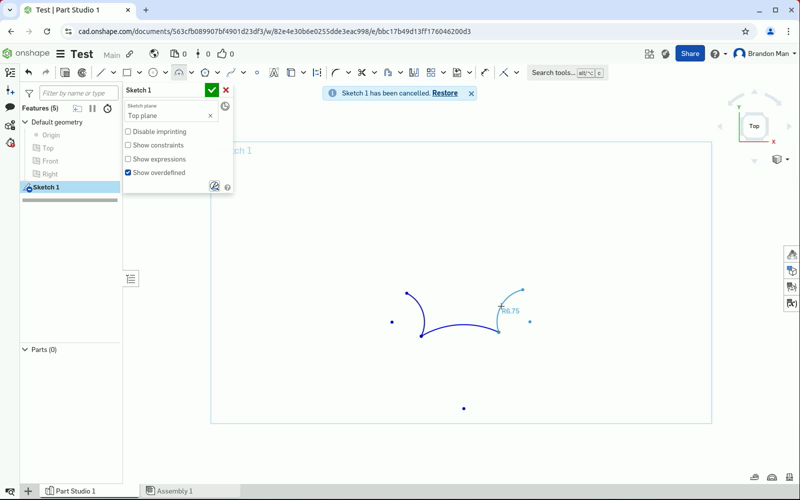
key_up(shift)
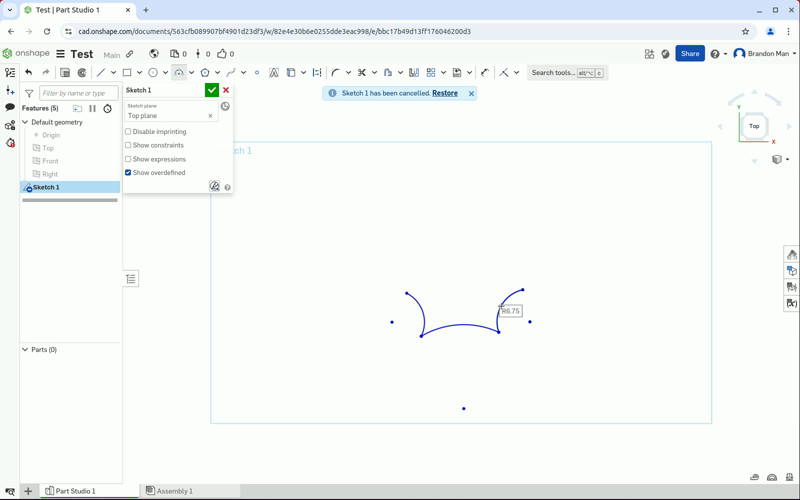
mouse_move(522, 289)
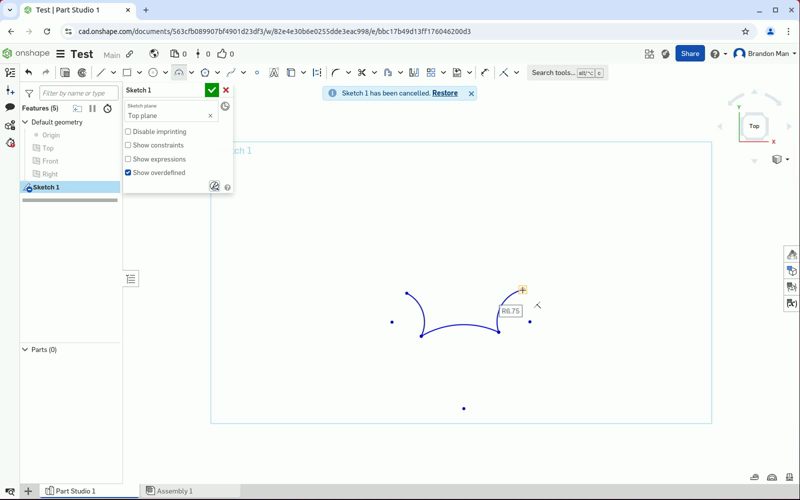
click(522, 289)
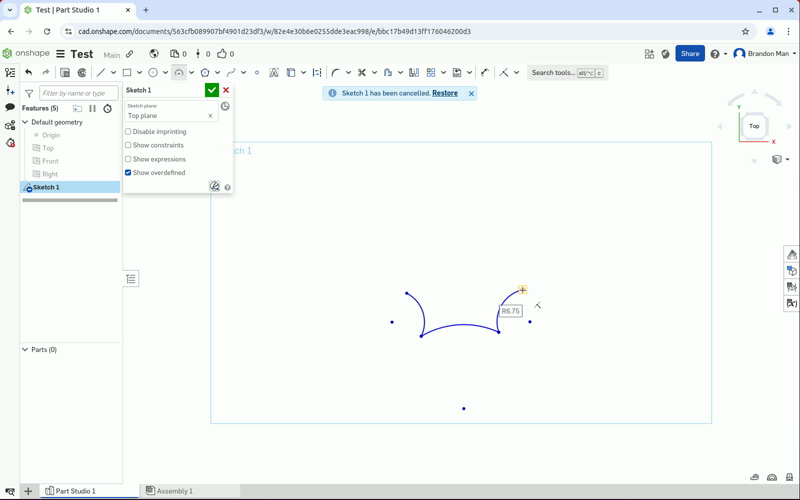
key_down(shift)
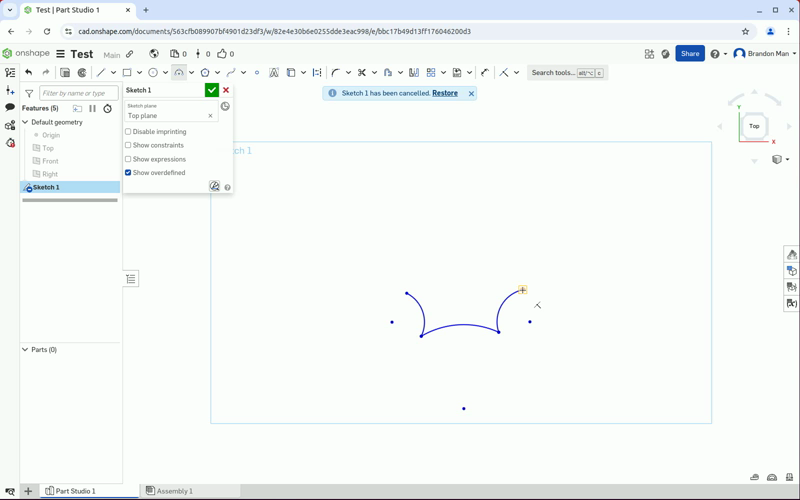
mouse_move(487, 221)
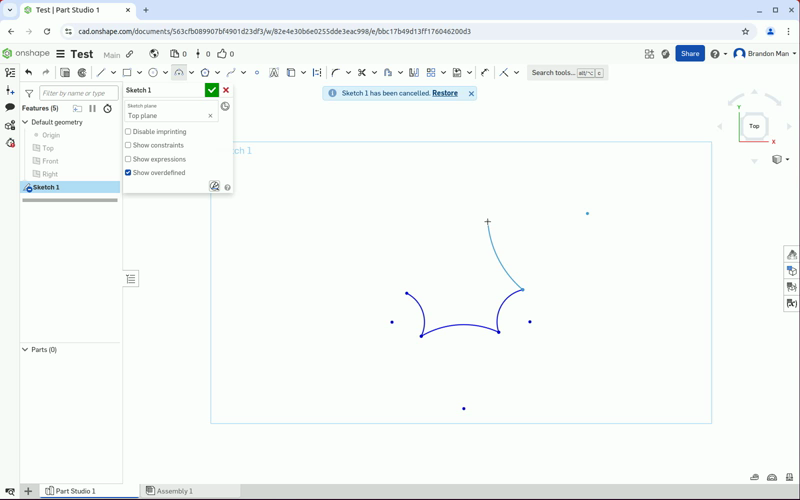
click(487, 221)
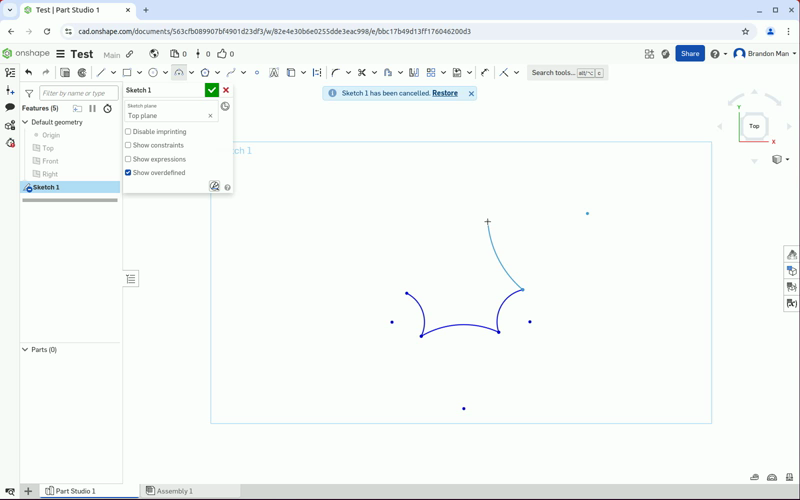
mouse_move(488, 264)
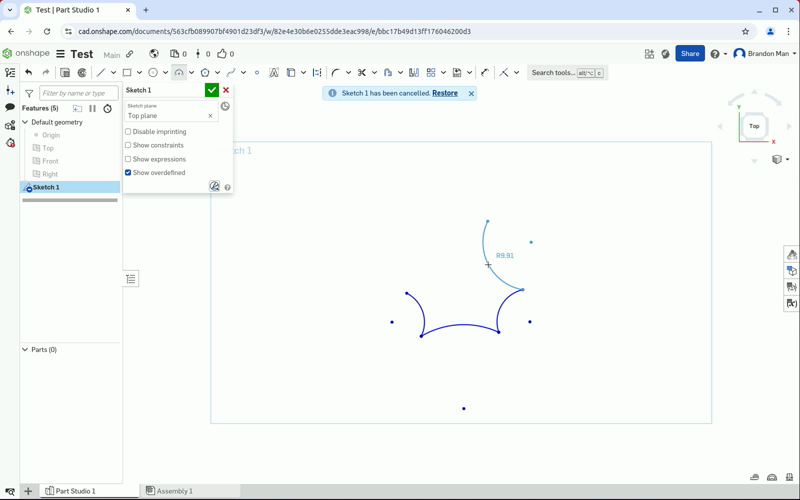
click(488, 264)
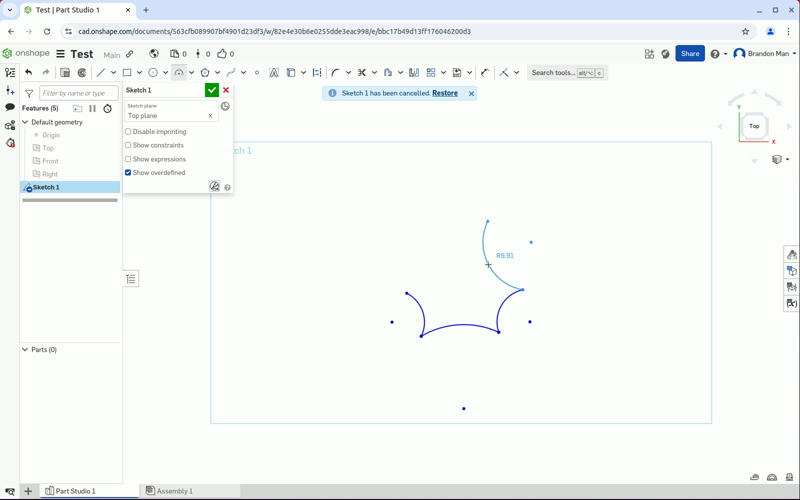
key_up(shift)
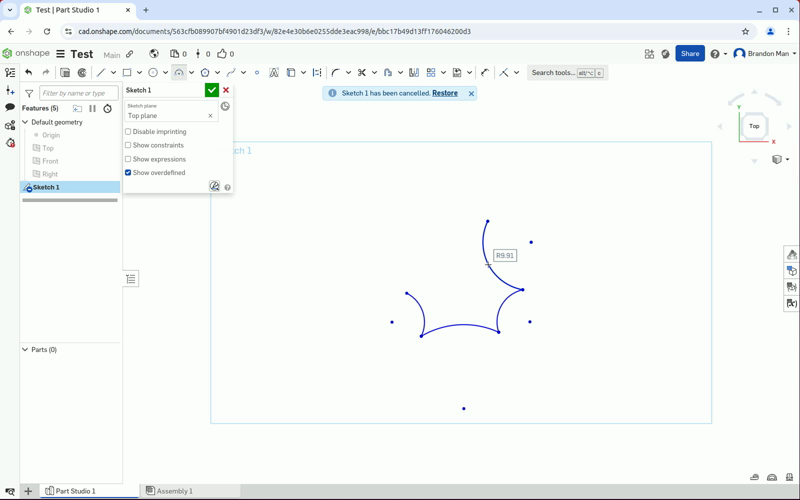
mouse_move(487, 221)
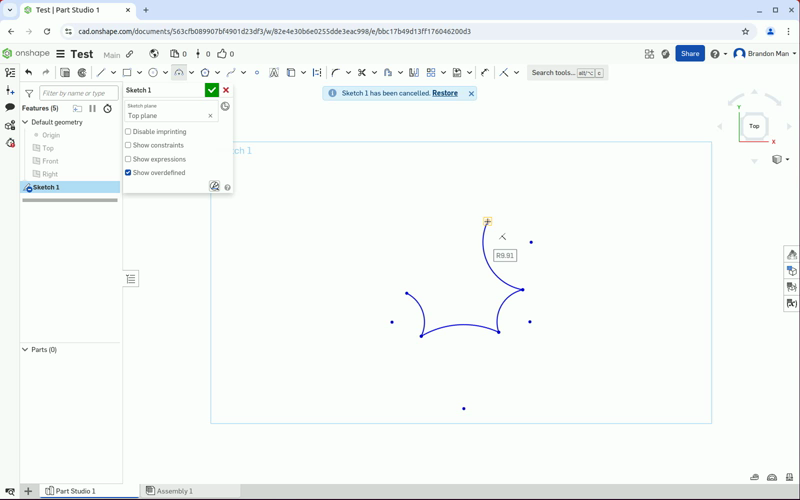
click(487, 221)
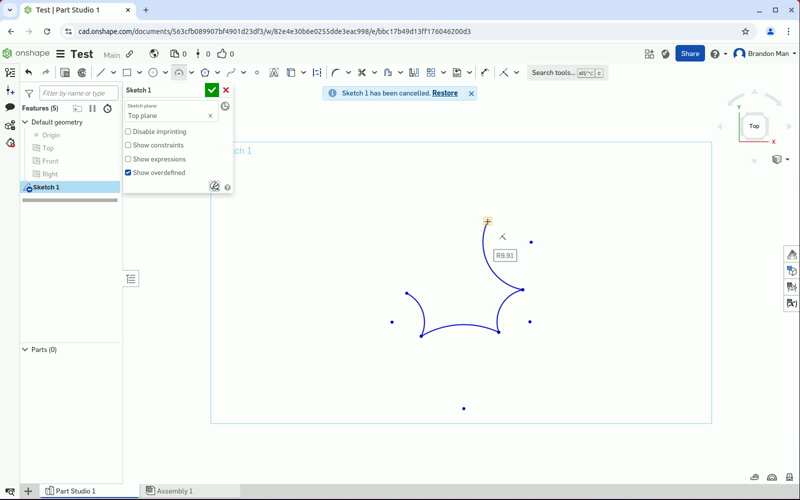
key_down(shift)
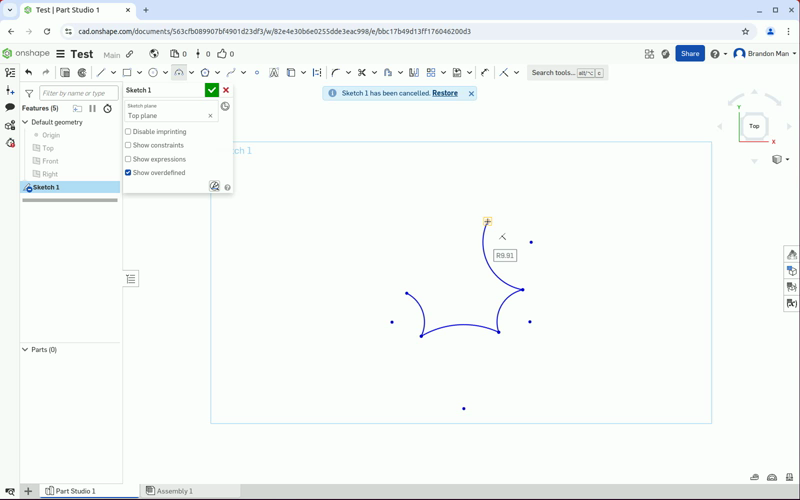
mouse_move(439, 228)
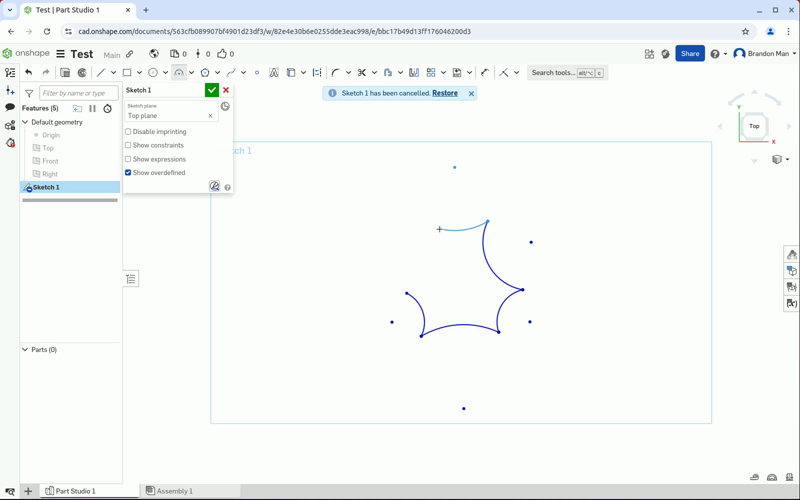
click(439, 228)
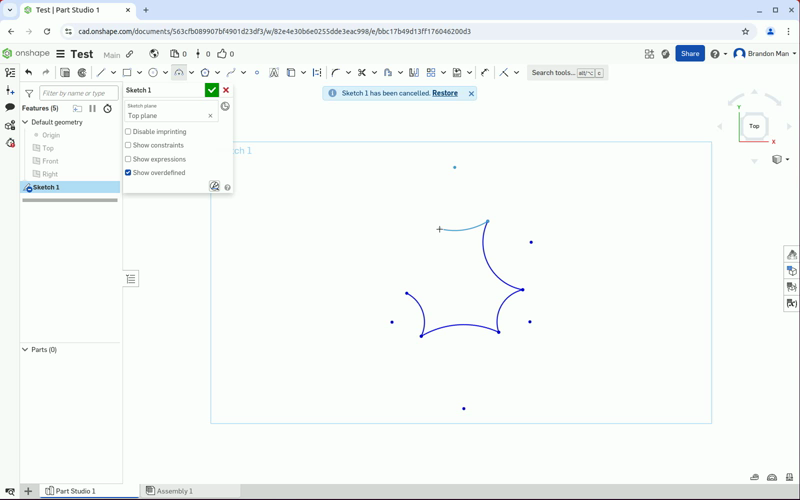
mouse_move(465, 235)
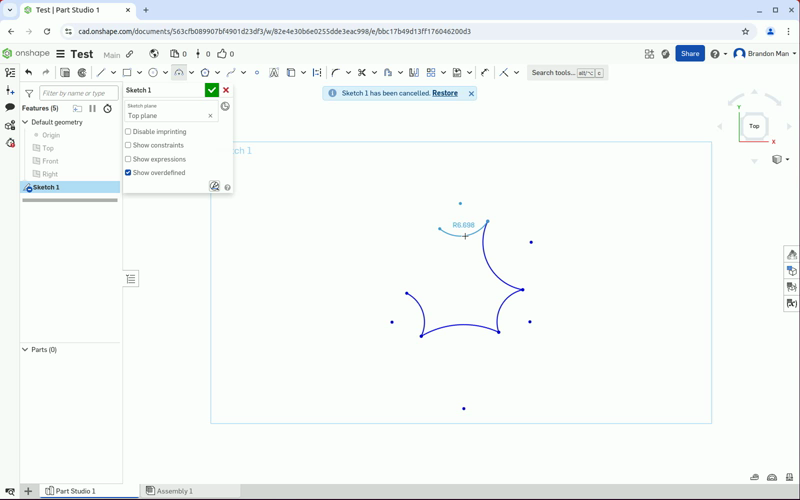
click(465, 235)
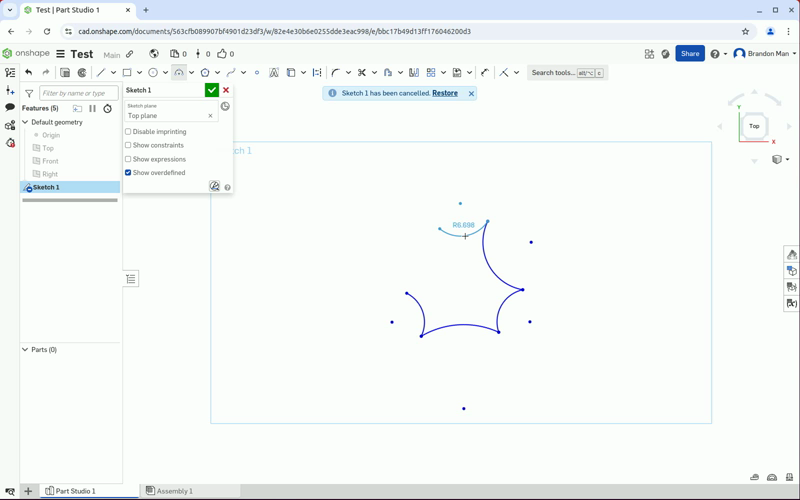
key_up(shift)
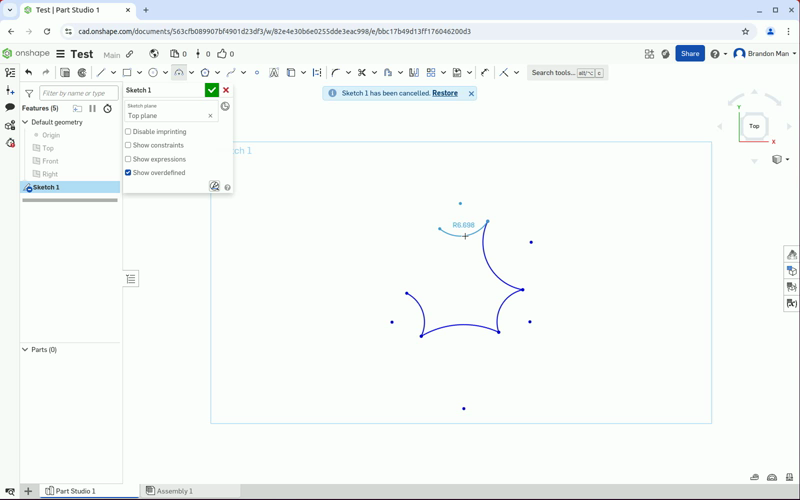
mouse_move(439, 228)
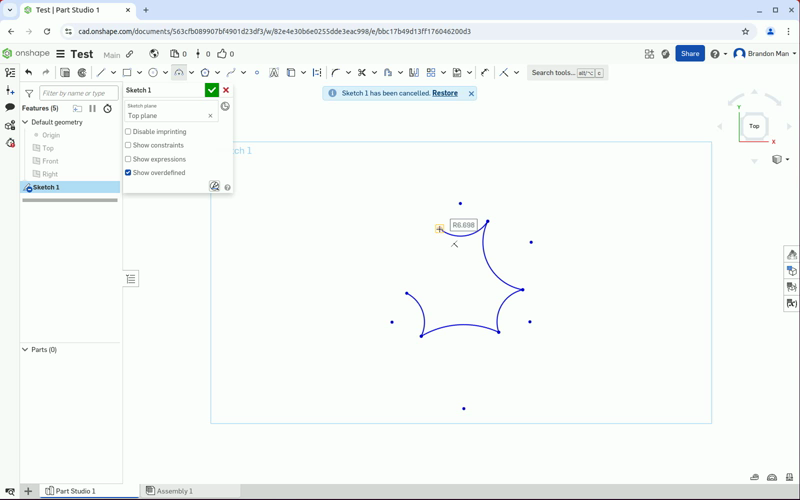
click(439, 228)
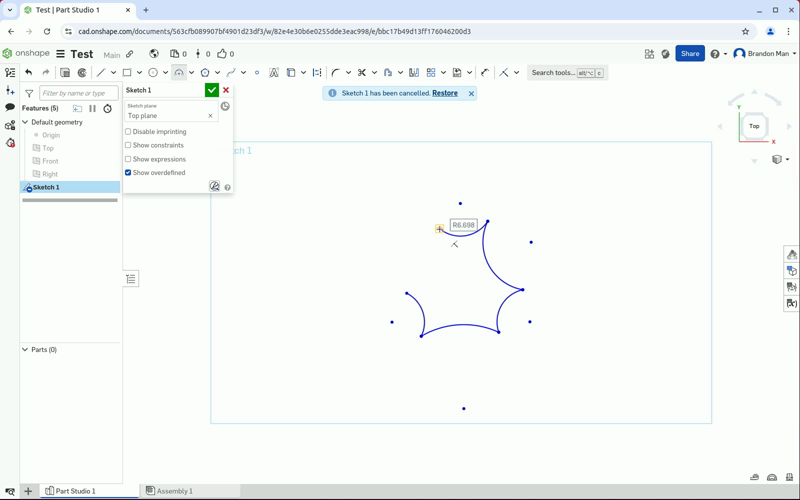
mouse_move(406, 293)
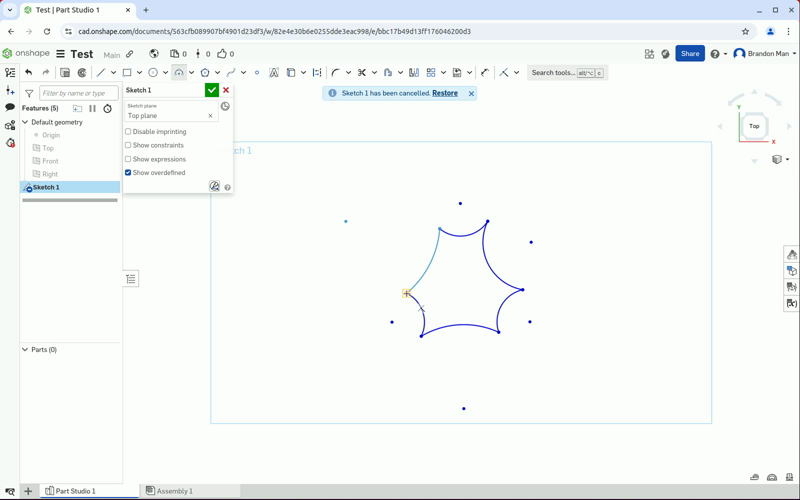
click(406, 293)
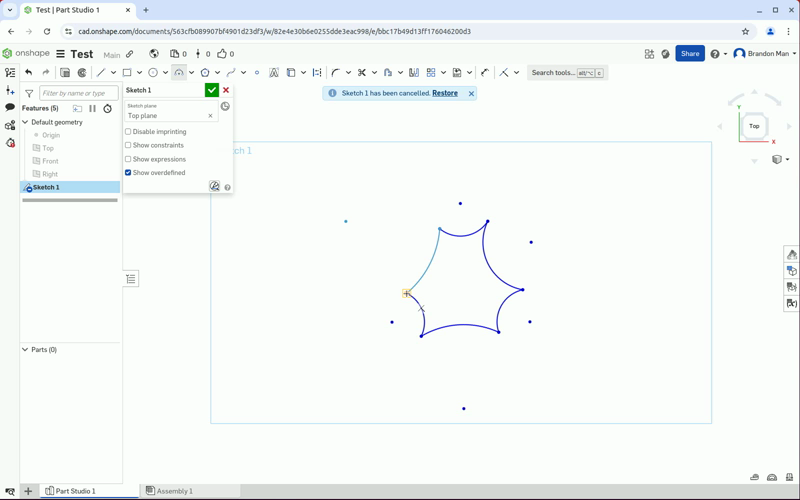
key_down(shift)
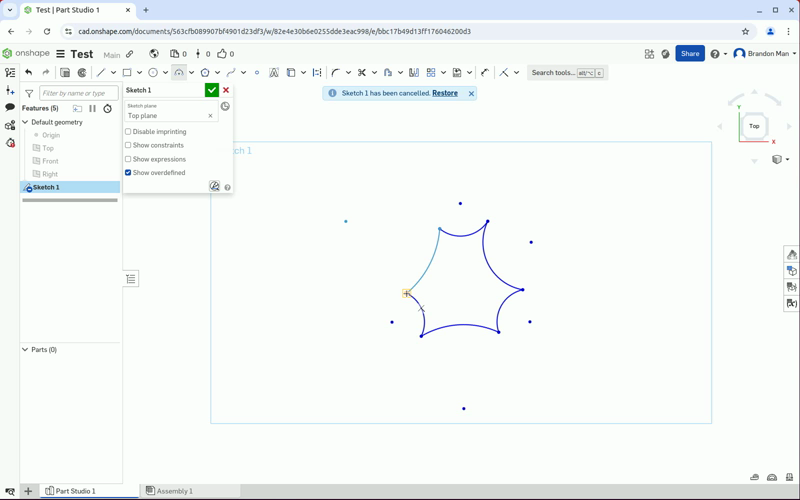
mouse_move(430, 264)
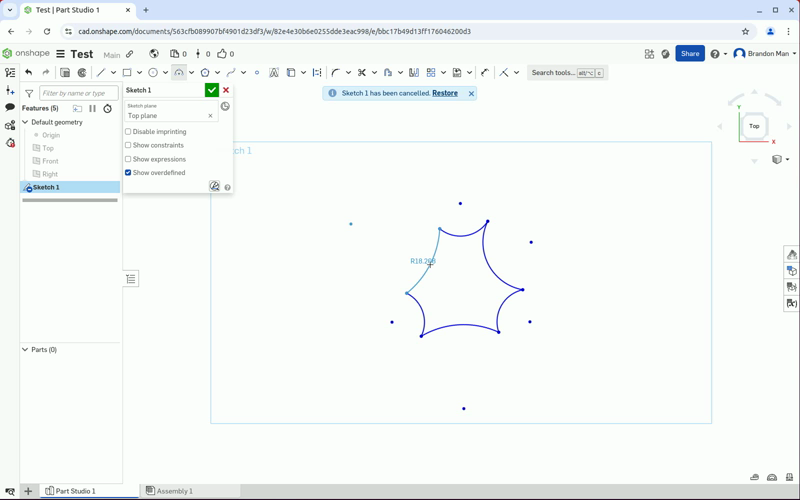
click(430, 264)
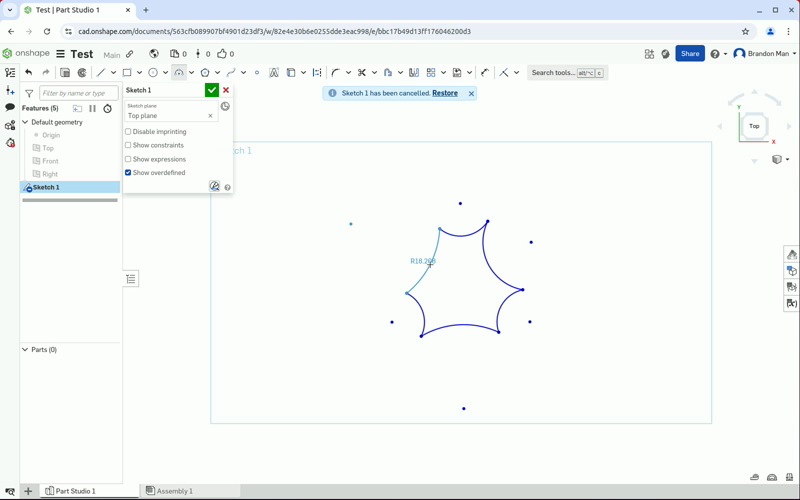
key_up(shift)
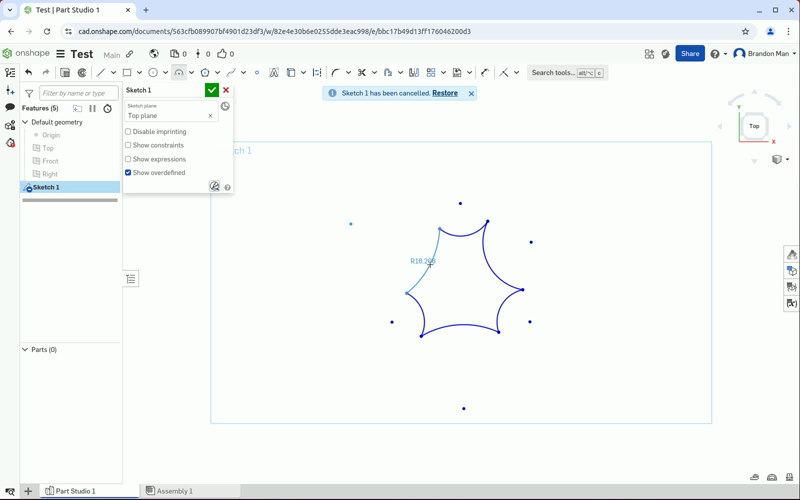
key(esc)
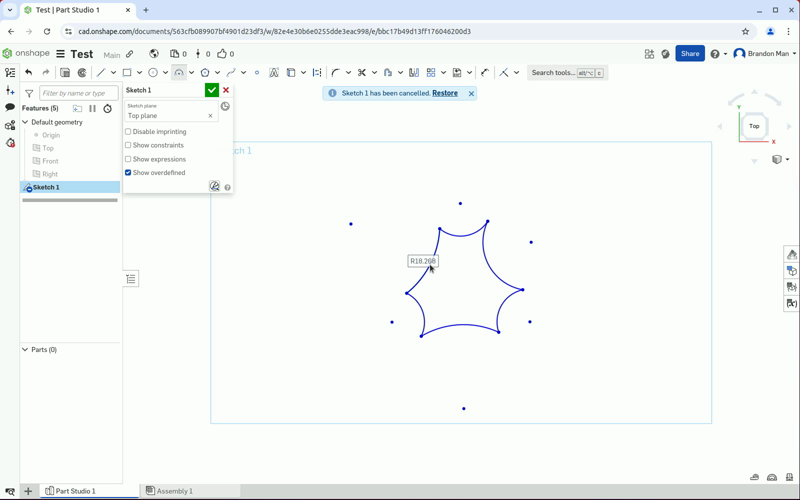
key(c)
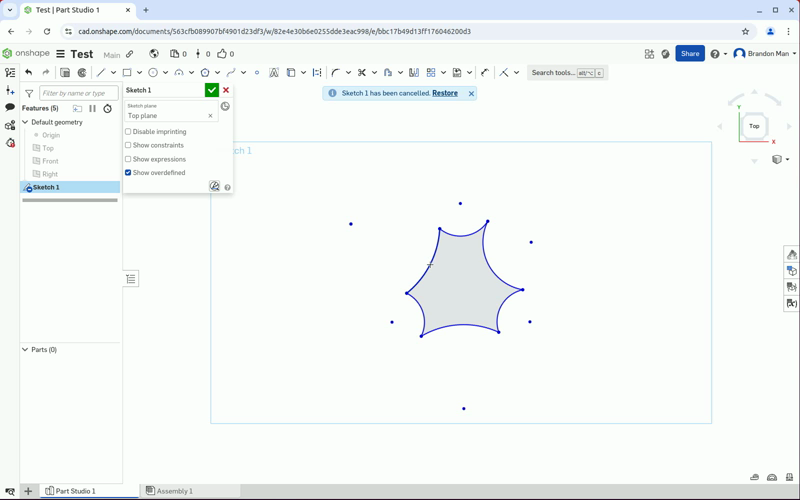
key_down(shift)
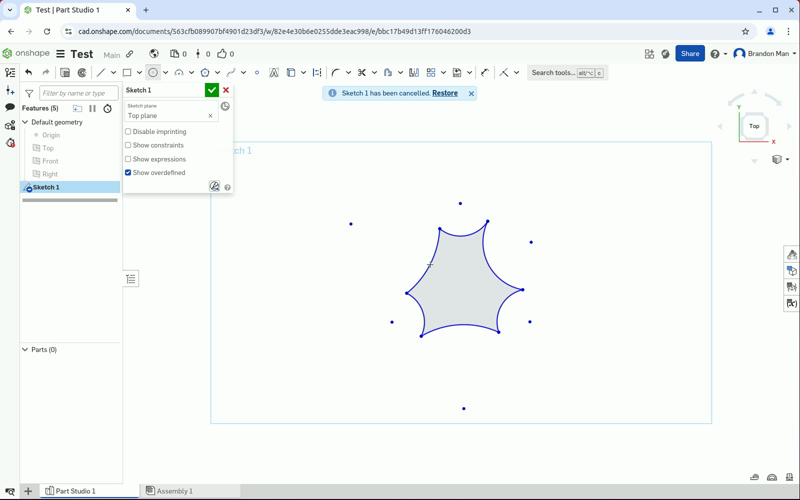
mouse_move(460, 282)
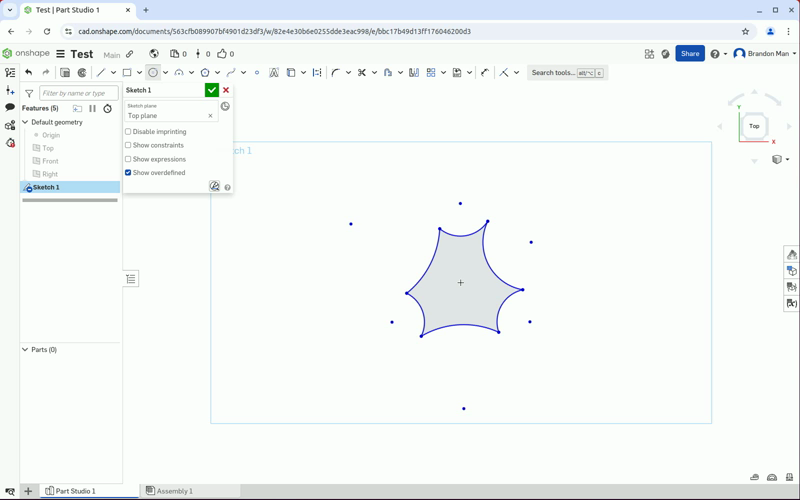
click(460, 282)
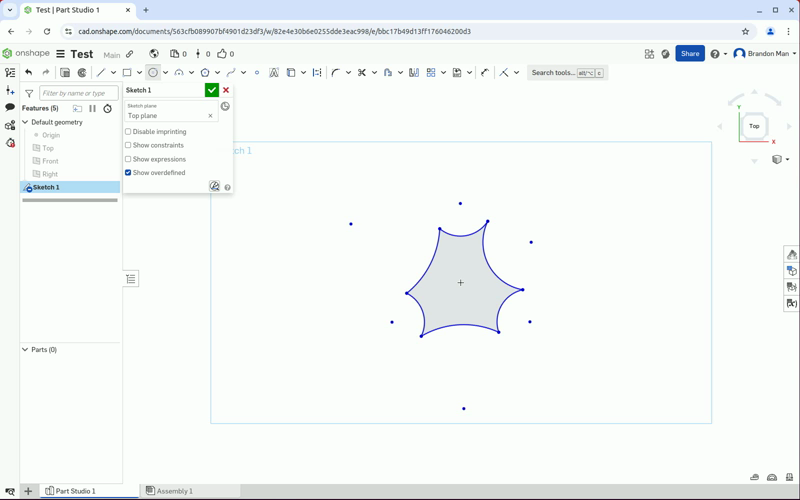
key_up(shift)
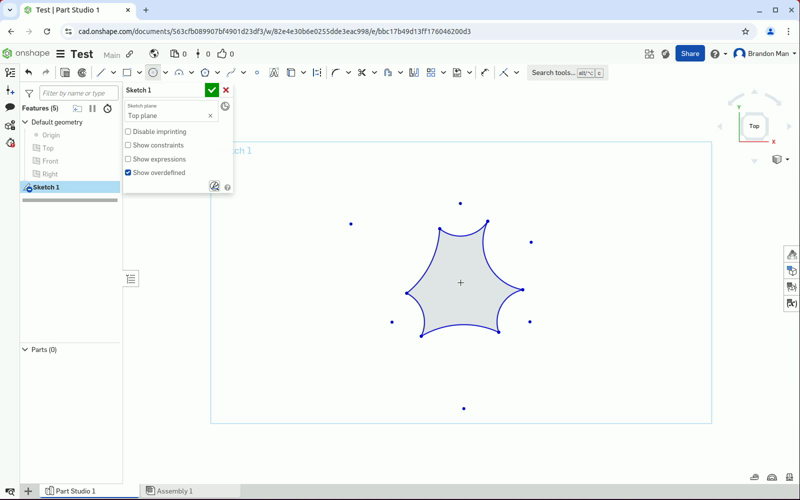
mouse_move(493, 282)
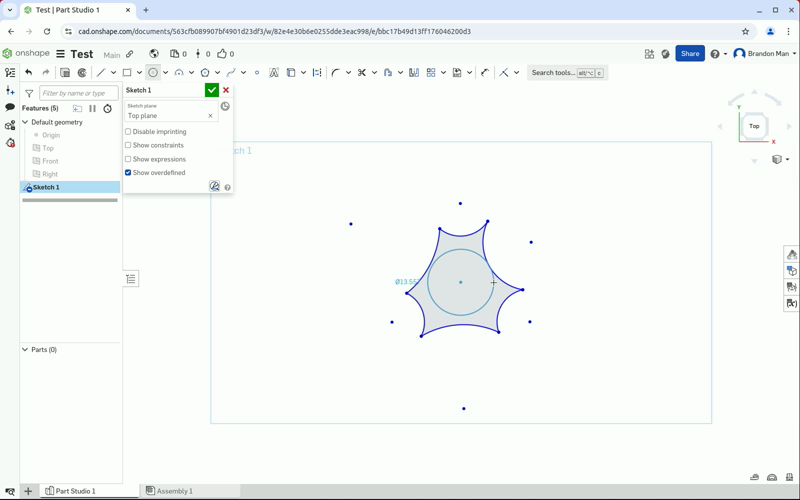
click(493, 282)
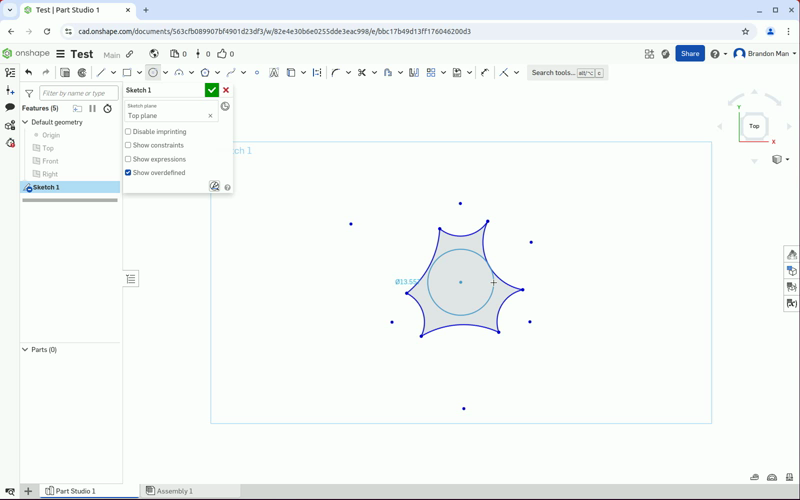
key(esc)
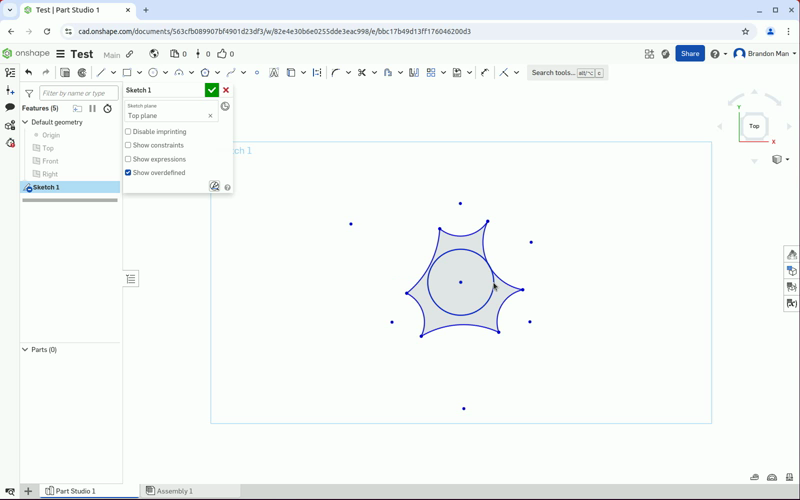
mouse_move(416, 299)
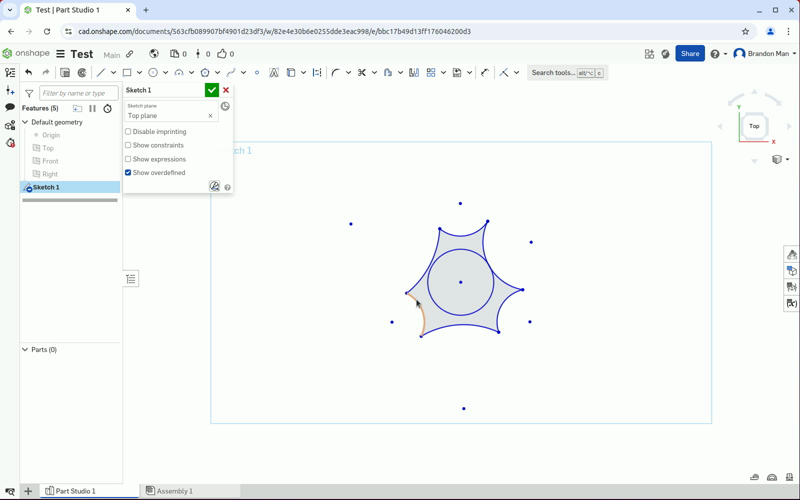
scroll(6)
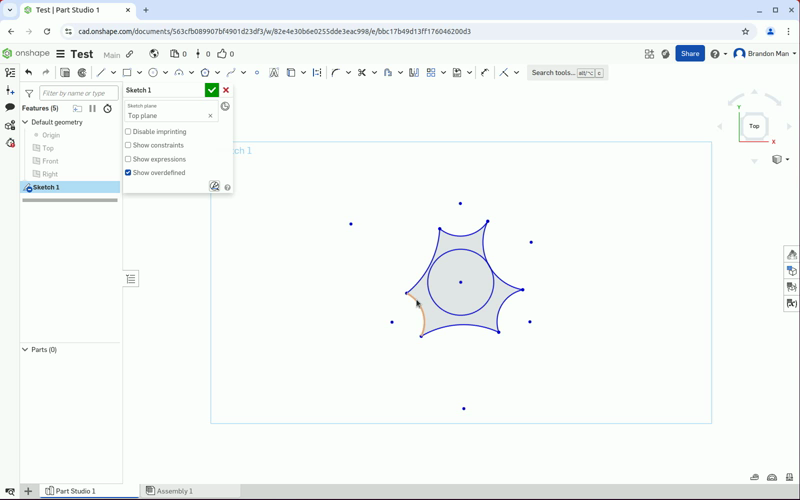
scroll(6)
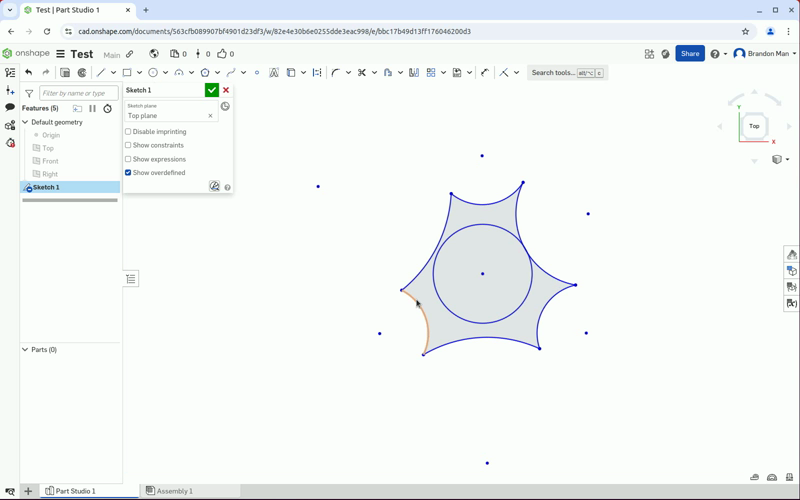
scroll(6)
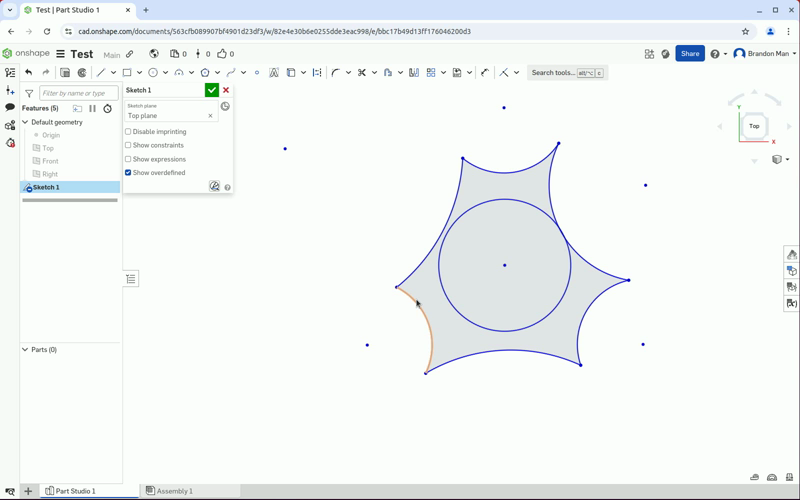
scroll(6)
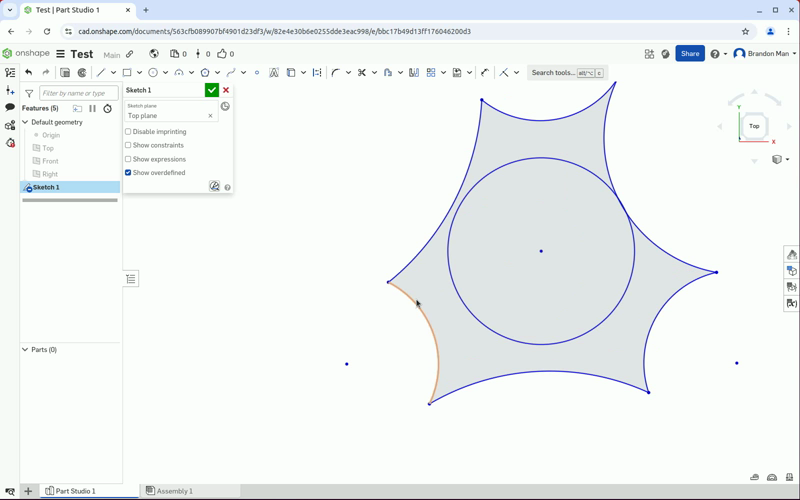
scroll(6)
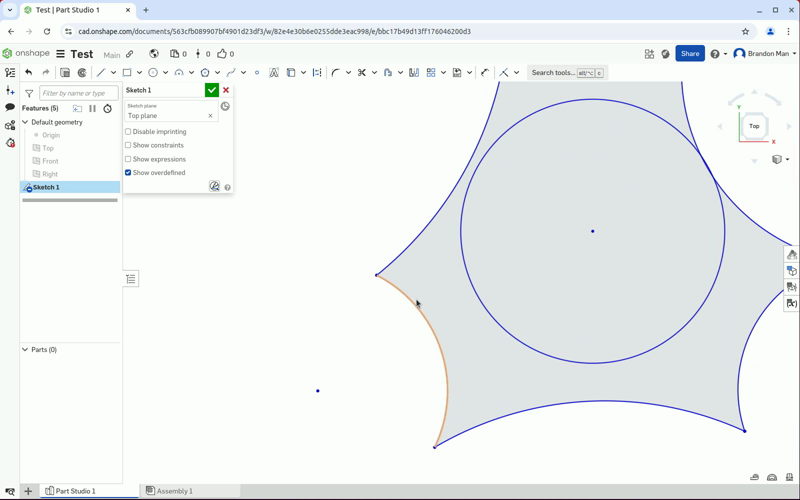
scroll(6)
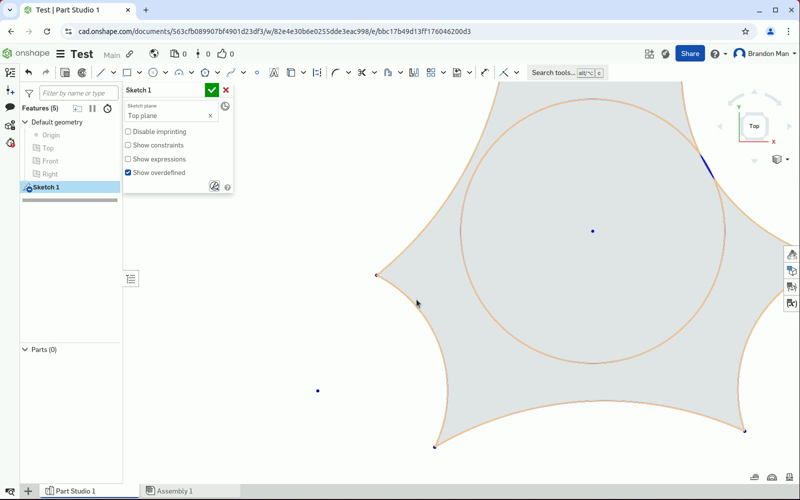
scroll(6)
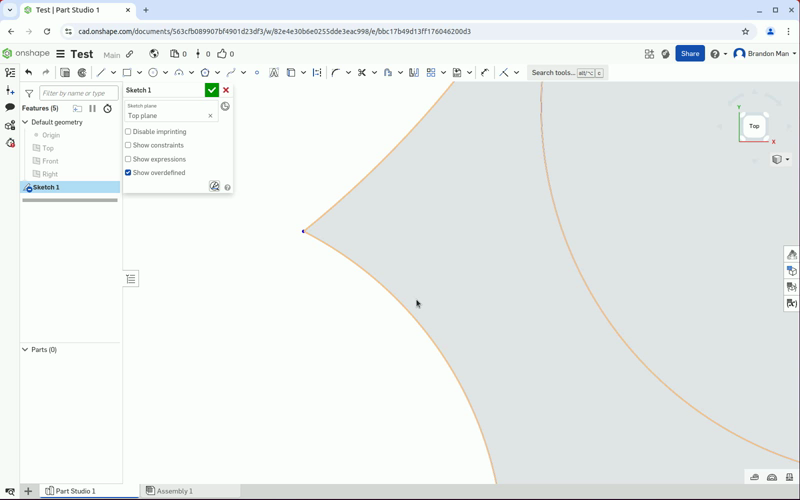
click(416, 299)
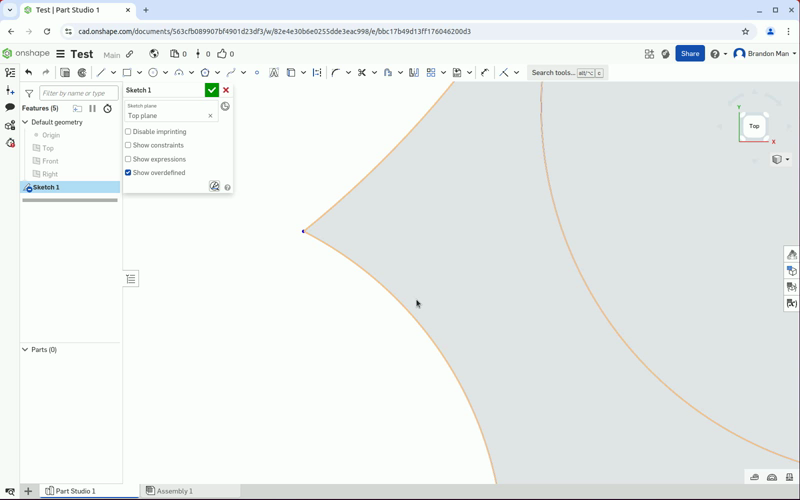
scroll(-6)
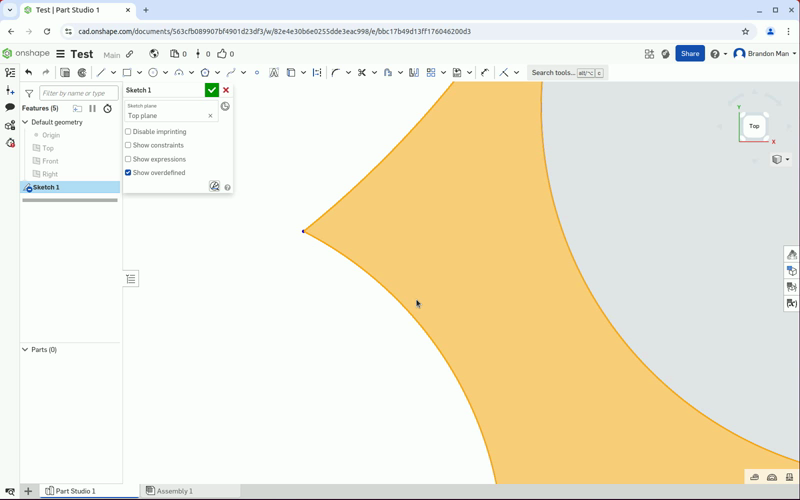
scroll(-6)
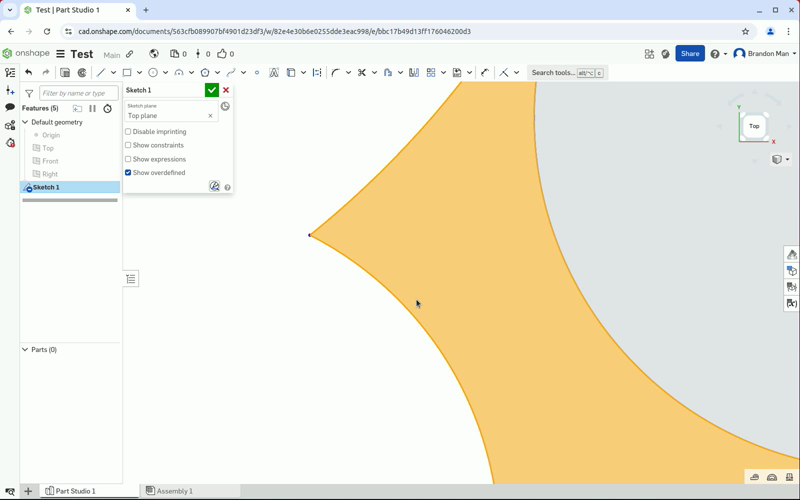
scroll(-6)
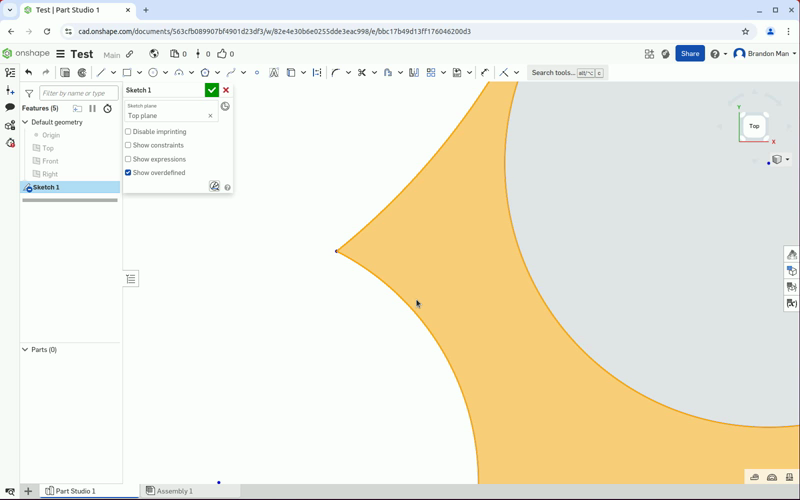
scroll(-6)
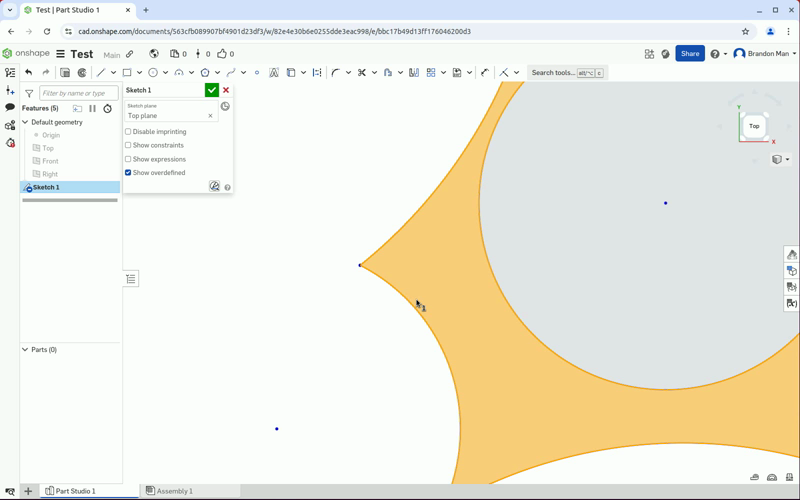
scroll(-6)
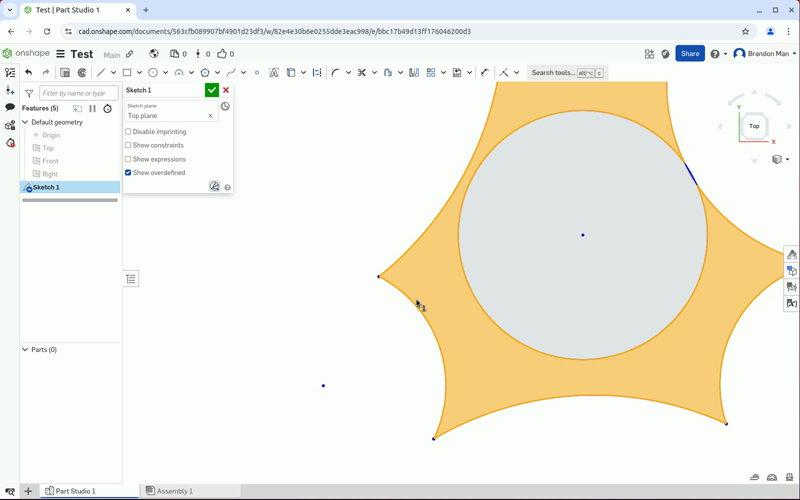
scroll(-6)
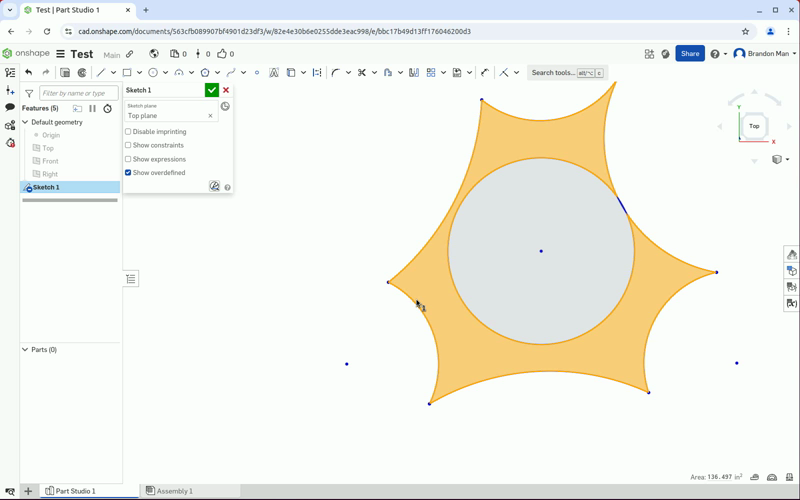
scroll(-6)
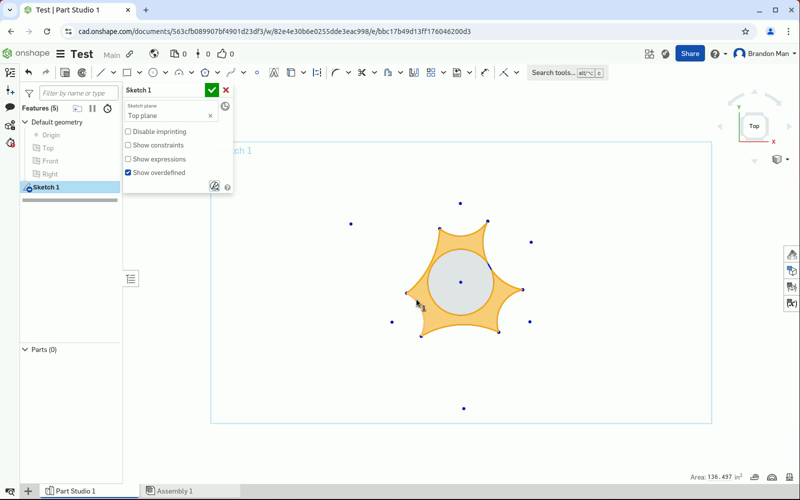
mouse_move(73, 352)
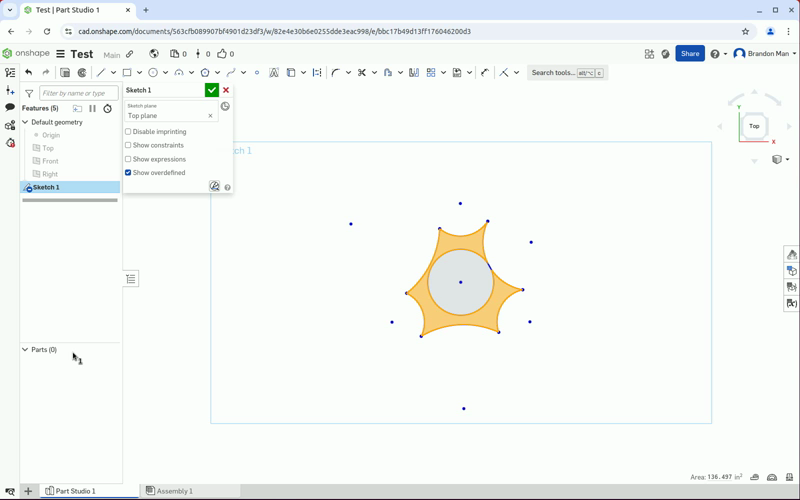
key(shift+y)
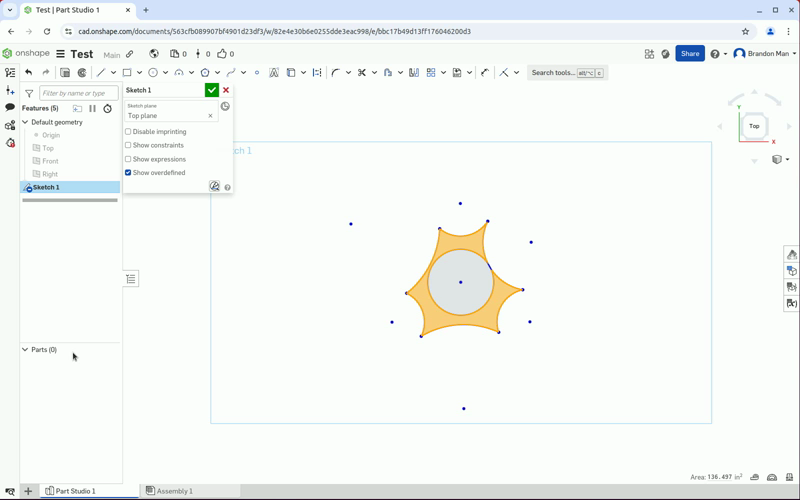
key(shift+e)
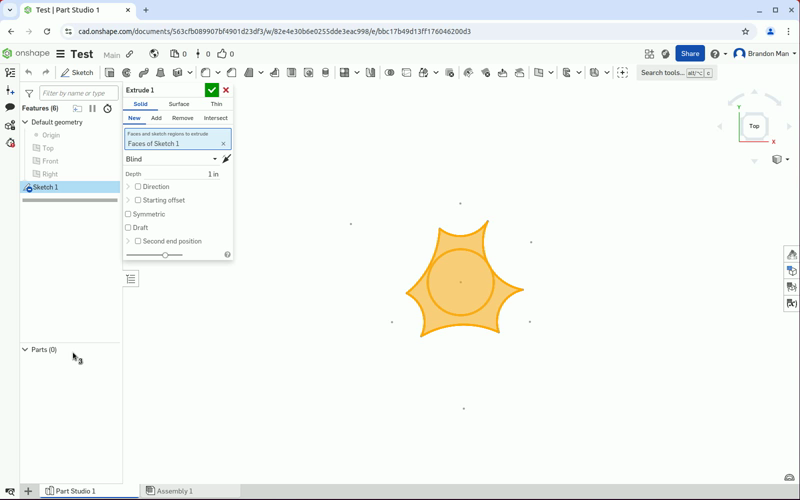
mouse_move(143, 106)
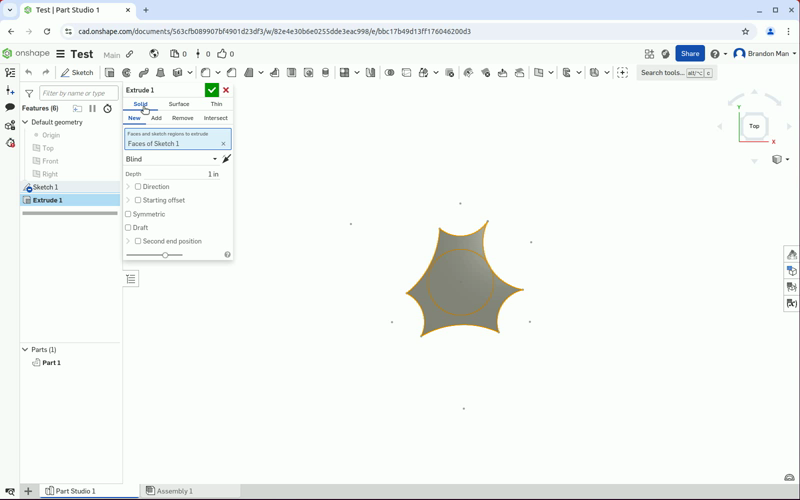
click(143, 106)
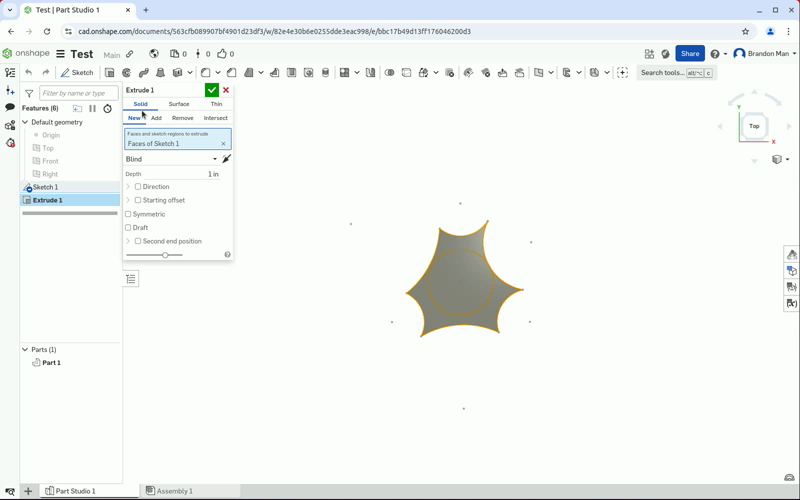
mouse_move(137, 120)
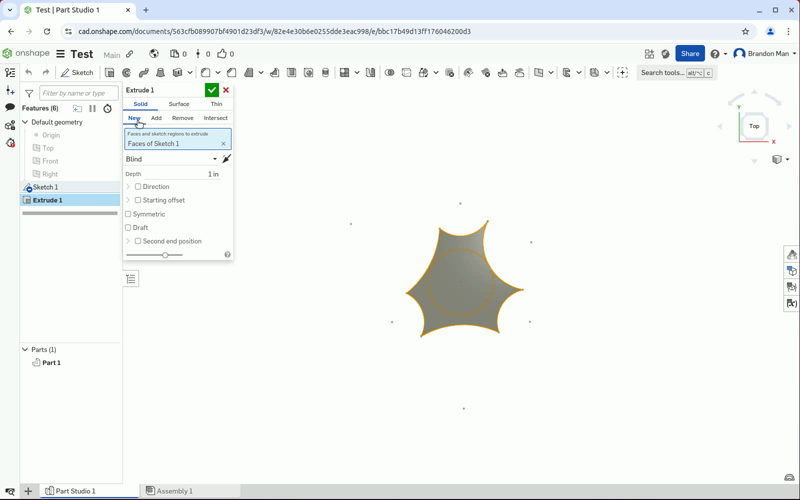
click(137, 120)
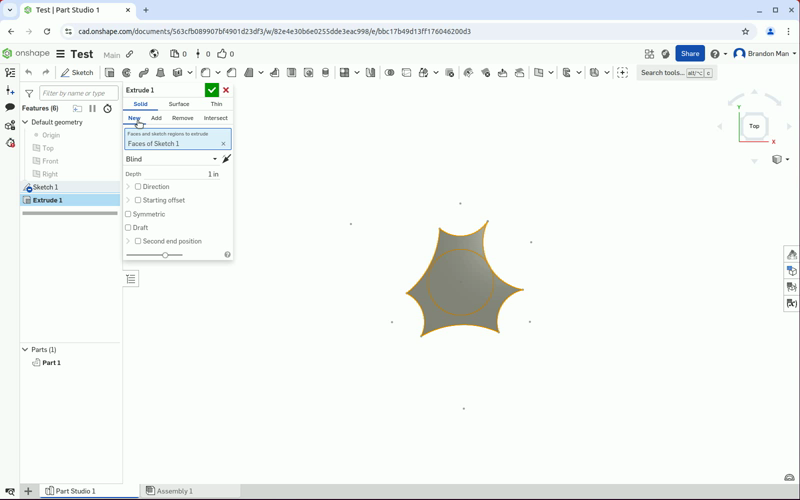
key(tab, 4)
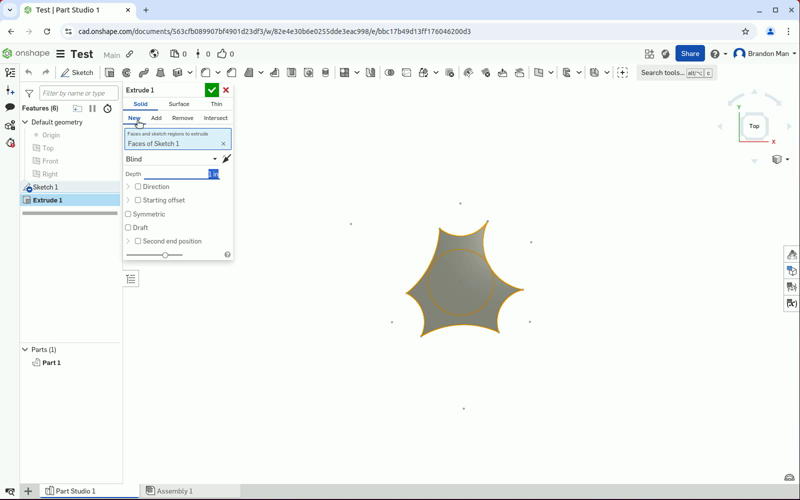
text(6.018)
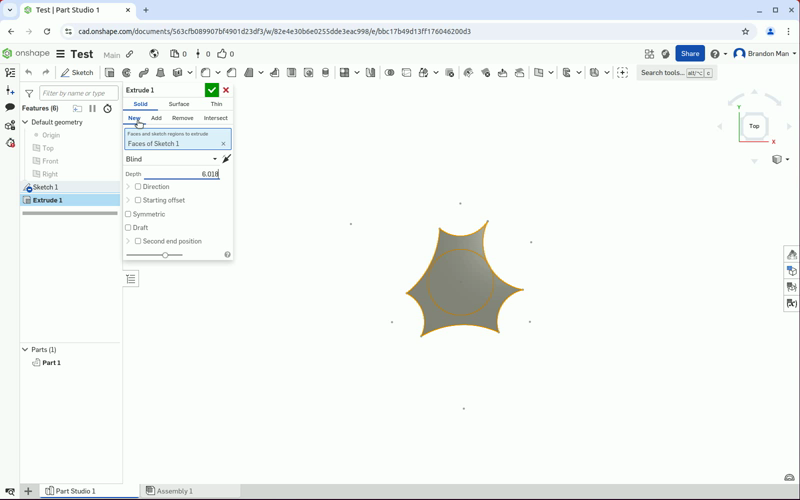
key(enter)
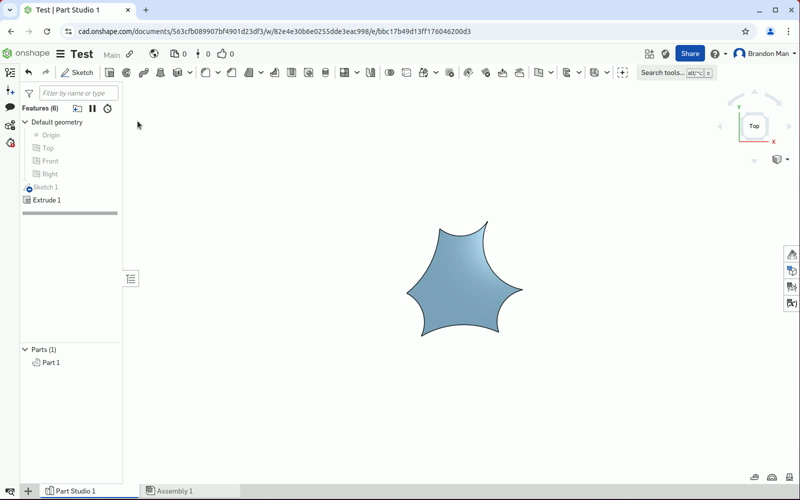
key(shift+h)
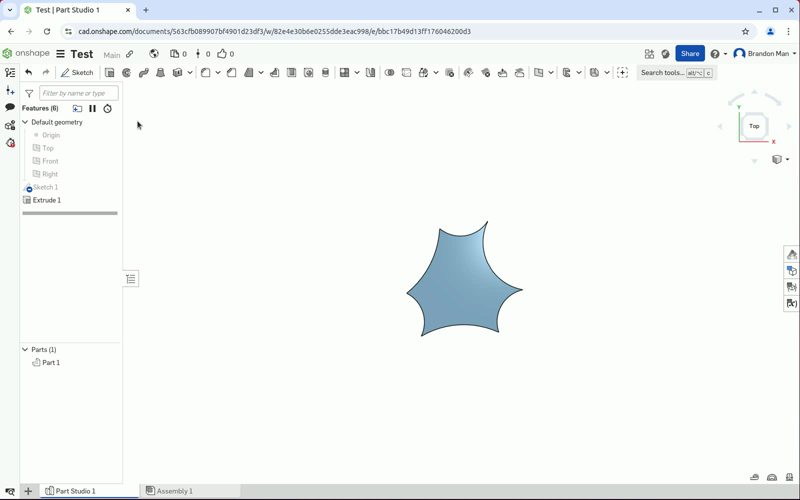
key(shift+h)
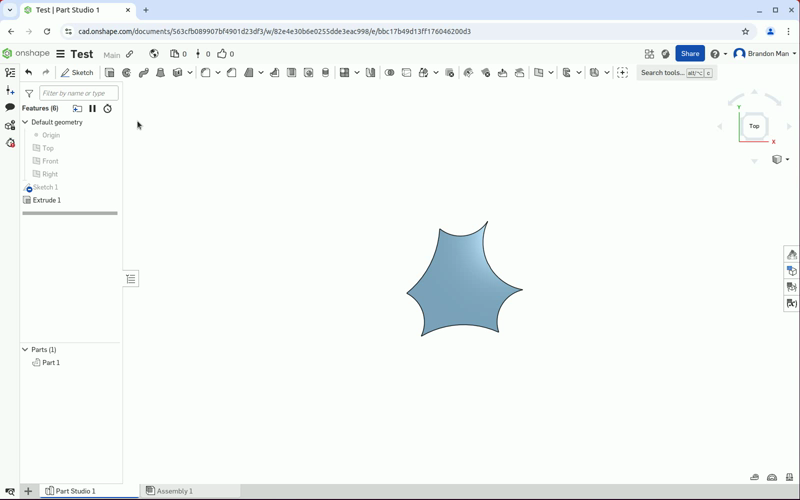
mouse_move(73, 189)
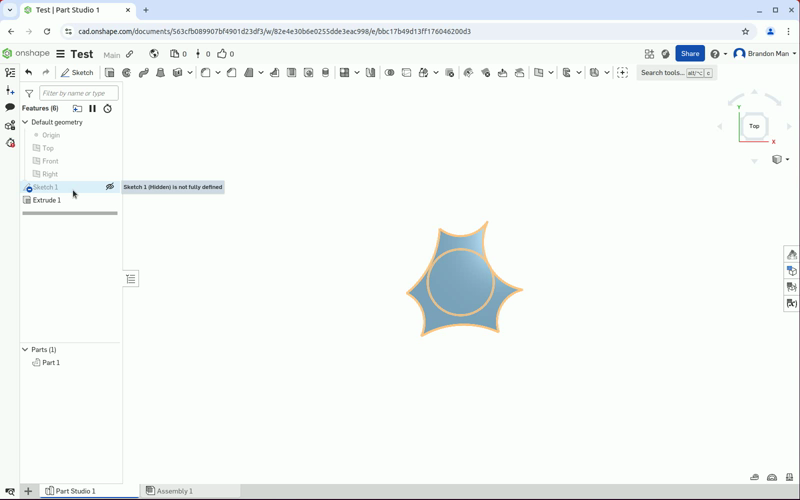
click(73, 189)
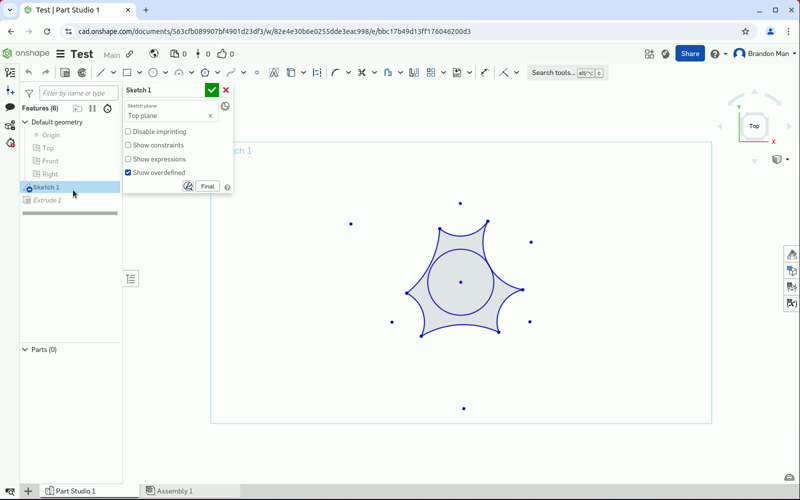
mouse_move(229, 92)
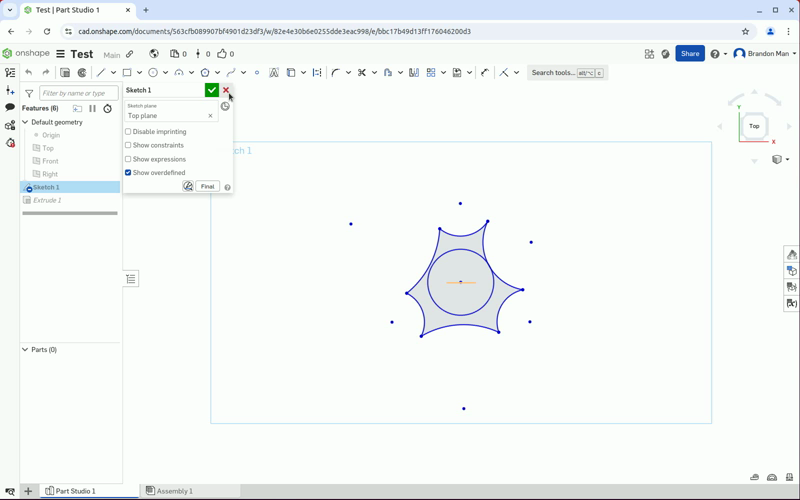
click(229, 92)
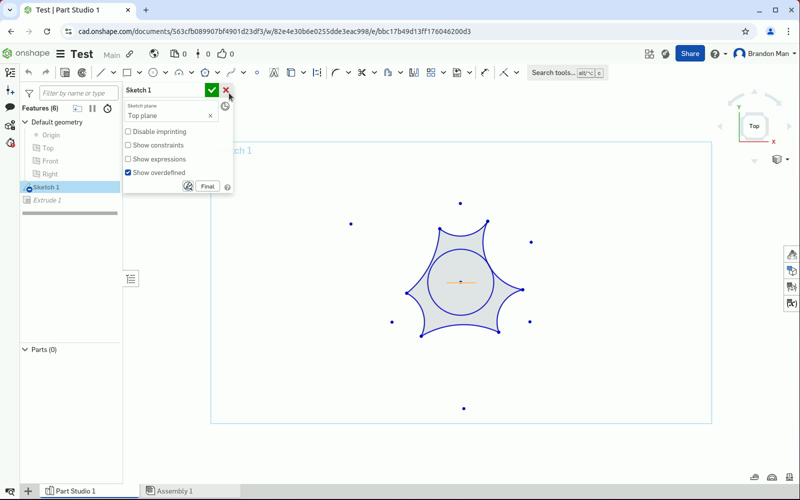
key(shift+s)
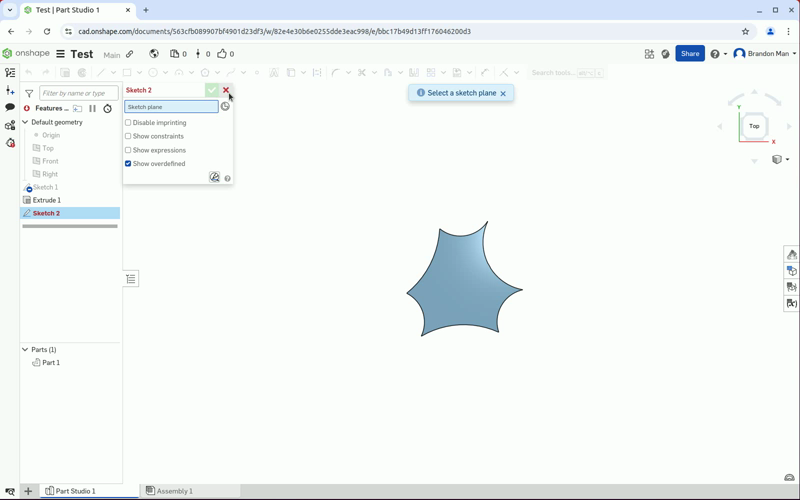
mouse_move(73, 150)
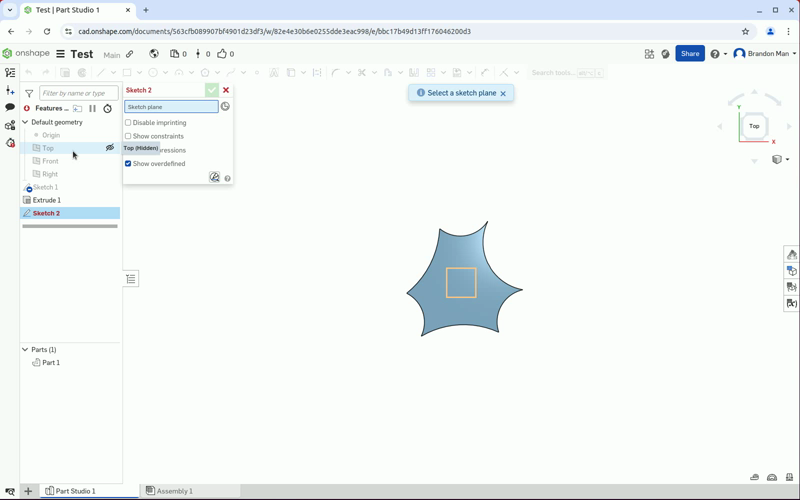
click(73, 150)
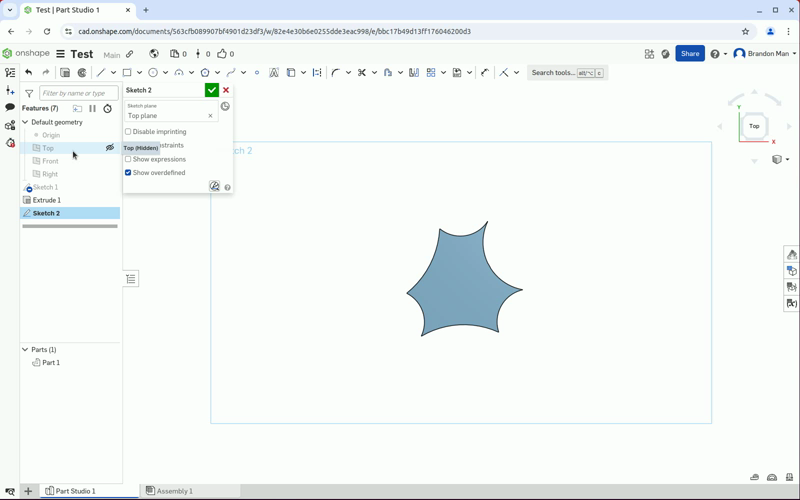
mouse_move(73, 352)
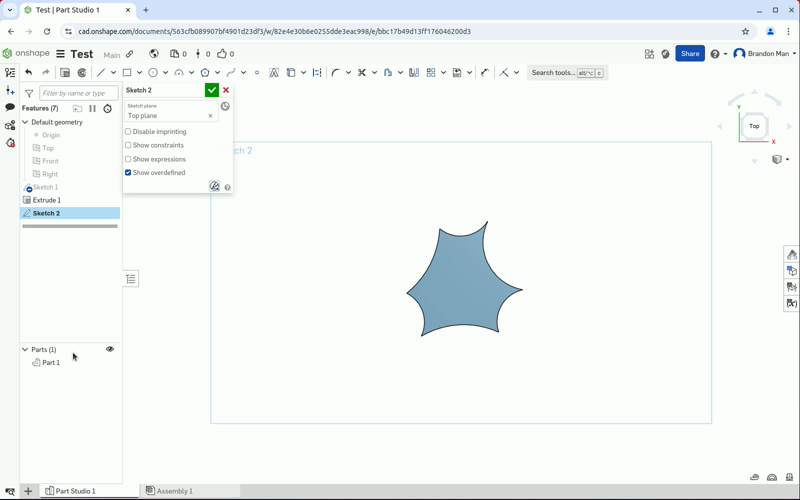
key(y)
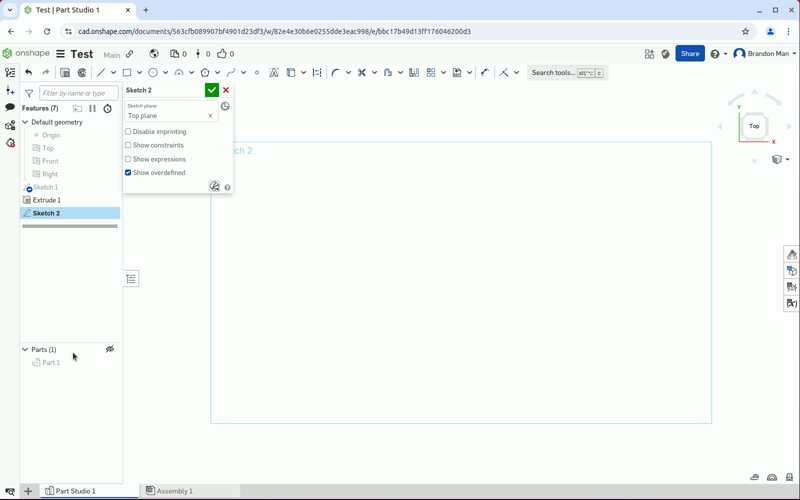
key(a)
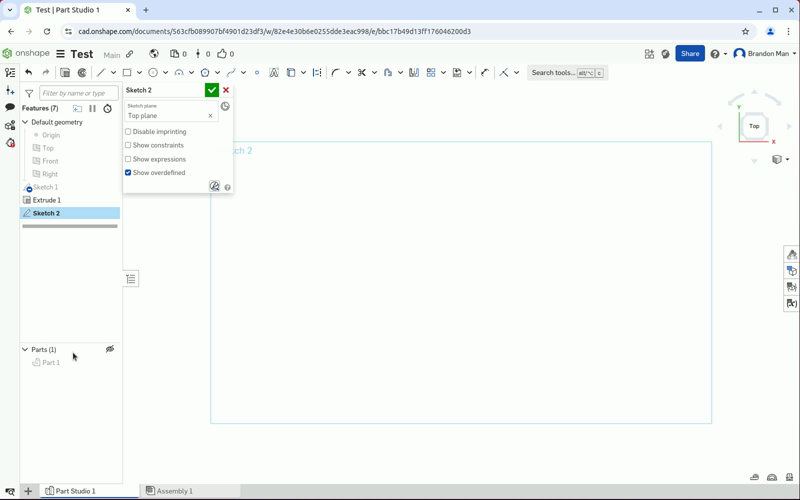
key_down(shift)
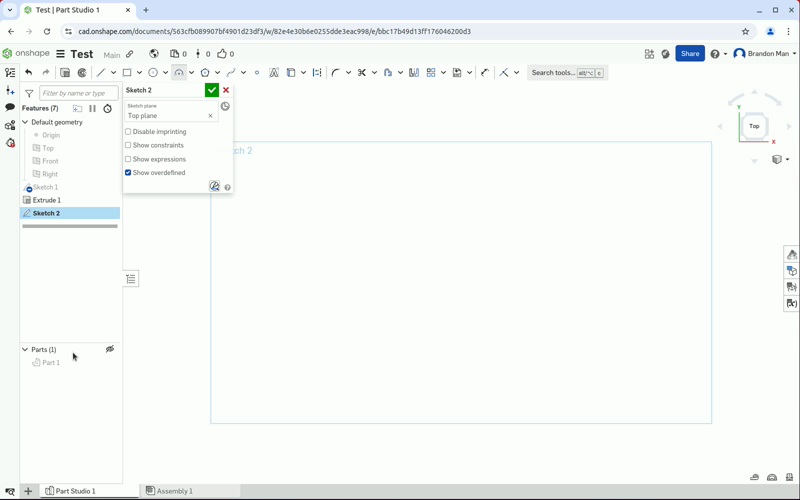
mouse_move(361, 312)
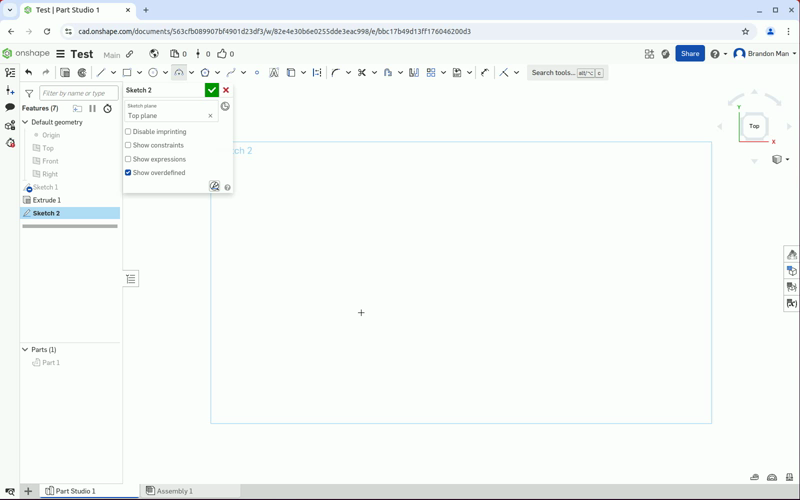
click(361, 312)
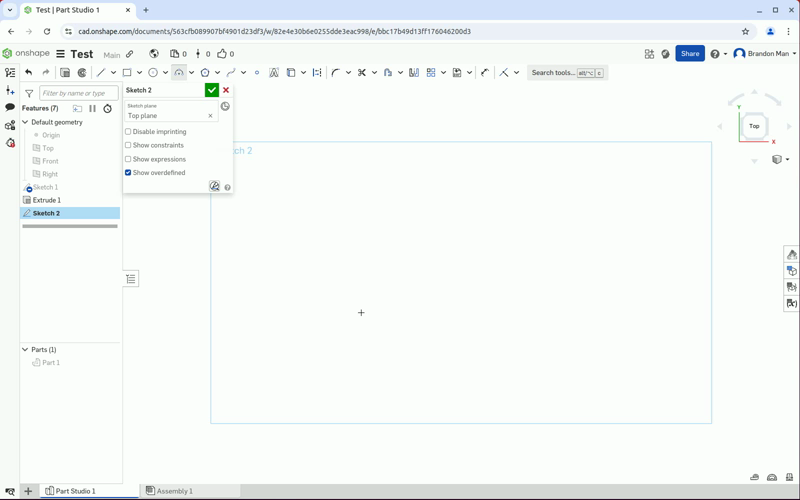
key_up(shift)
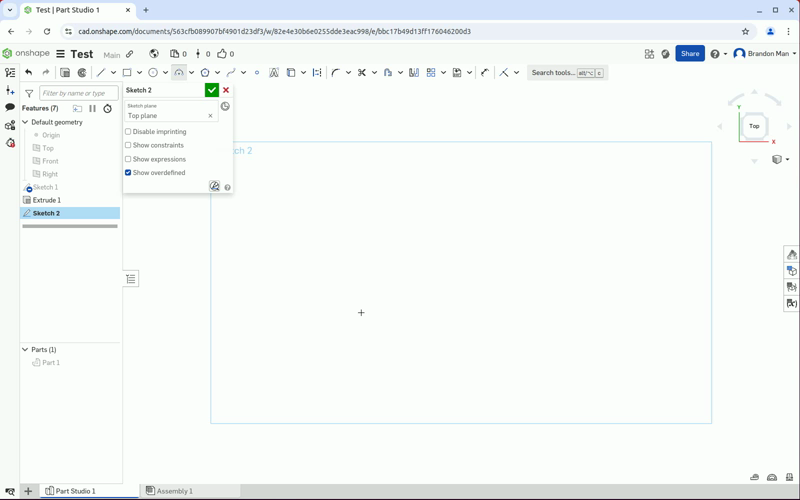
key_down(shift)
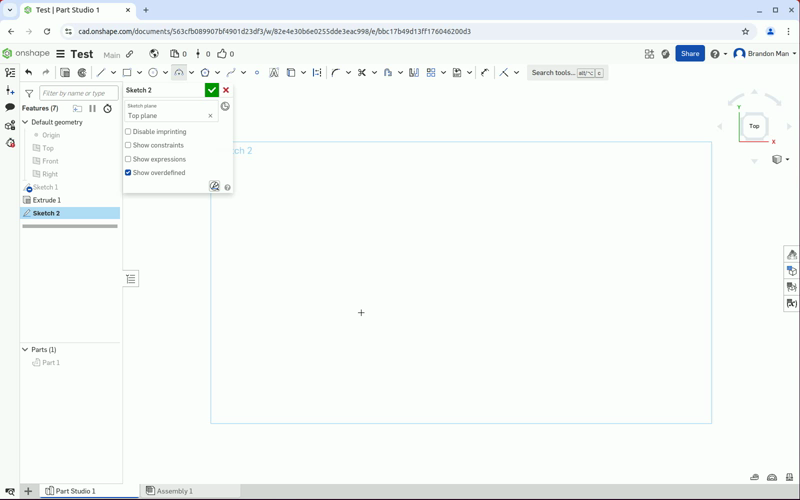
mouse_move(366, 327)
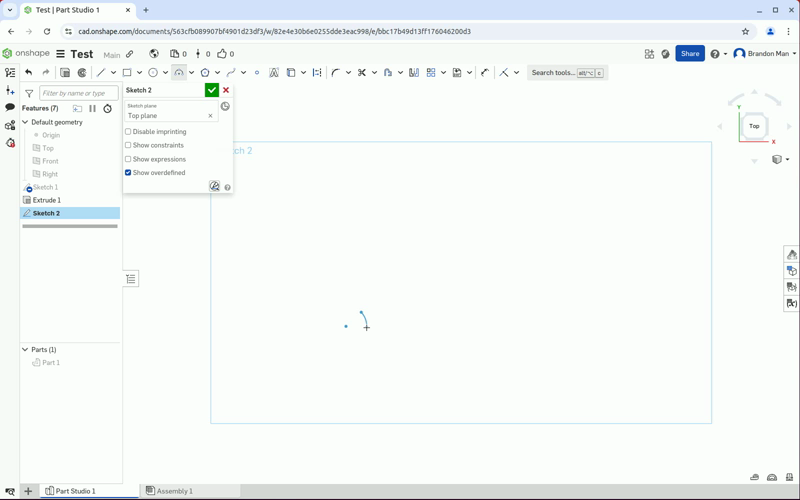
click(366, 327)
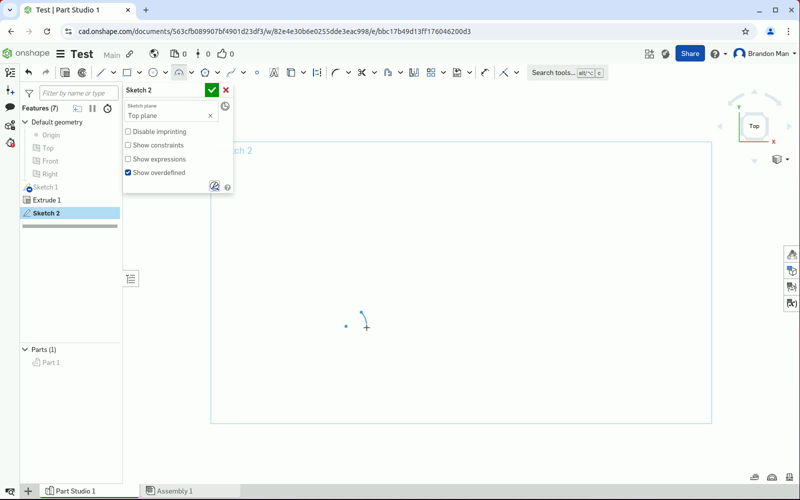
mouse_move(363, 319)
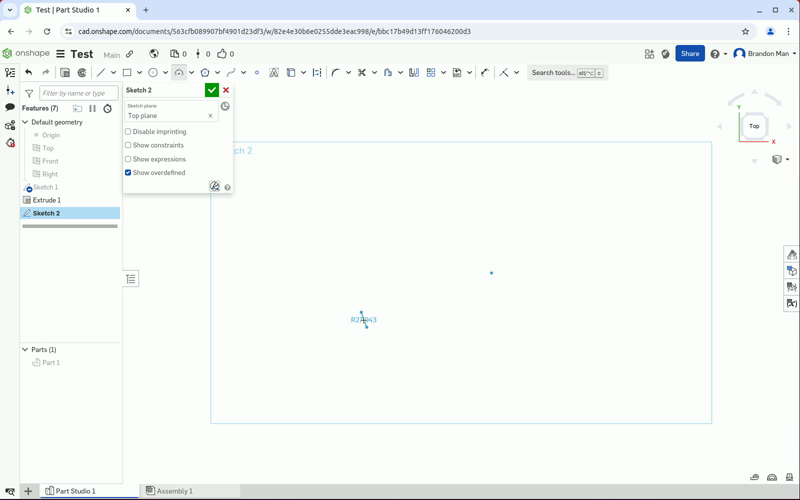
click(363, 319)
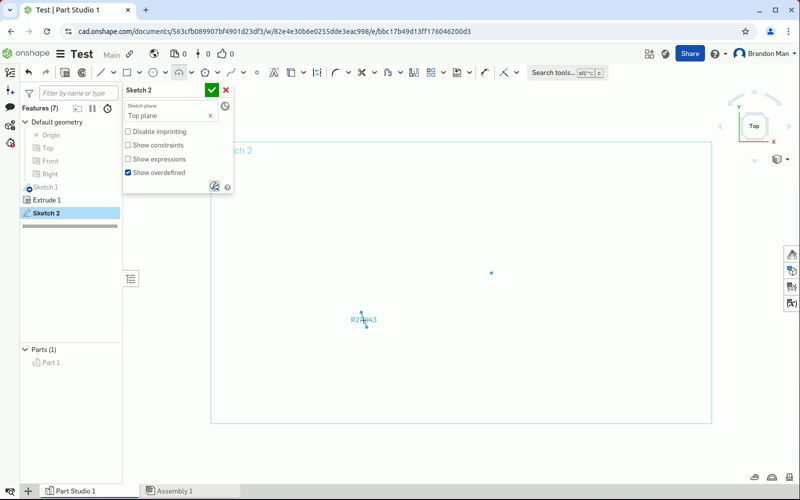
key_up(shift)
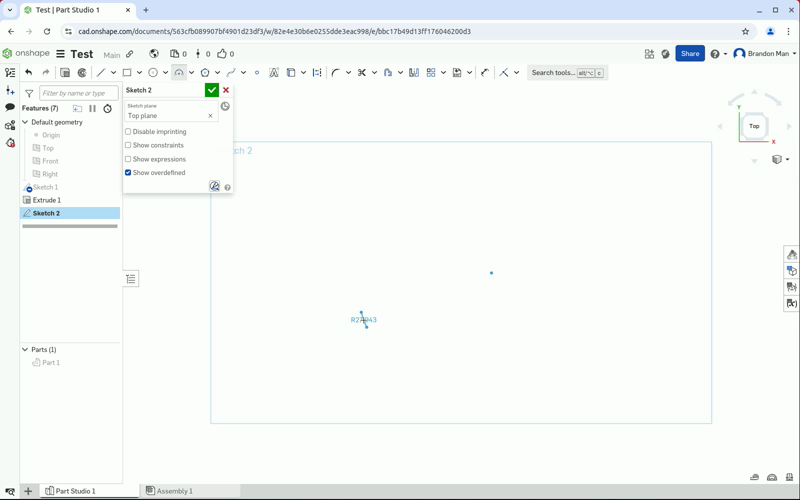
mouse_move(366, 327)
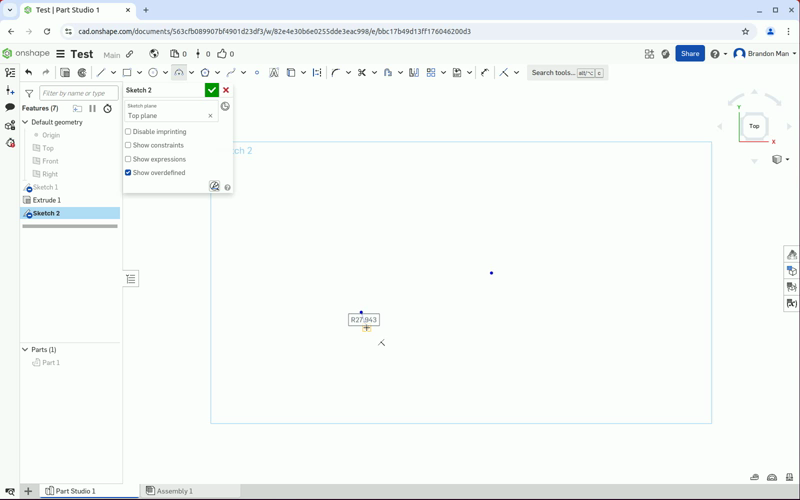
click(366, 327)
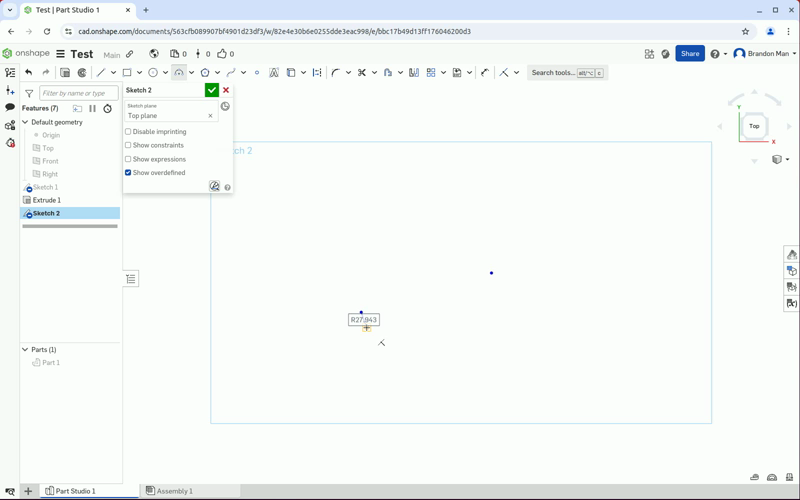
key_down(shift)
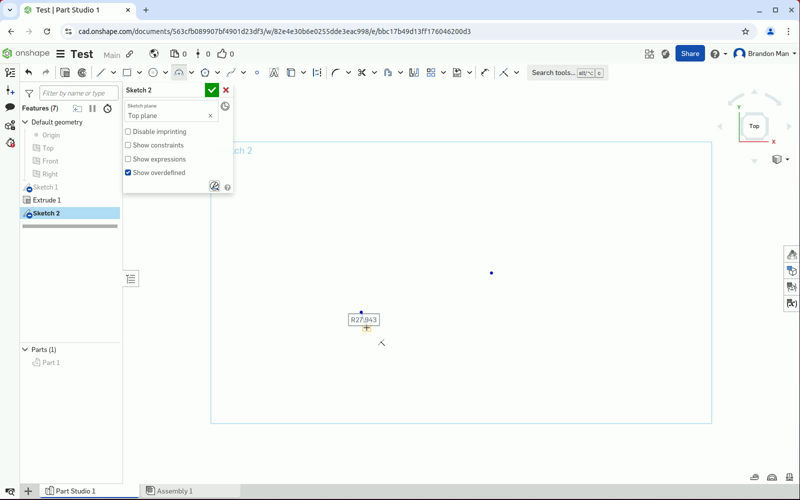
mouse_move(376, 342)
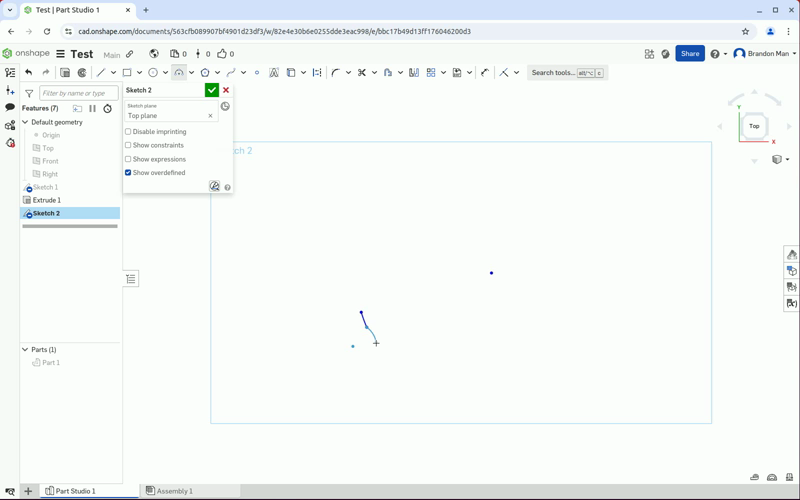
click(376, 342)
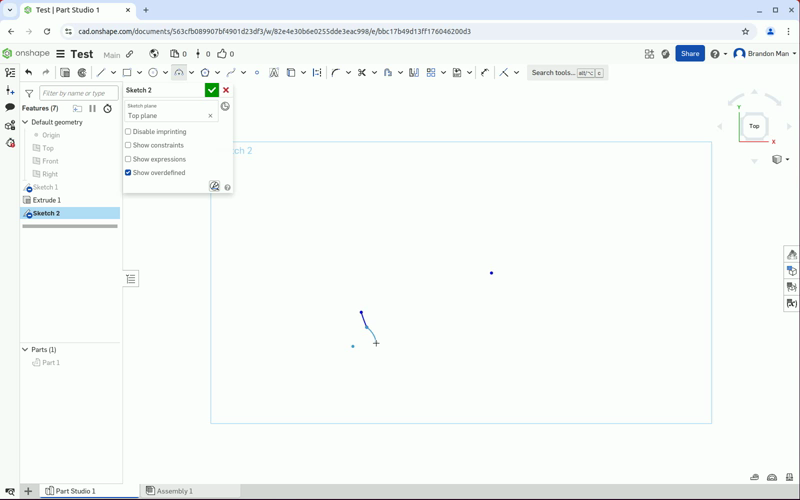
mouse_move(415, 308)
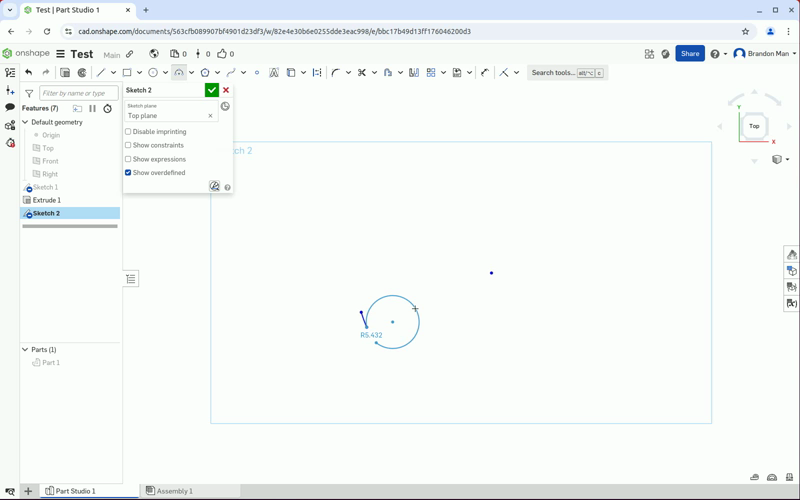
click(415, 308)
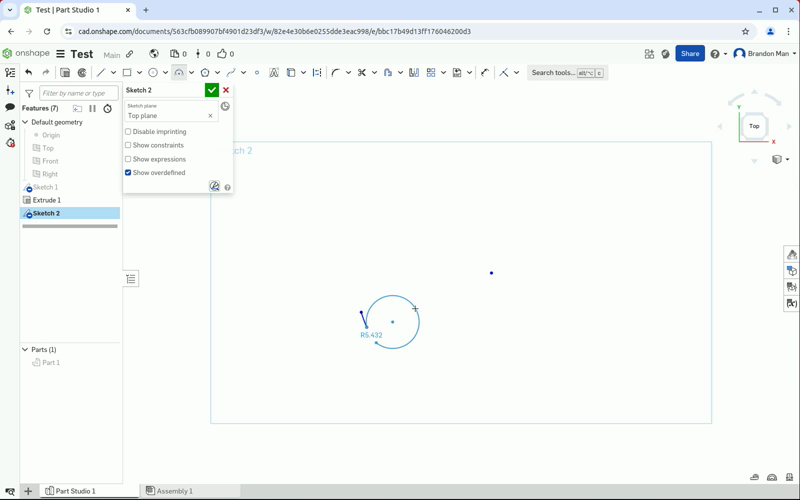
key_up(shift)
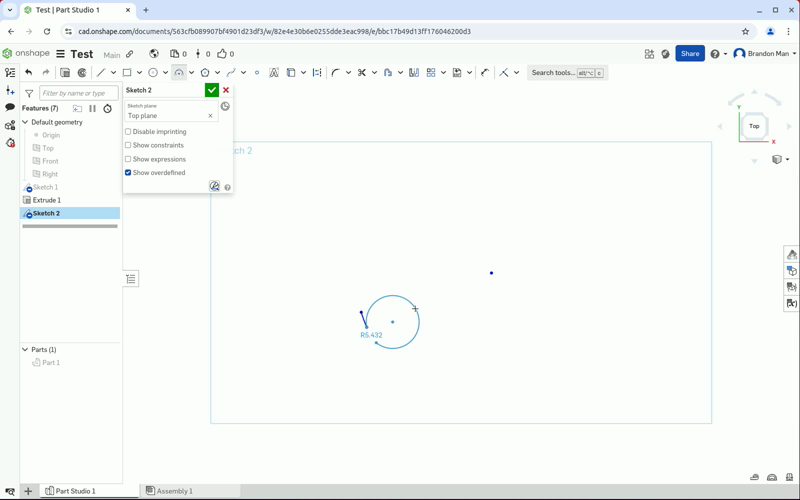
mouse_move(376, 342)
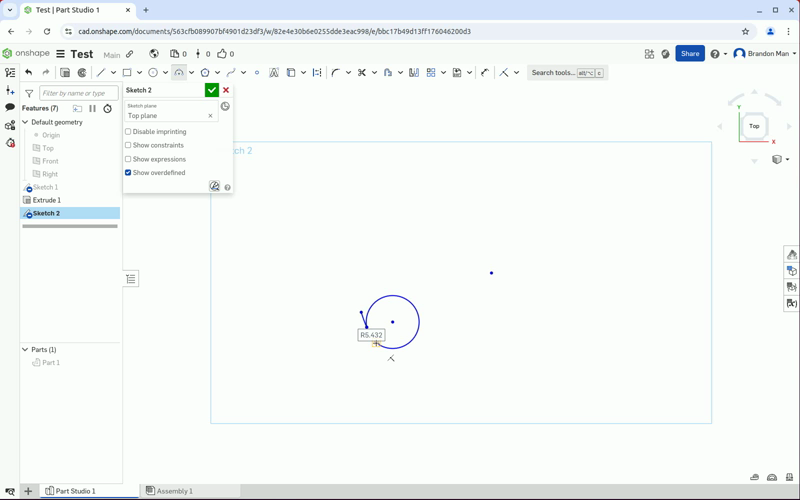
click(376, 342)
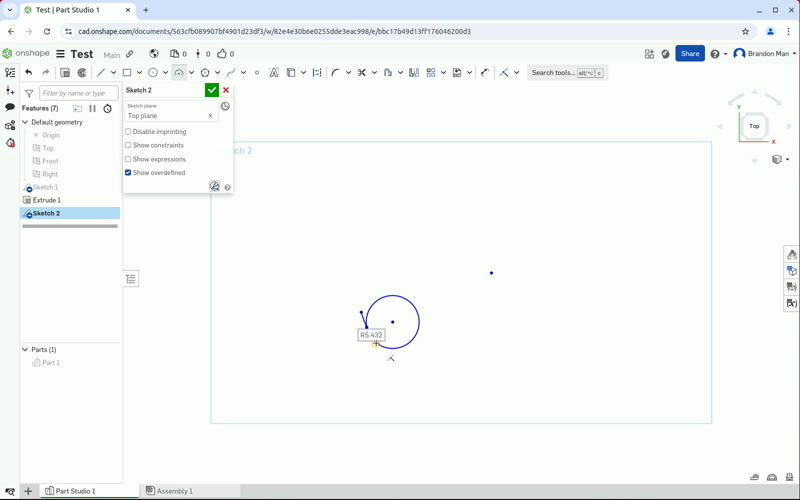
key_down(shift)
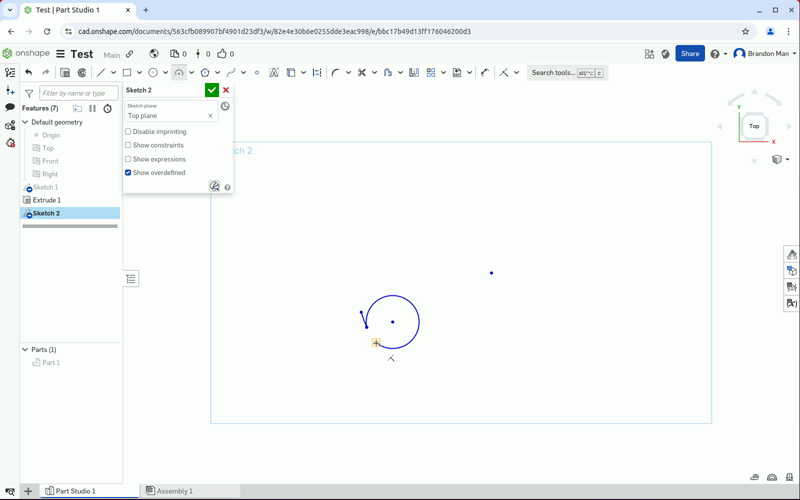
mouse_move(386, 355)
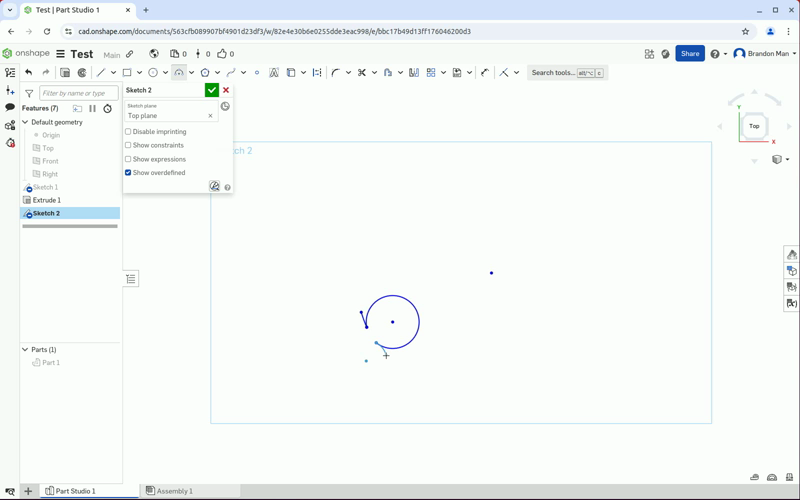
click(386, 355)
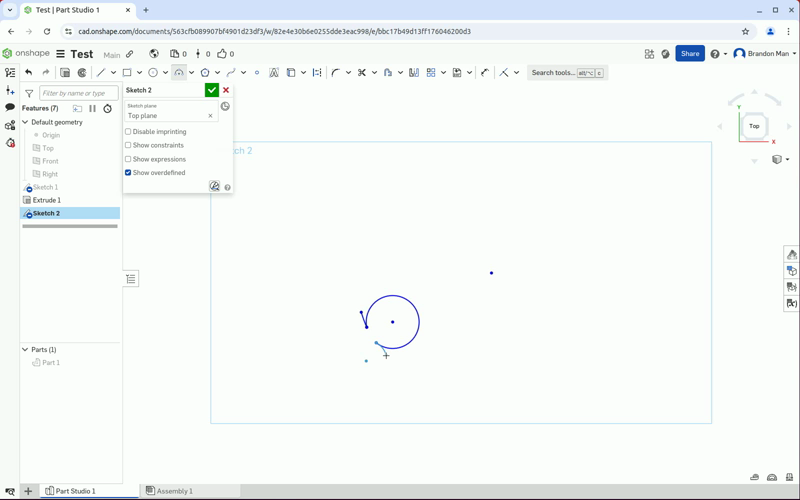
mouse_move(380, 349)
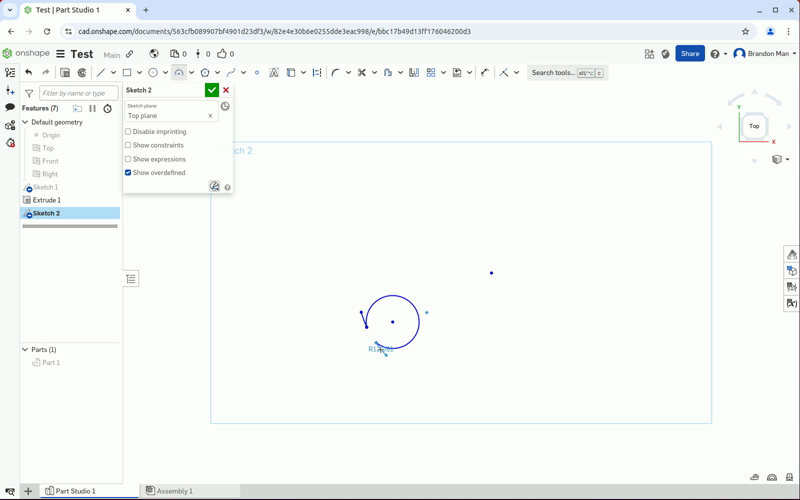
click(380, 349)
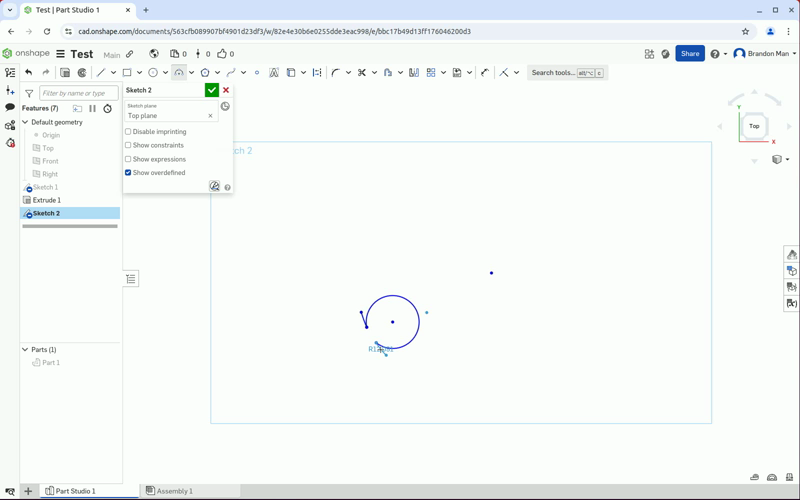
key_up(shift)
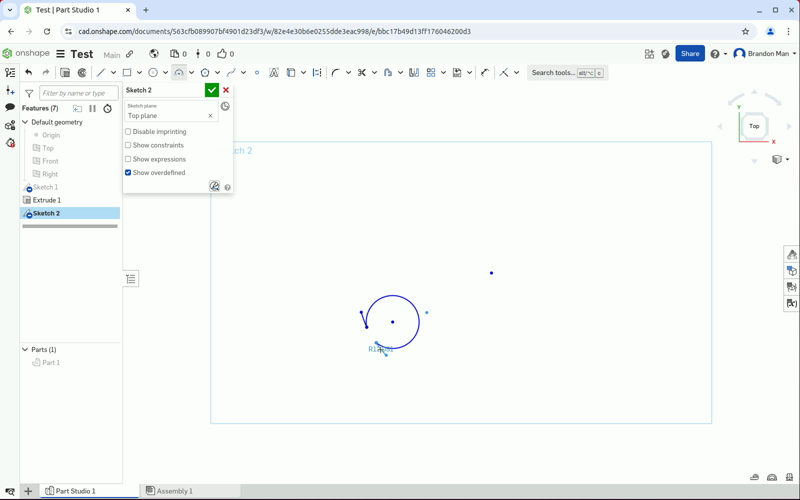
mouse_move(386, 355)
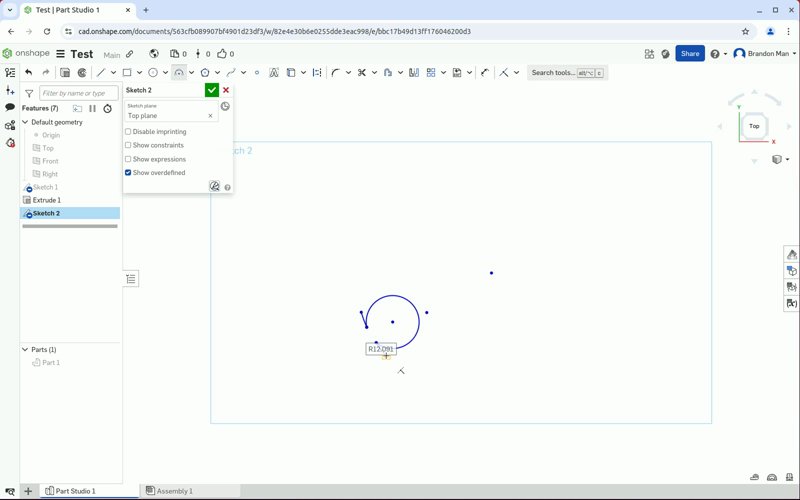
click(386, 355)
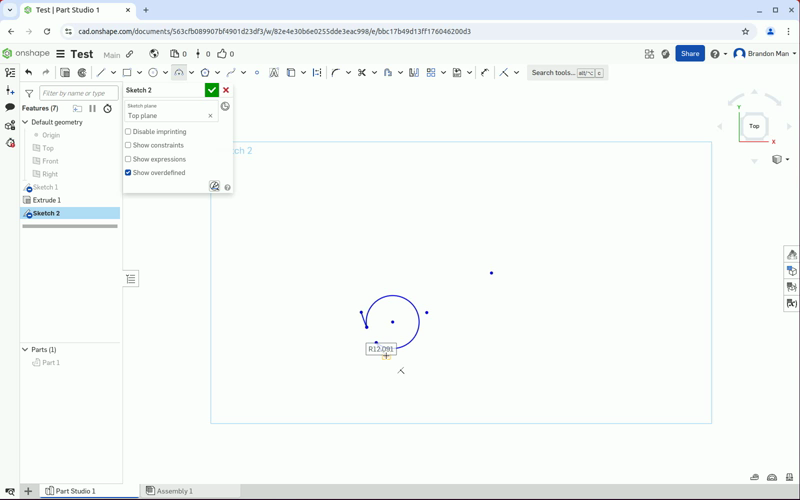
mouse_move(361, 312)
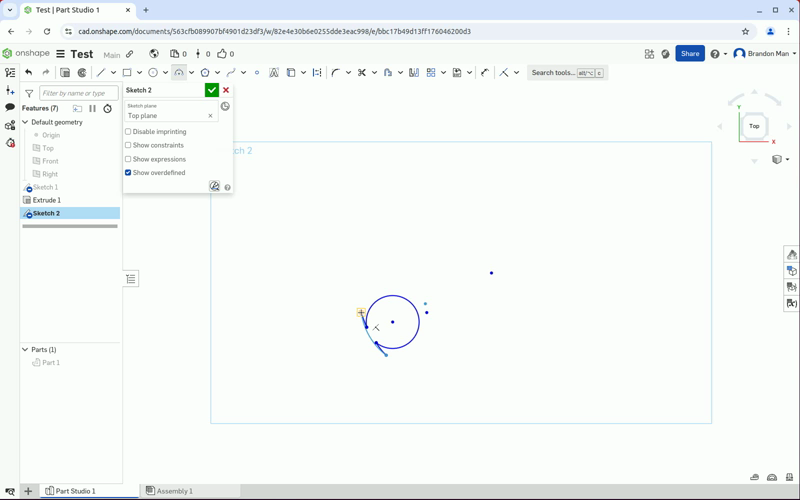
click(361, 312)
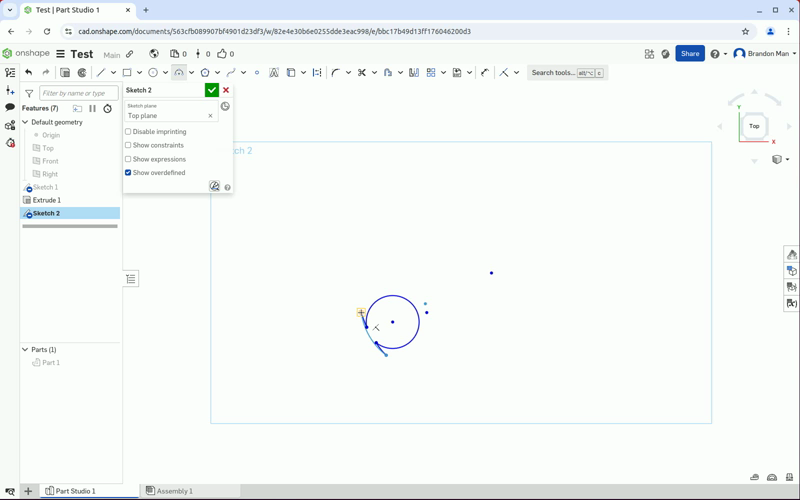
key_down(shift)
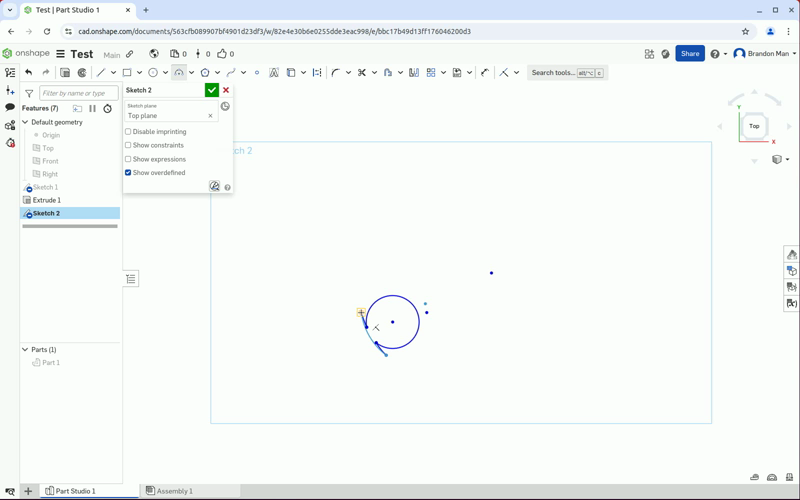
mouse_move(421, 305)
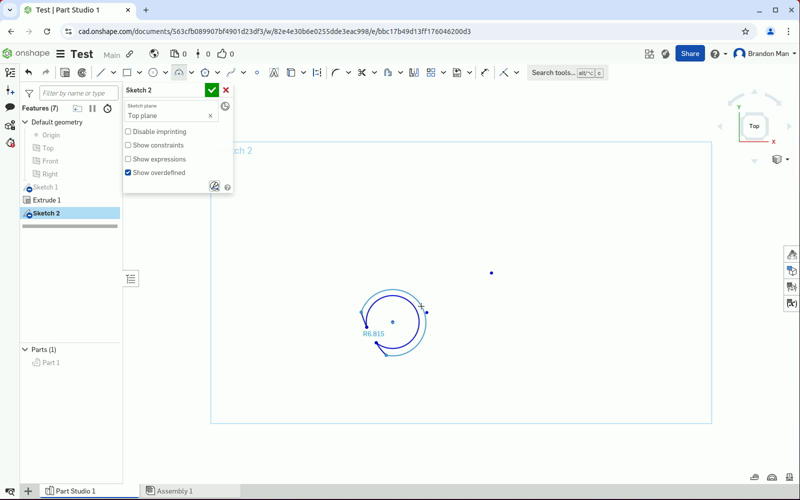
click(421, 305)
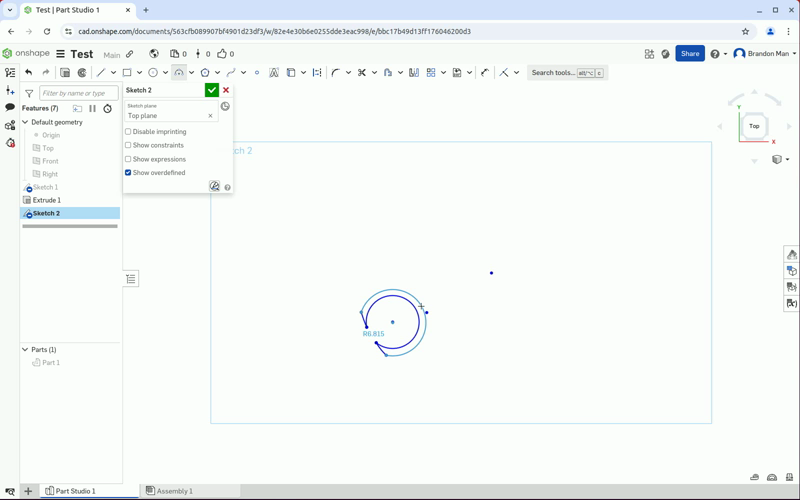
key_up(shift)
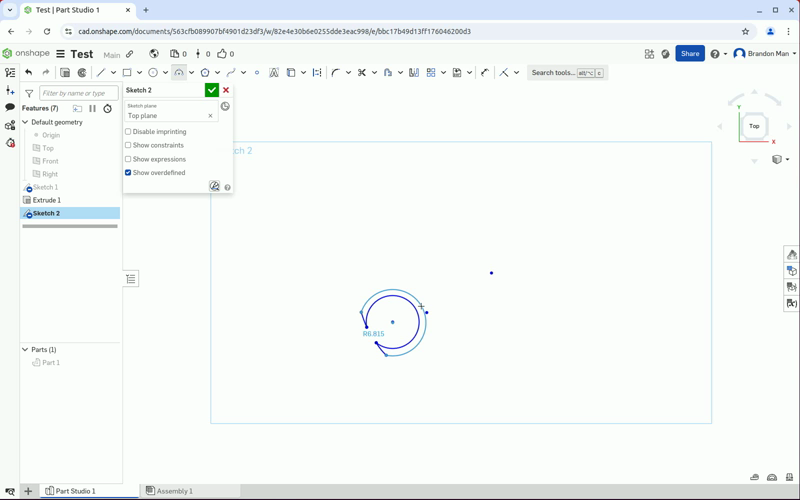
key(esc)
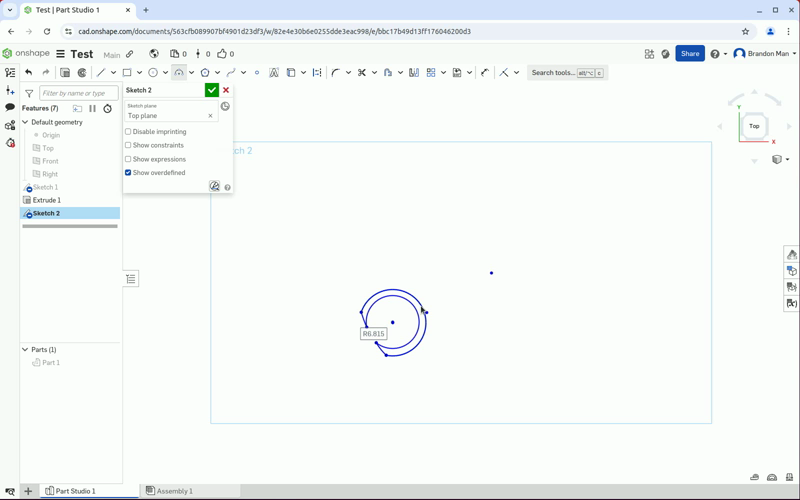
mouse_move(408, 297)
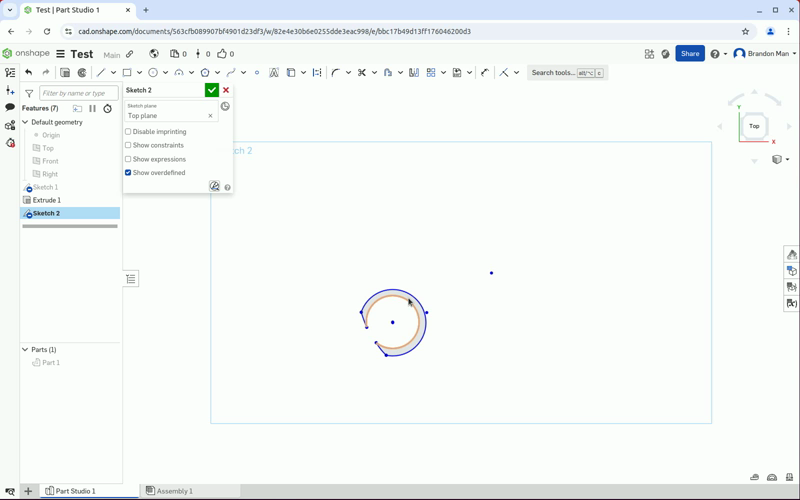
scroll(6)
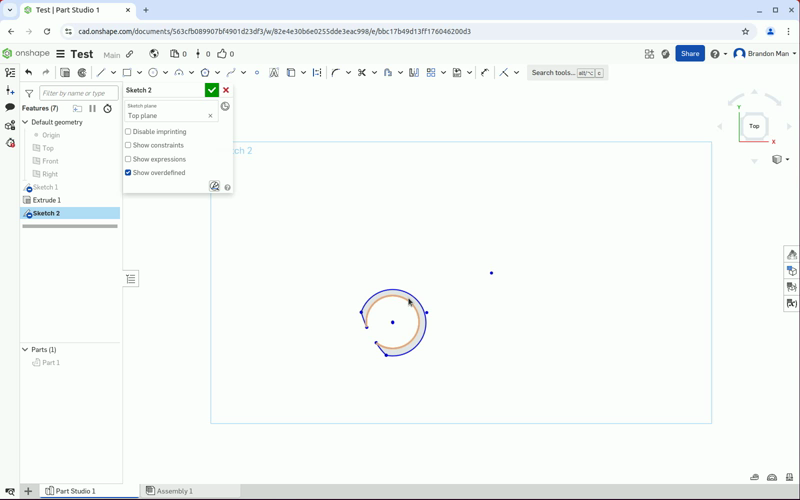
scroll(6)
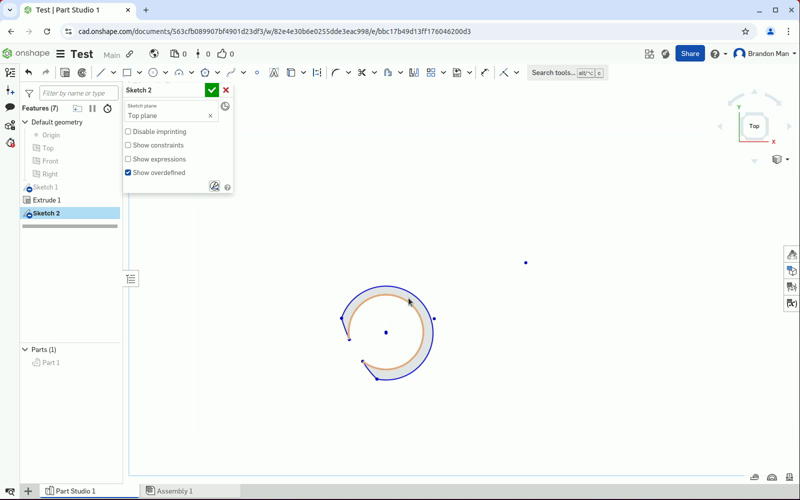
scroll(6)
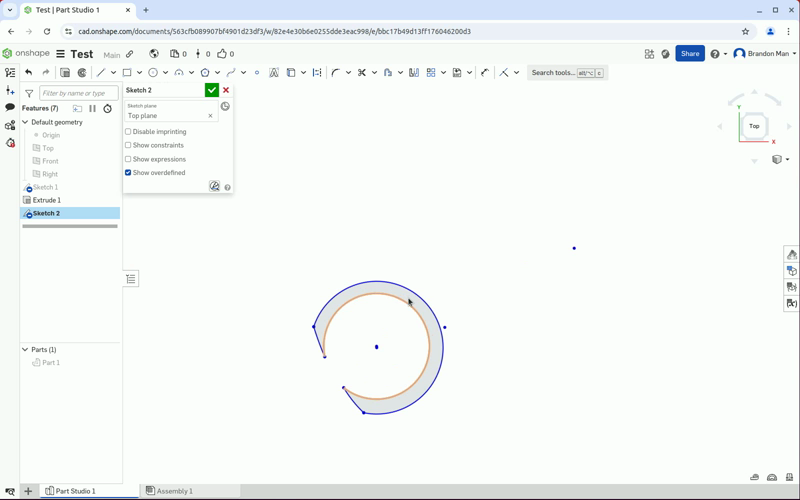
scroll(6)
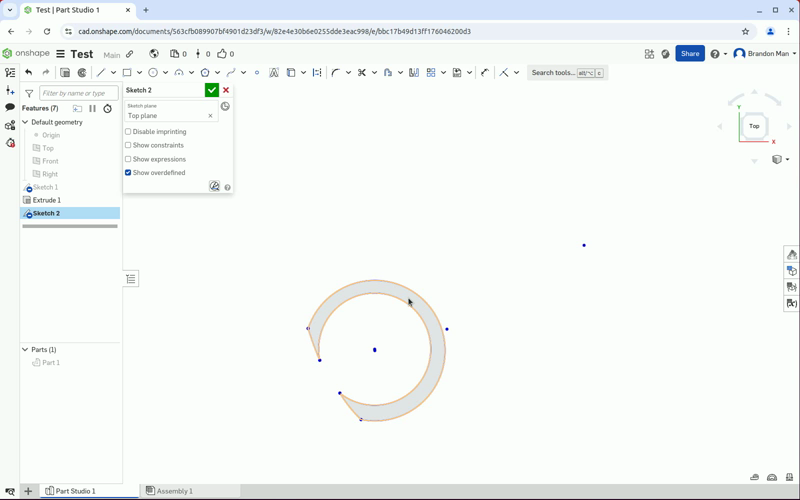
scroll(6)
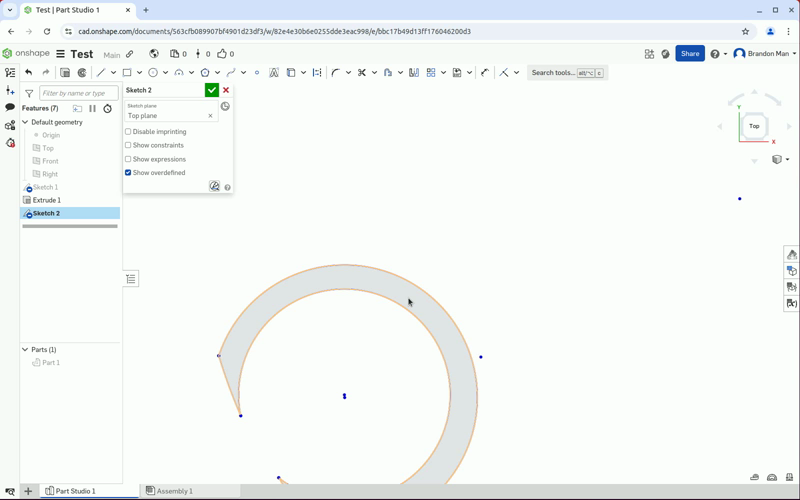
scroll(6)
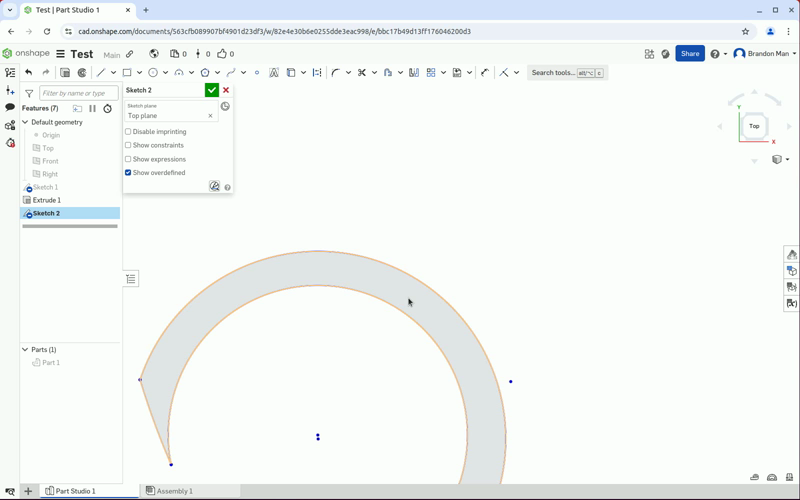
scroll(6)
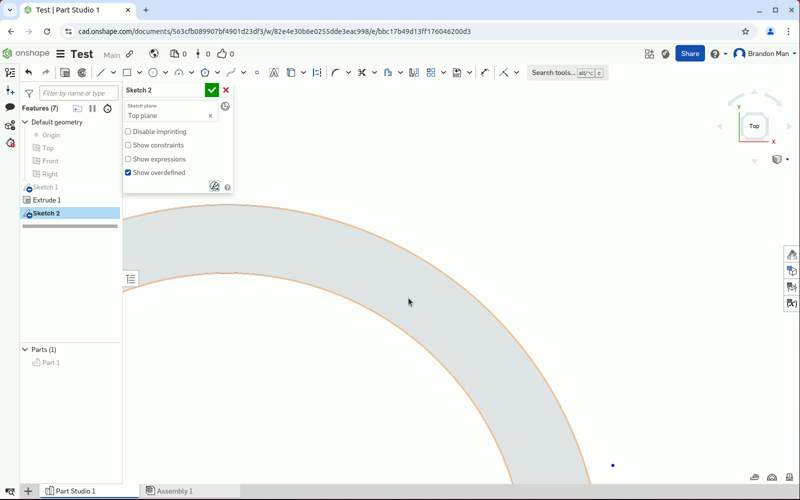
click(408, 297)
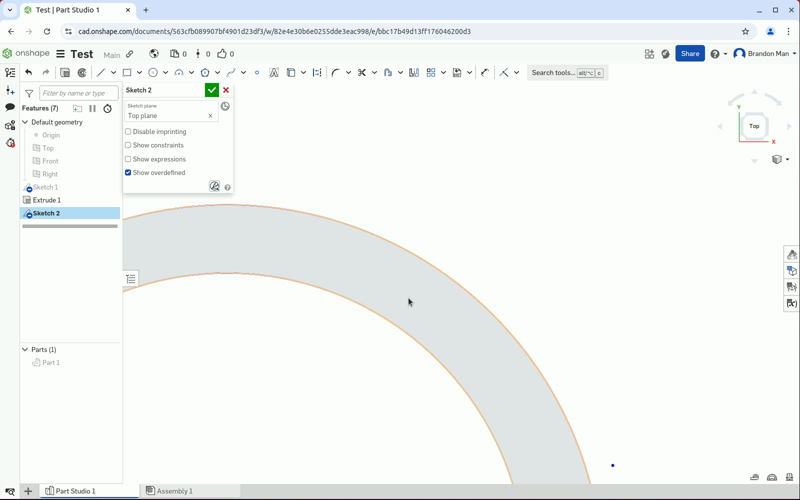
scroll(-6)
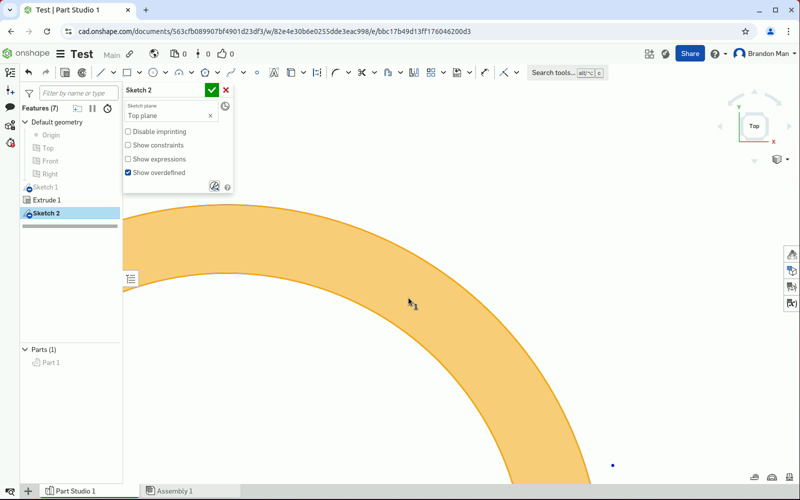
scroll(-6)
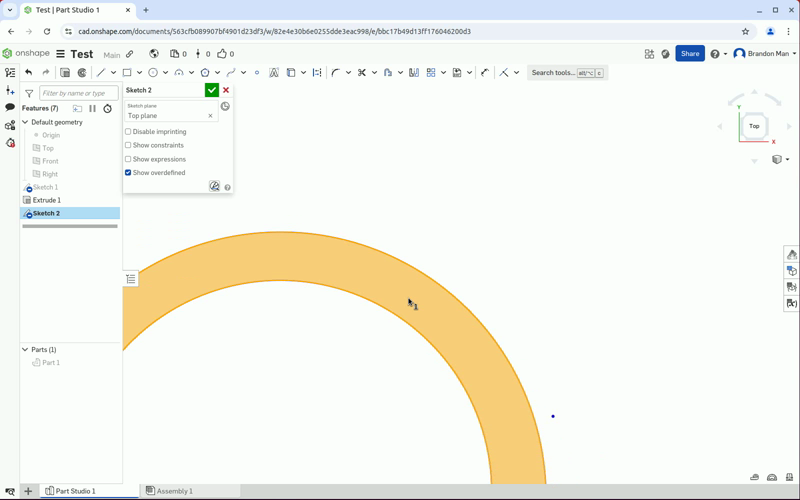
scroll(-6)
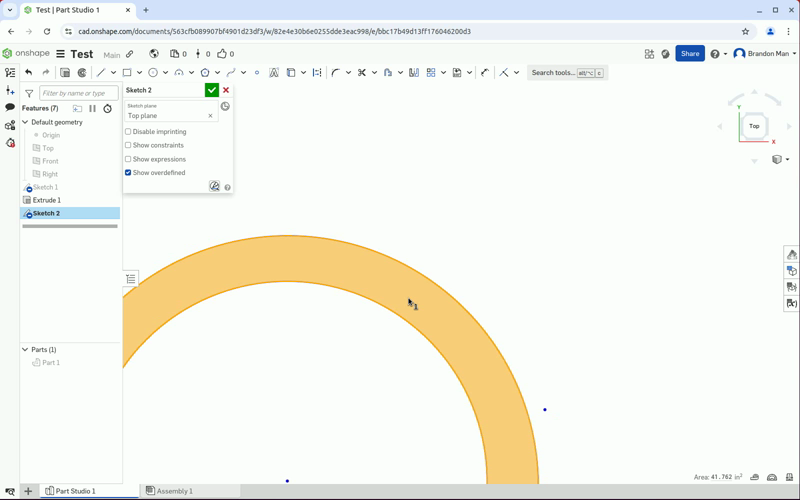
scroll(-6)
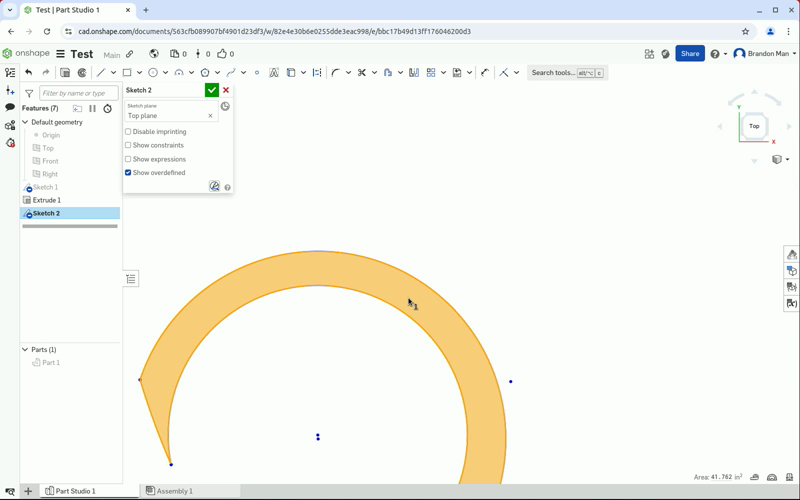
scroll(-6)
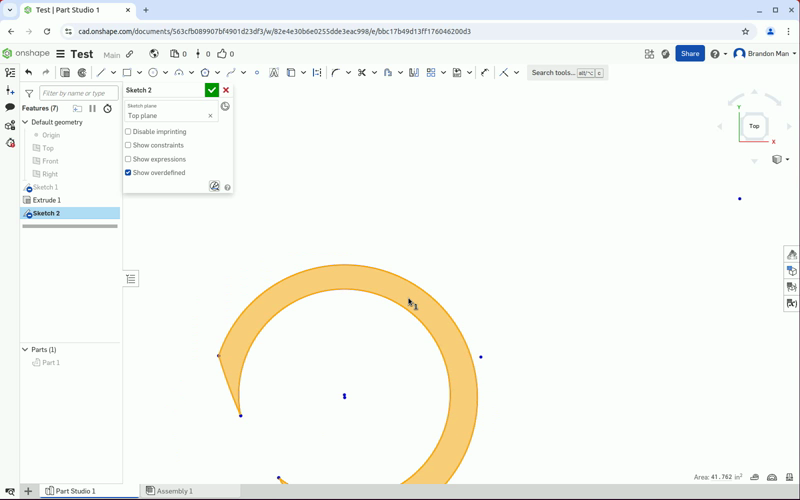
scroll(-6)
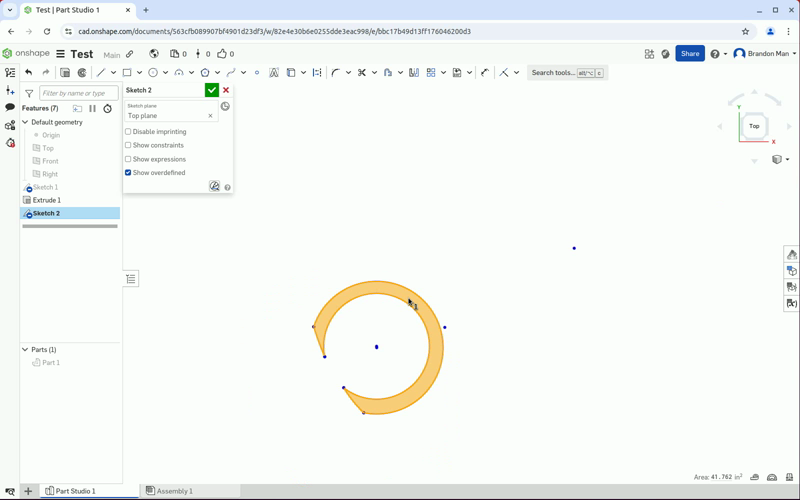
scroll(-6)
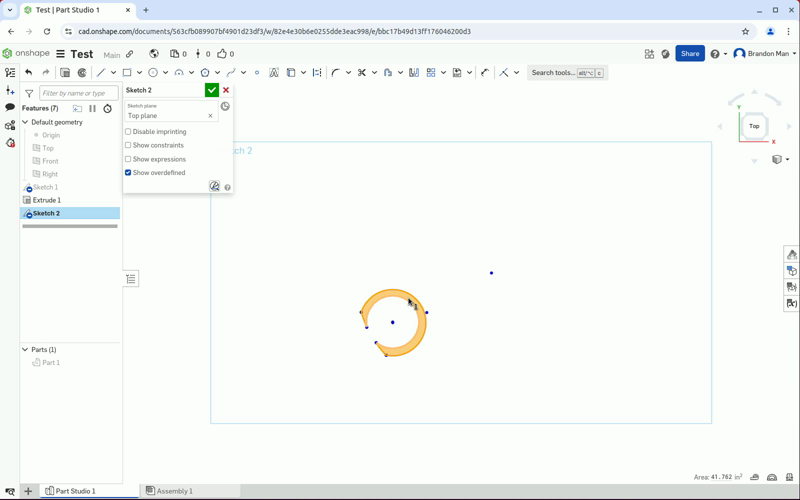
mouse_move(73, 352)
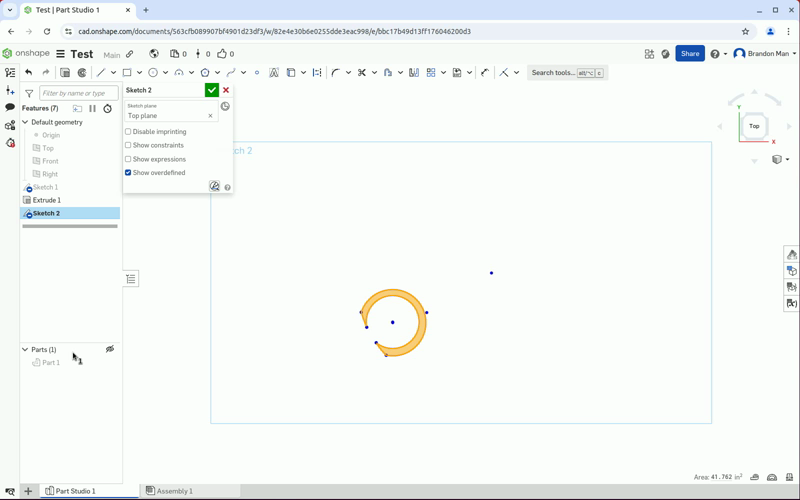
key(shift+y)
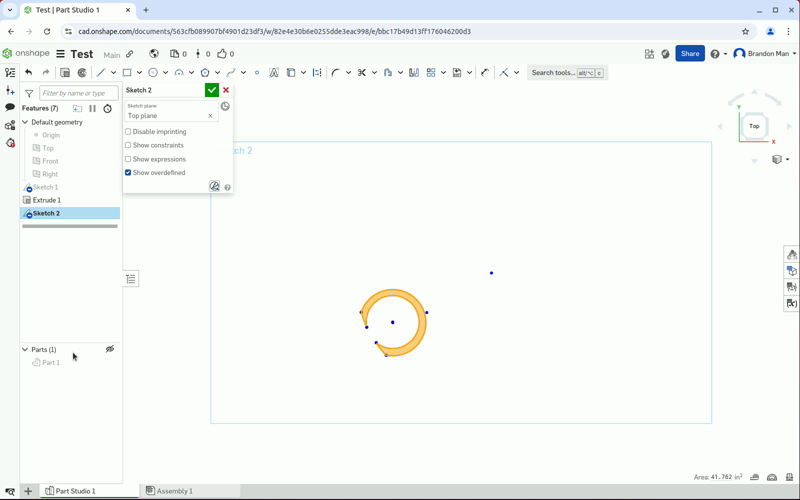
key(shift+e)
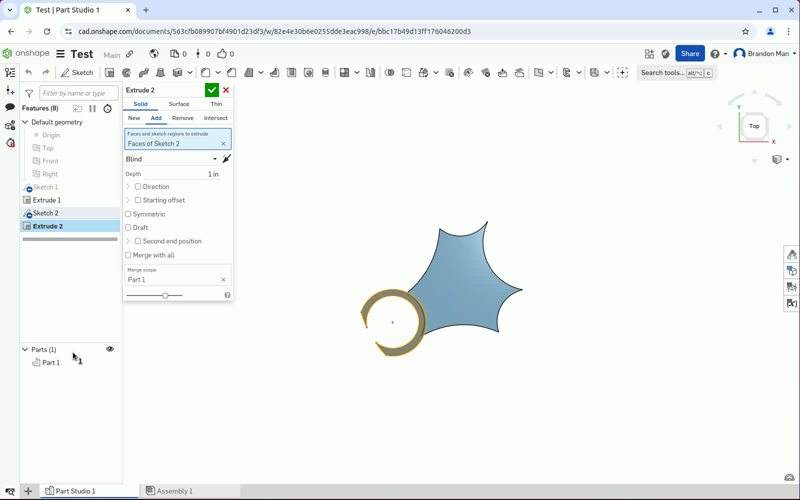
mouse_move(143, 106)
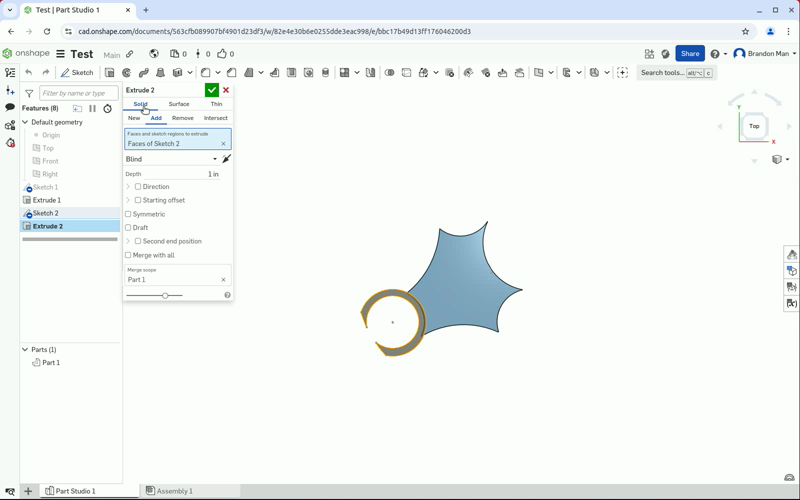
click(143, 106)
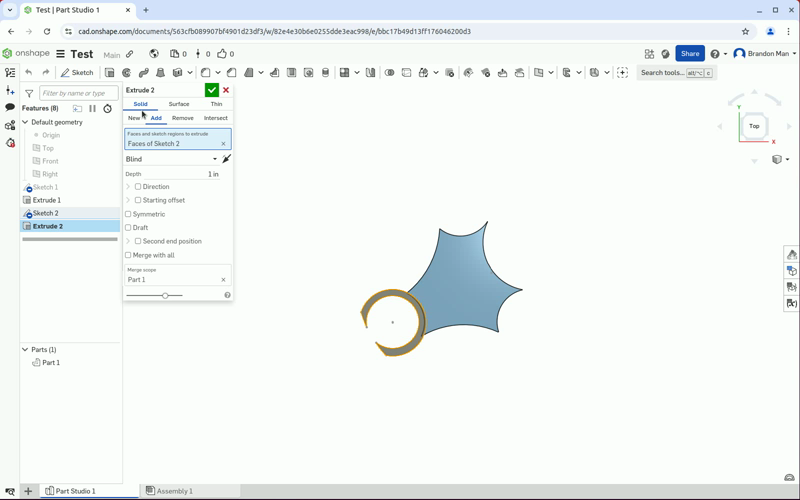
mouse_move(137, 120)
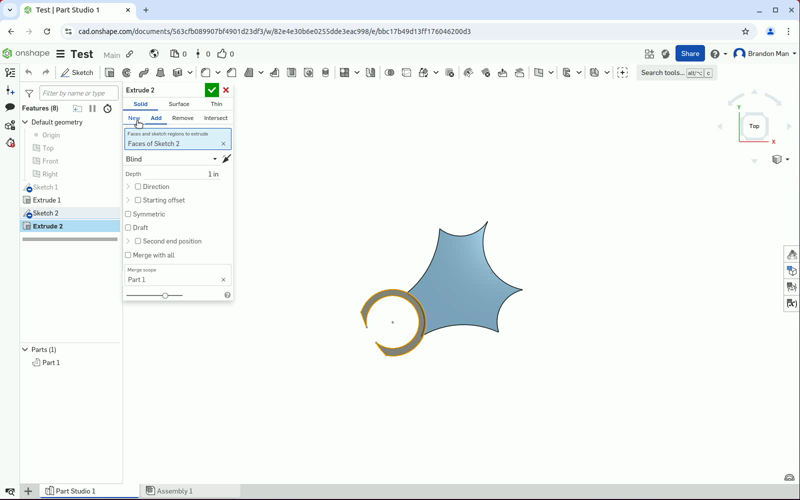
click(137, 120)
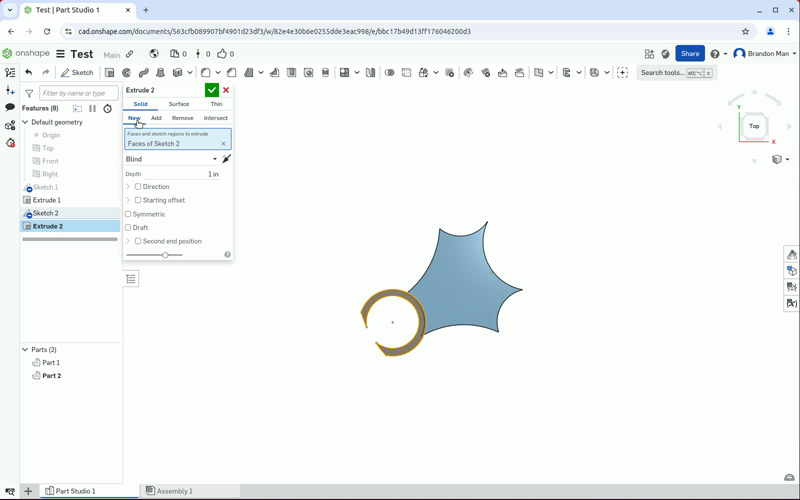
key(tab, 4)
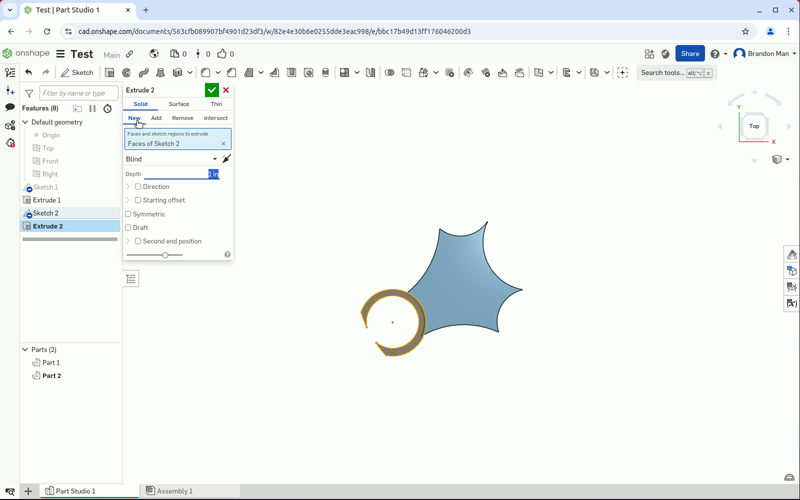
text(6.018)
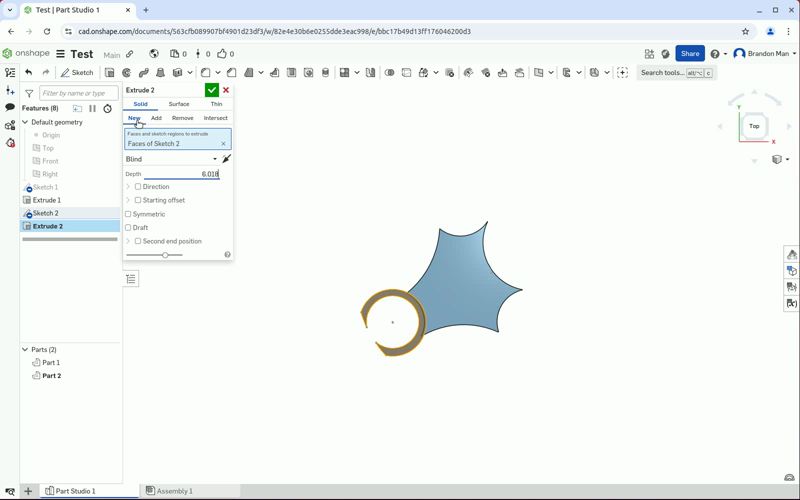
key(enter)
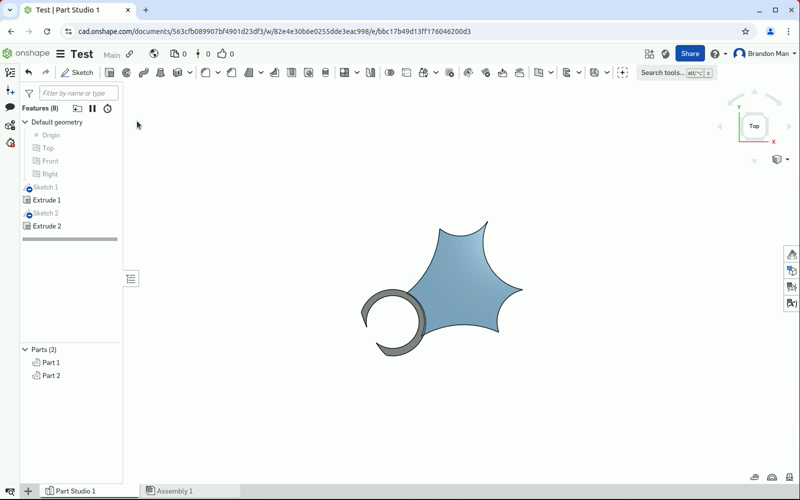
key(shift+h)
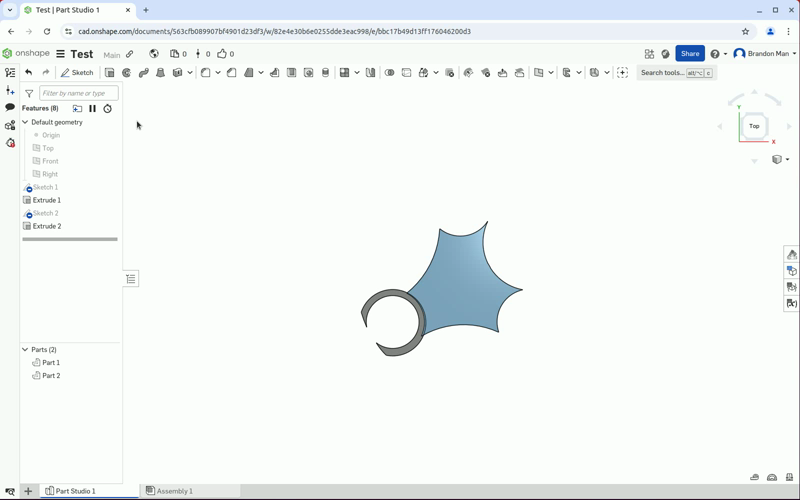
key(shift+h)
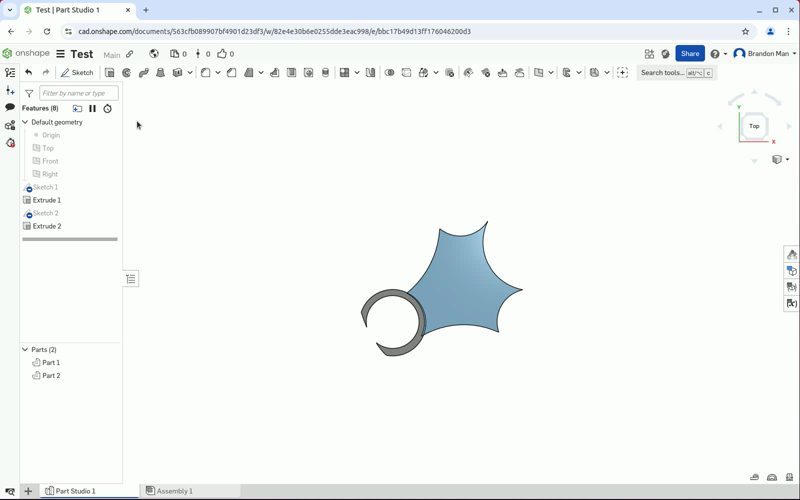
mouse_move(73, 189)
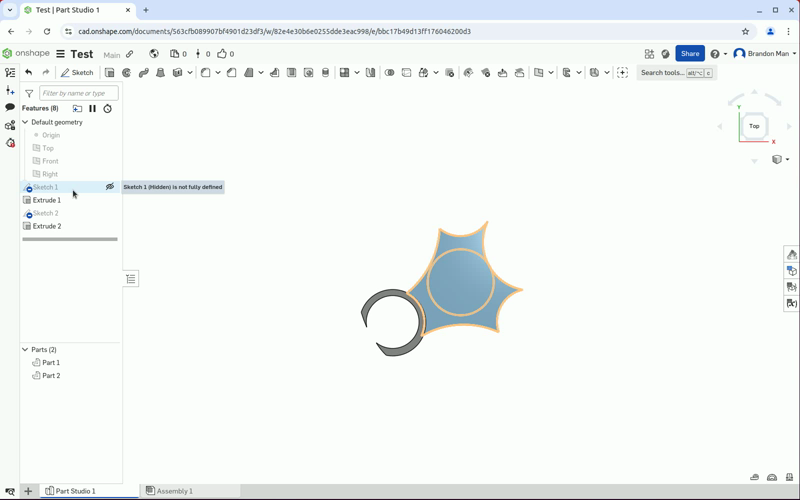
click(73, 189)
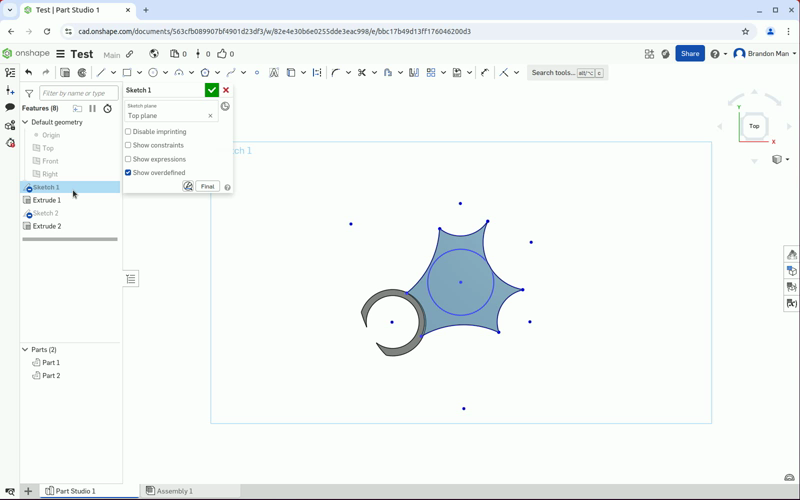
mouse_move(229, 92)
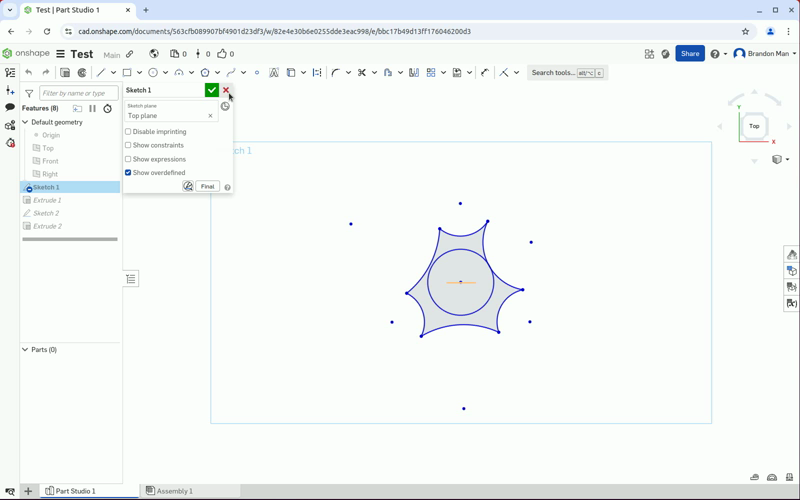
click(229, 92)
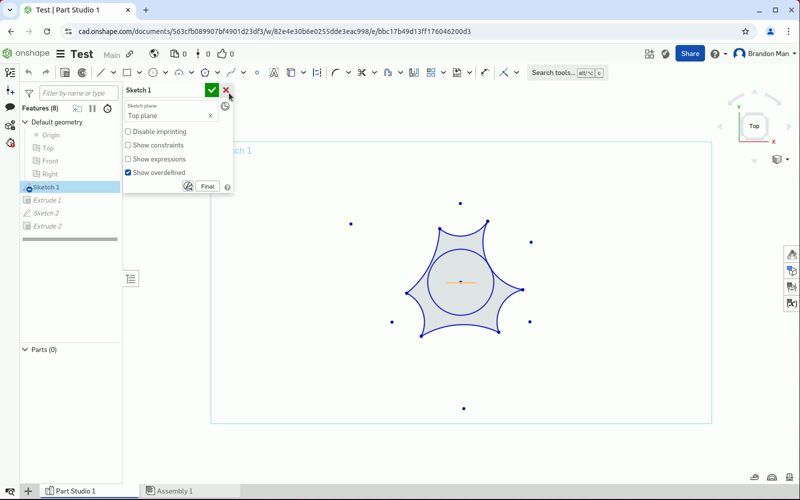
key(shift+s)
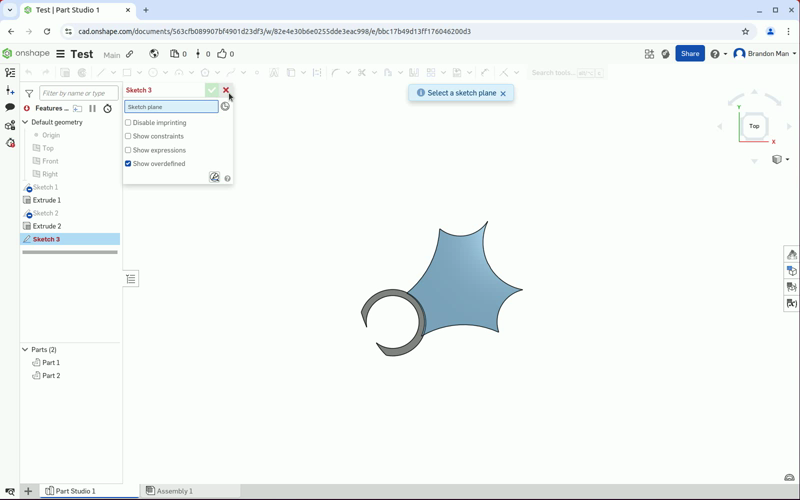
mouse_move(73, 150)
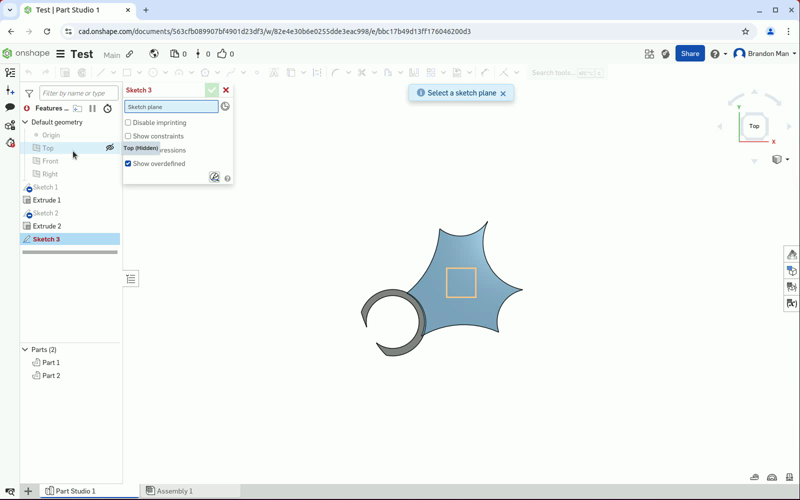
click(73, 150)
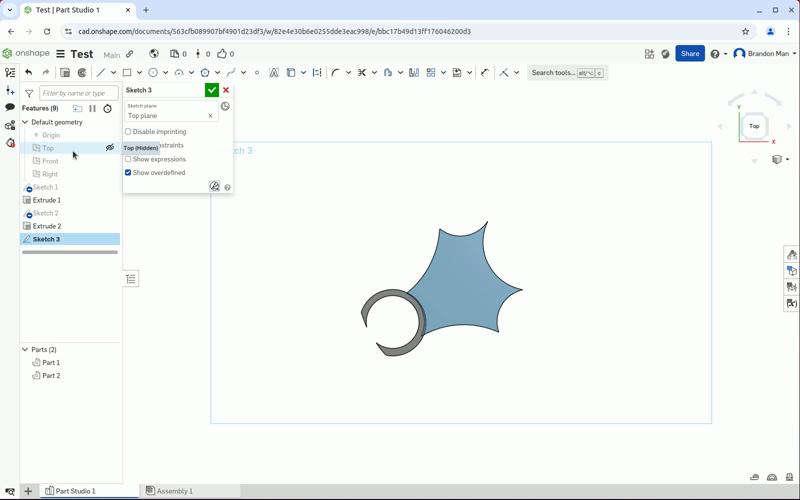
mouse_move(73, 352)
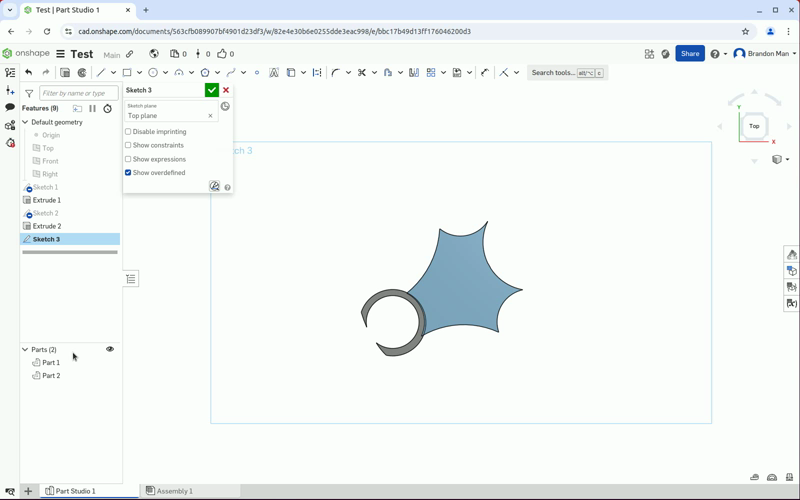
key(y)
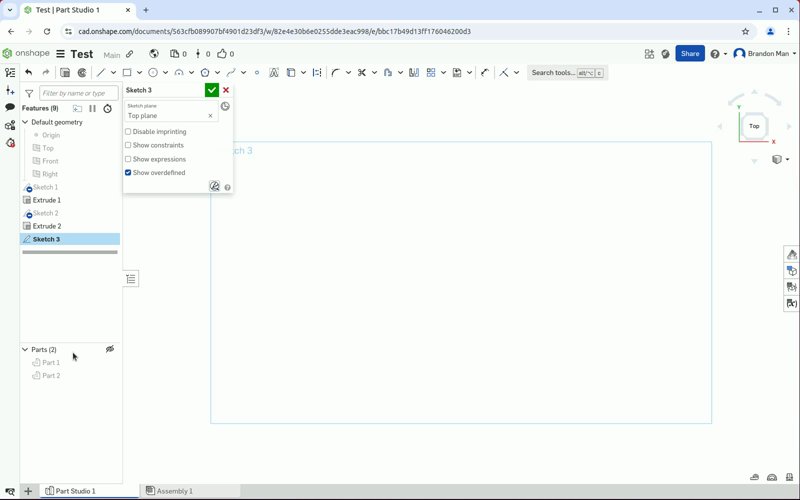
key(a)
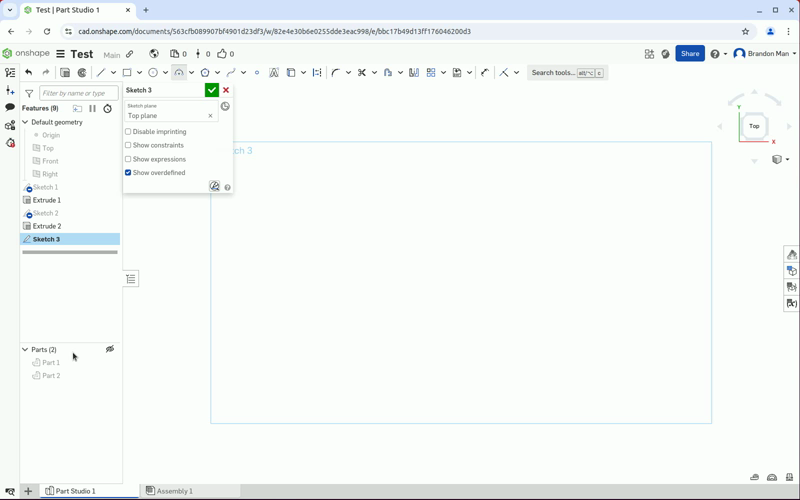
key_down(shift)
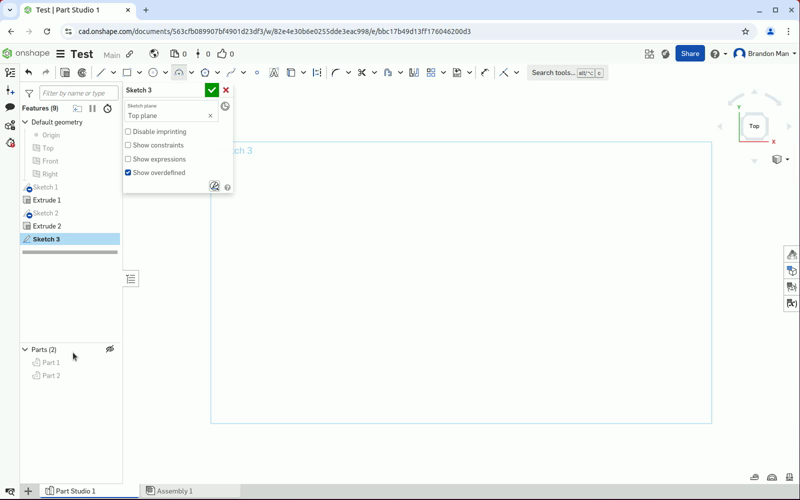
mouse_move(436, 180)
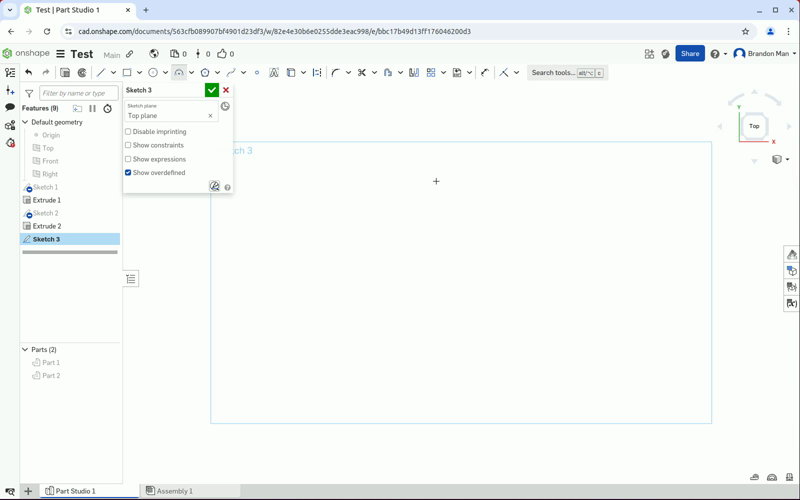
click(436, 180)
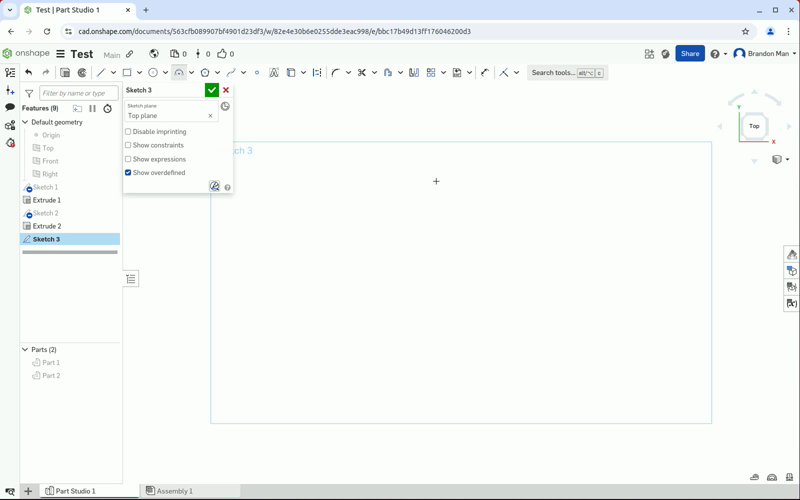
key_up(shift)
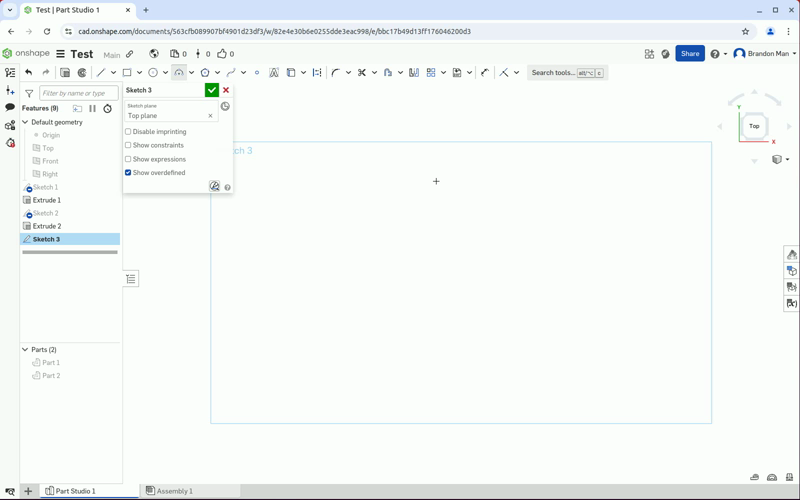
key_down(shift)
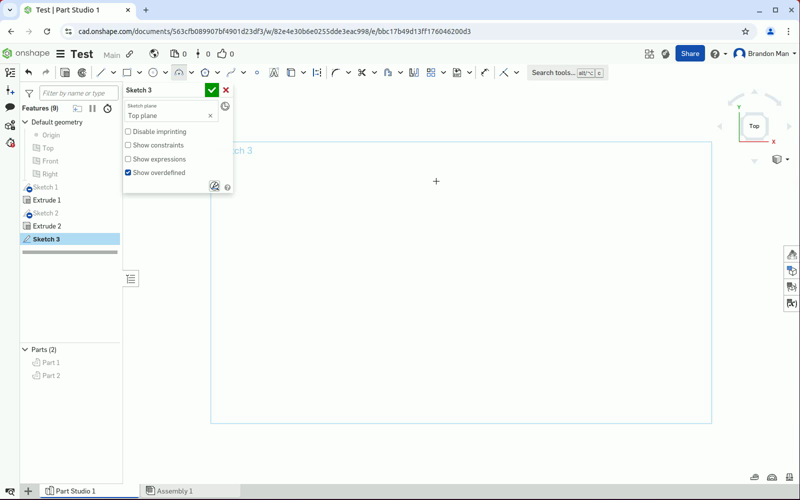
mouse_move(485, 180)
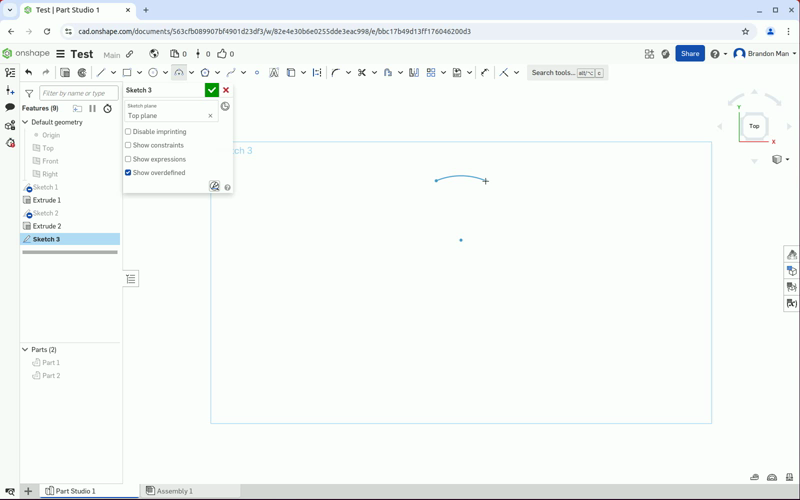
click(485, 180)
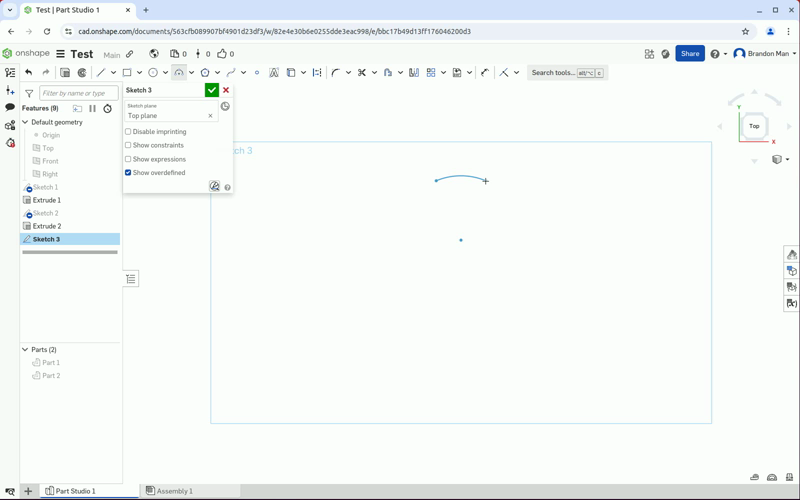
mouse_move(460, 235)
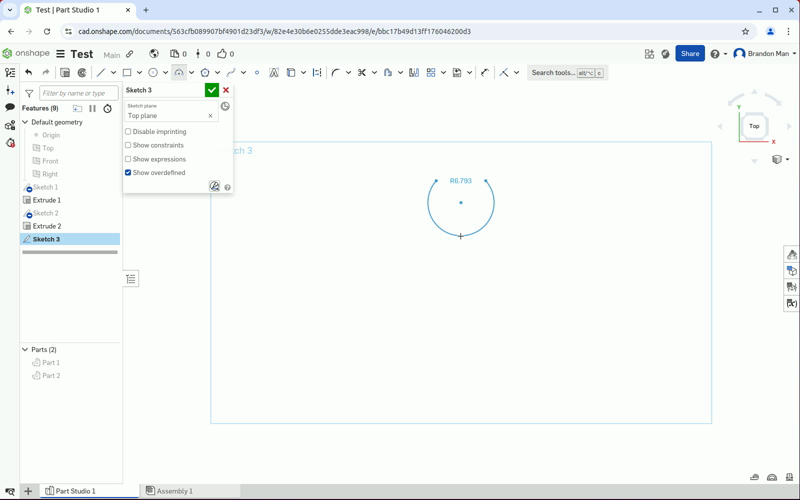
click(460, 235)
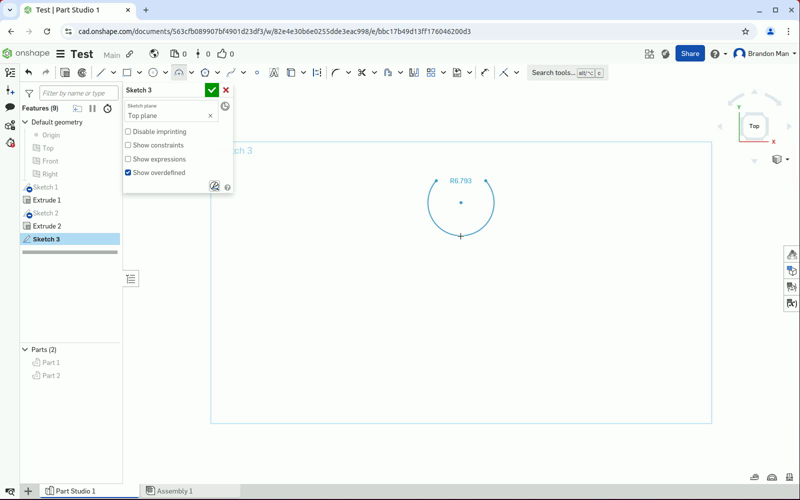
key_up(shift)
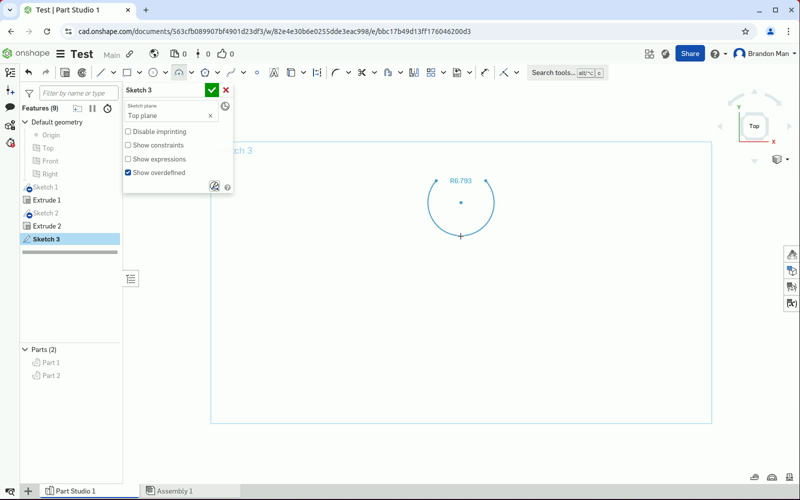
mouse_move(485, 180)
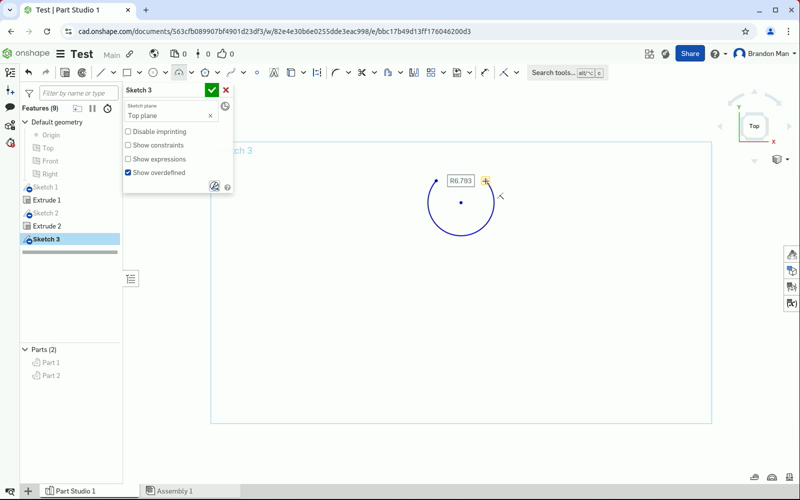
click(485, 180)
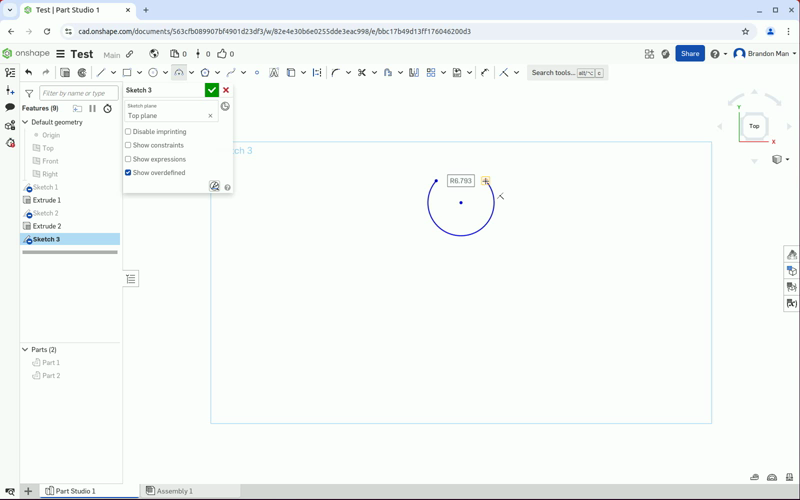
key_down(shift)
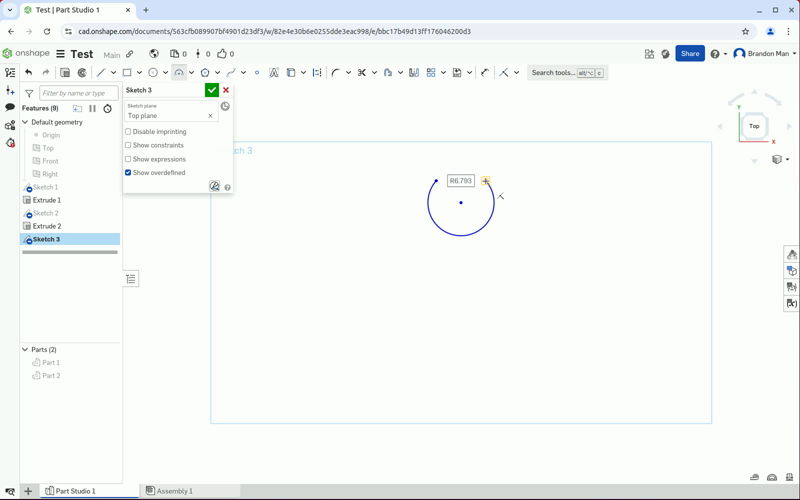
mouse_move(469, 178)
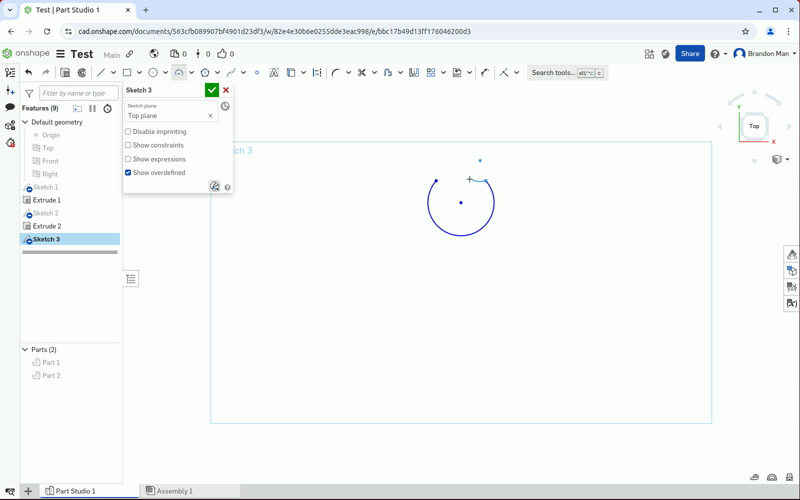
click(469, 178)
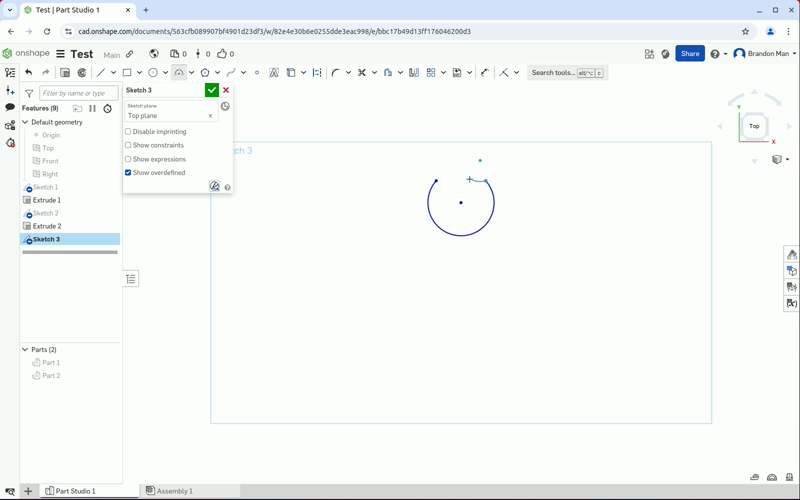
mouse_move(477, 179)
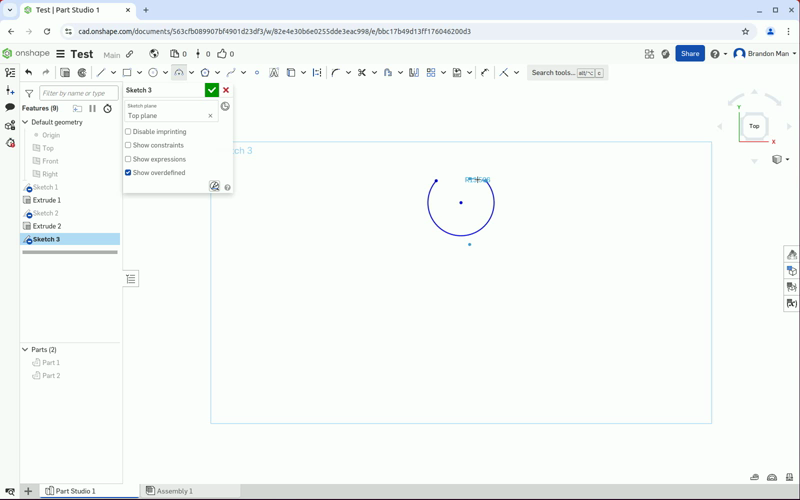
click(477, 179)
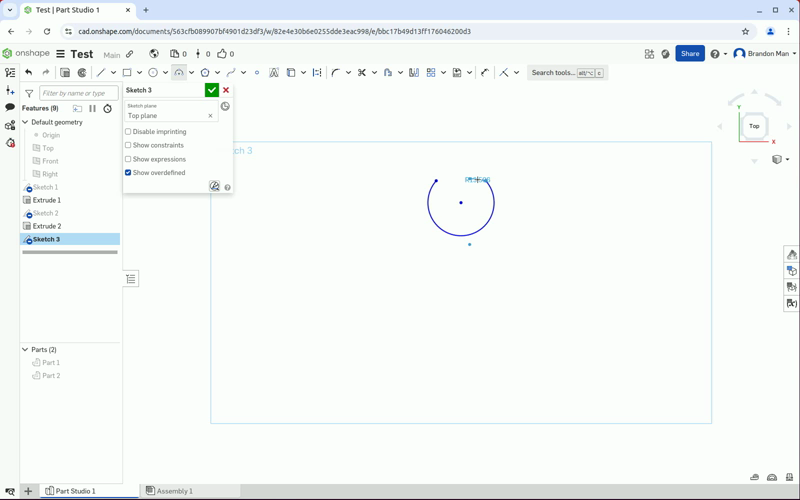
key_up(shift)
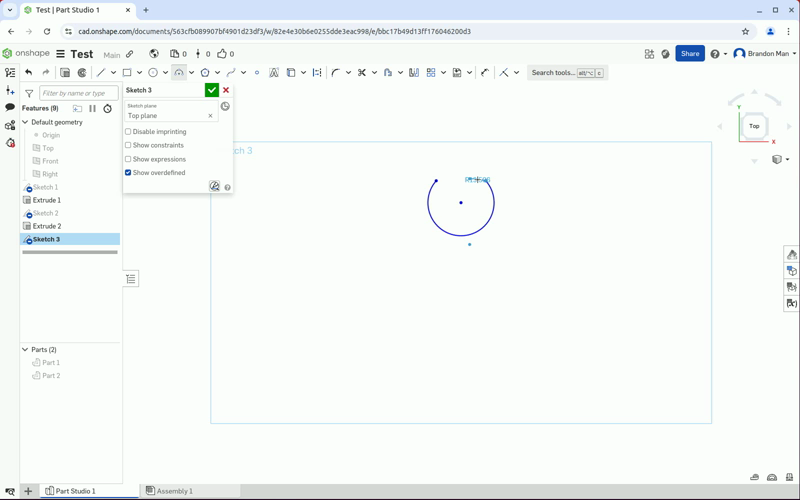
mouse_move(469, 178)
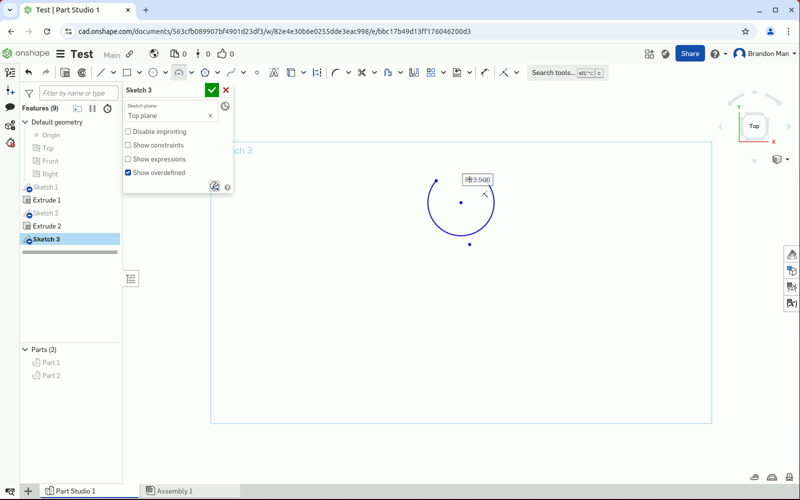
click(469, 178)
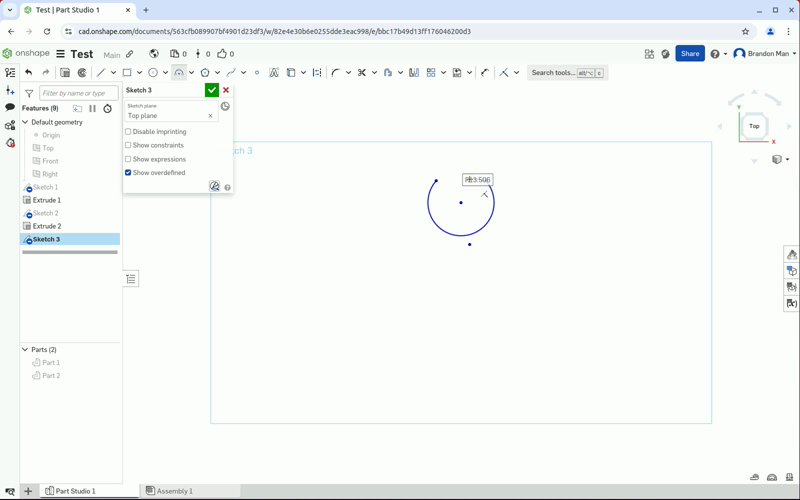
key_down(shift)
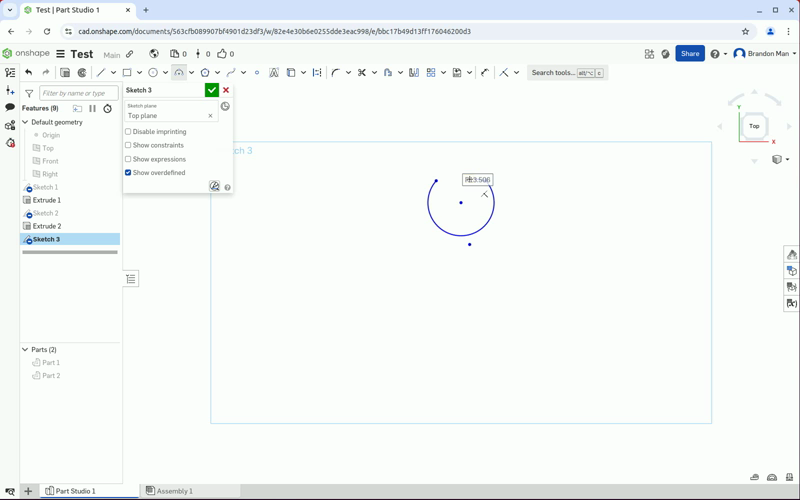
mouse_move(452, 178)
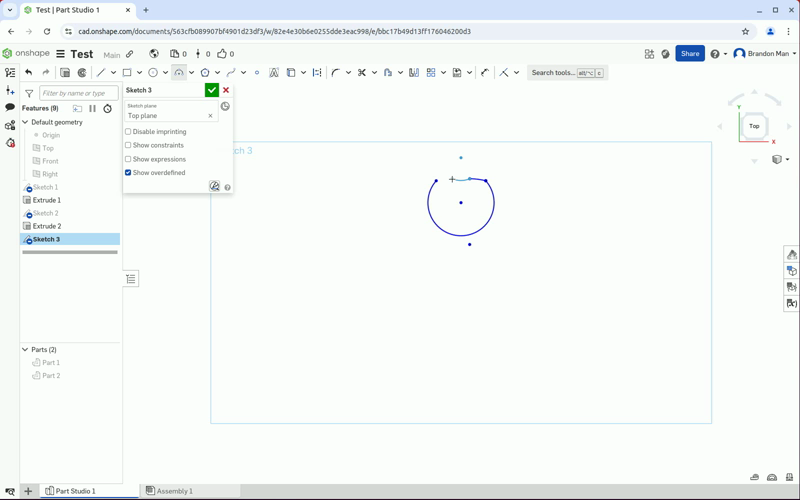
click(452, 178)
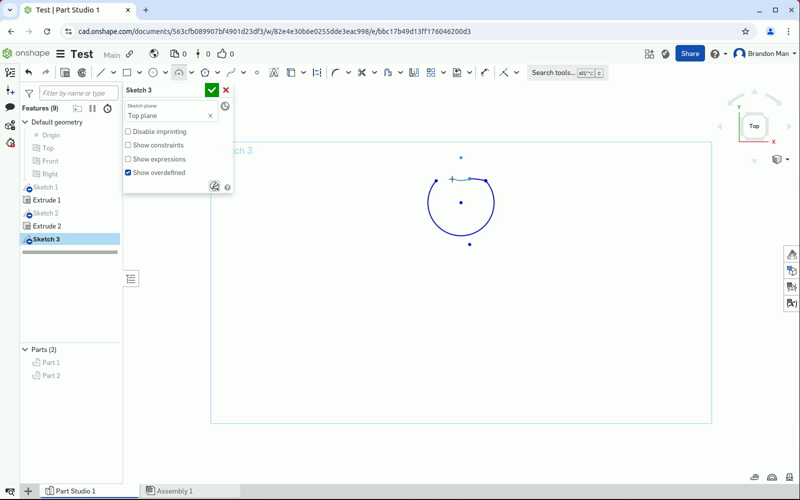
mouse_move(460, 227)
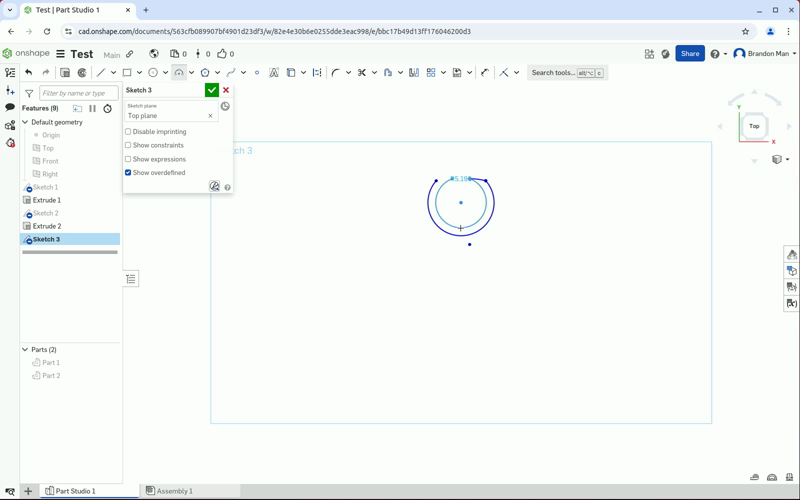
click(460, 227)
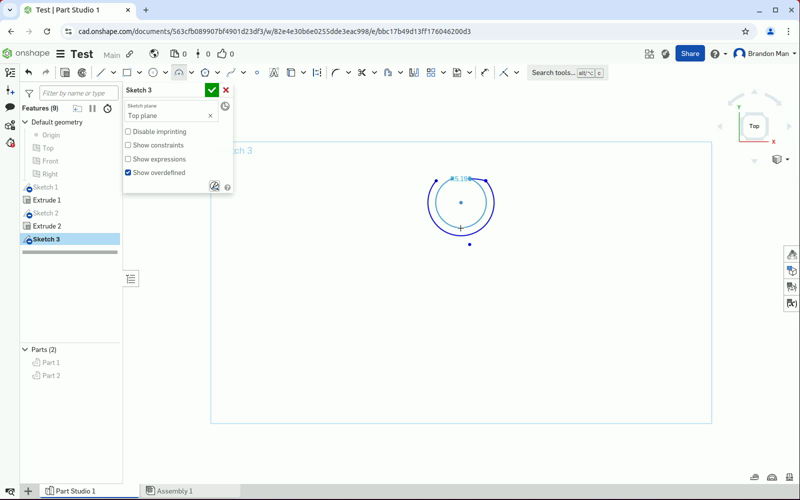
key_up(shift)
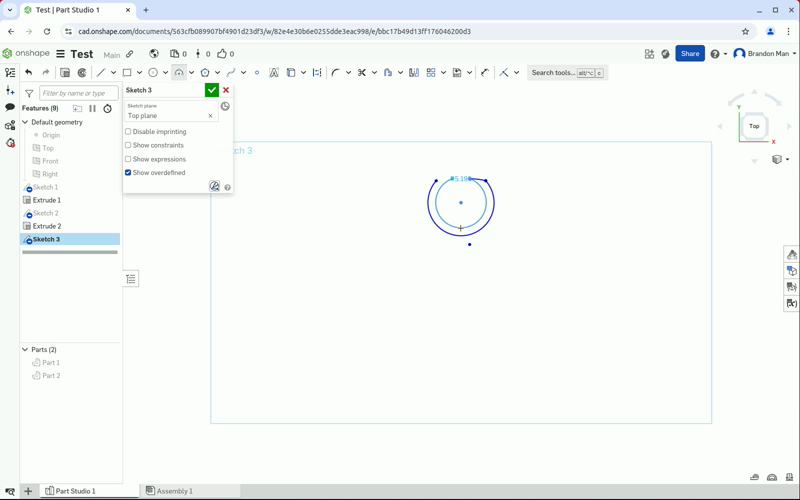
mouse_move(452, 178)
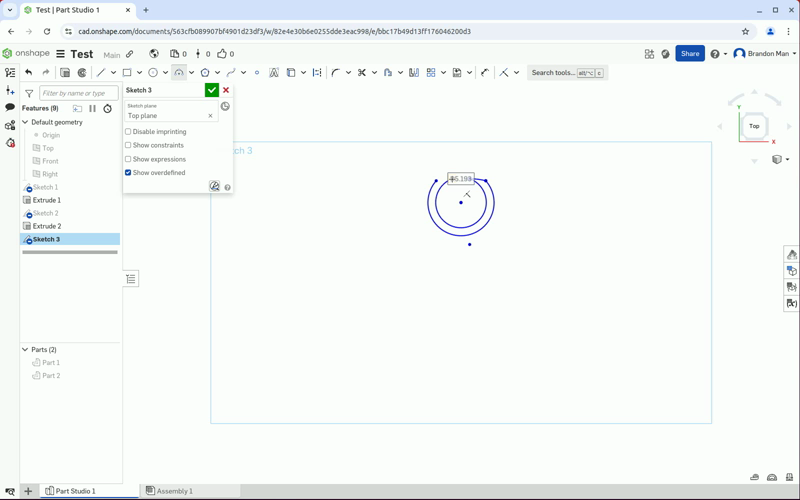
click(452, 178)
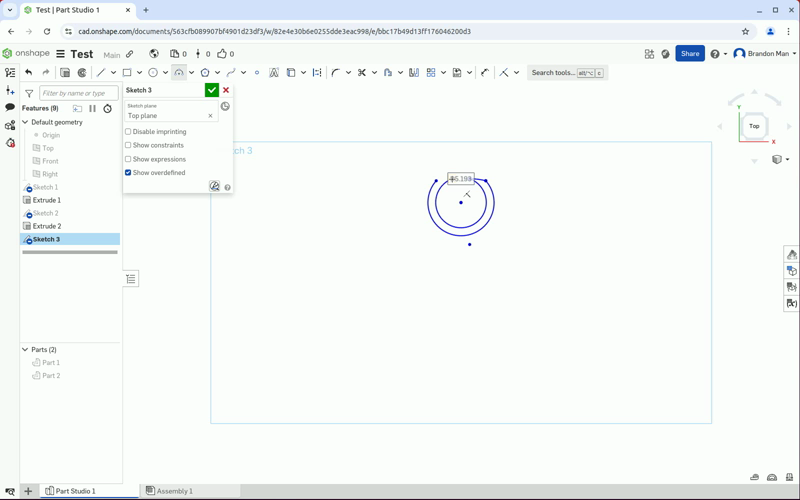
mouse_move(436, 180)
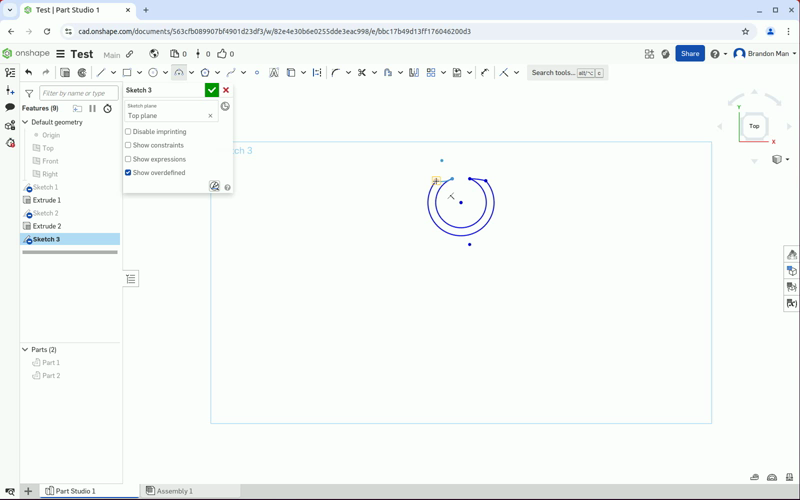
click(436, 180)
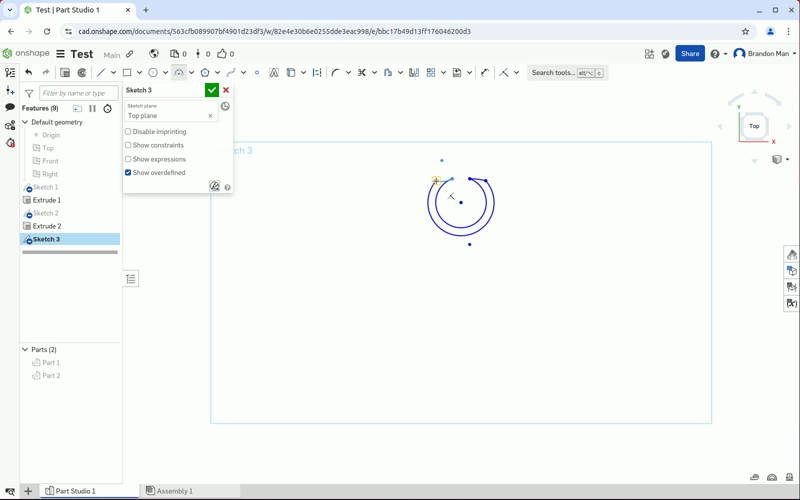
key_down(shift)
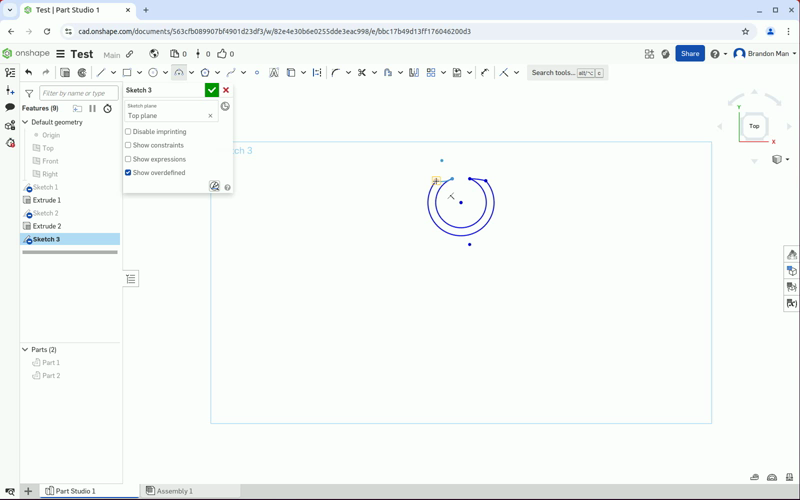
mouse_move(444, 179)
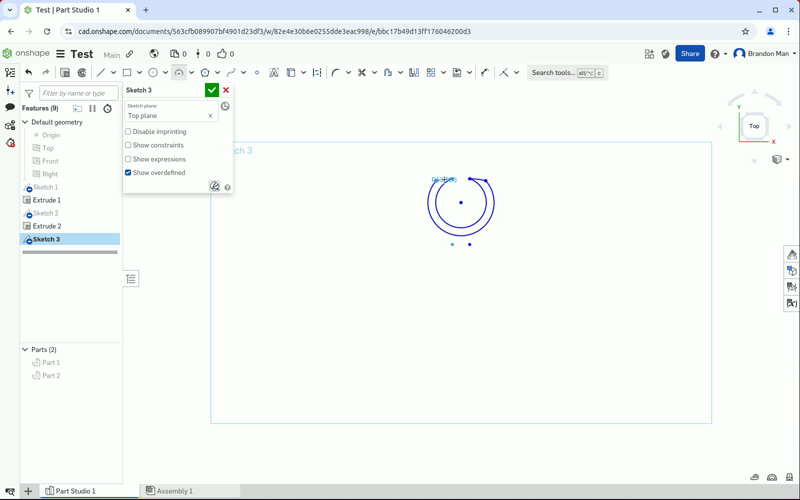
click(444, 179)
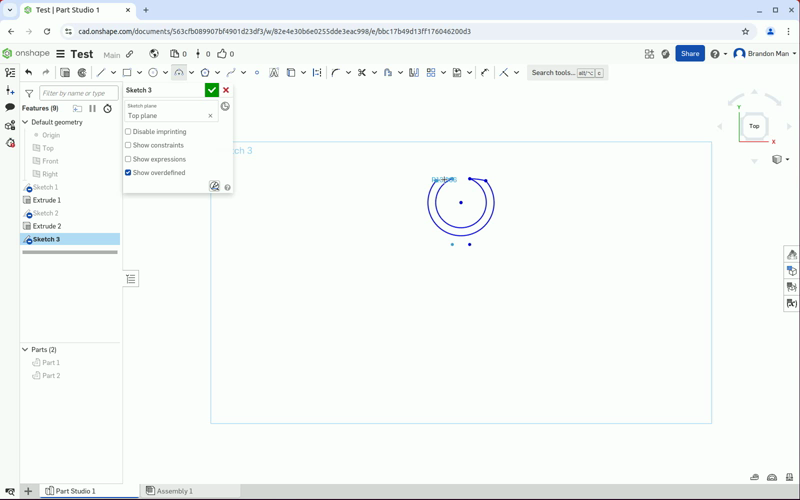
key_up(shift)
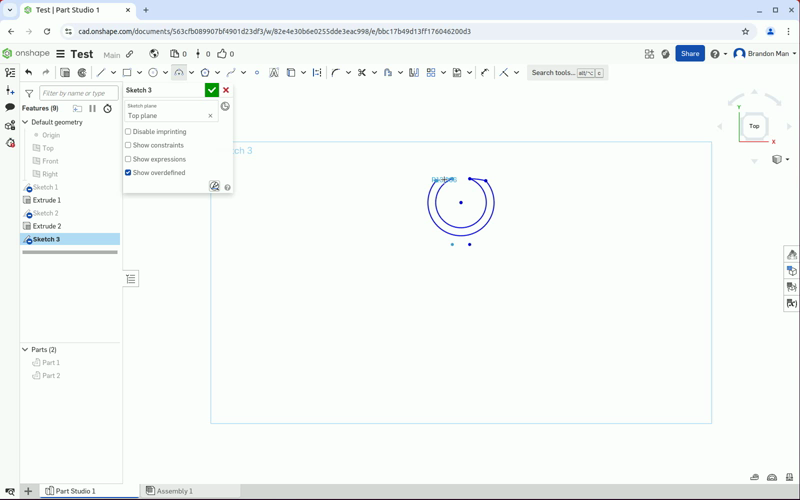
key(esc)
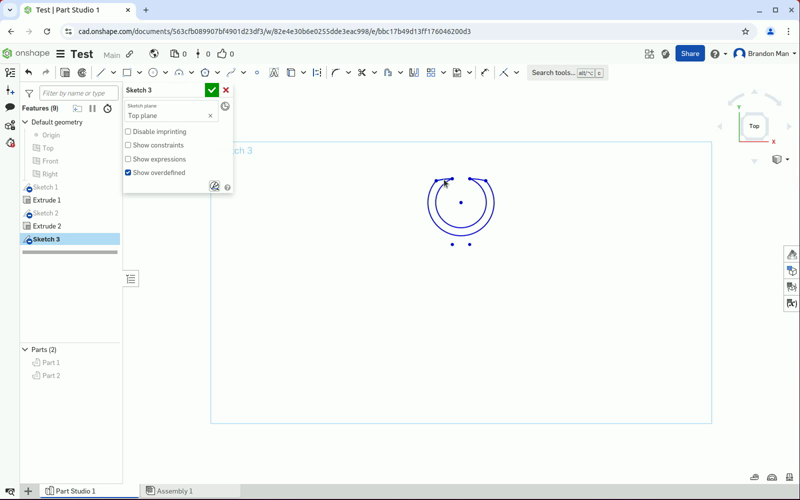
mouse_move(437, 187)
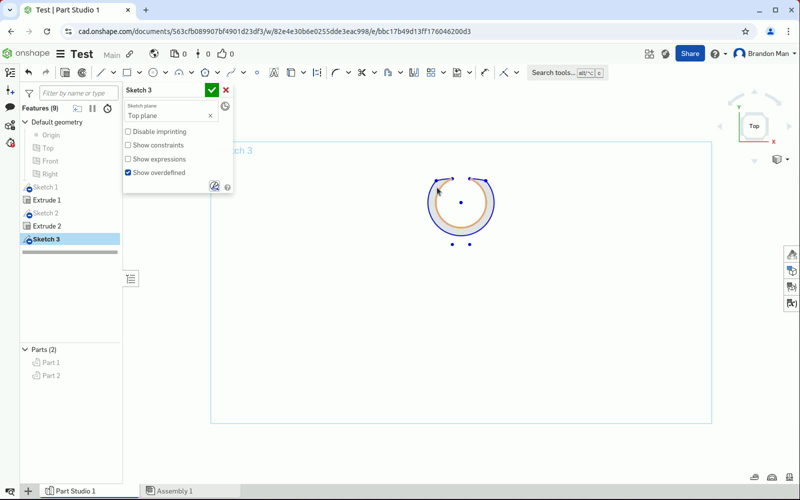
scroll(6)
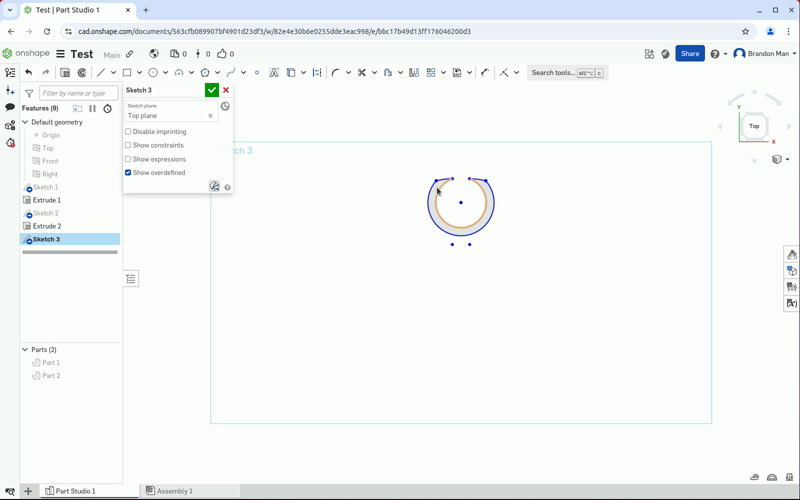
scroll(6)
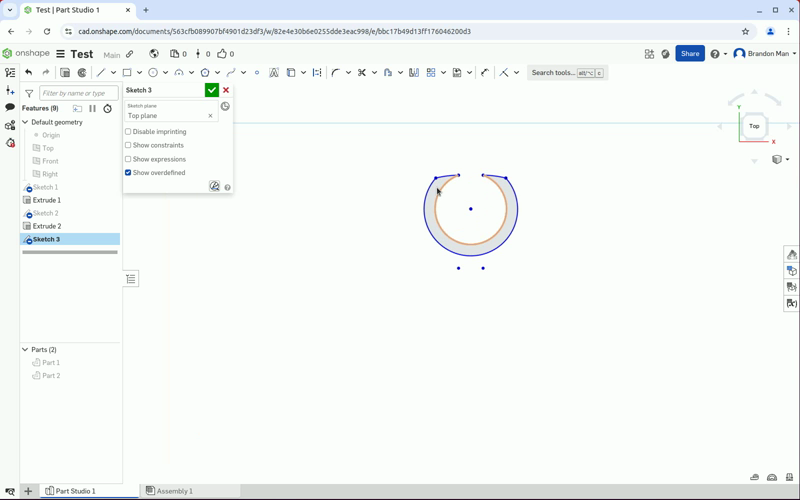
scroll(6)
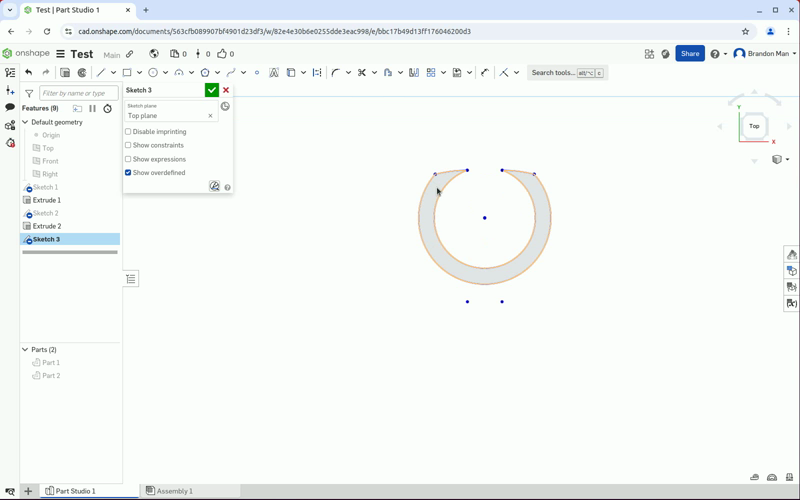
scroll(6)
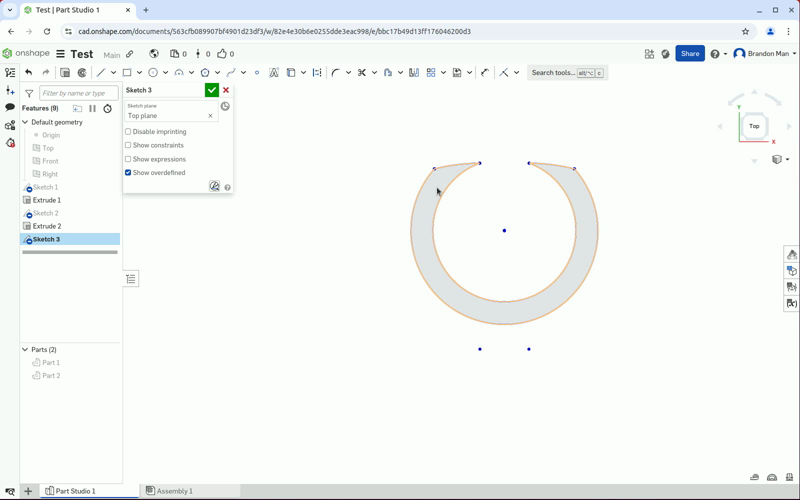
scroll(6)
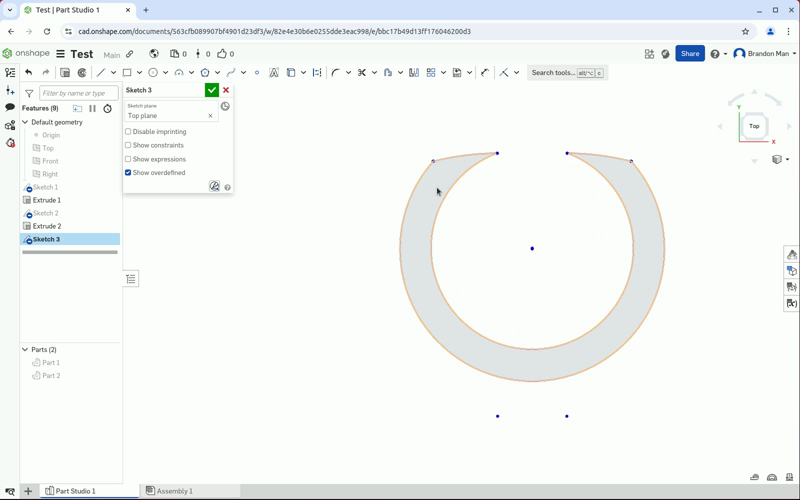
scroll(6)
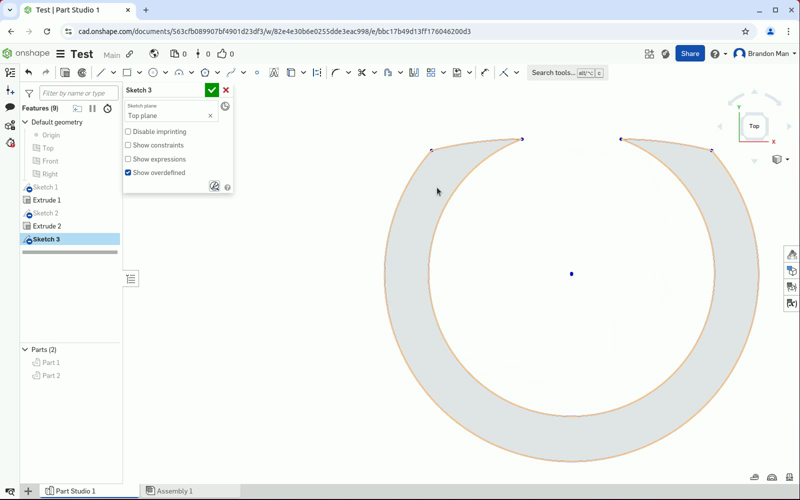
scroll(6)
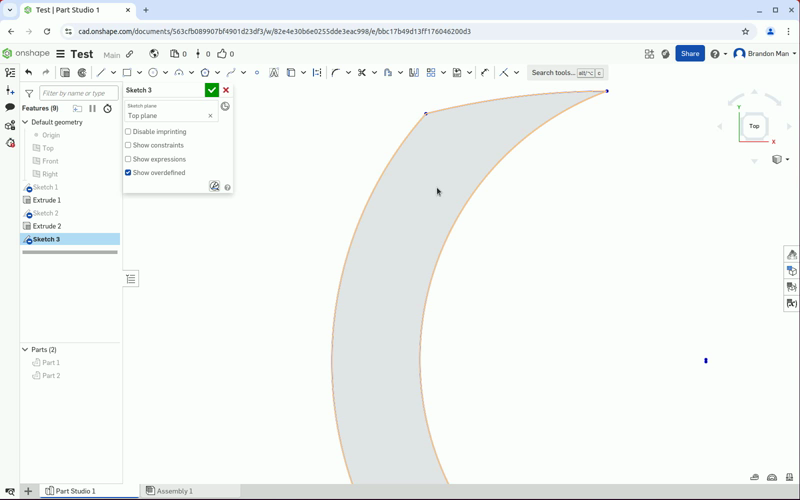
click(437, 187)
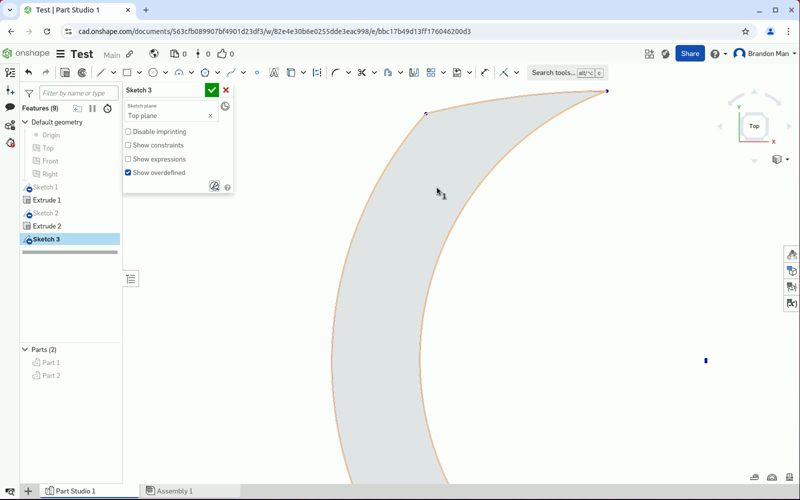
scroll(-6)
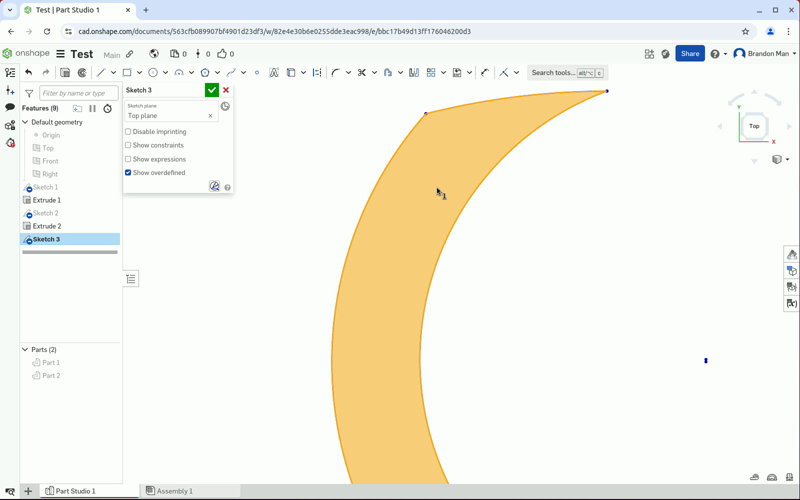
scroll(-6)
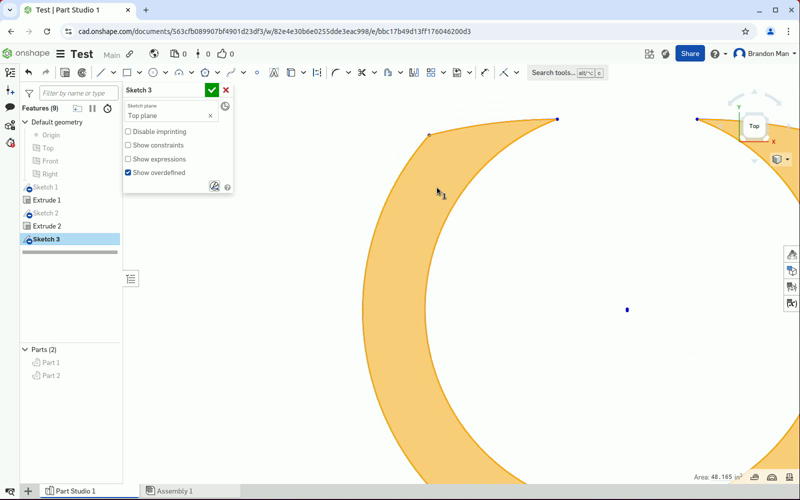
scroll(-6)
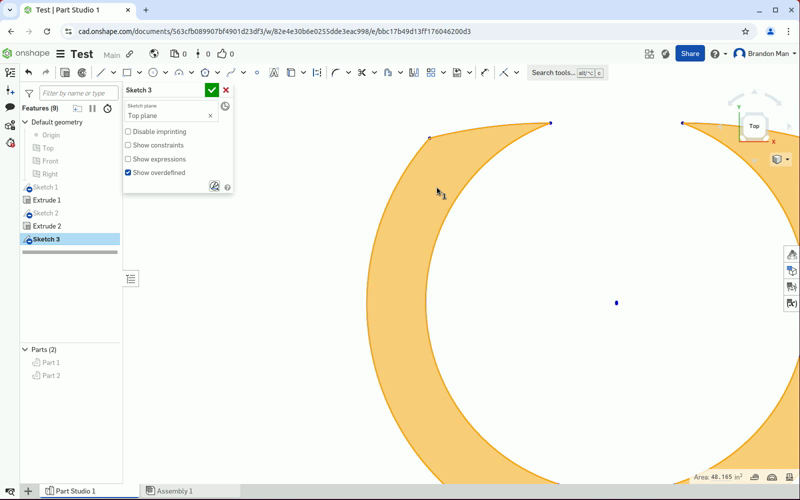
scroll(-6)
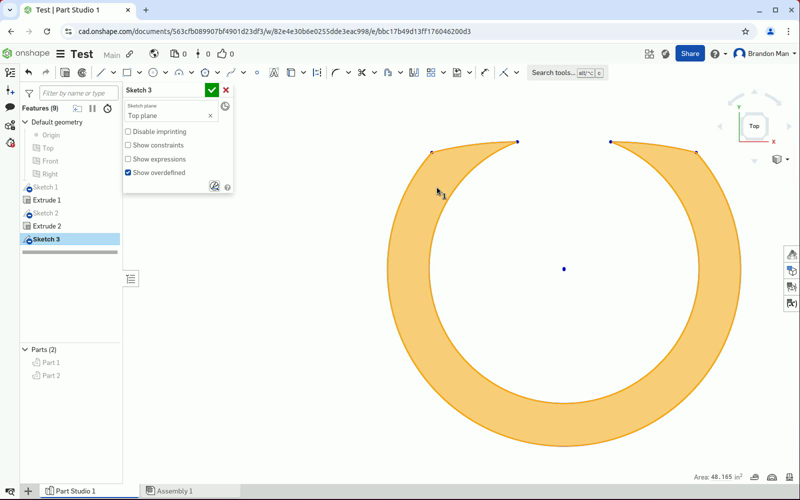
scroll(-6)
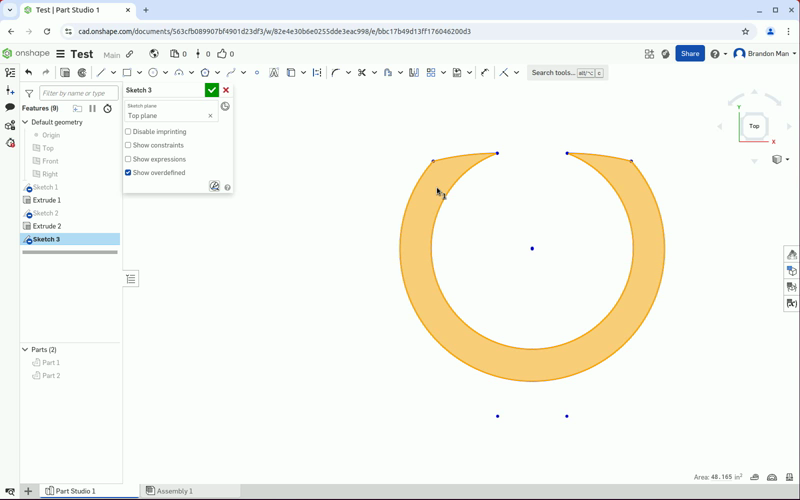
scroll(-6)
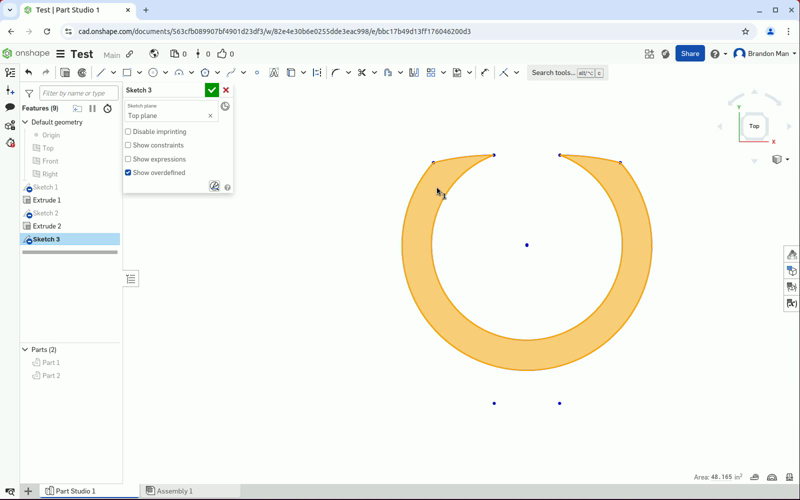
scroll(-6)
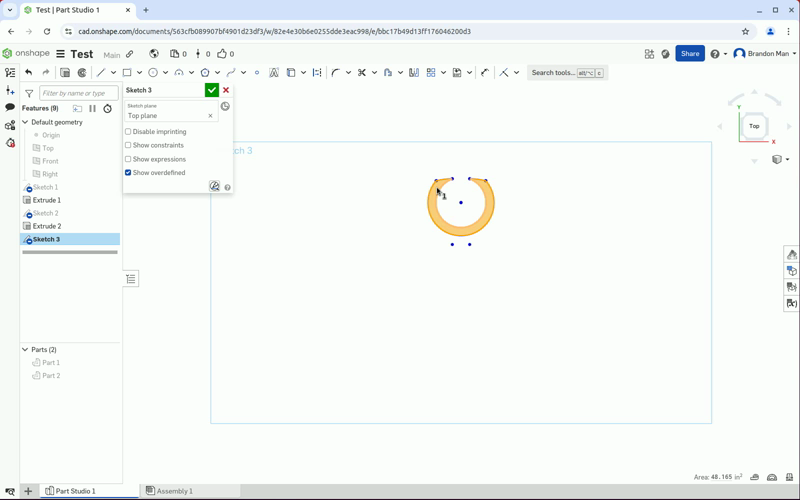
mouse_move(73, 352)
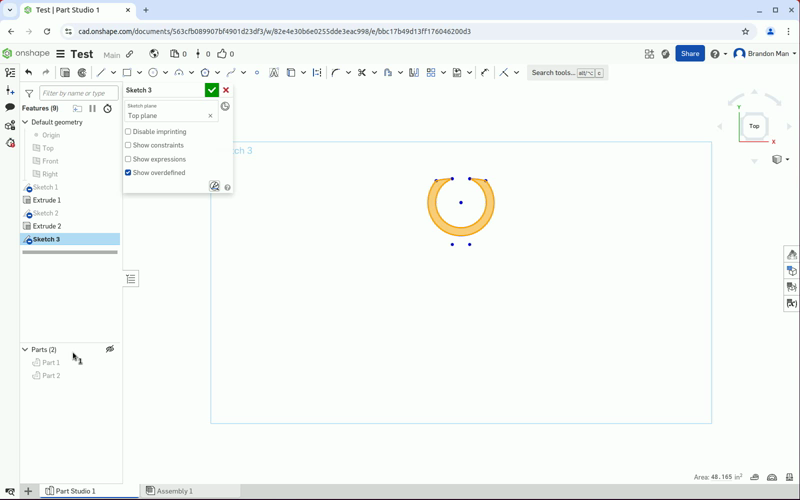
key(shift+y)
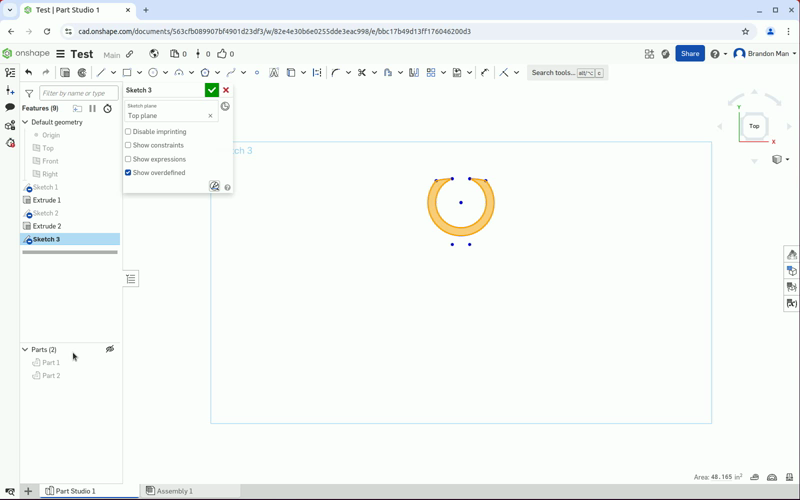
key(shift+e)
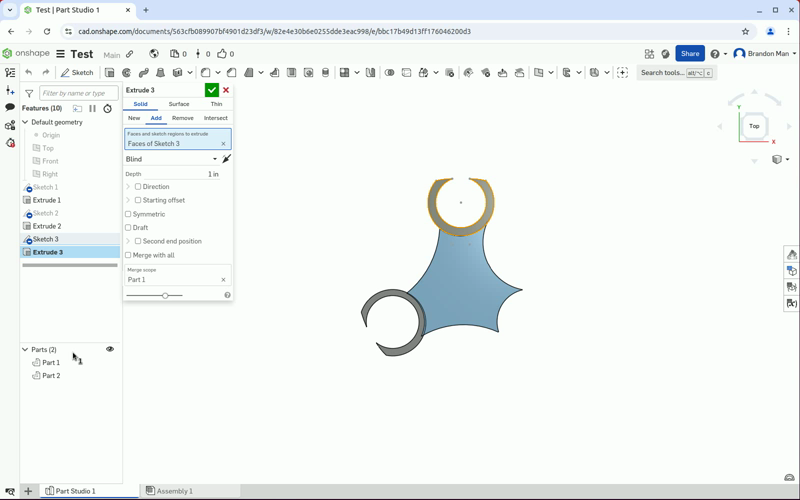
mouse_move(143, 106)
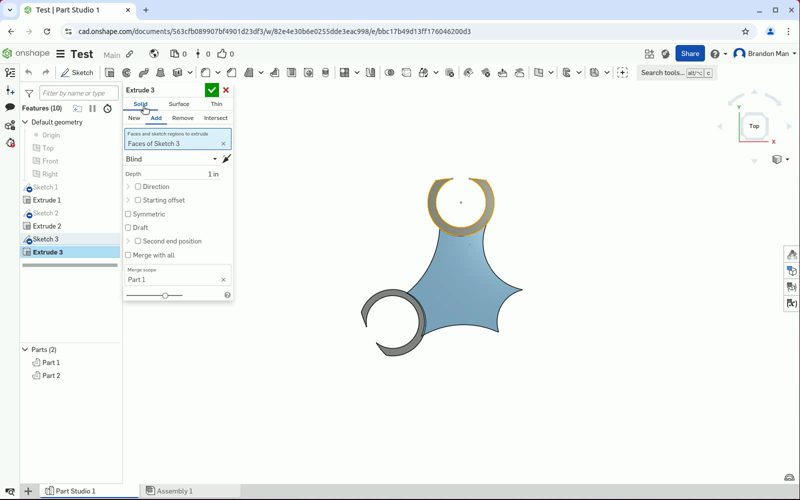
click(143, 106)
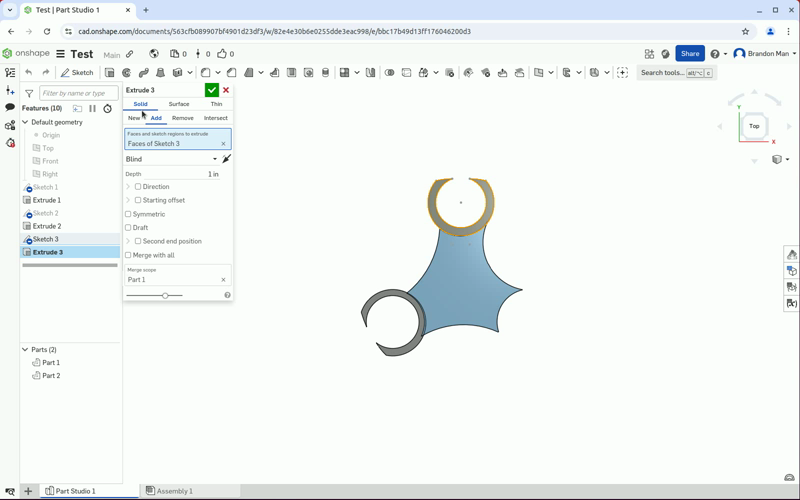
mouse_move(137, 120)
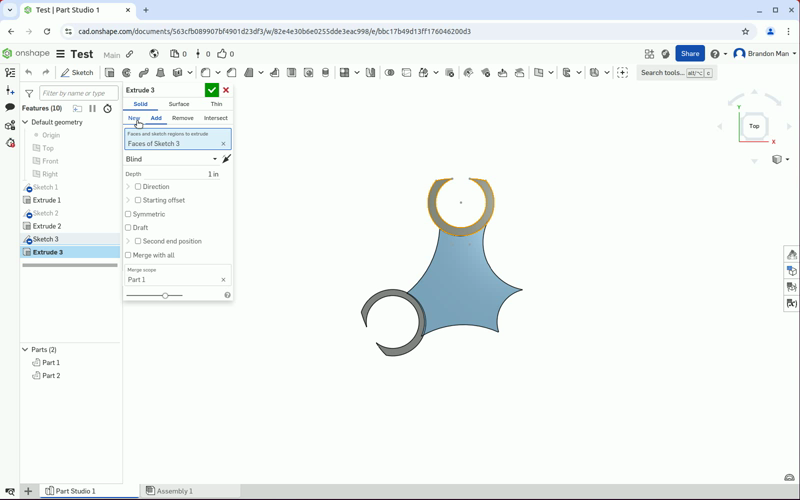
click(137, 120)
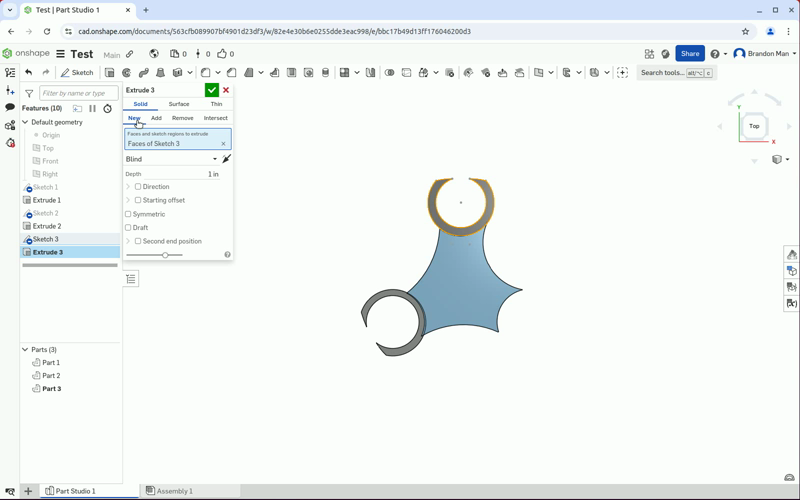
key(tab, 4)
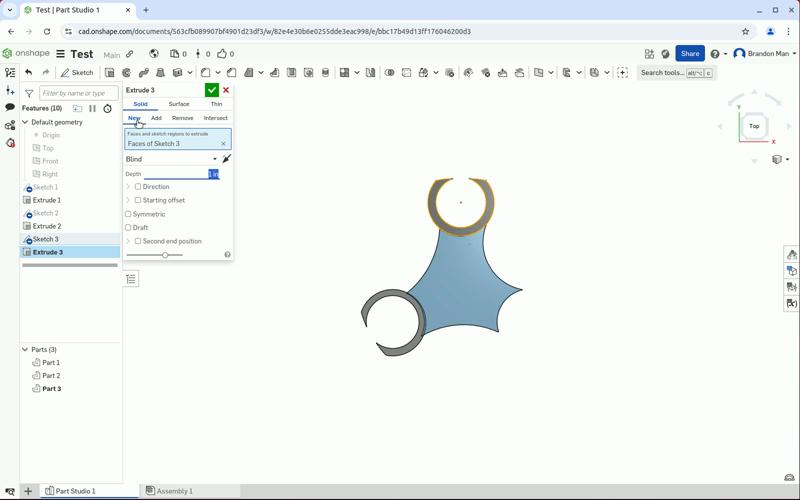
text(6.018)
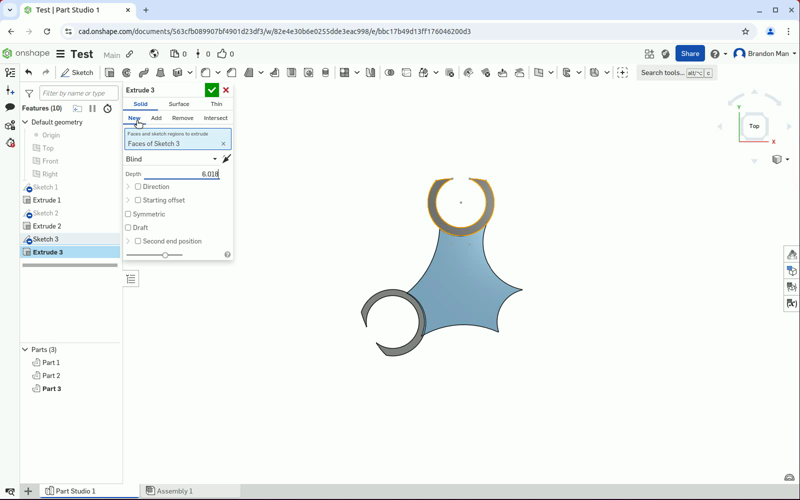
key(enter)
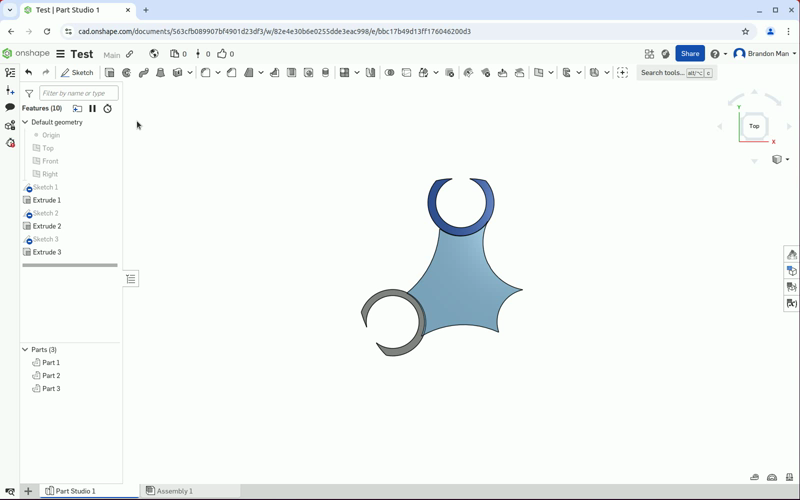
key(shift+h)
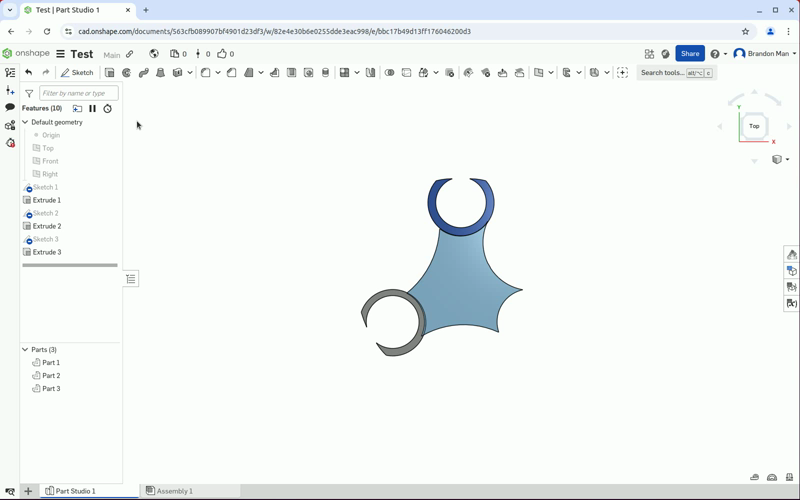
key(shift+h)
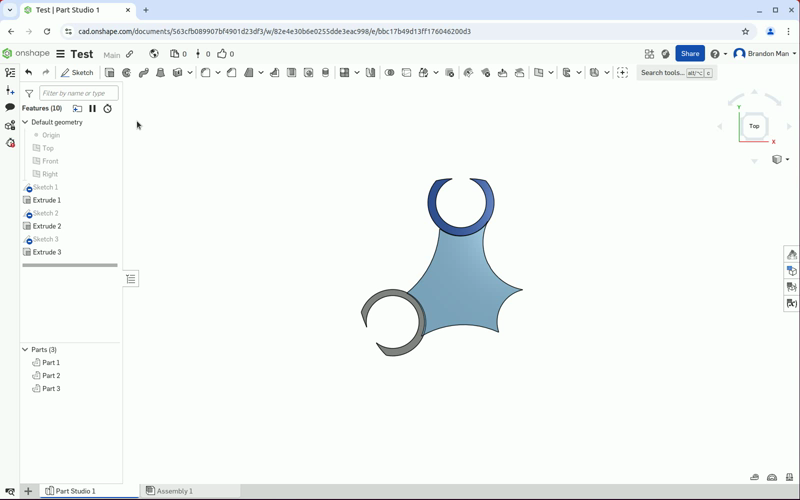
mouse_move(73, 189)
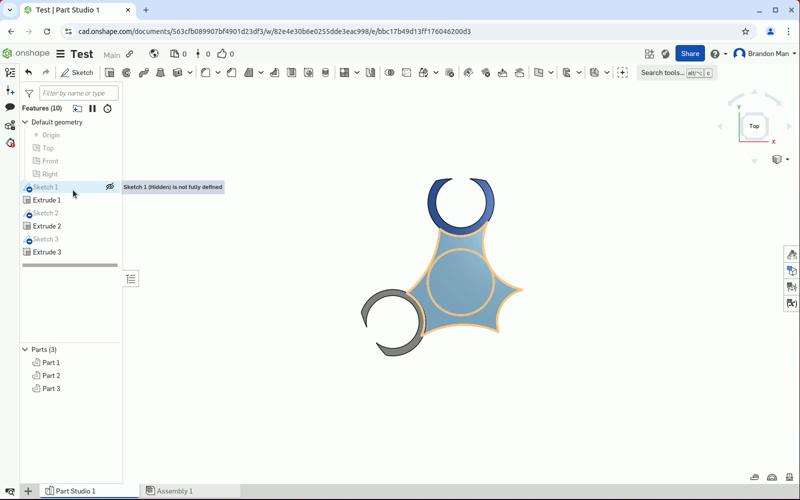
click(73, 189)
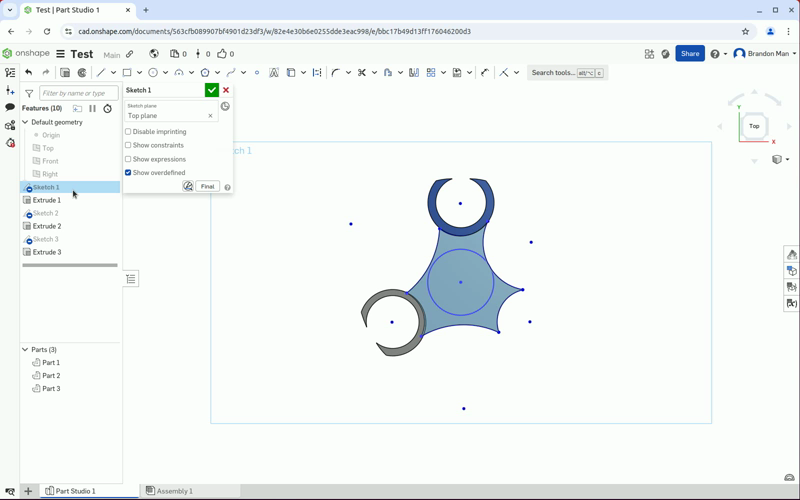
mouse_move(229, 92)
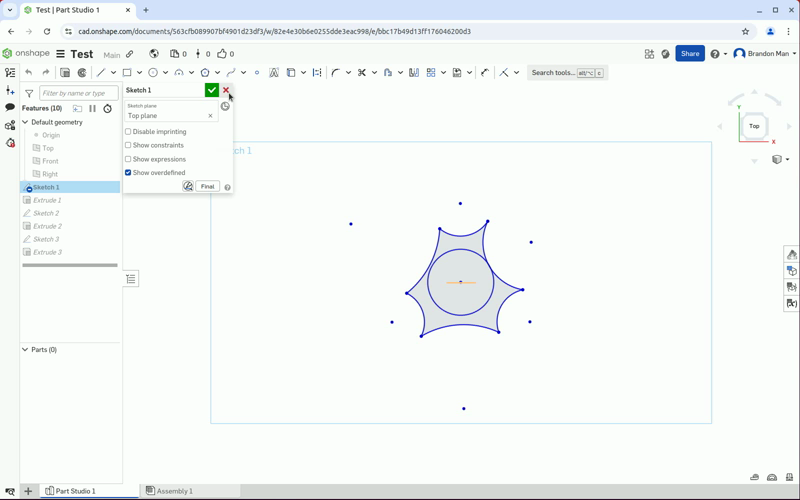
click(229, 92)
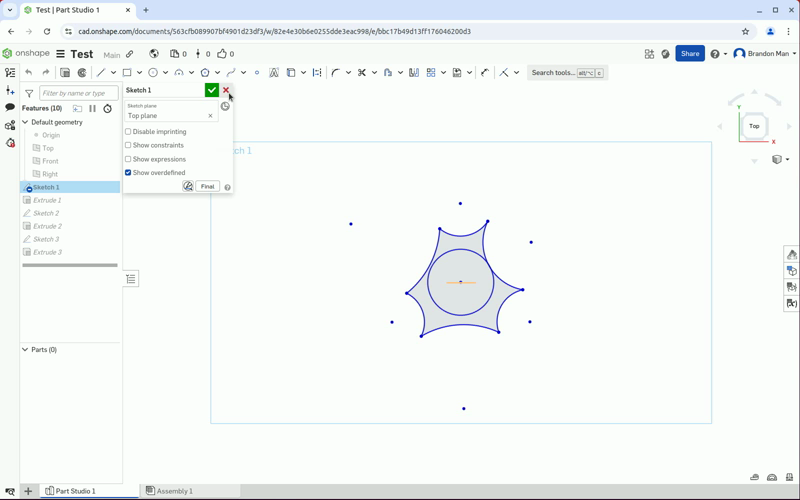
key(shift+s)
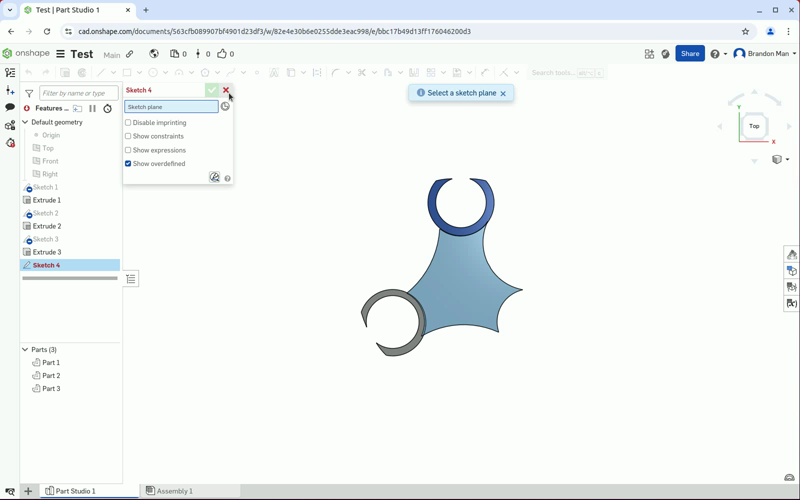
mouse_move(73, 150)
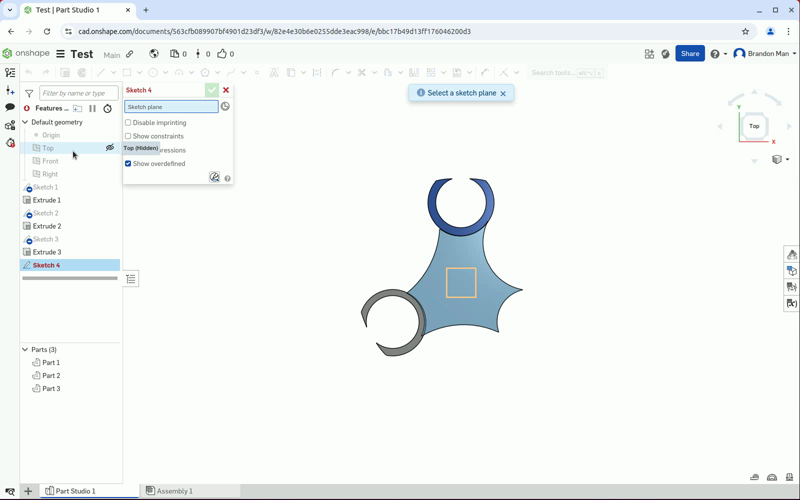
click(73, 150)
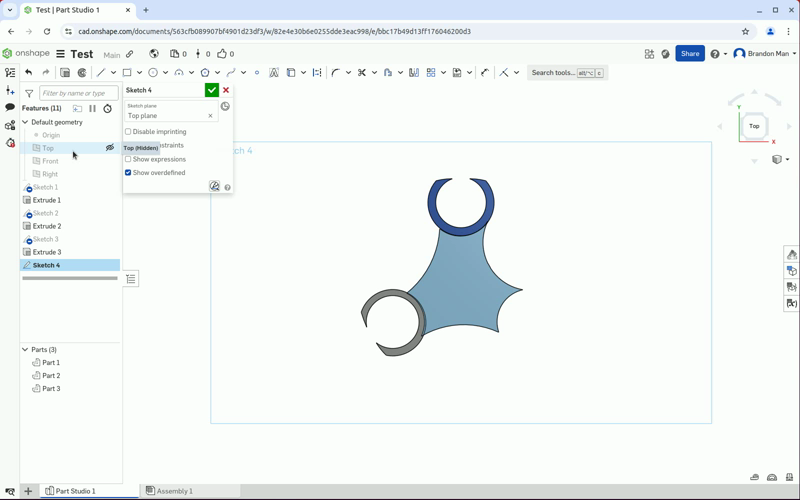
mouse_move(73, 352)
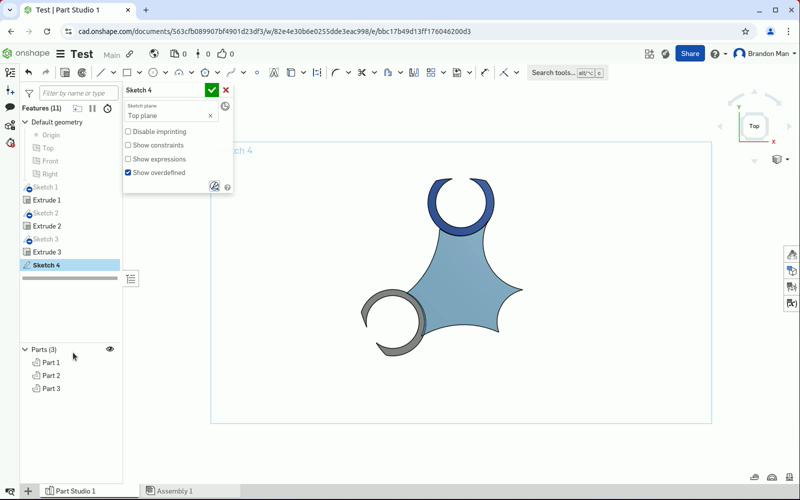
key(y)
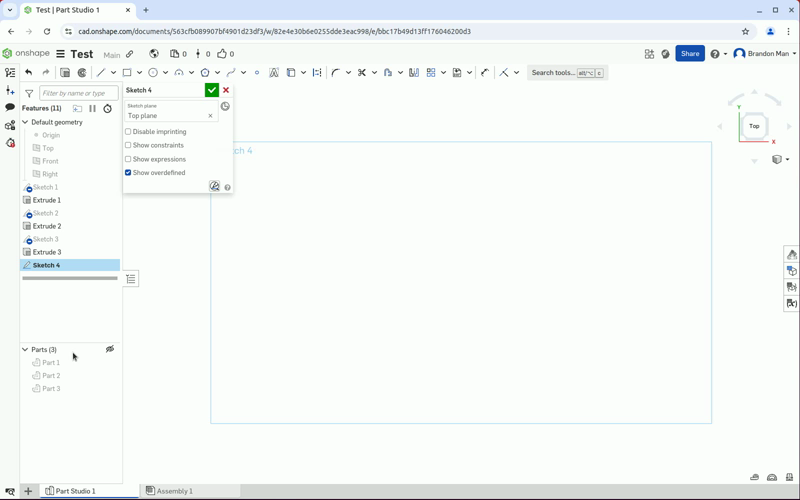
key(a)
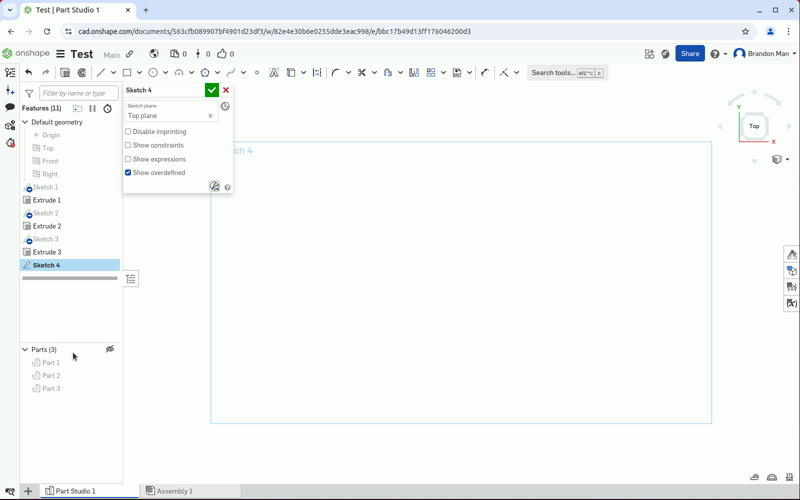
key_down(shift)
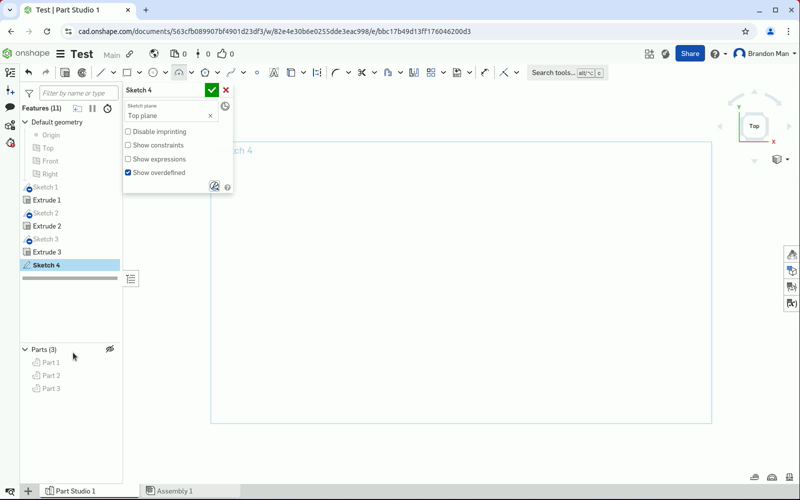
mouse_move(361, 312)
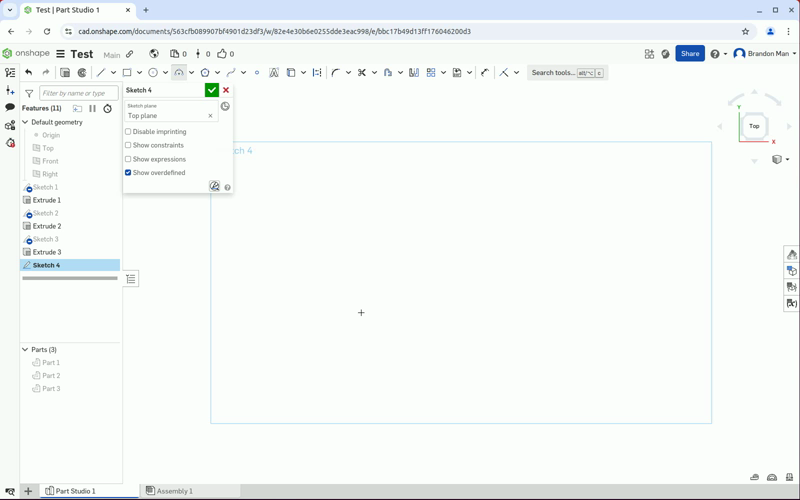
click(361, 312)
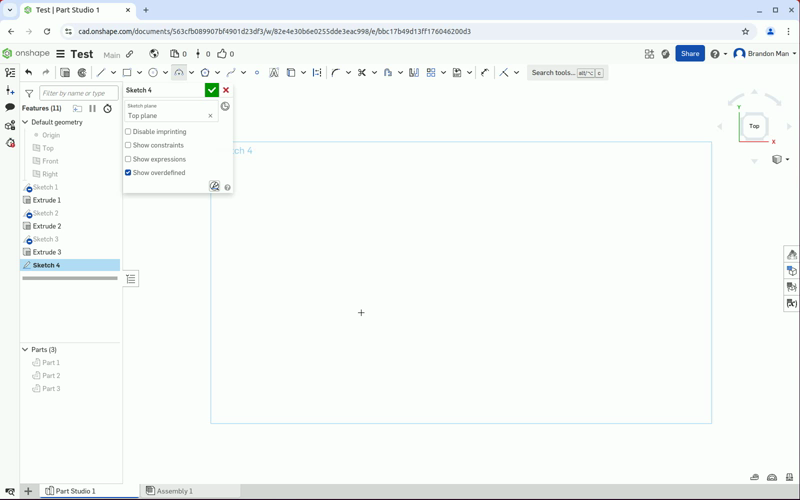
key_up(shift)
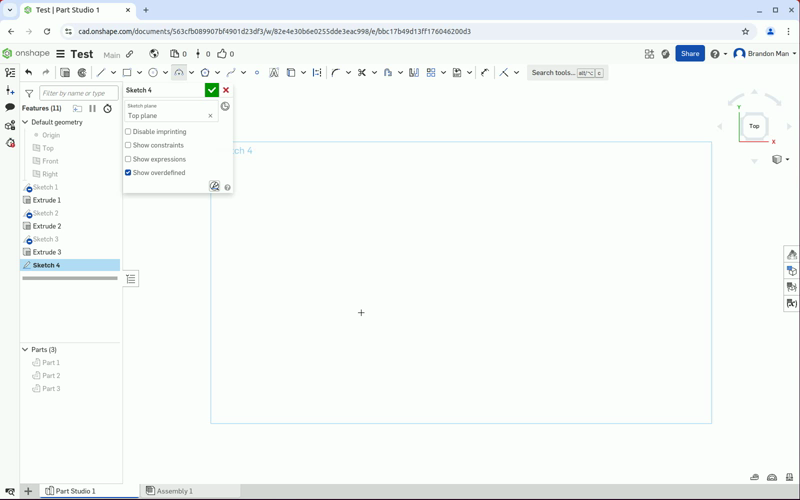
key_down(shift)
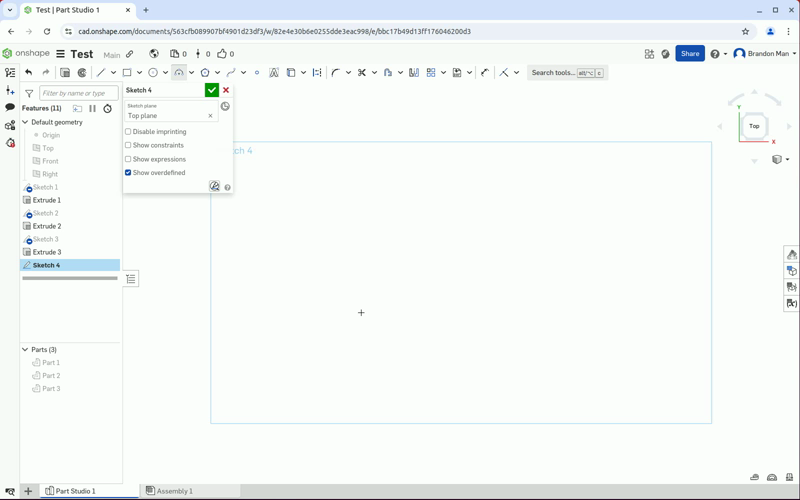
mouse_move(386, 355)
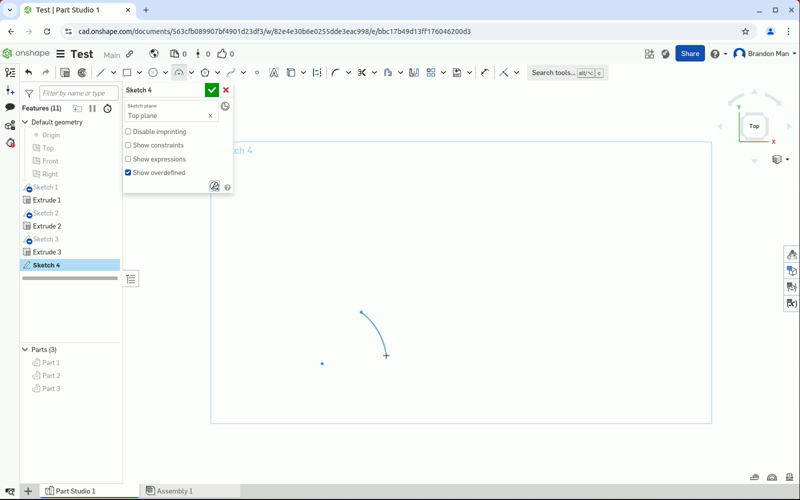
click(386, 355)
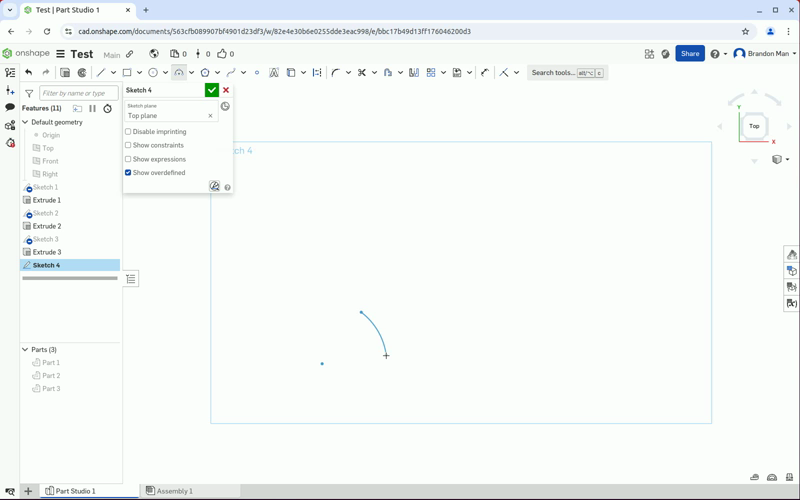
mouse_move(363, 339)
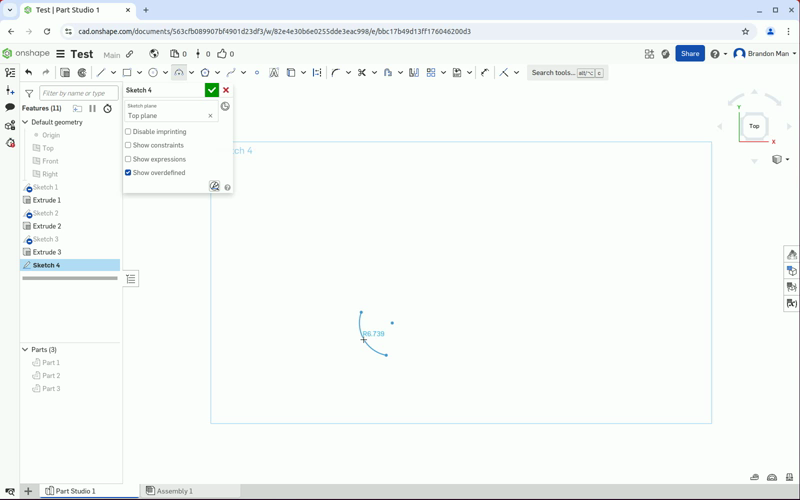
click(363, 339)
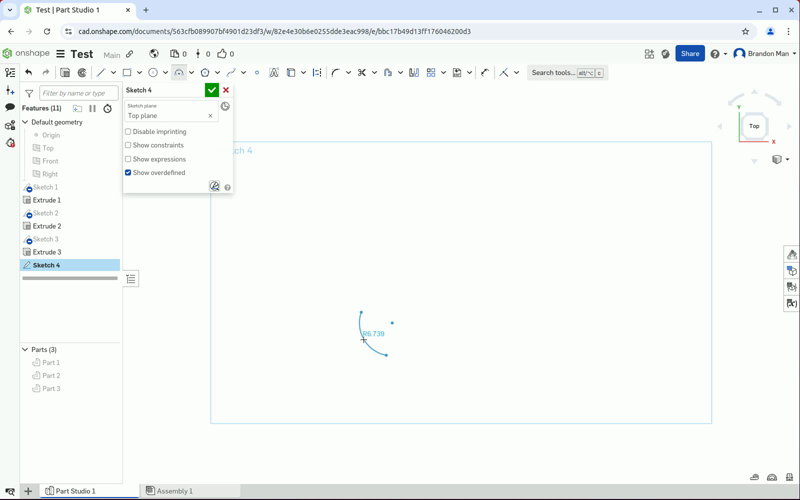
key_up(shift)
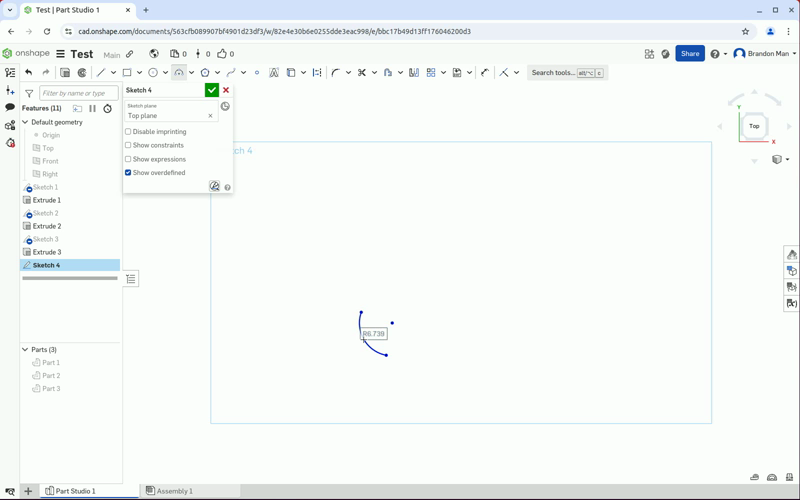
mouse_move(386, 355)
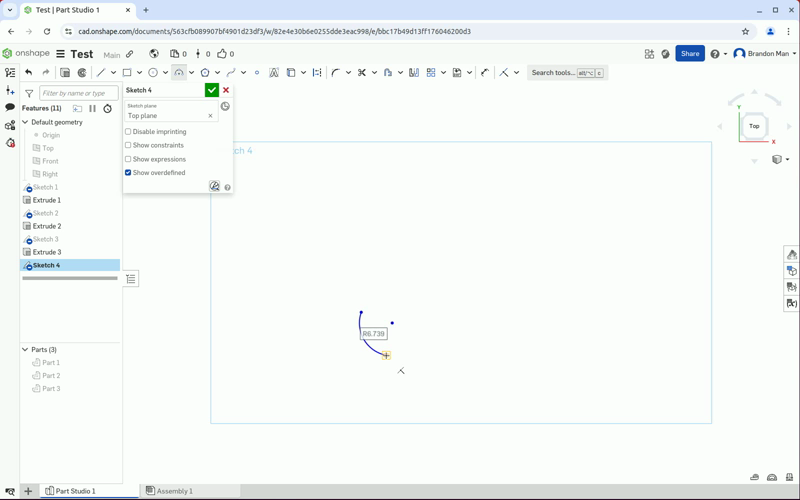
click(386, 355)
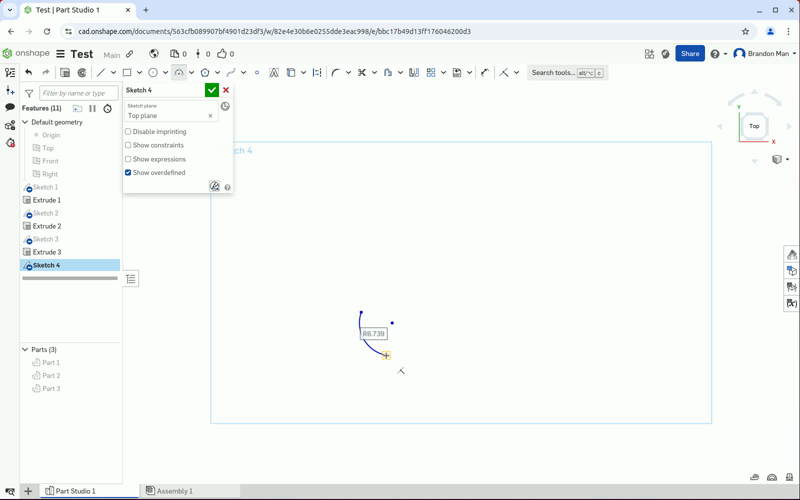
key_down(shift)
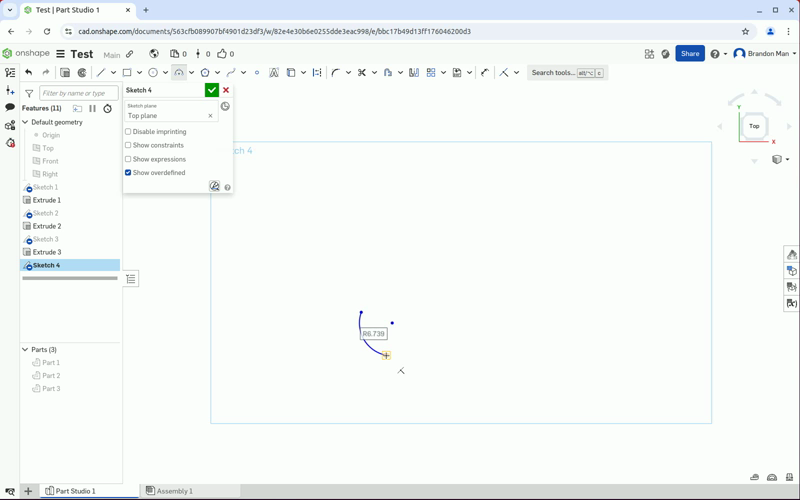
mouse_move(375, 342)
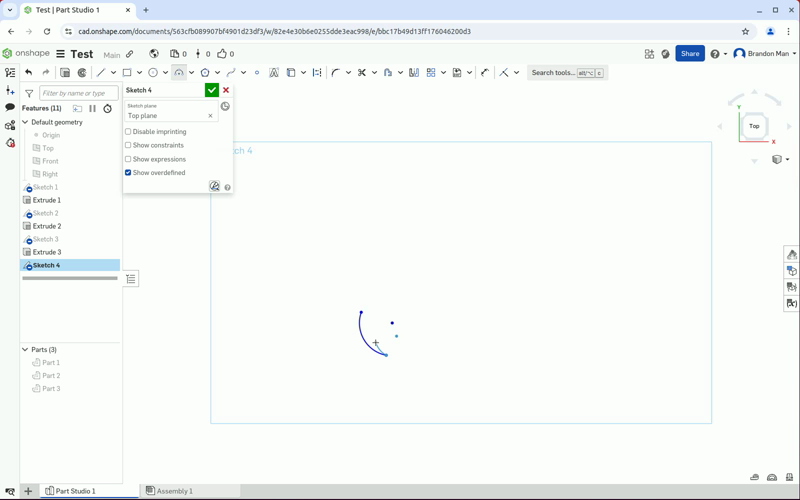
click(375, 342)
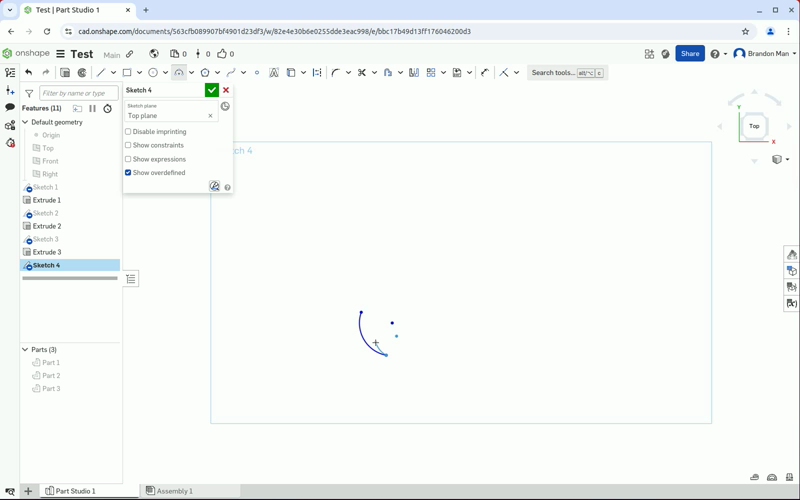
mouse_move(380, 348)
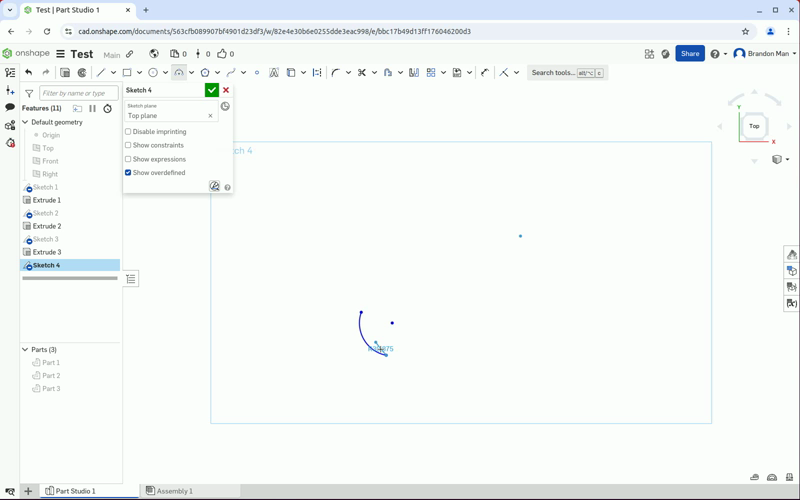
click(380, 348)
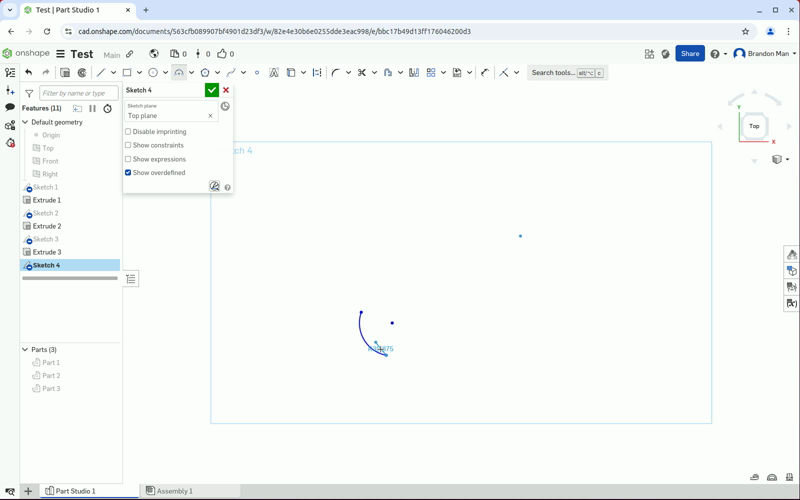
key_up(shift)
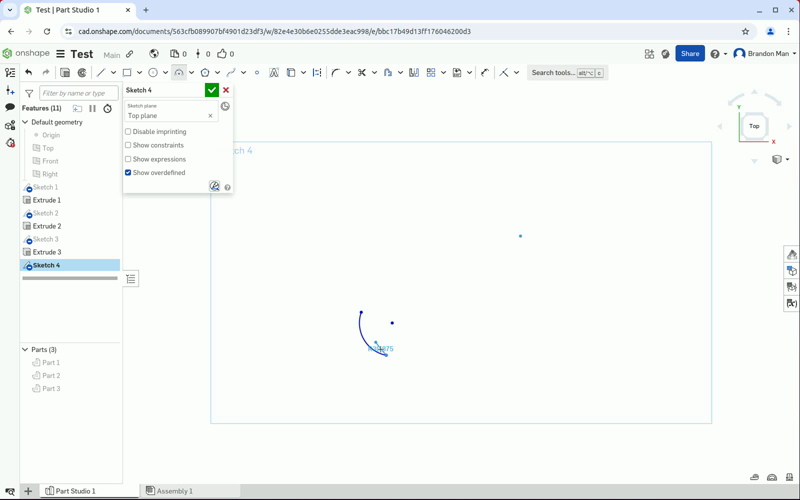
mouse_move(375, 342)
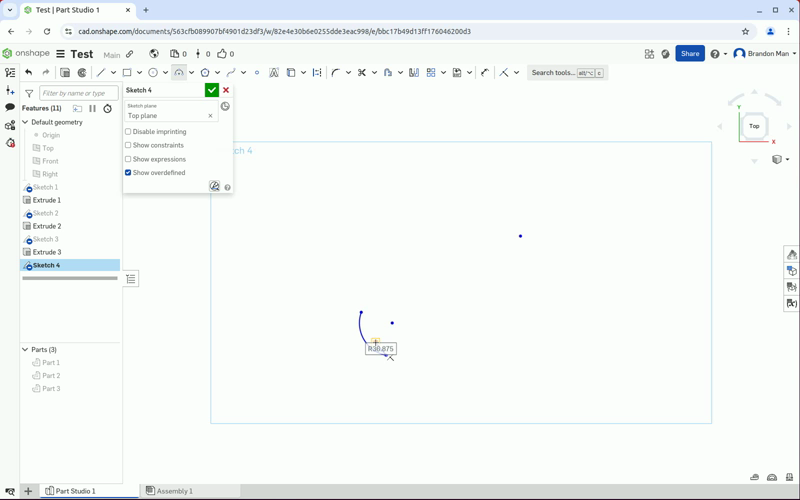
click(375, 342)
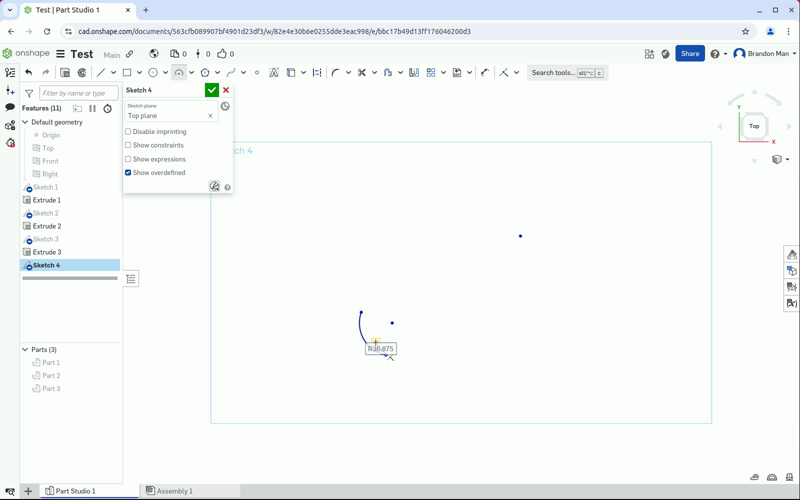
key_down(shift)
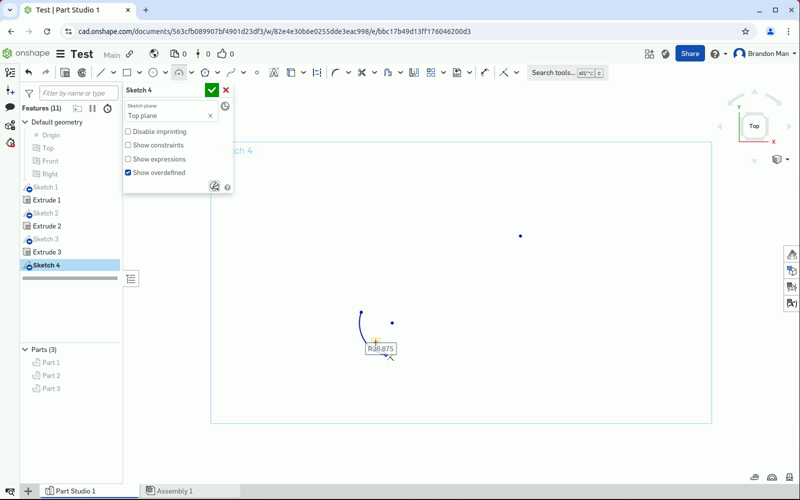
mouse_move(367, 327)
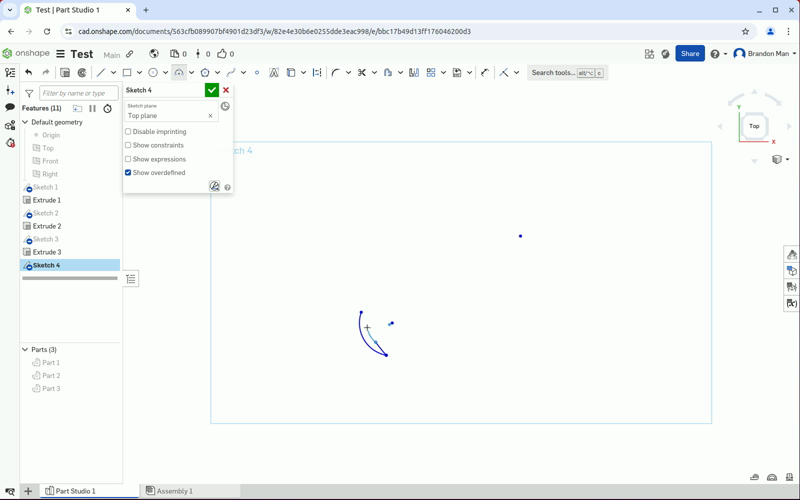
click(367, 327)
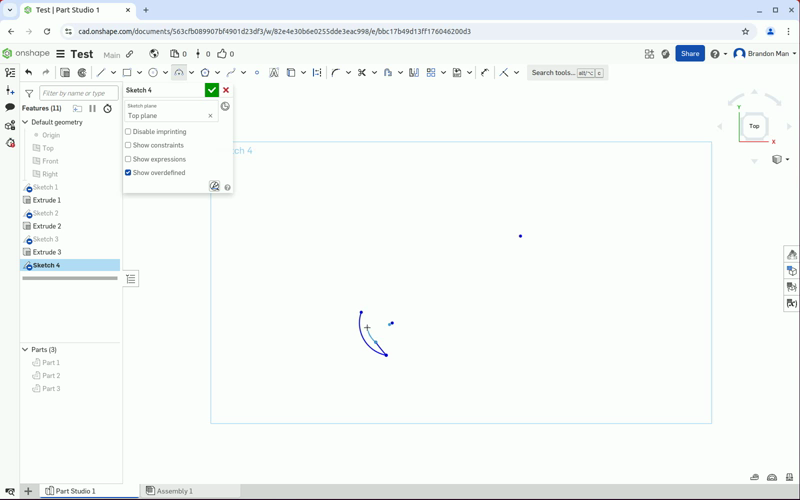
mouse_move(369, 335)
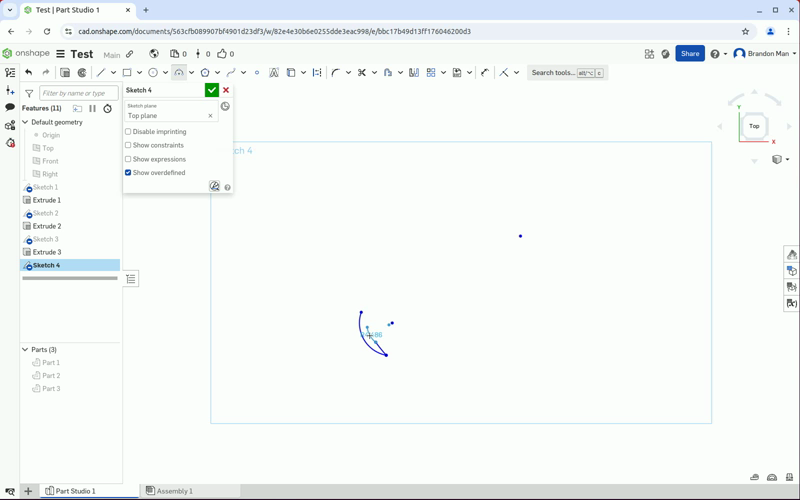
click(369, 335)
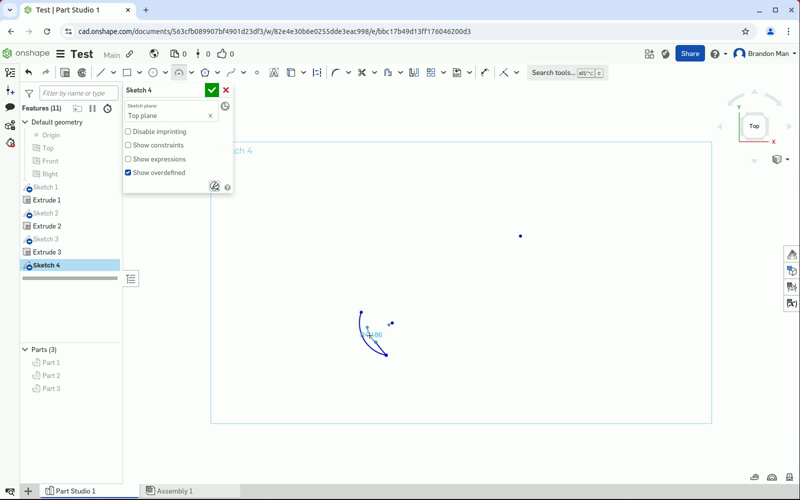
key_up(shift)
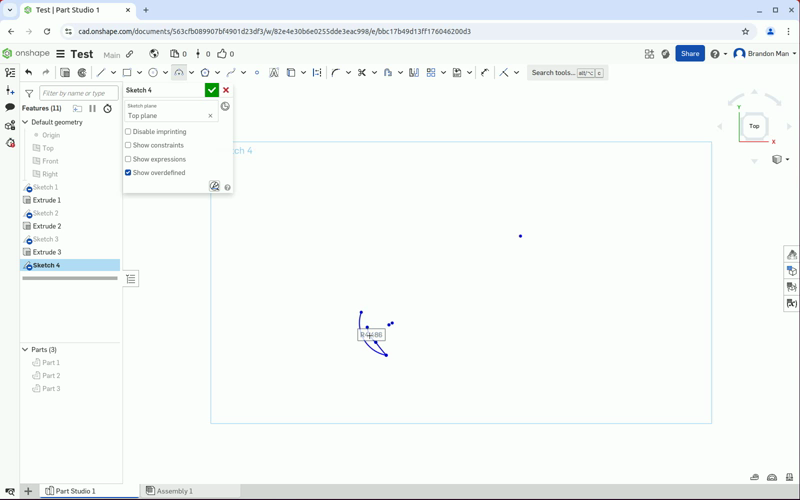
mouse_move(367, 327)
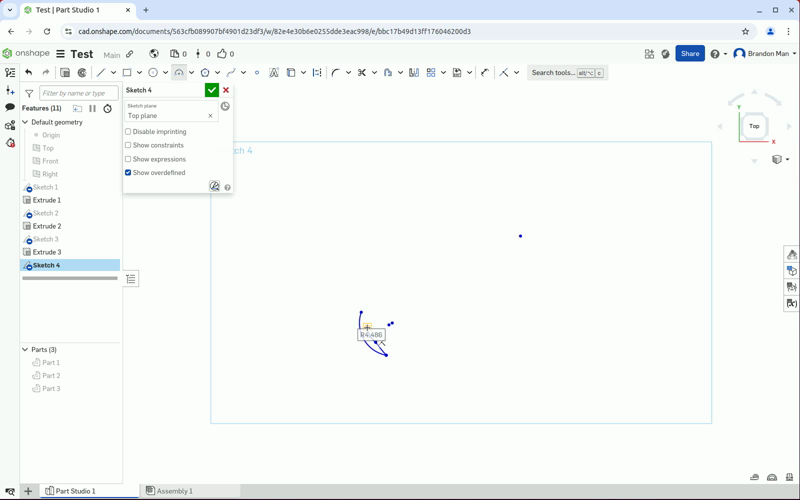
click(367, 327)
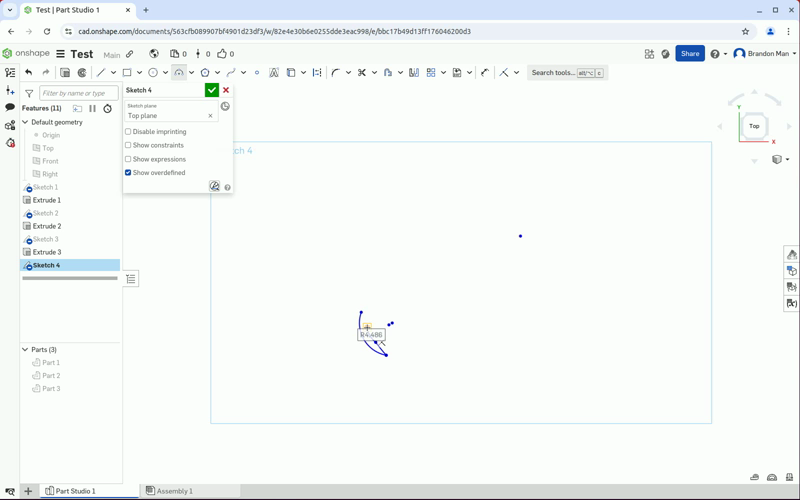
mouse_move(361, 312)
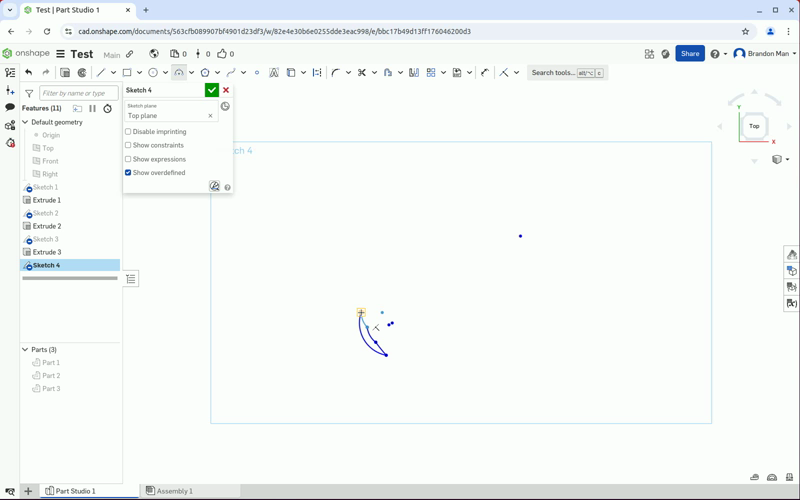
click(361, 312)
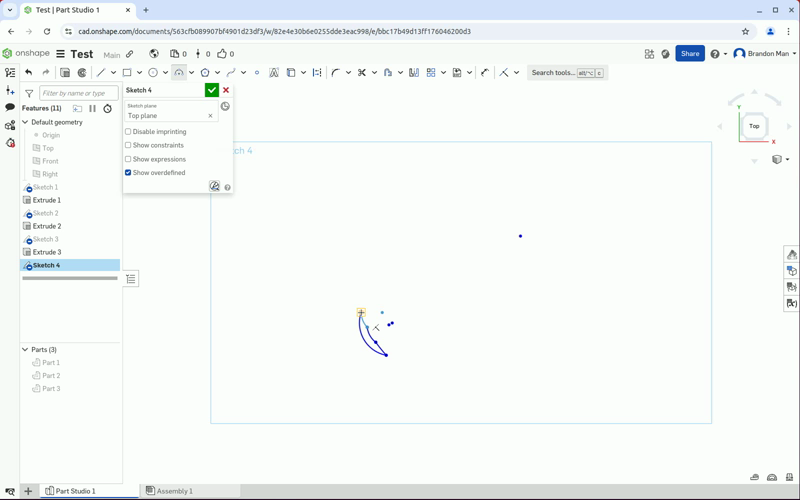
key_down(shift)
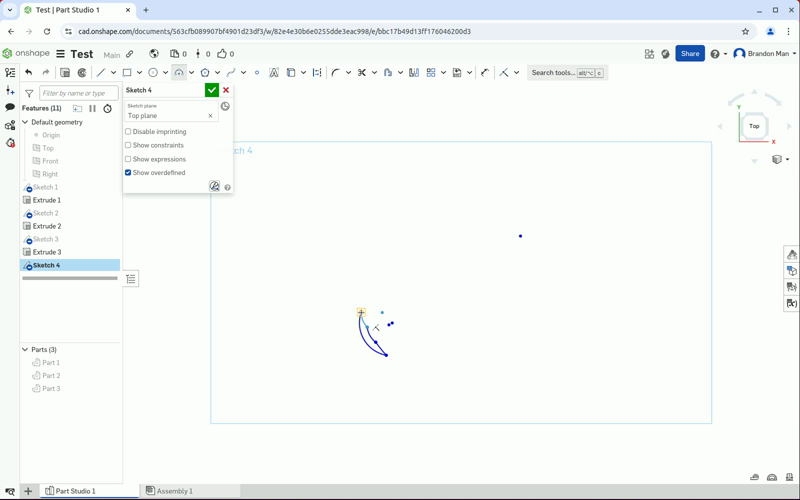
mouse_move(363, 319)
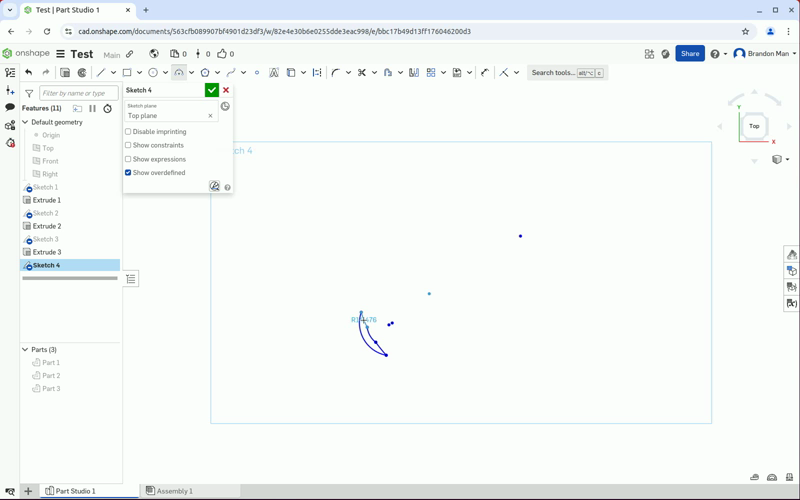
click(363, 319)
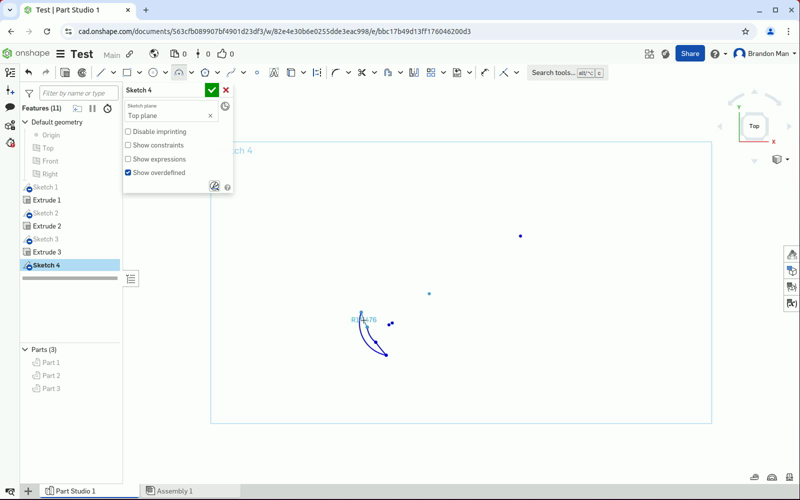
key_up(shift)
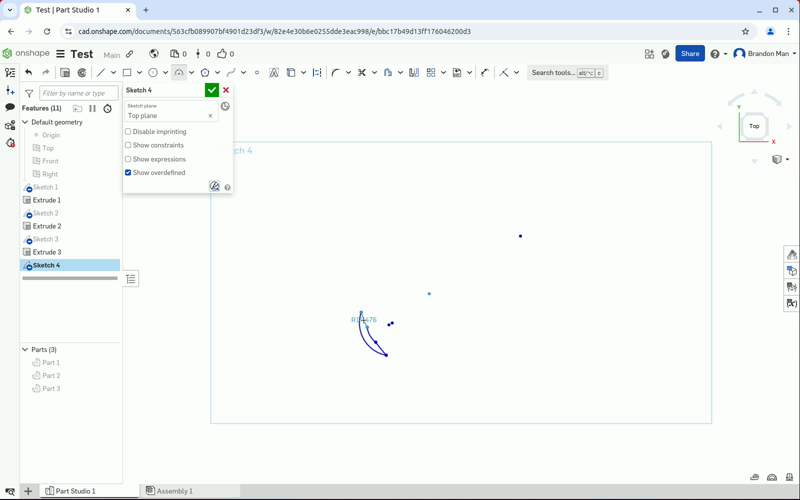
key(esc)
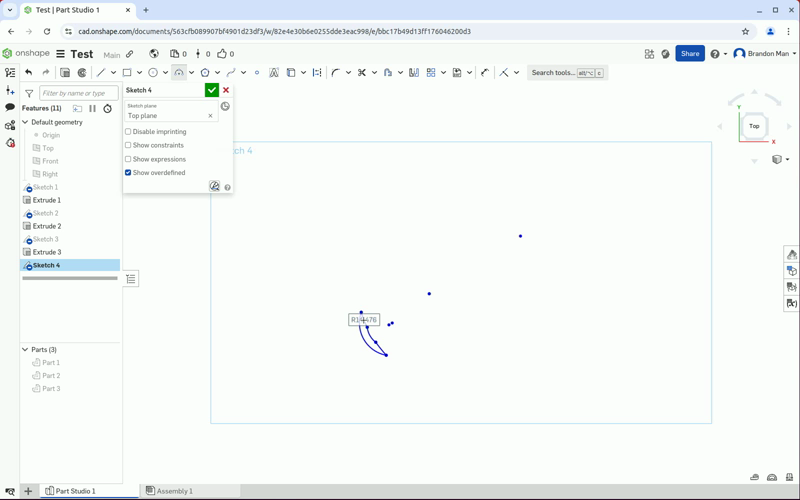
mouse_move(372, 345)
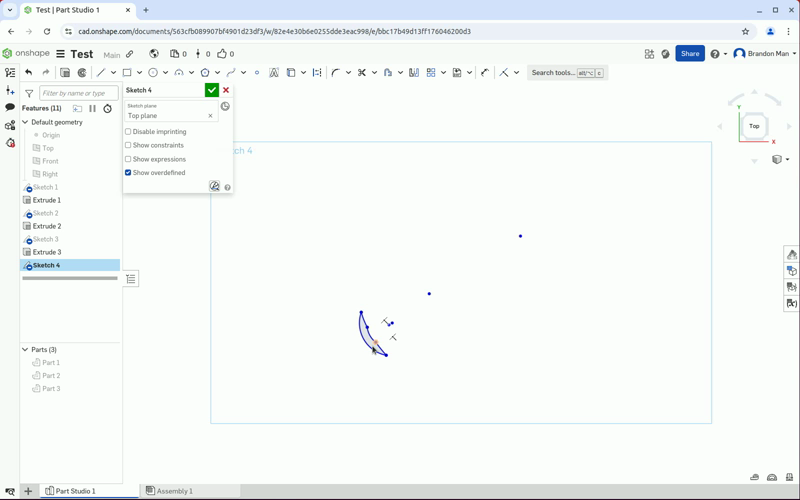
scroll(6)
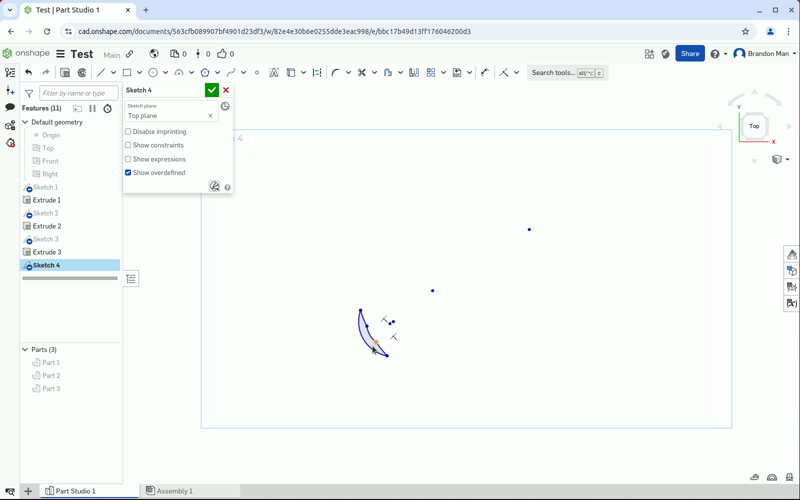
scroll(6)
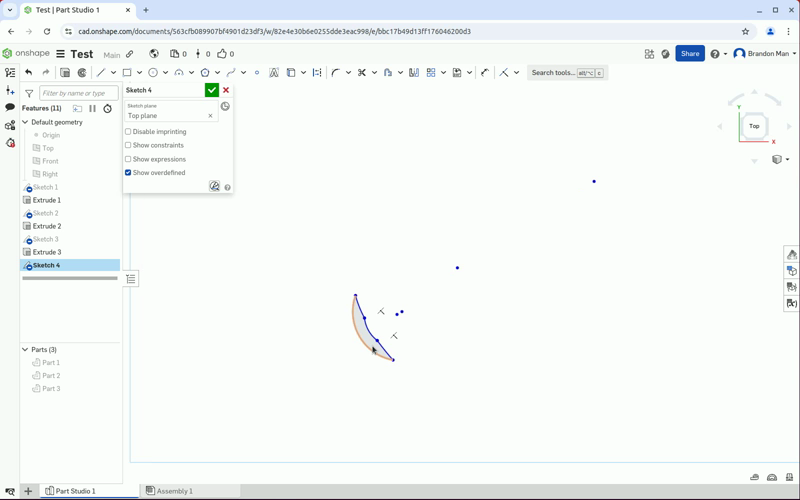
scroll(6)
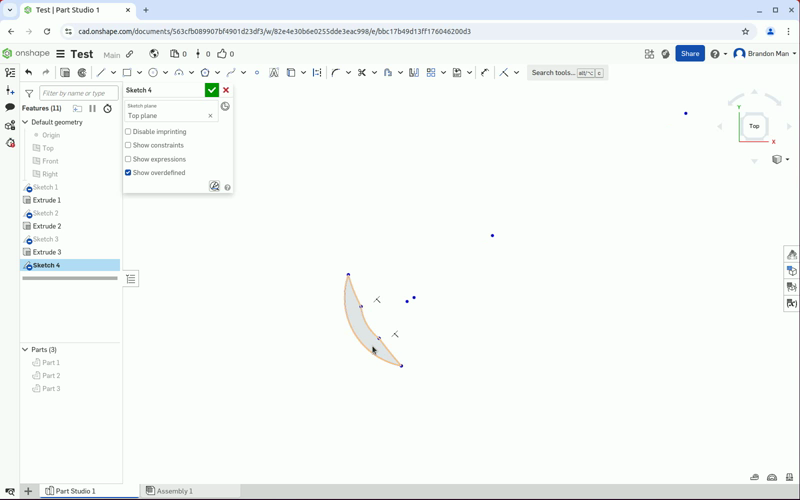
scroll(6)
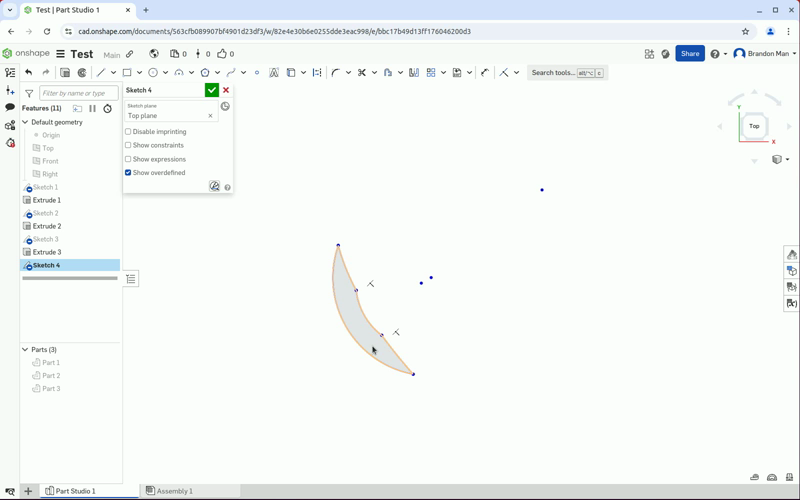
scroll(6)
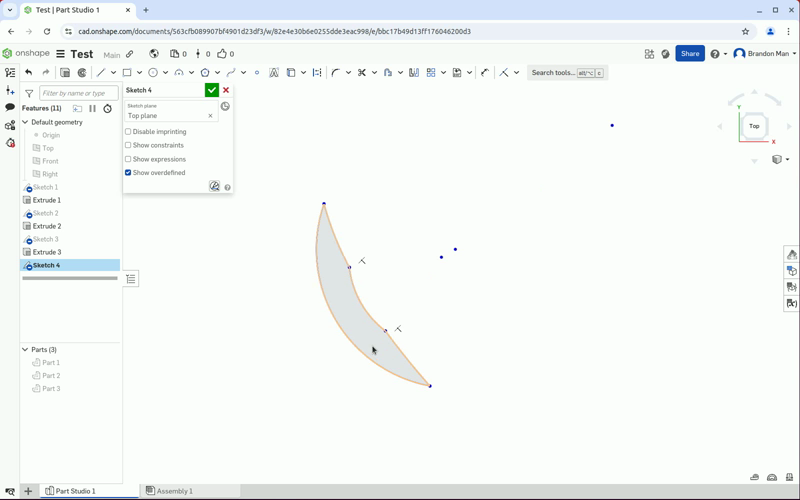
scroll(6)
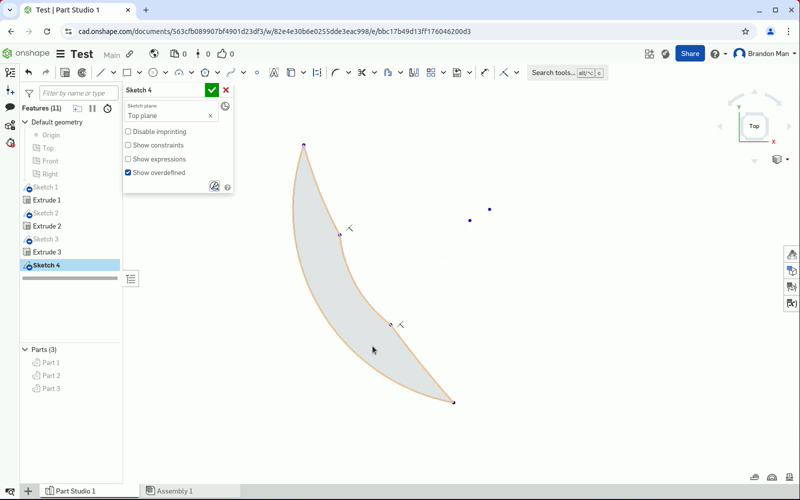
scroll(6)
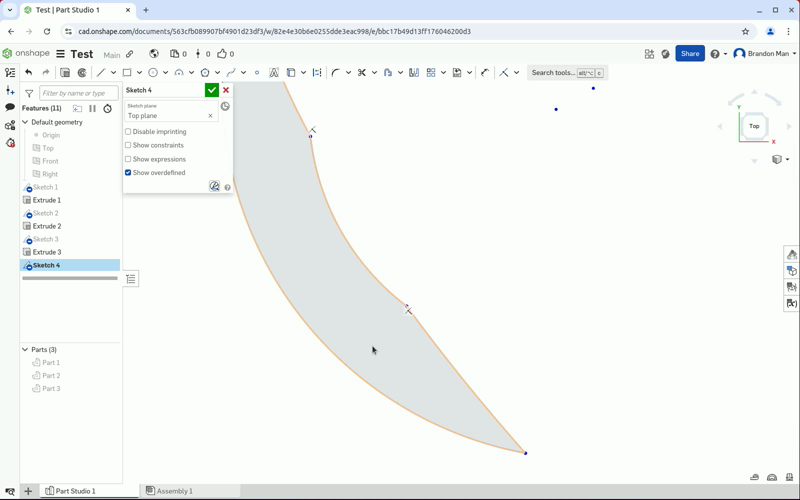
click(372, 345)
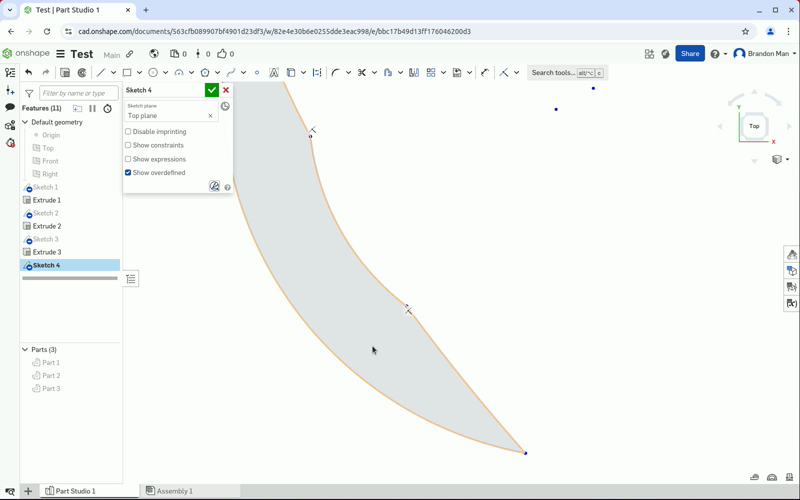
scroll(-6)
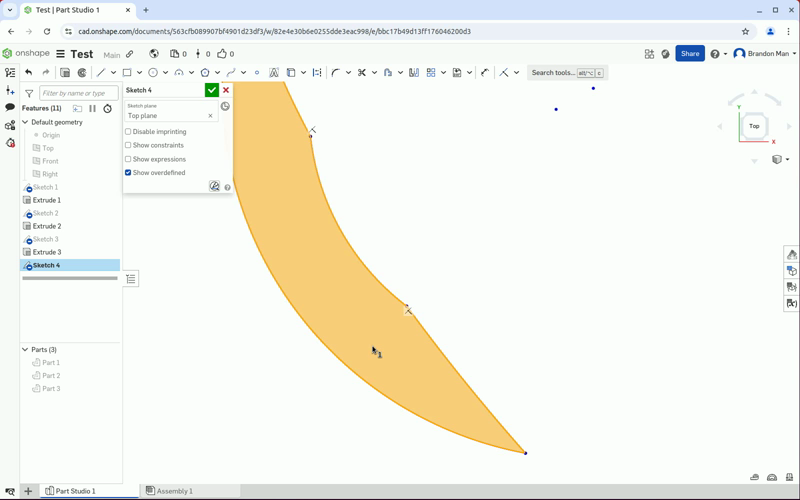
scroll(-6)
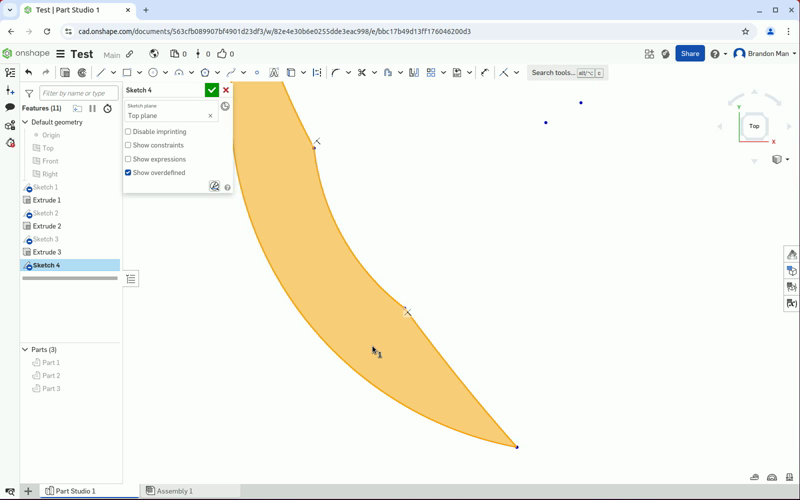
scroll(-6)
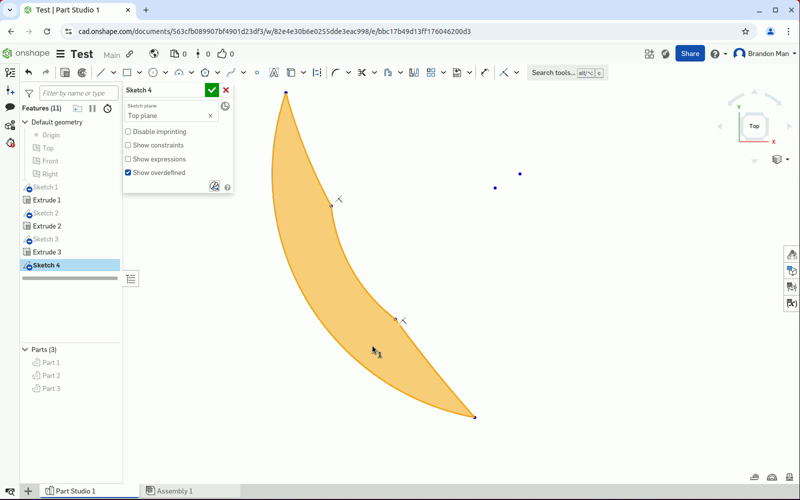
scroll(-6)
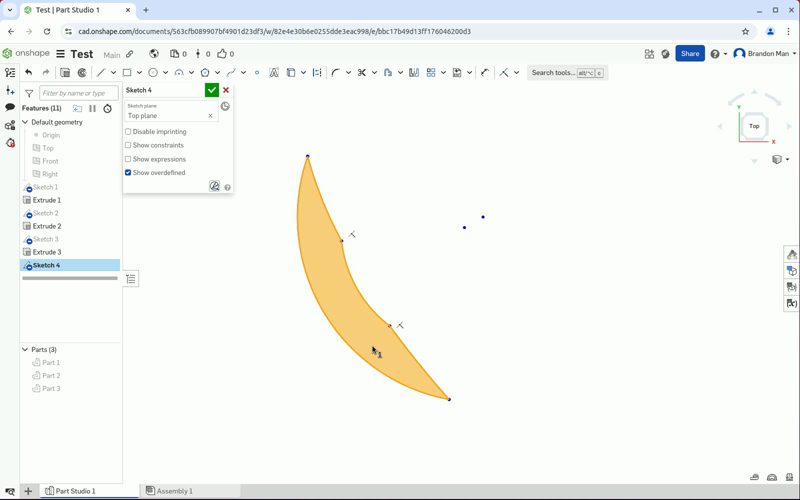
scroll(-6)
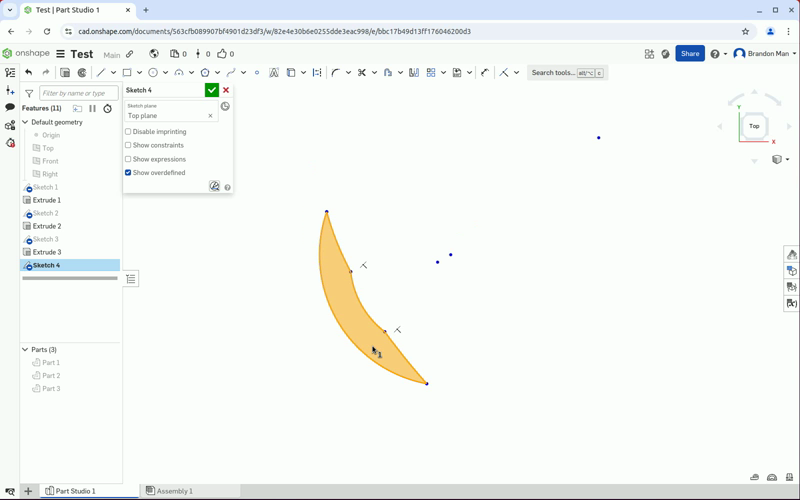
scroll(-6)
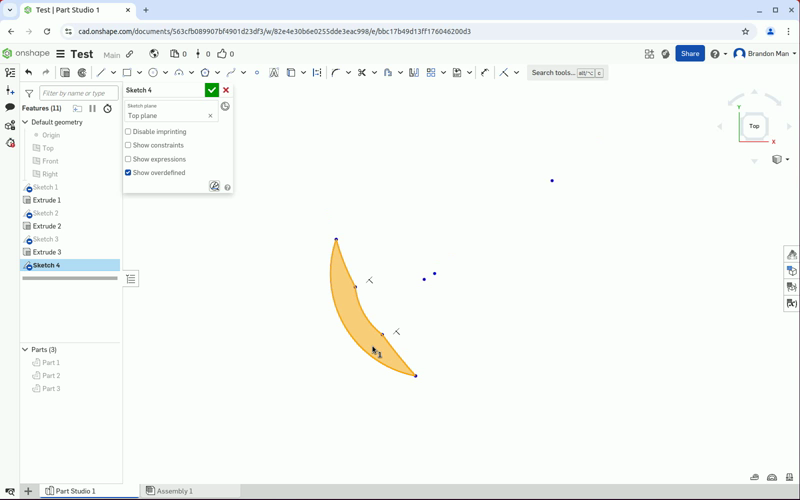
scroll(-6)
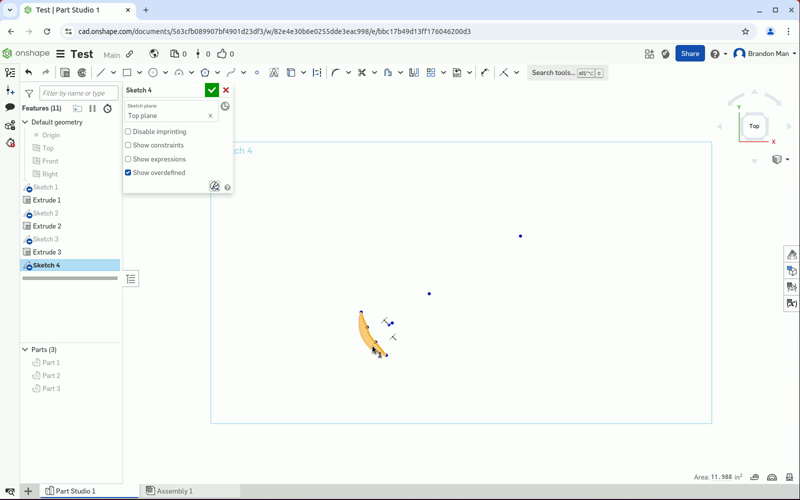
mouse_move(73, 352)
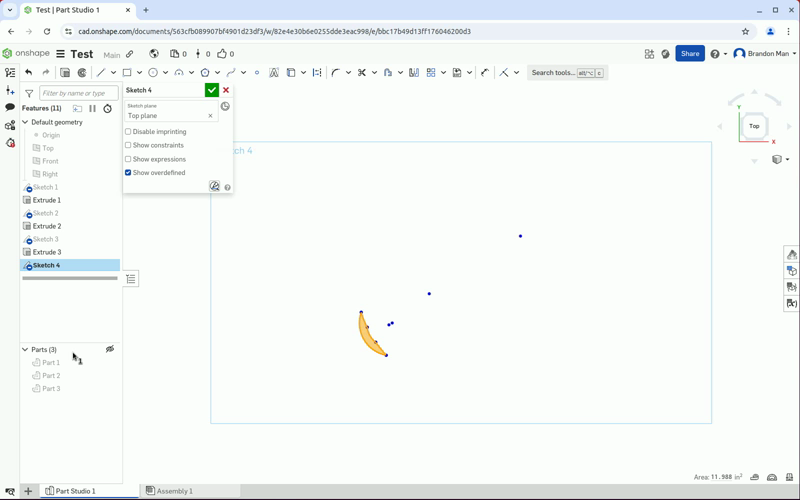
key(shift+y)
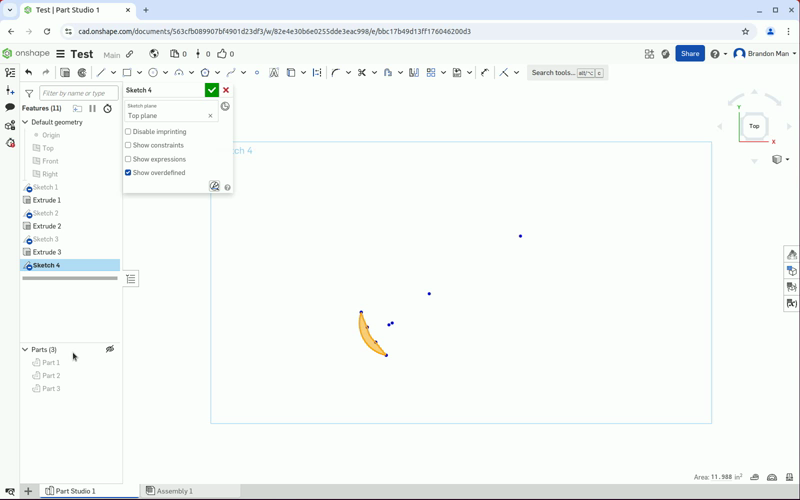
key(shift+e)
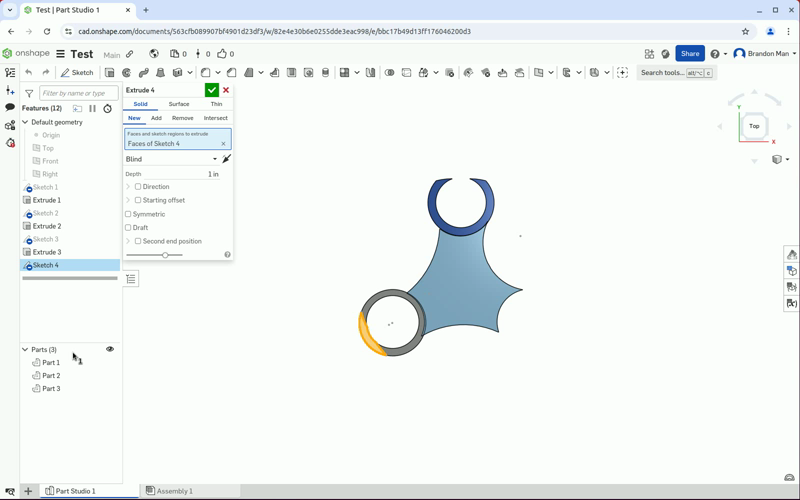
mouse_move(143, 106)
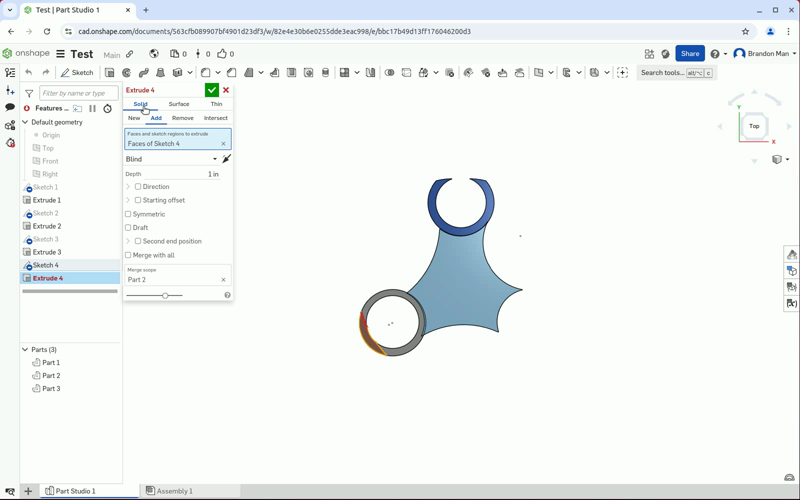
click(143, 106)
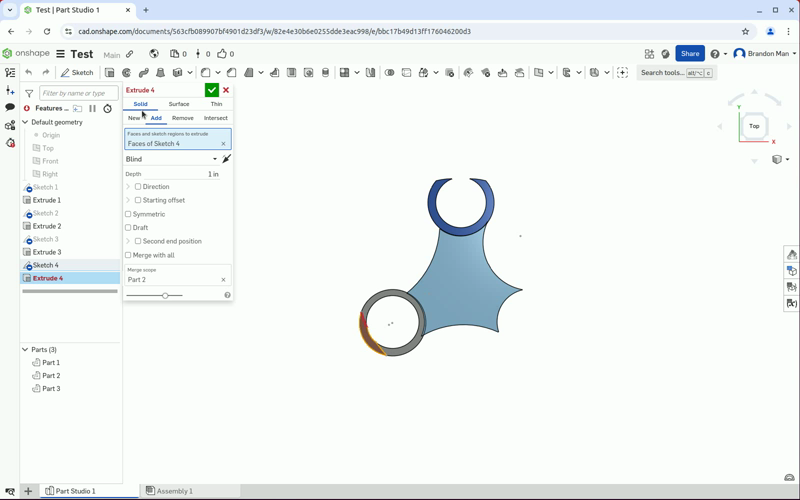
mouse_move(137, 120)
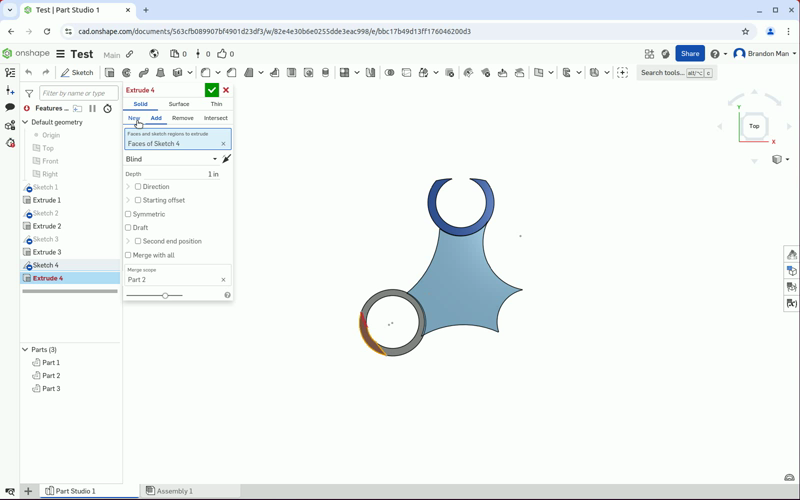
click(137, 120)
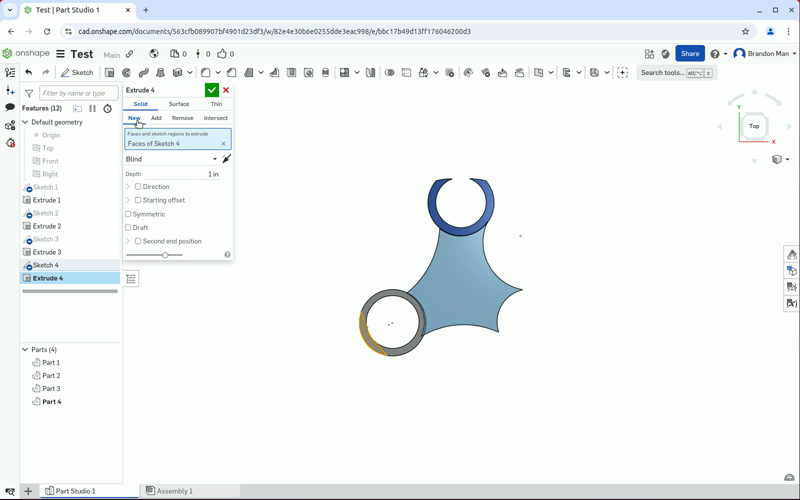
key(tab, 4)
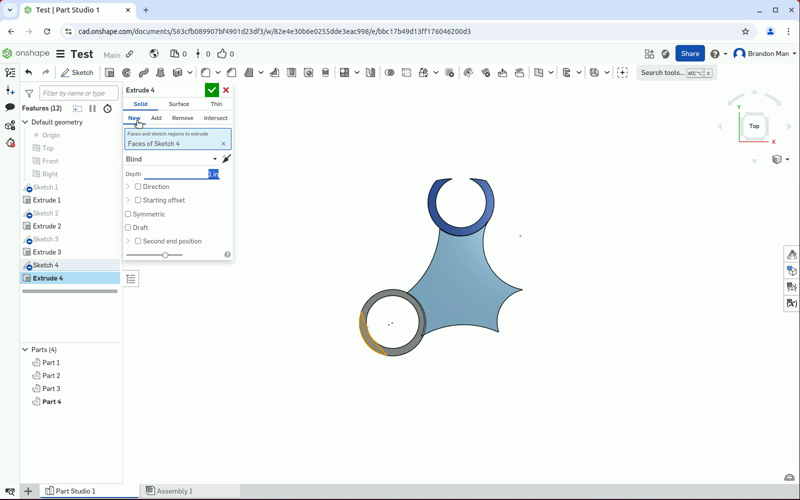
text(6.018)
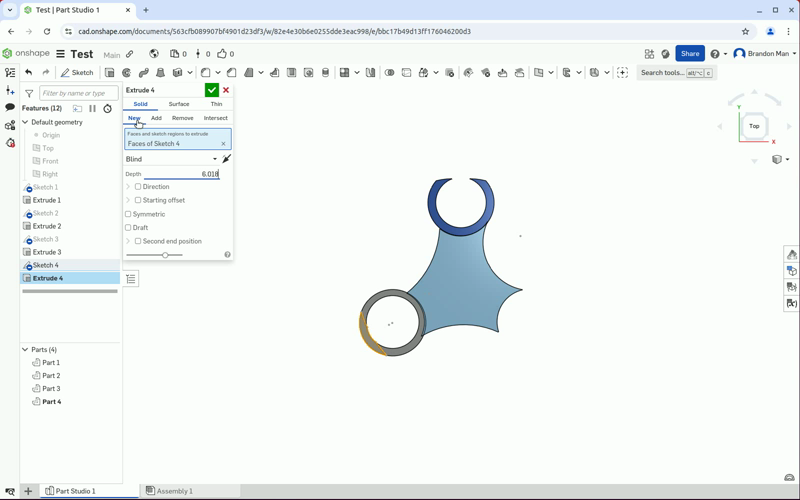
key(enter)
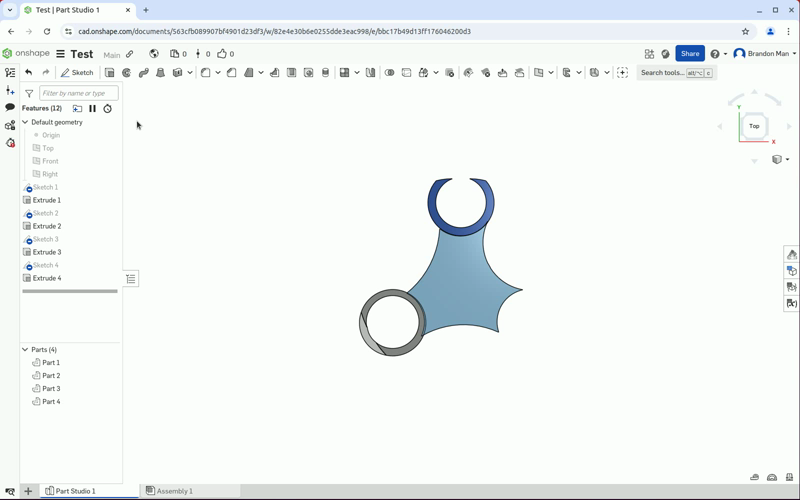
key(shift+h)
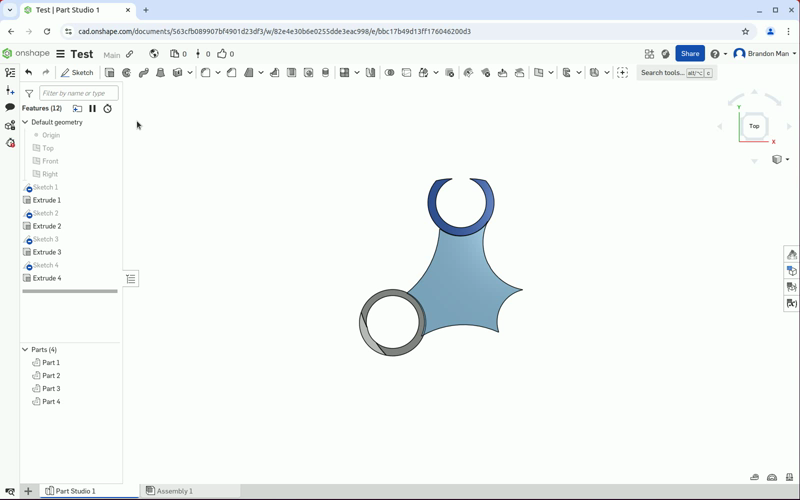
key(shift+h)
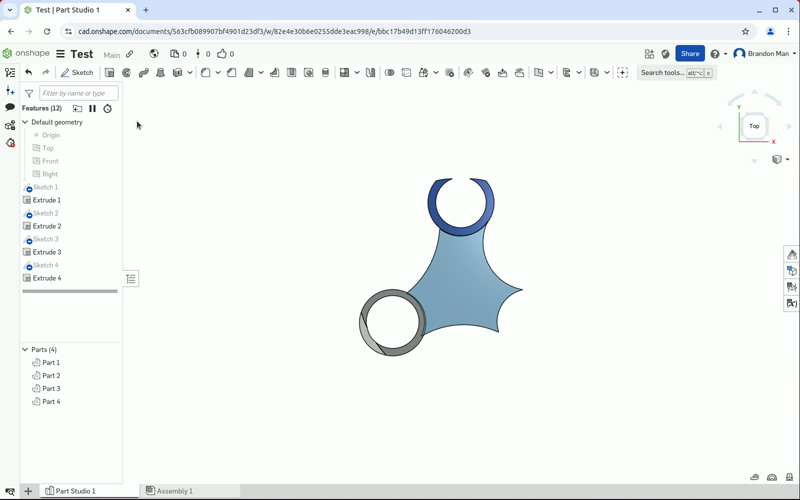
mouse_move(73, 189)
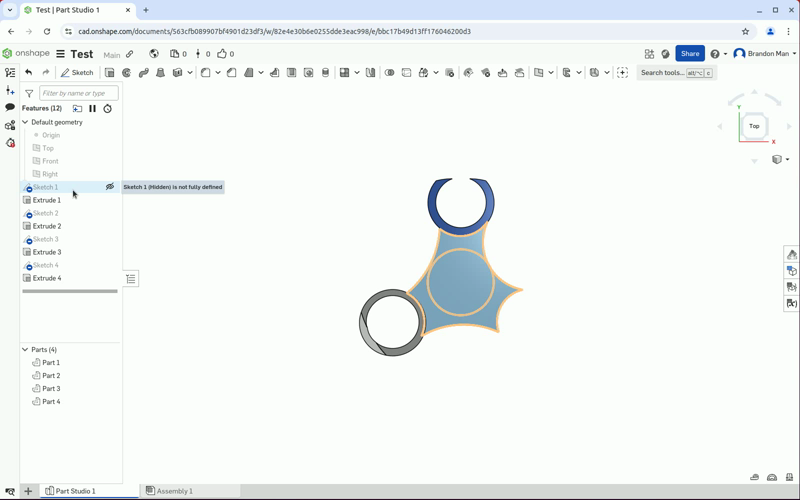
click(73, 189)
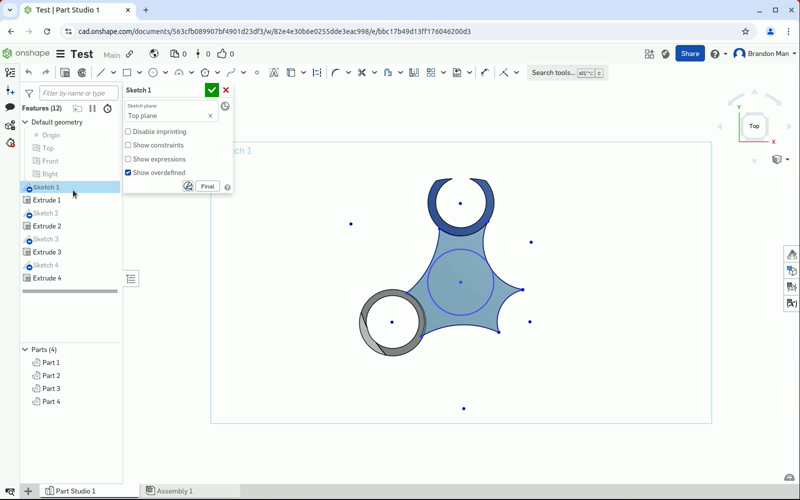
mouse_move(229, 92)
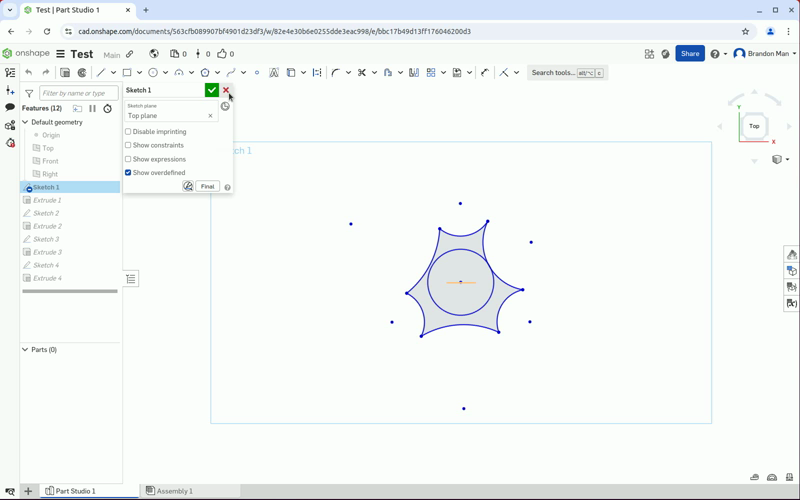
click(229, 92)
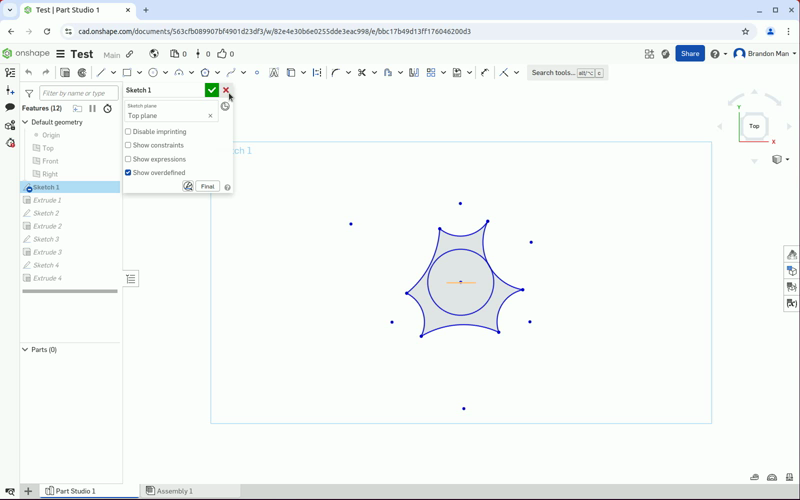
key(shift+s)
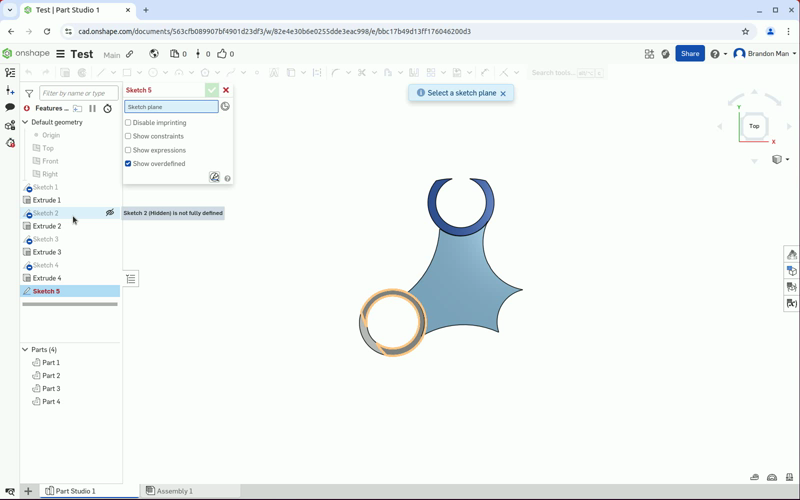
scroll(3)
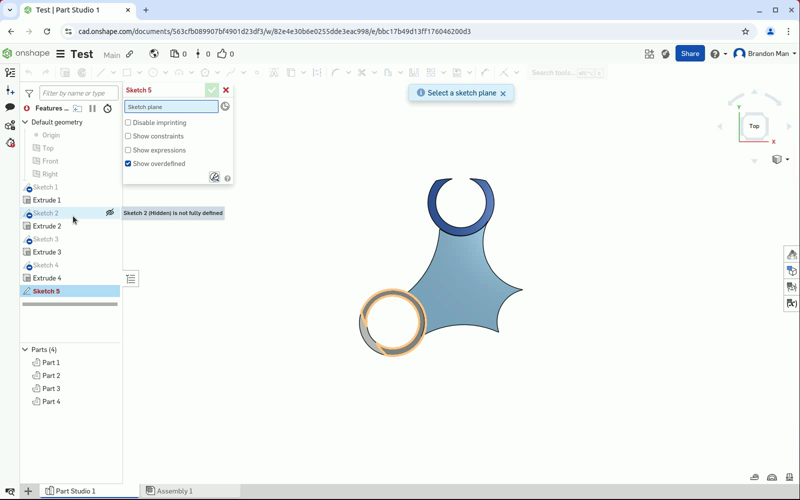
mouse_move(73, 150)
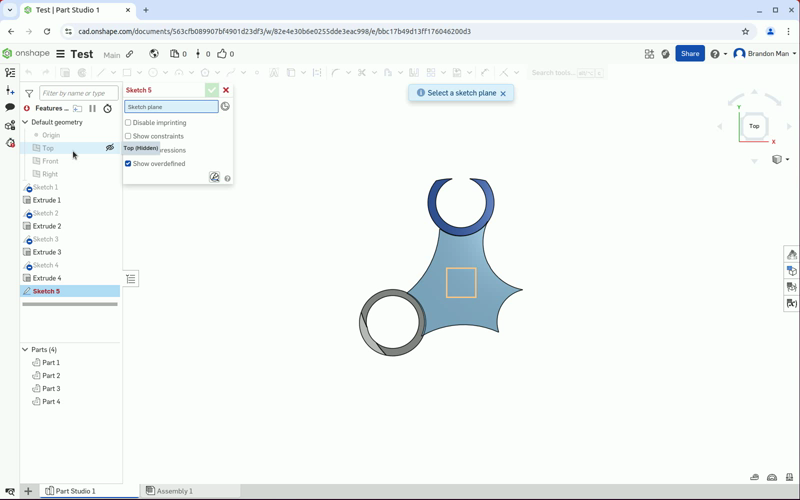
click(73, 150)
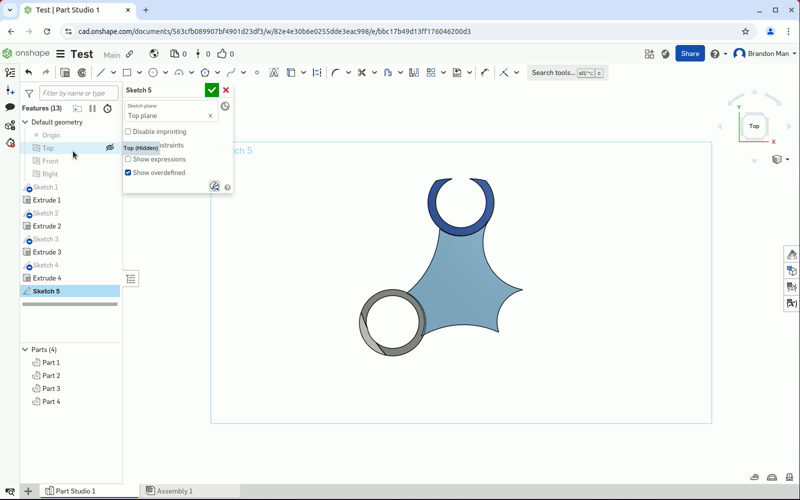
mouse_move(73, 352)
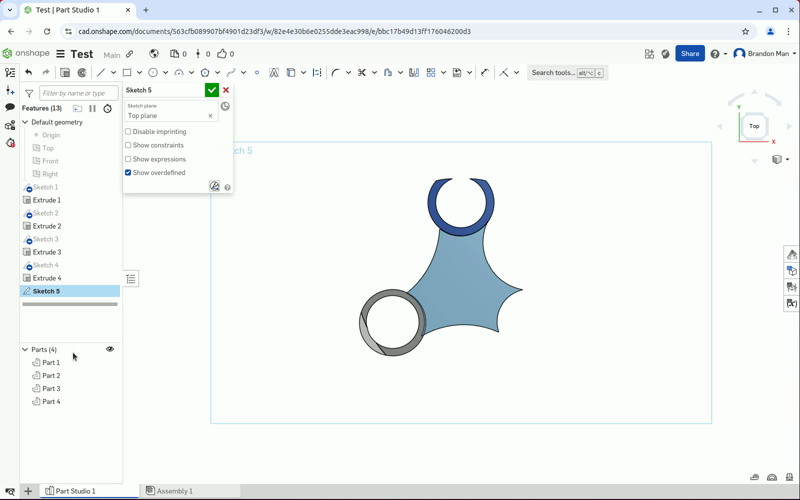
key(y)
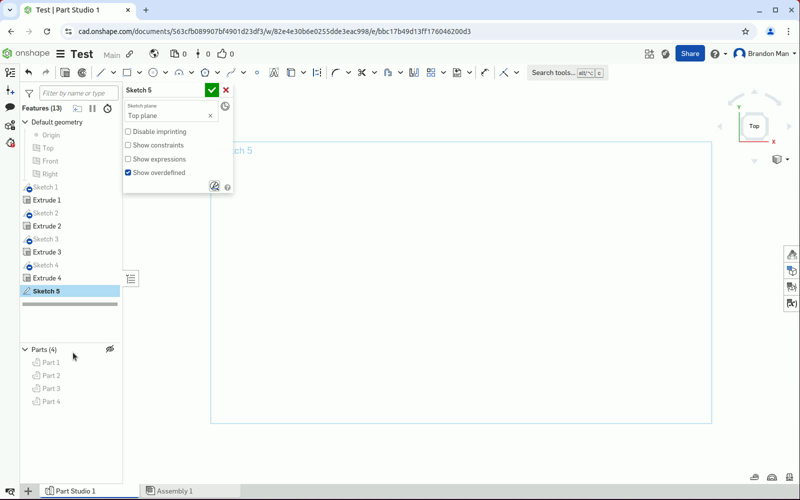
key(a)
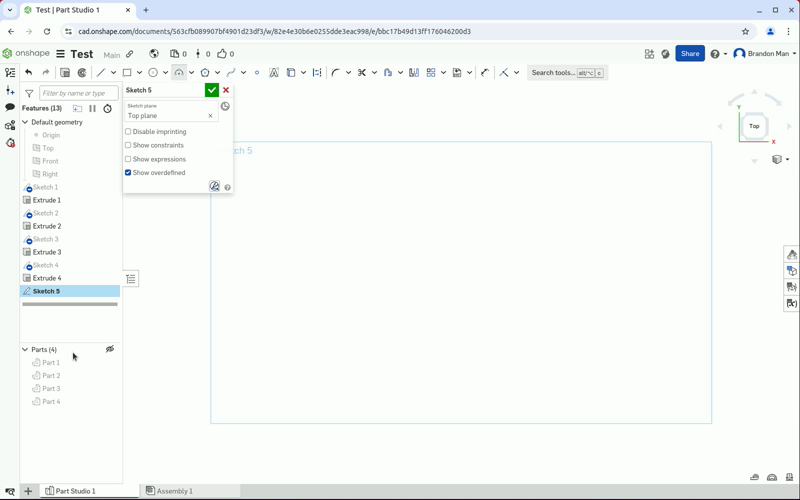
key_down(shift)
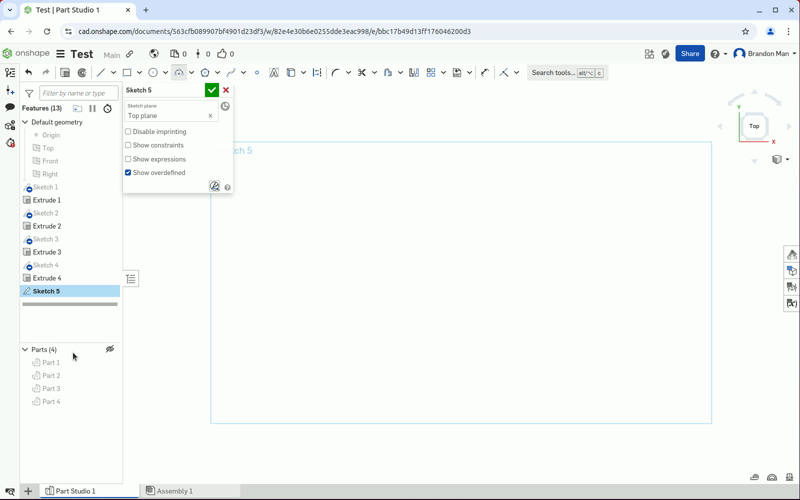
mouse_move(436, 180)
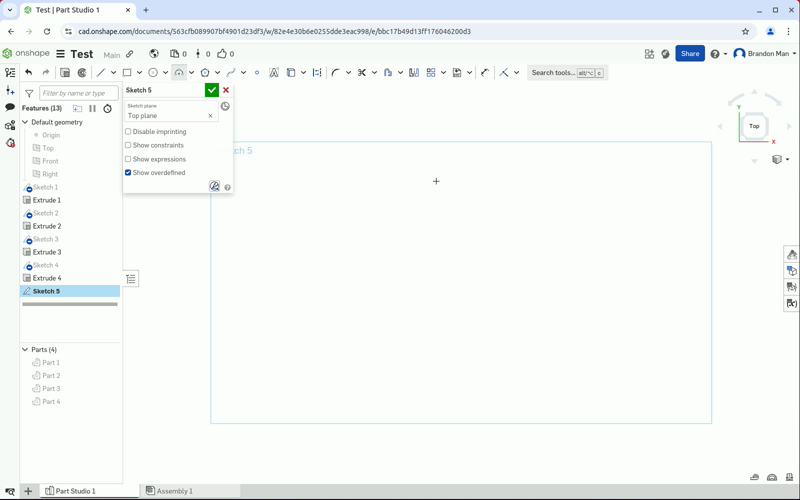
click(436, 180)
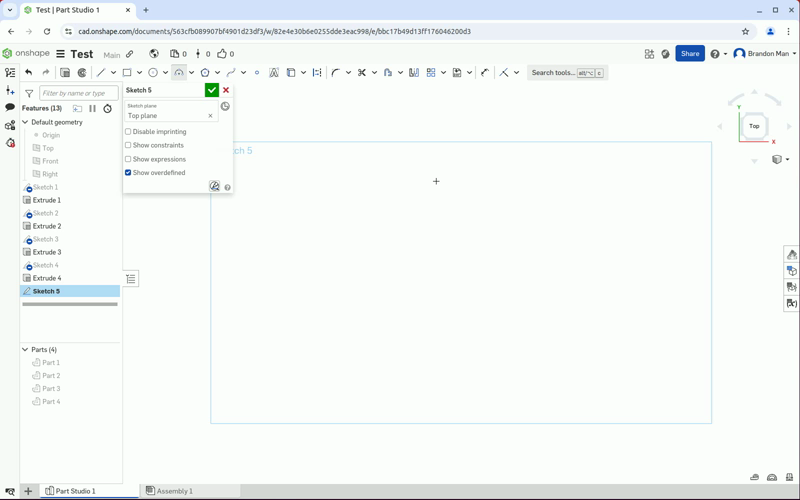
key_up(shift)
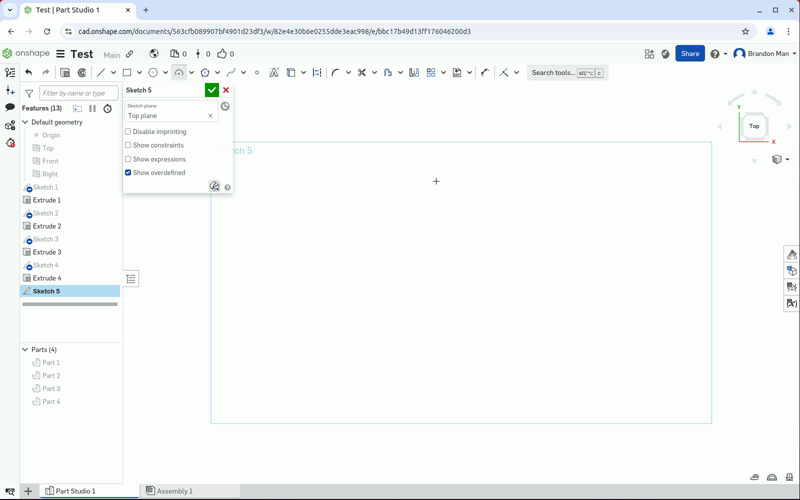
key_down(shift)
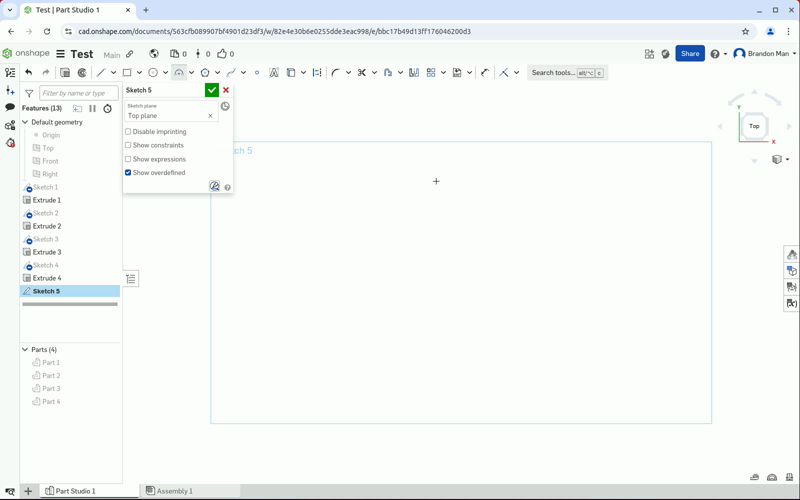
mouse_move(451, 178)
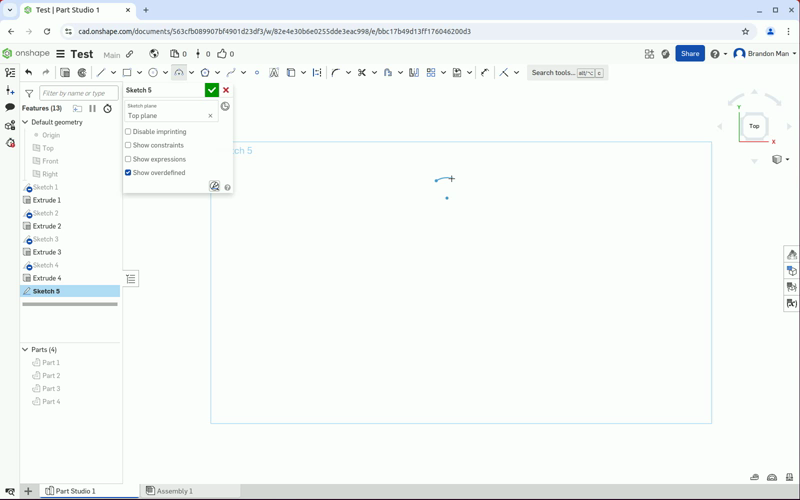
click(451, 178)
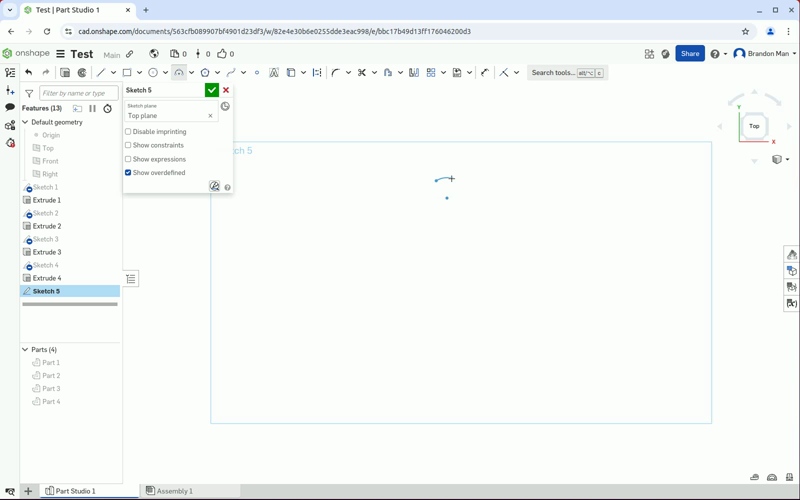
mouse_move(444, 179)
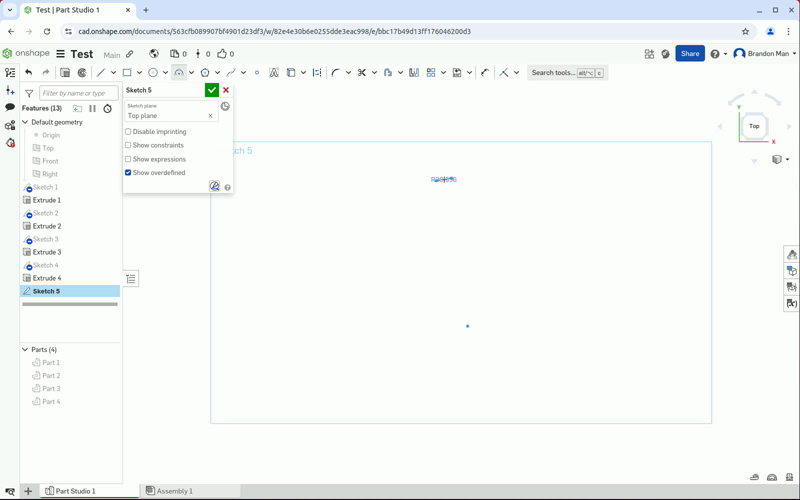
click(444, 179)
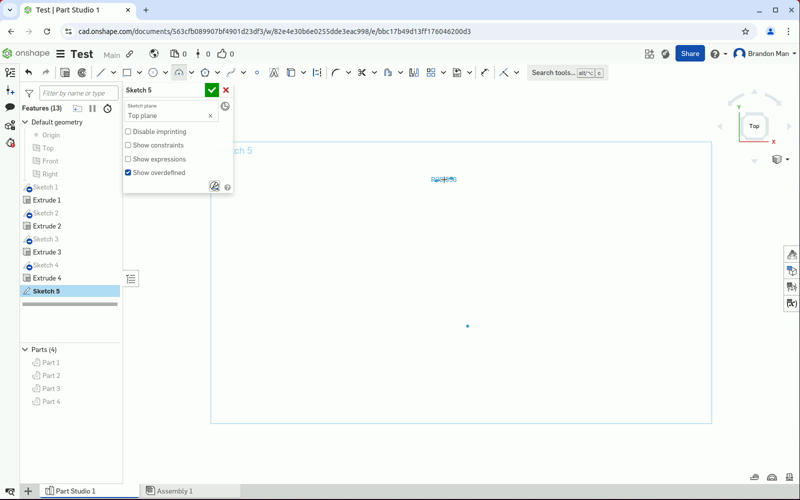
key_up(shift)
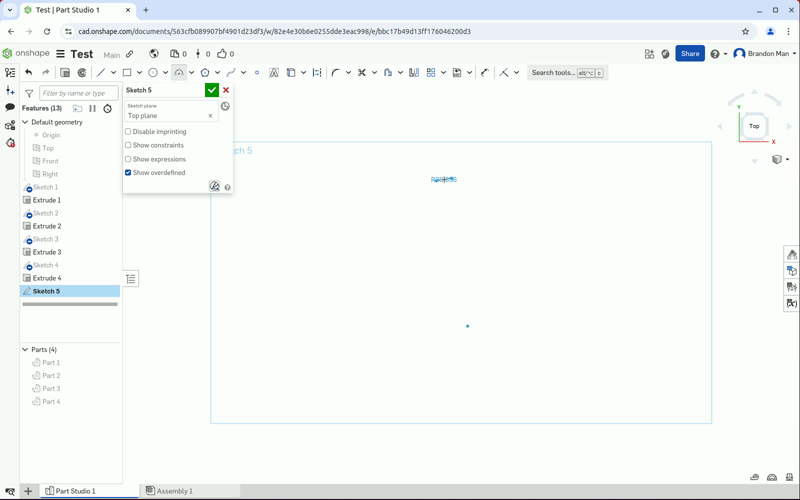
mouse_move(451, 178)
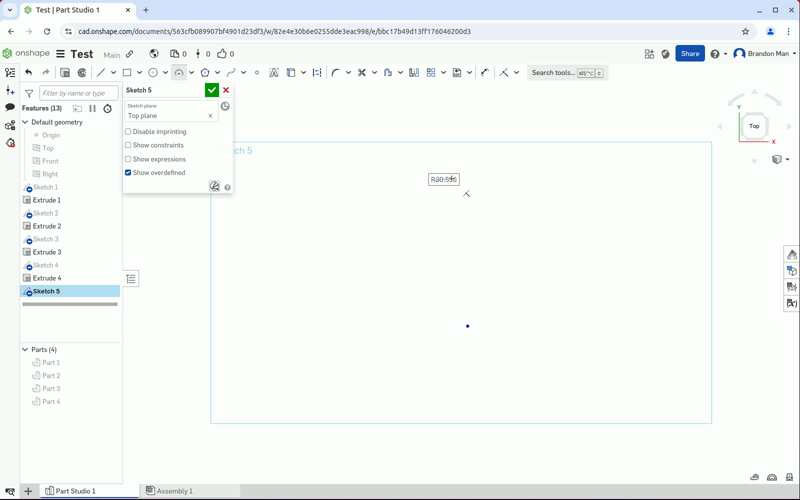
click(451, 178)
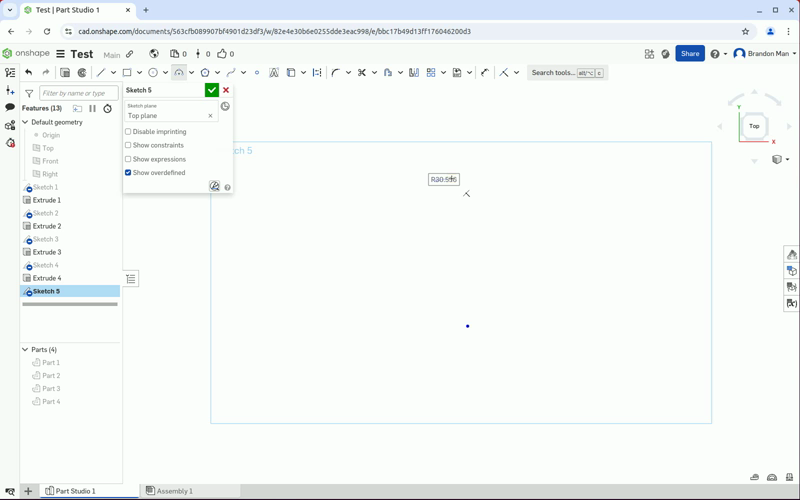
key_down(shift)
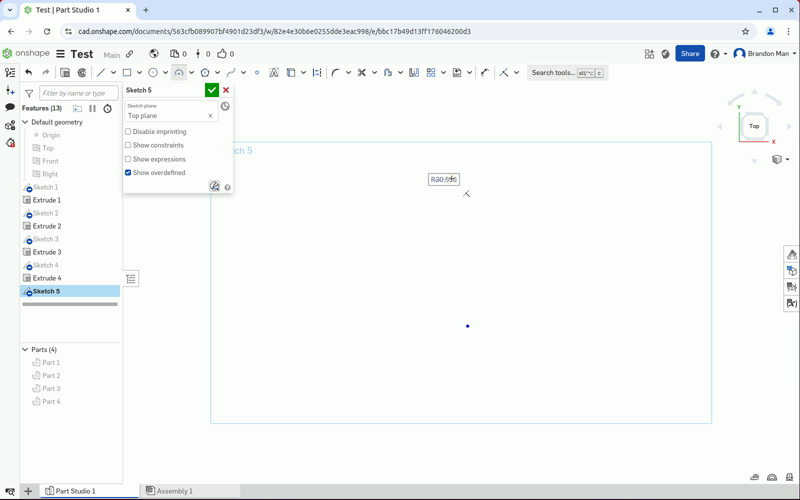
mouse_move(470, 178)
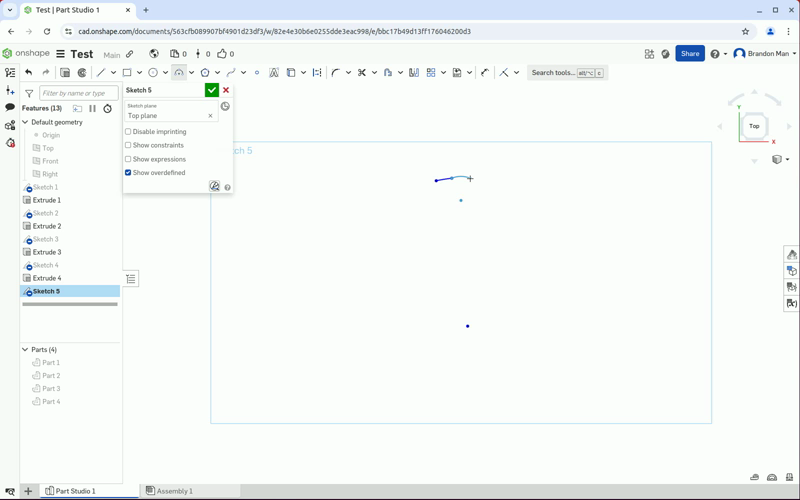
click(470, 178)
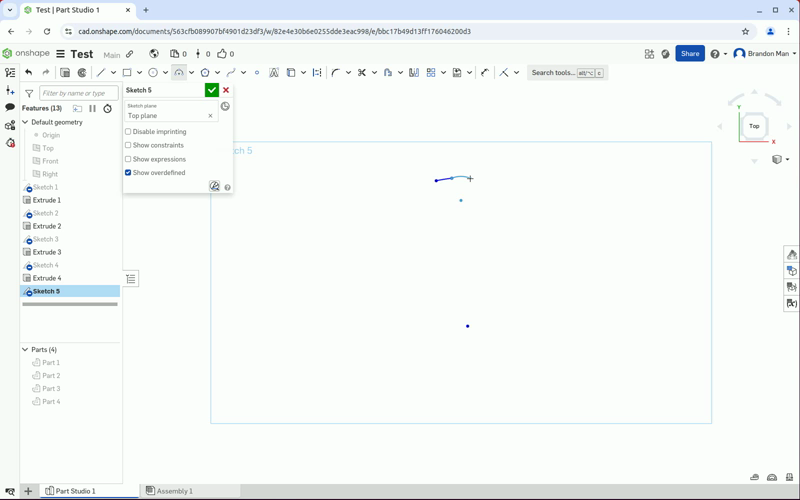
mouse_move(461, 176)
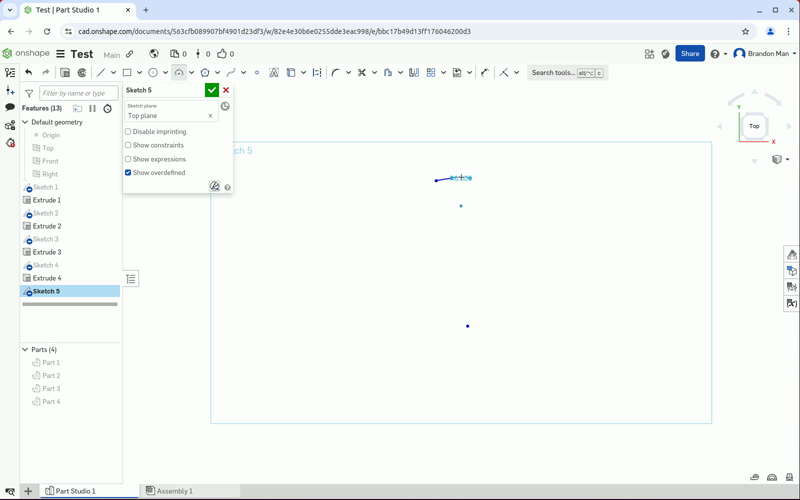
click(461, 176)
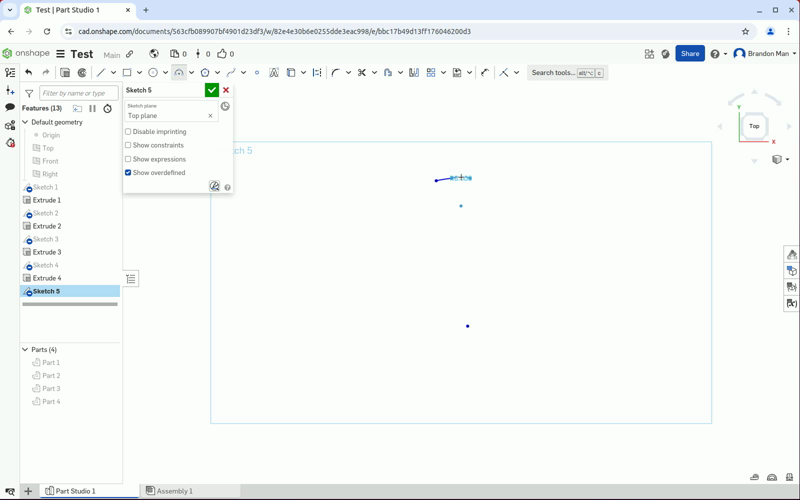
key_up(shift)
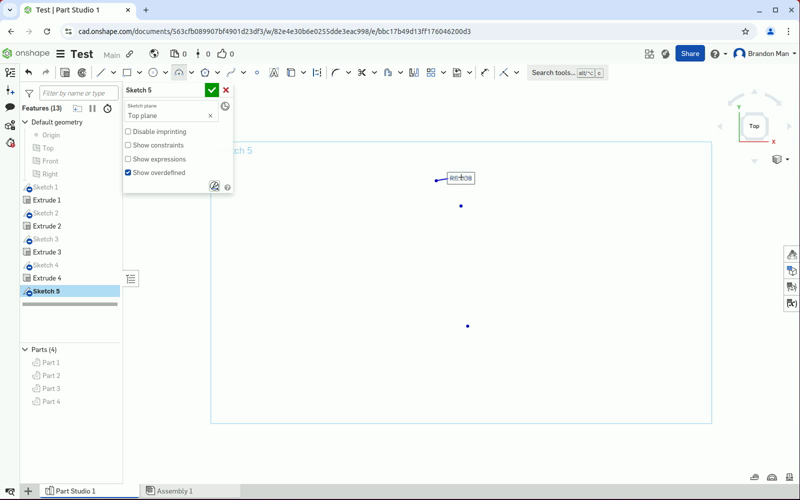
mouse_move(470, 178)
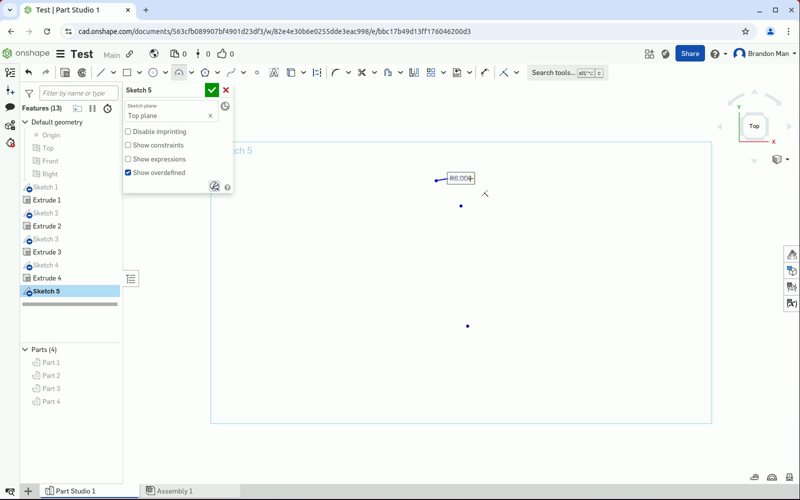
click(470, 178)
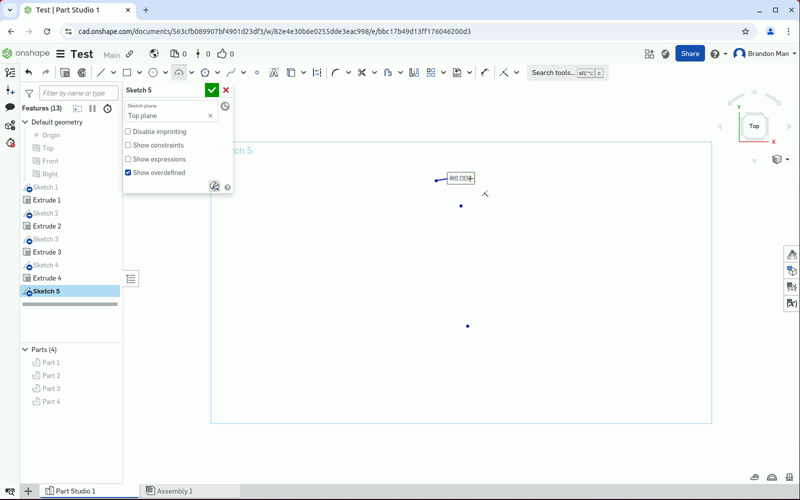
key_down(shift)
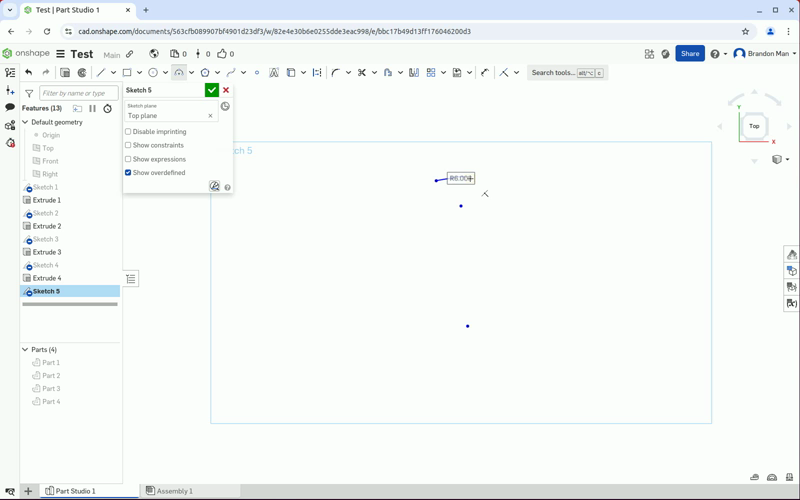
mouse_move(486, 180)
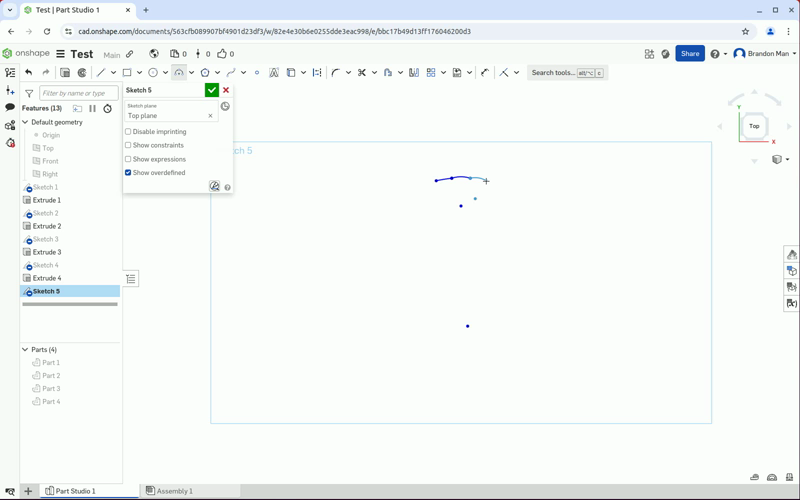
click(486, 180)
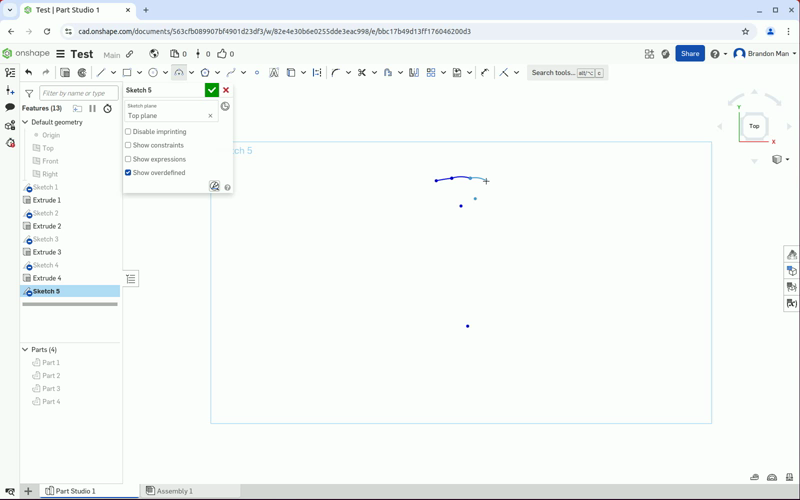
mouse_move(478, 179)
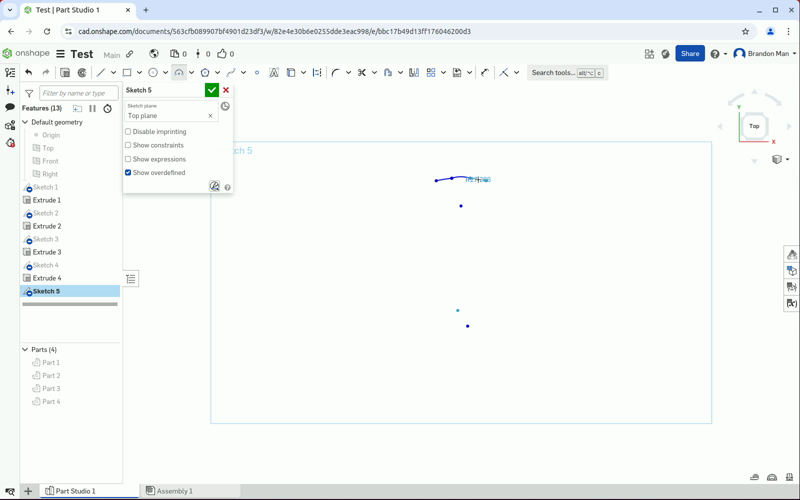
click(478, 179)
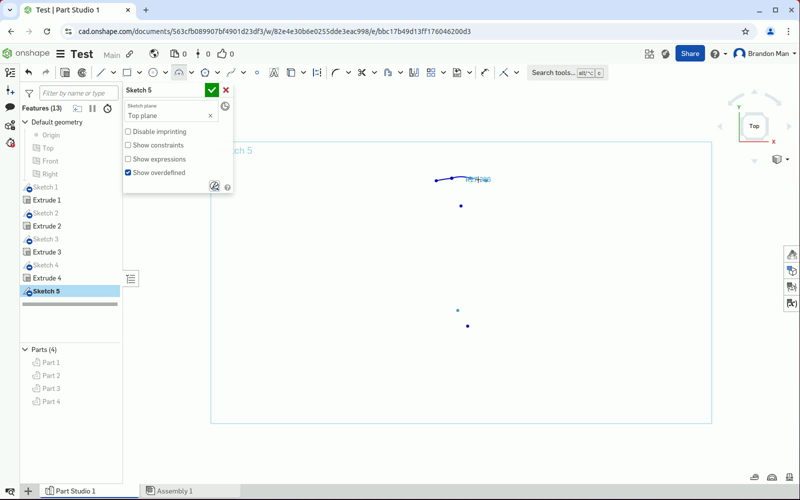
key_up(shift)
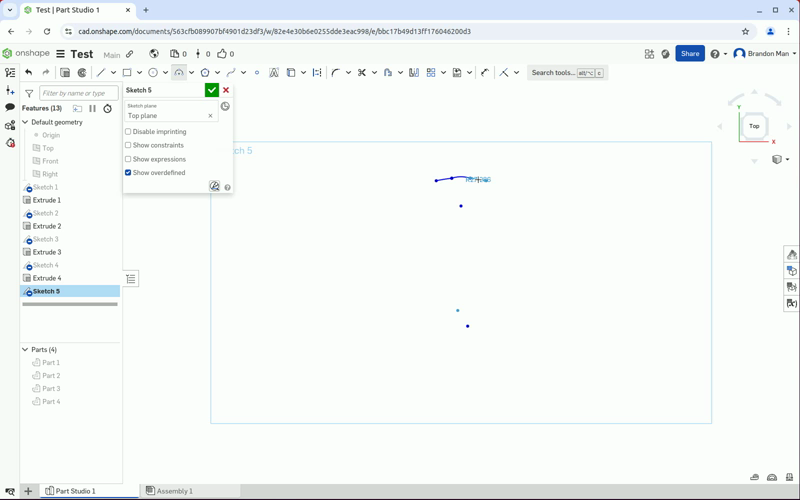
mouse_move(486, 180)
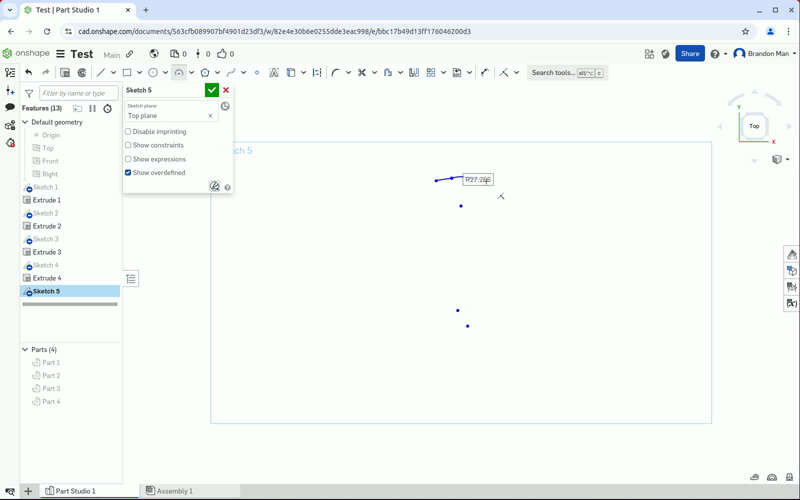
click(486, 180)
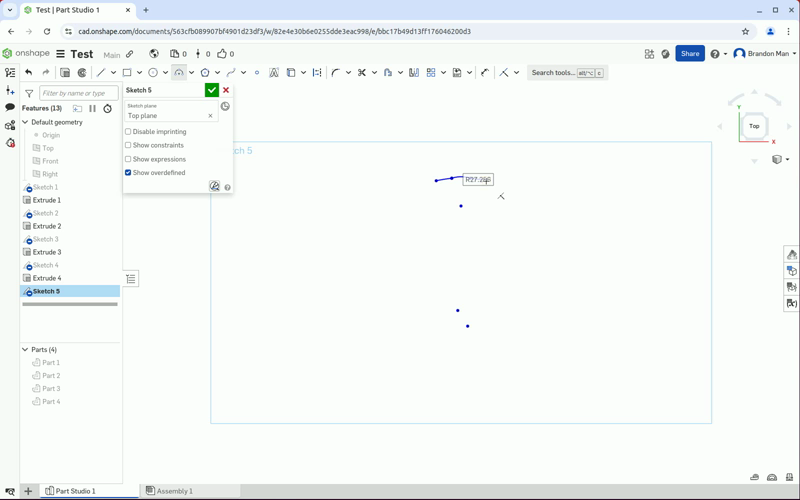
mouse_move(436, 180)
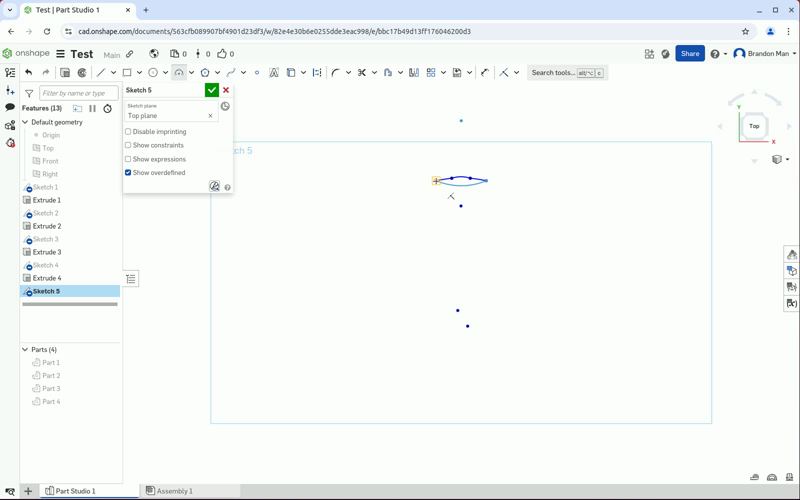
click(436, 180)
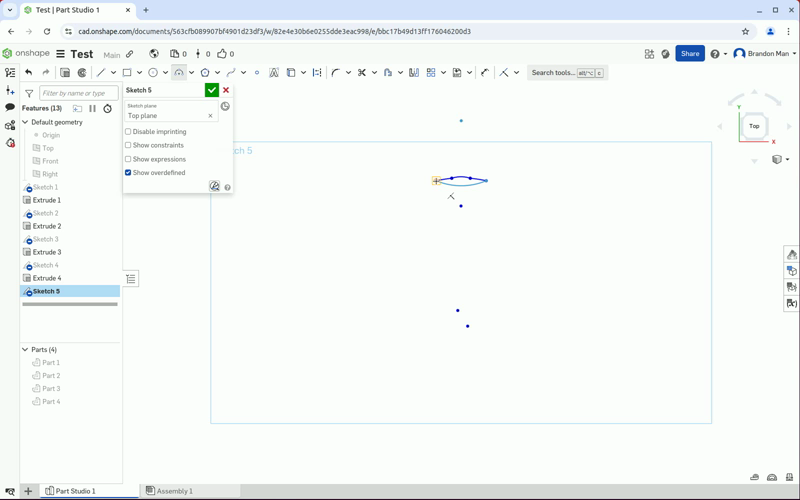
key_down(shift)
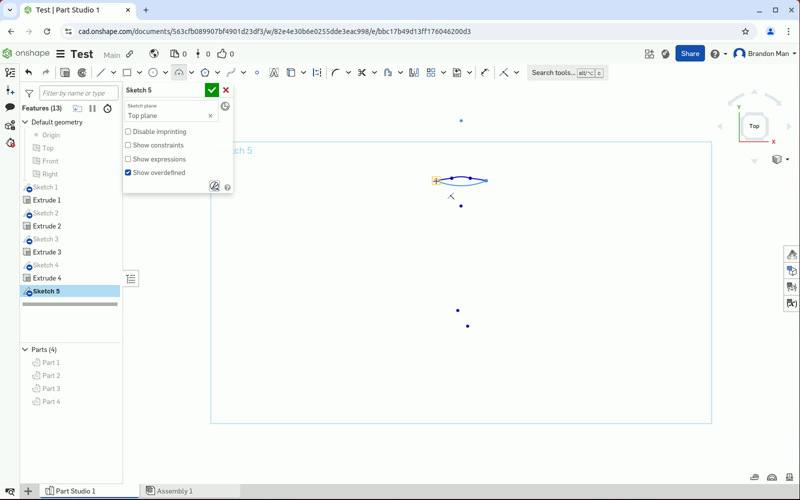
mouse_move(461, 169)
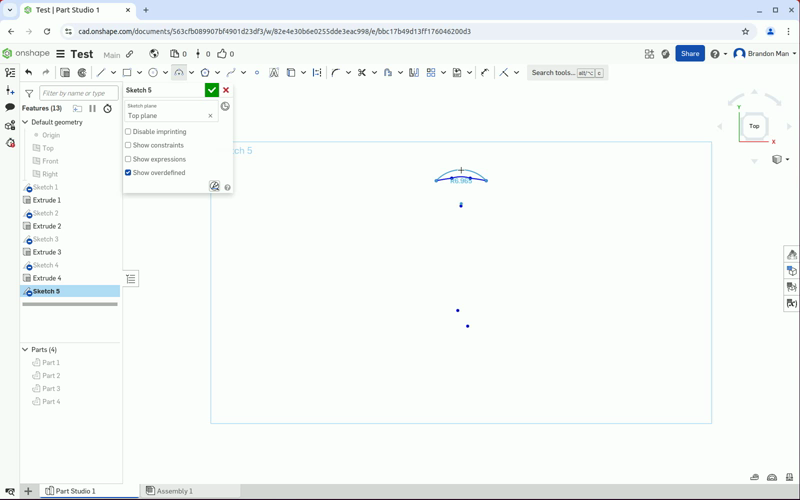
click(461, 169)
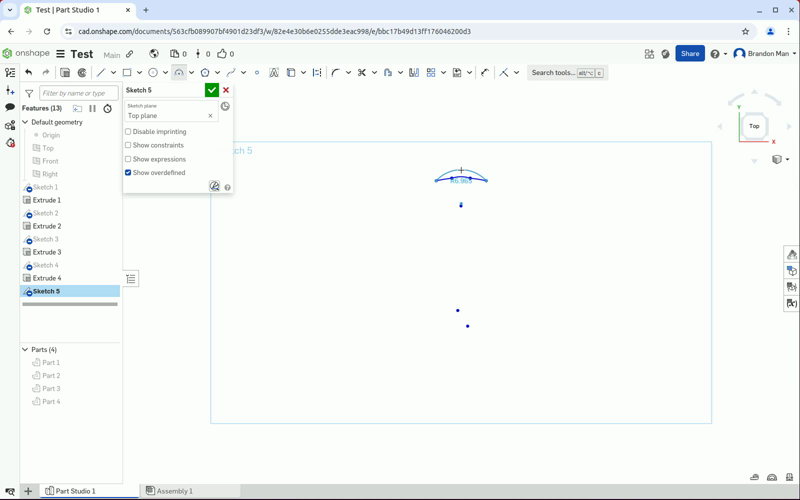
key_up(shift)
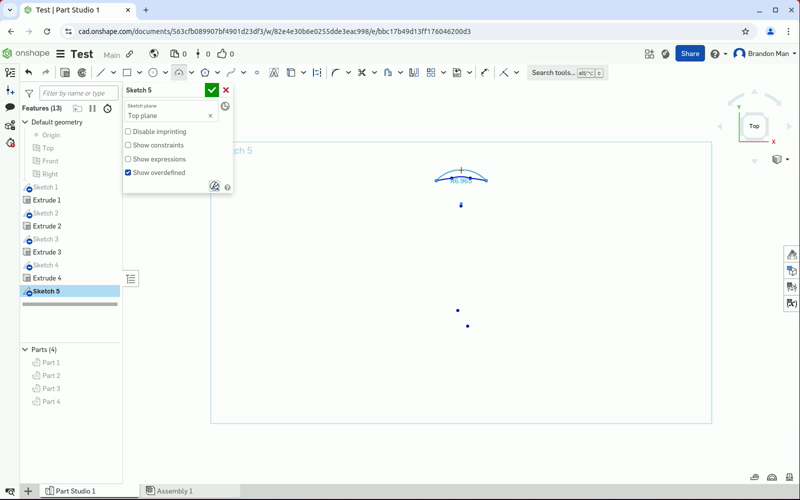
key(esc)
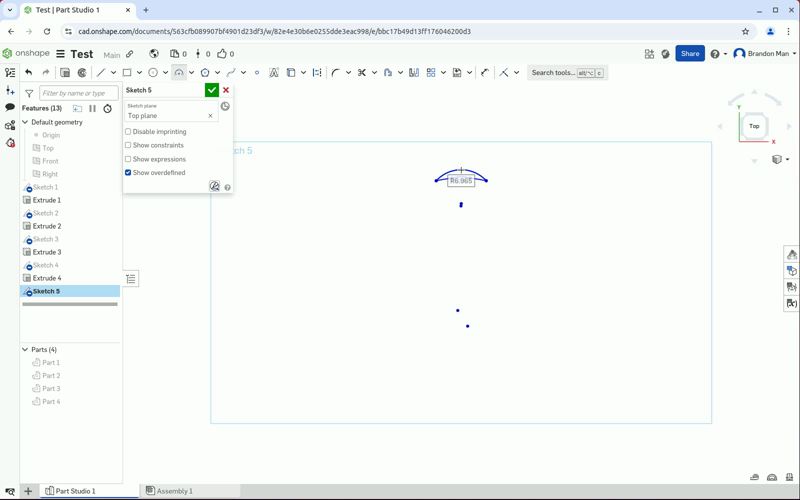
mouse_move(476, 178)
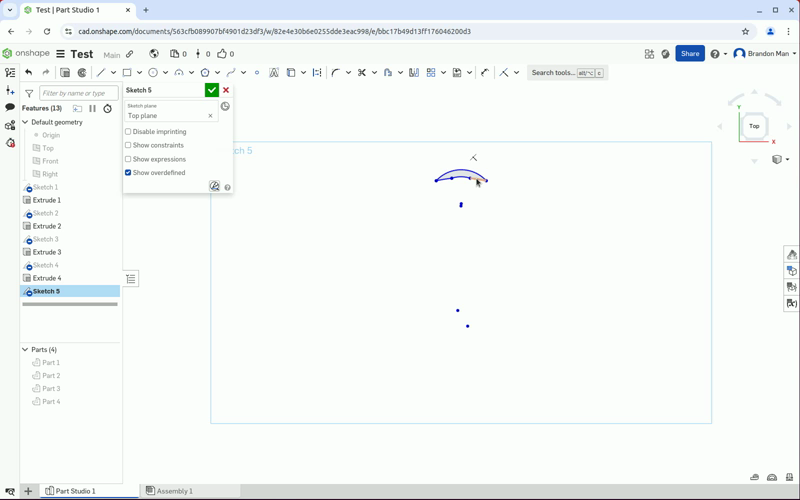
scroll(6)
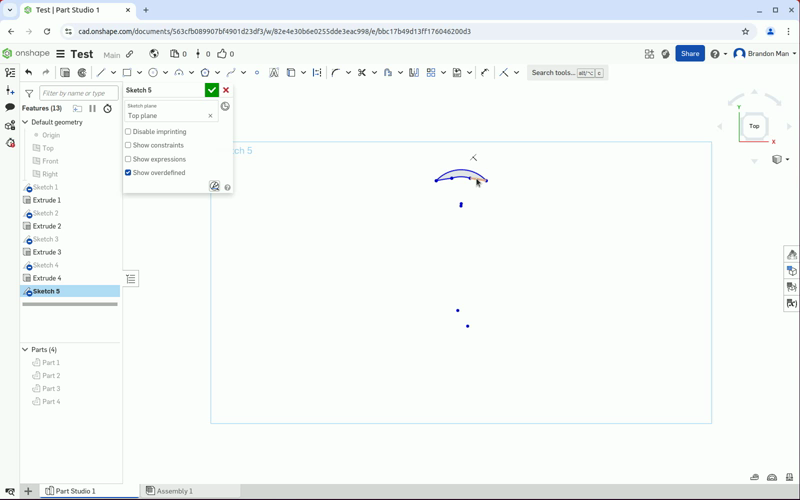
scroll(6)
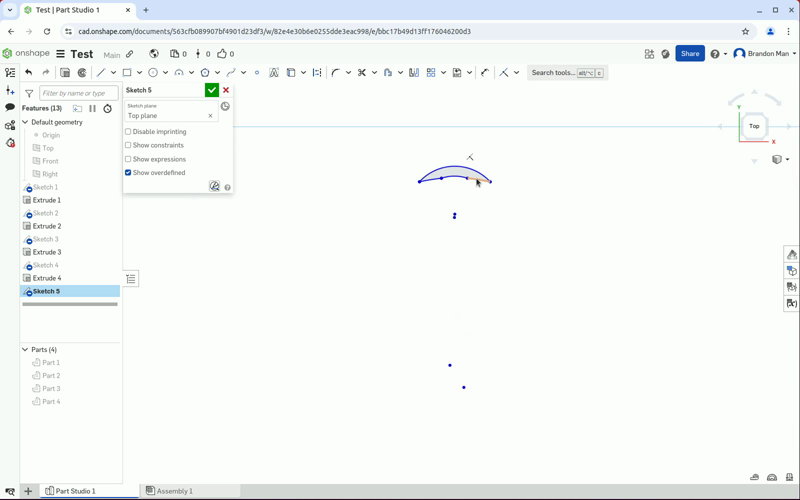
scroll(6)
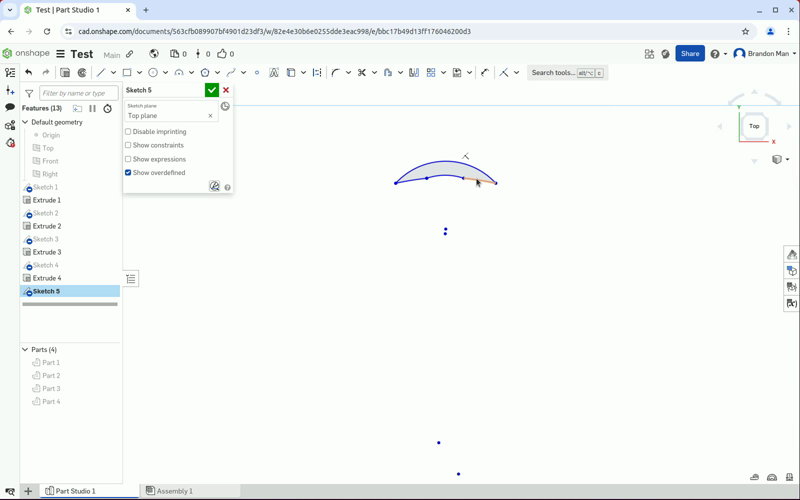
scroll(6)
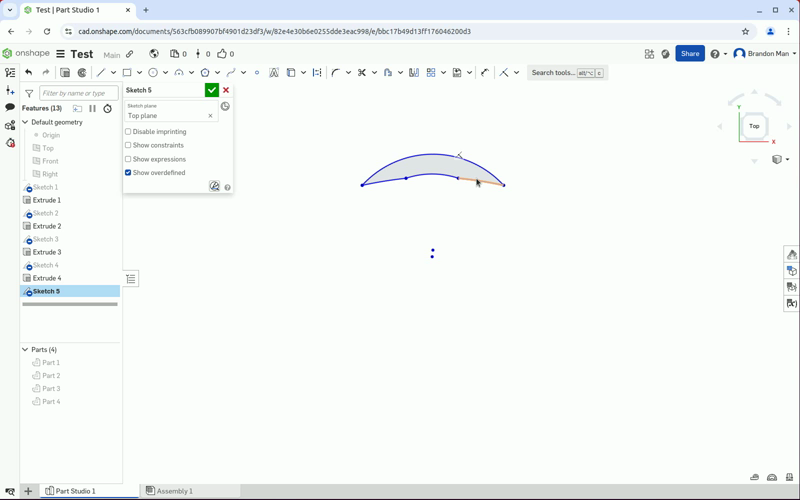
scroll(6)
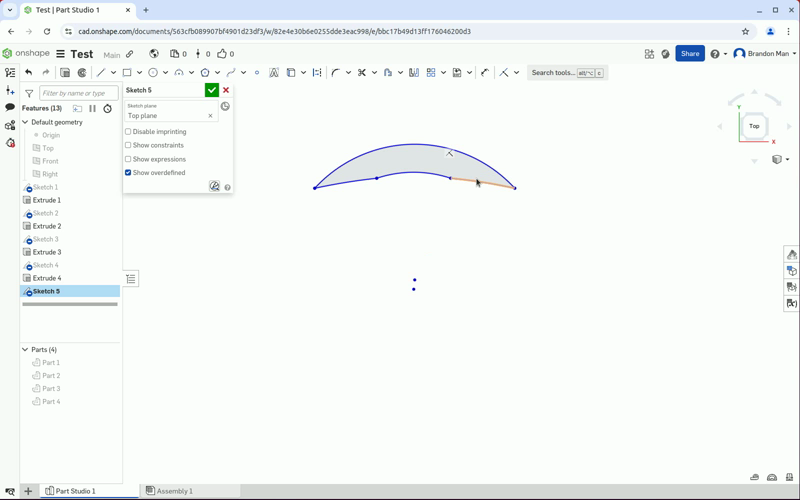
scroll(6)
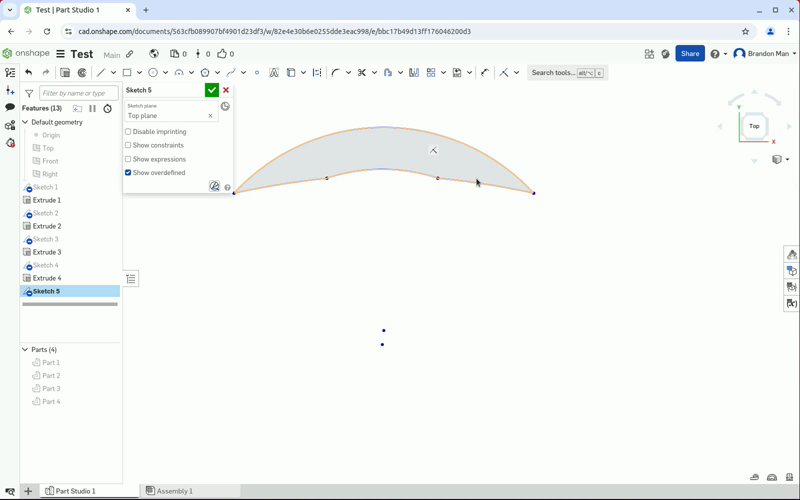
scroll(6)
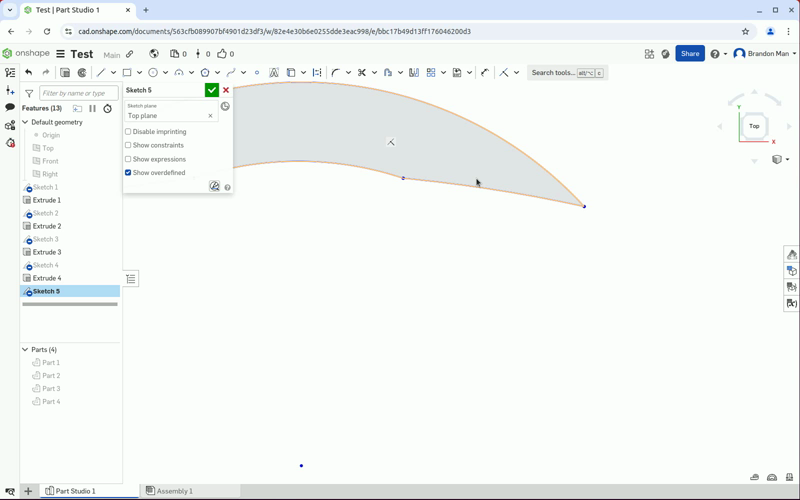
click(476, 178)
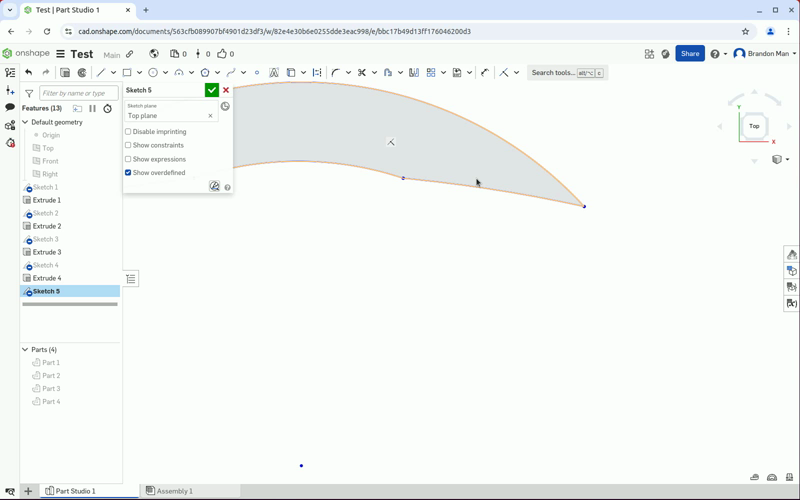
scroll(-6)
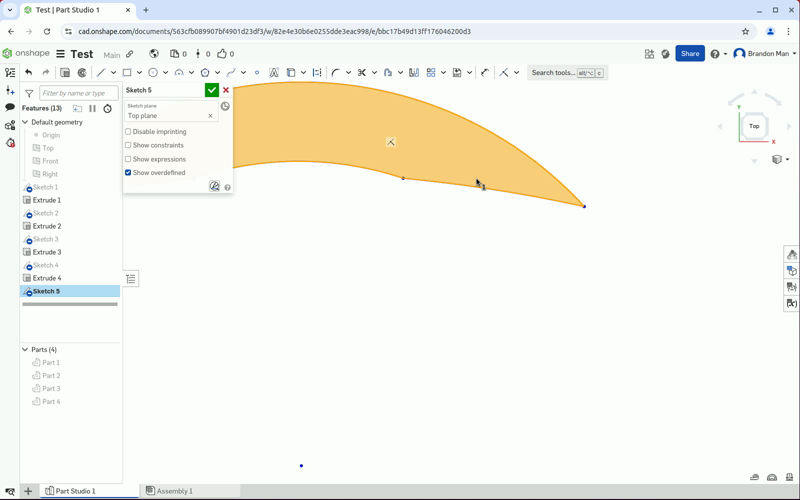
scroll(-6)
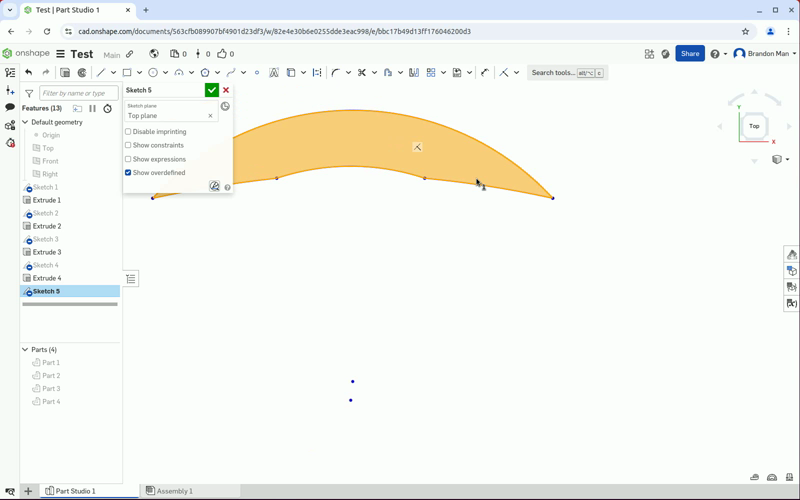
scroll(-6)
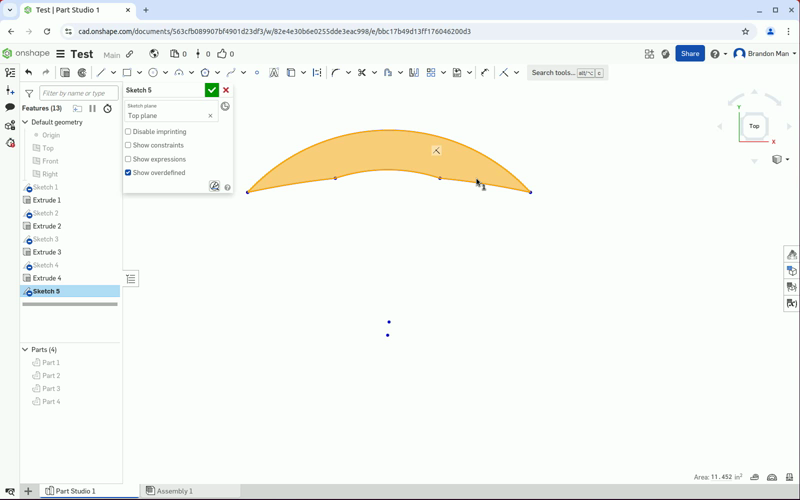
scroll(-6)
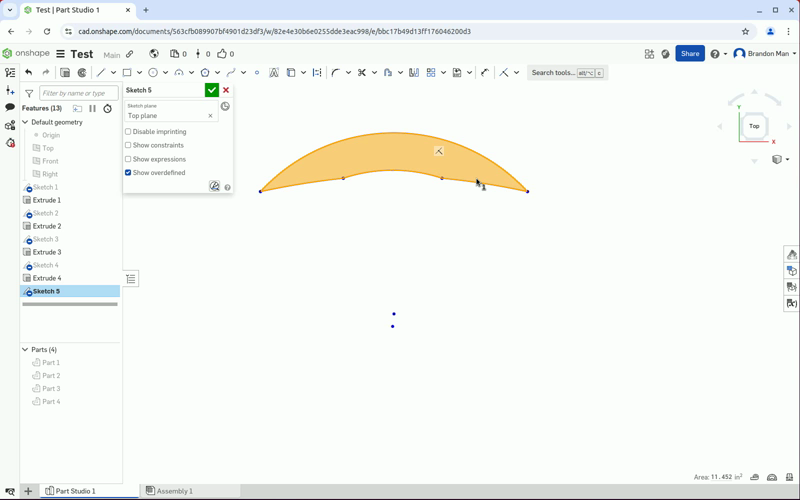
scroll(-6)
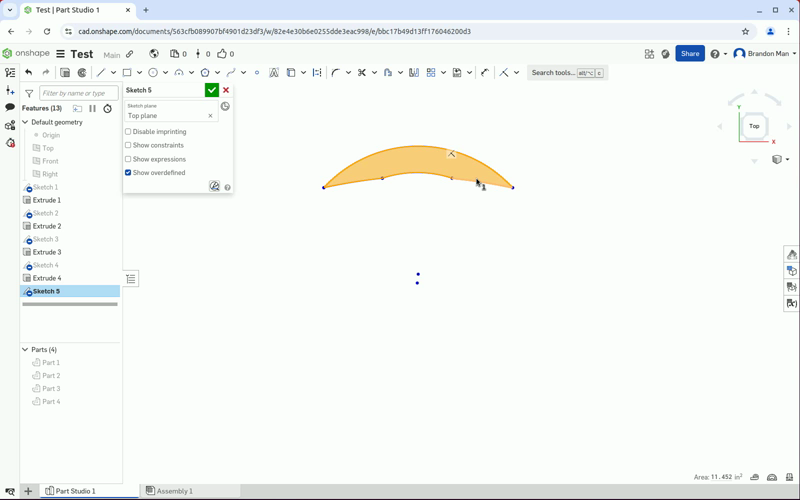
scroll(-6)
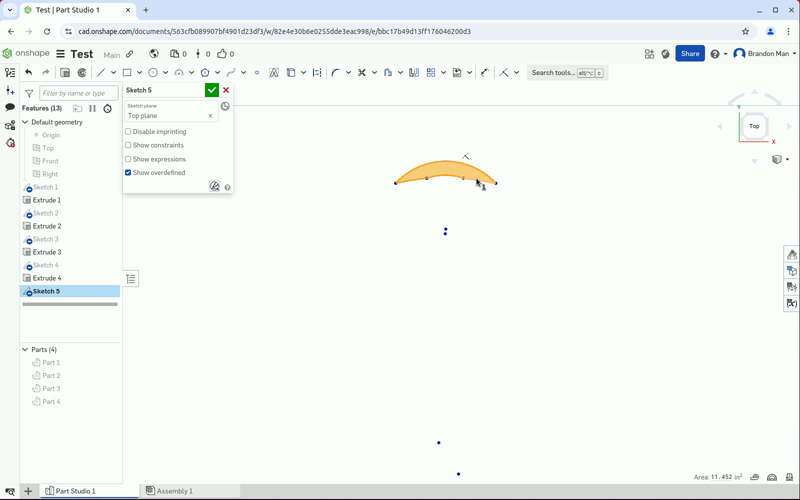
scroll(-6)
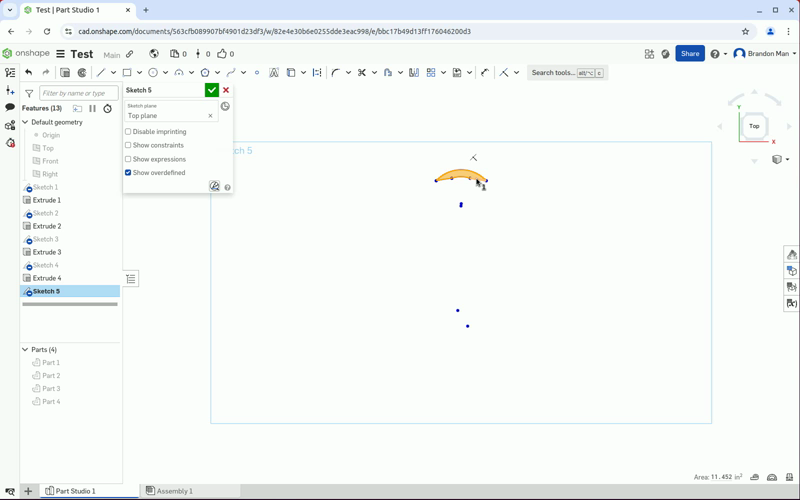
mouse_move(73, 352)
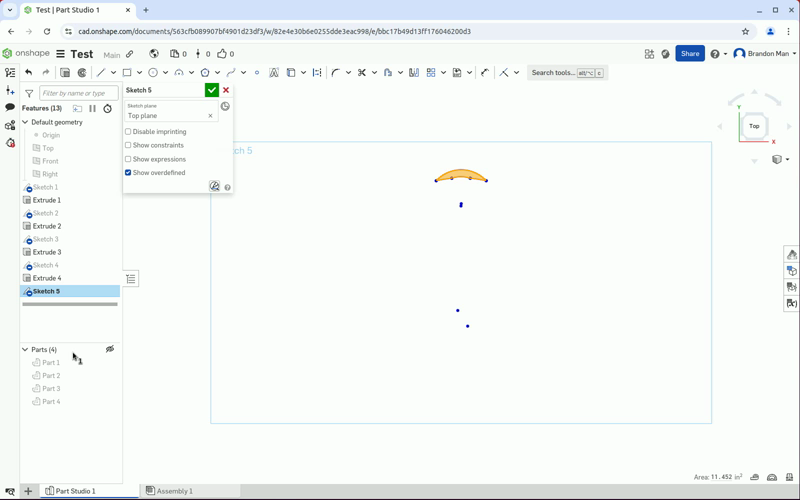
key(shift+y)
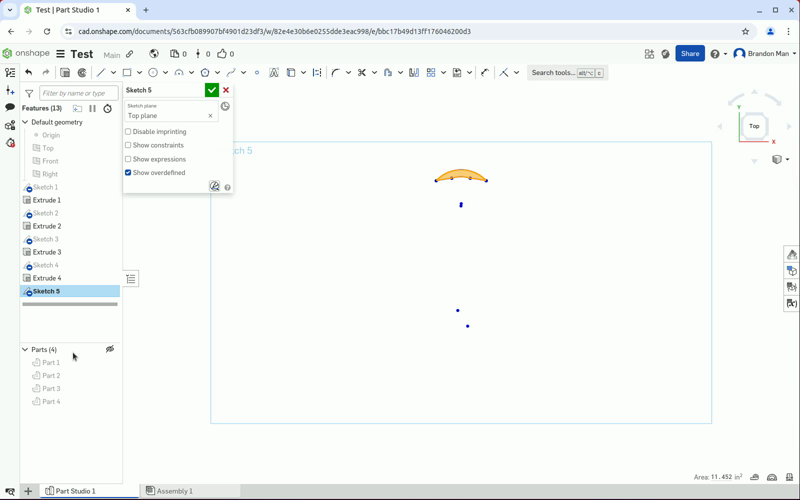
key(shift+e)
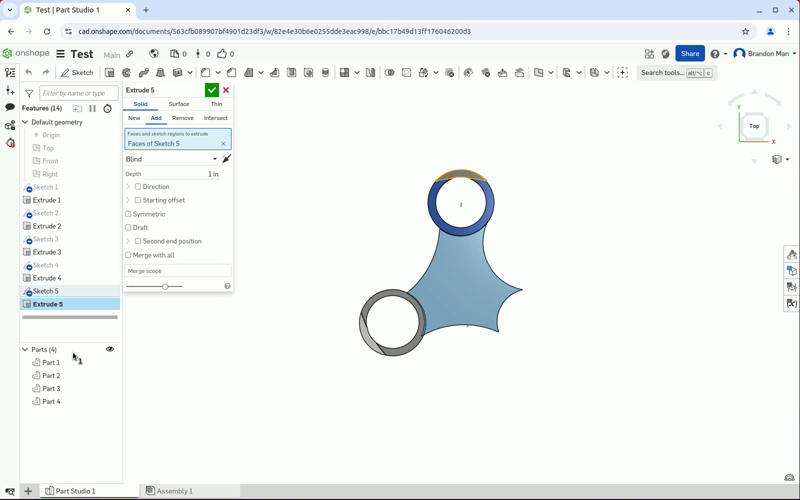
mouse_move(143, 106)
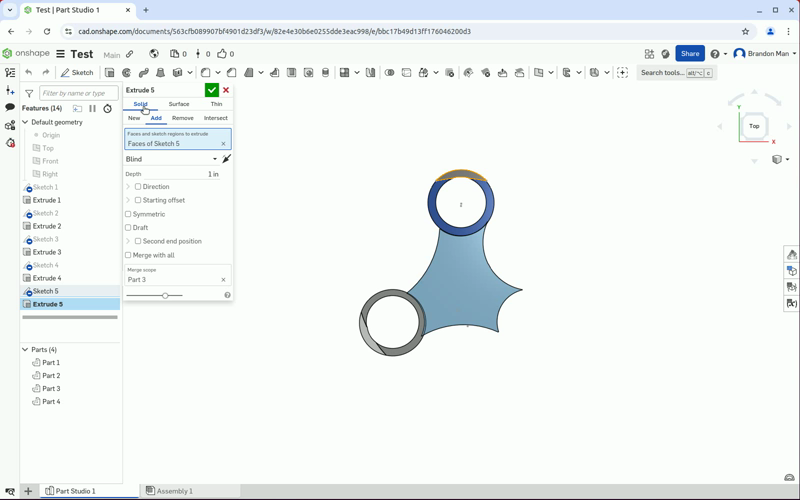
click(143, 106)
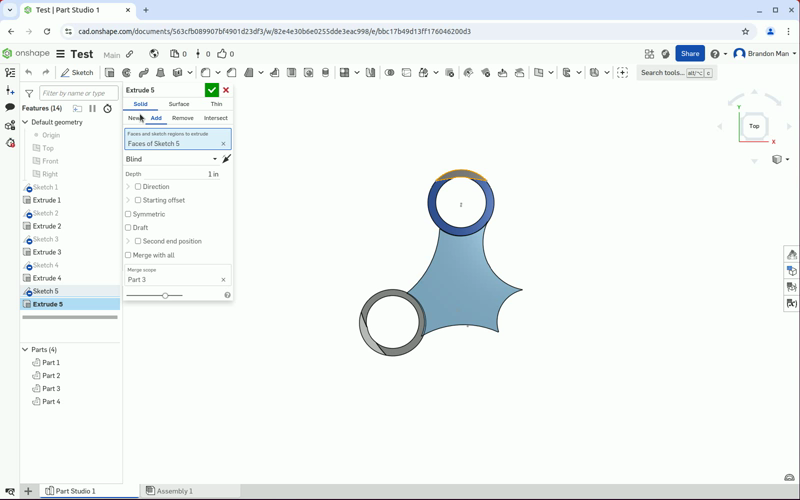
mouse_move(137, 120)
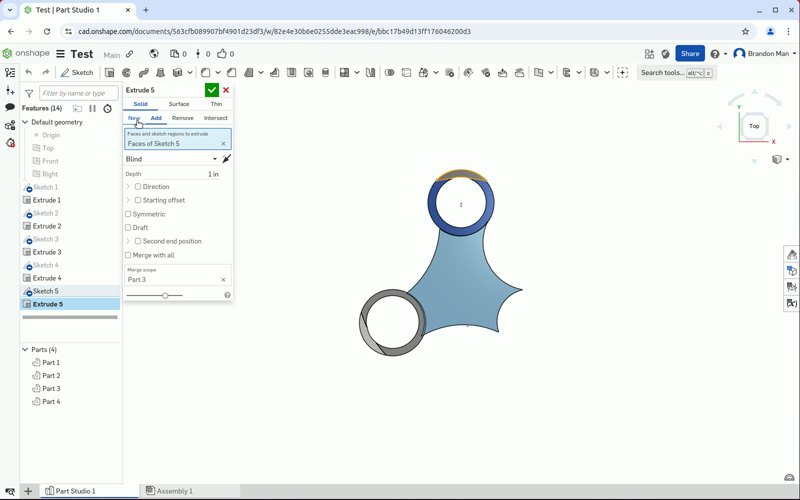
click(137, 120)
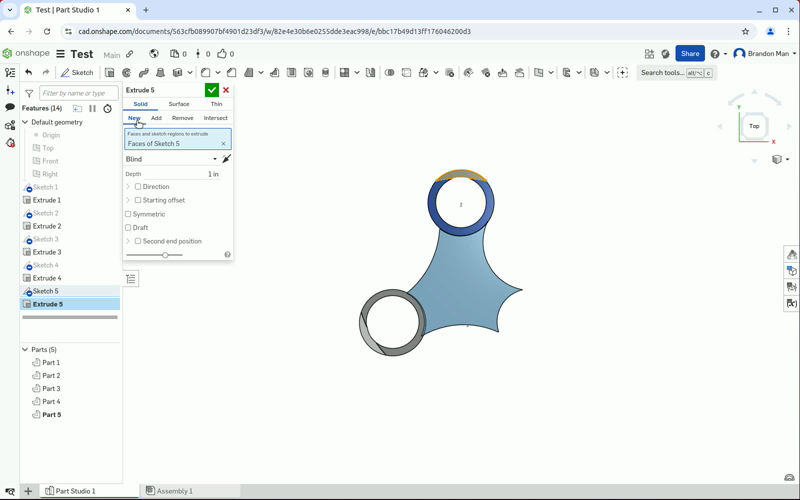
key(tab, 4)
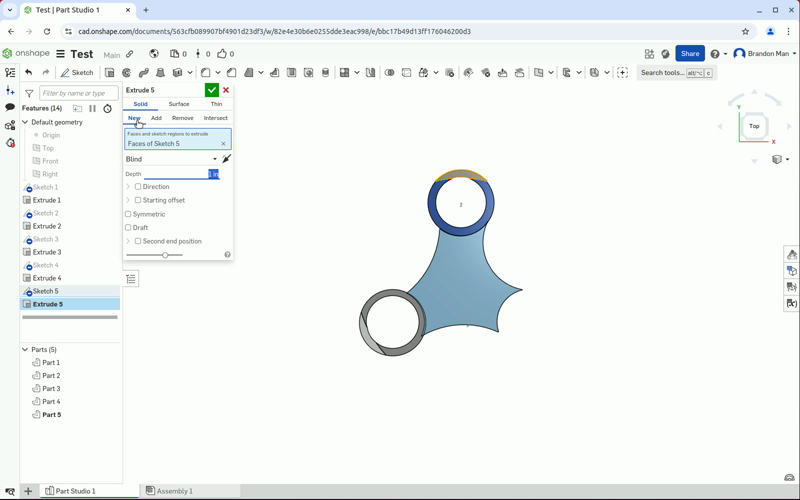
text(6.018)
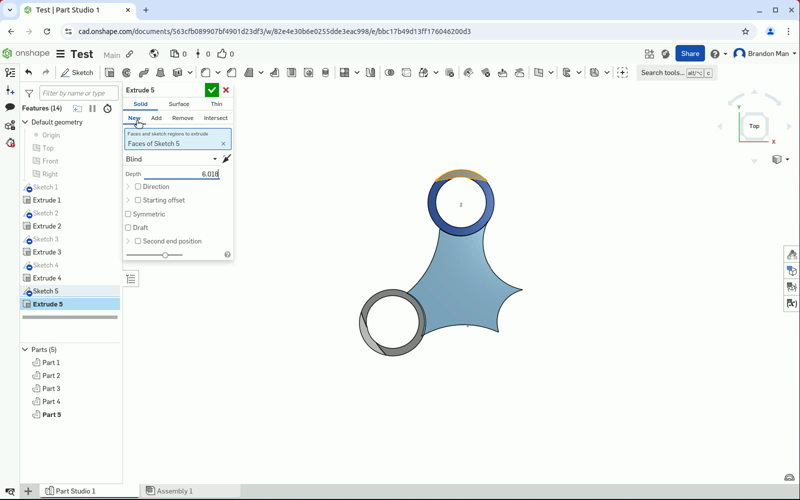
key(enter)
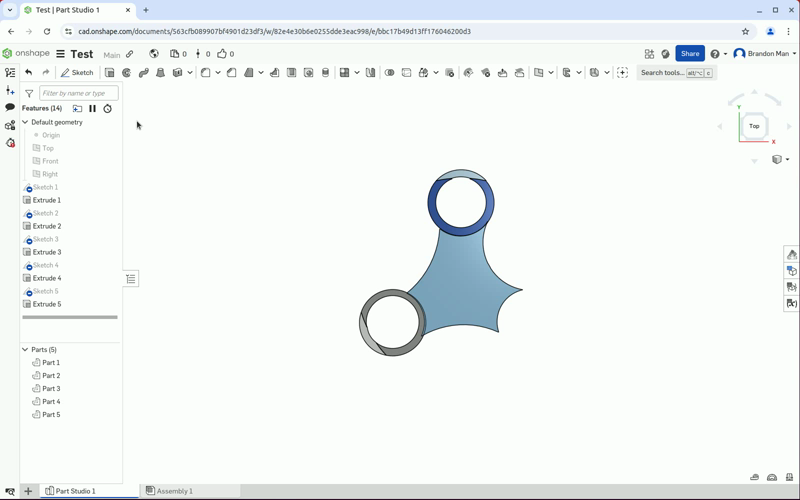
key(shift+h)
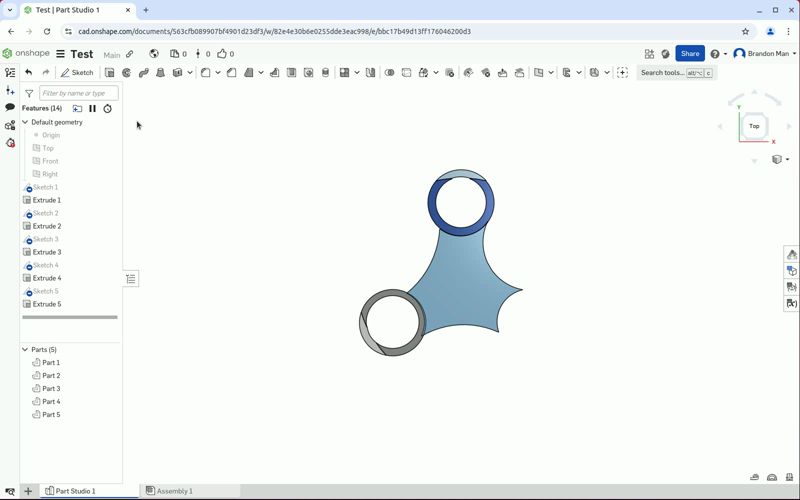
key(shift+h)
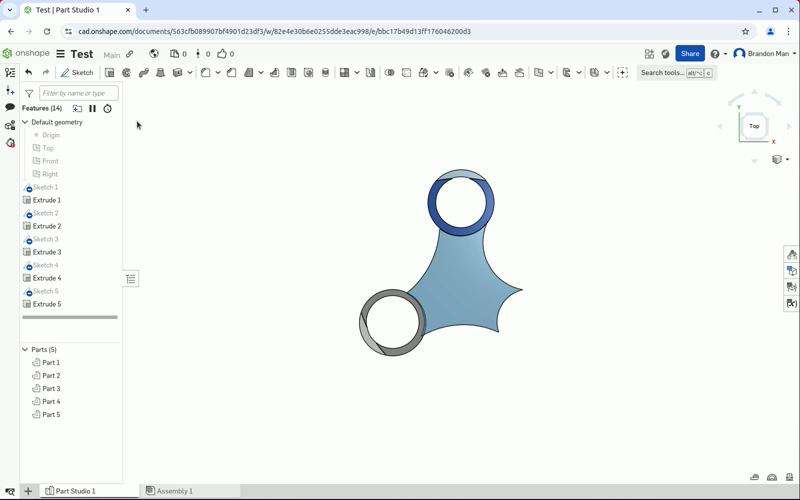
mouse_move(73, 189)
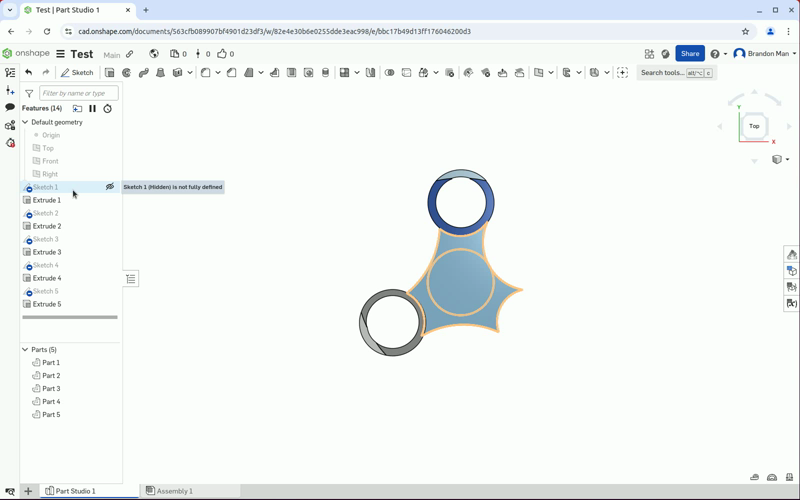
click(73, 189)
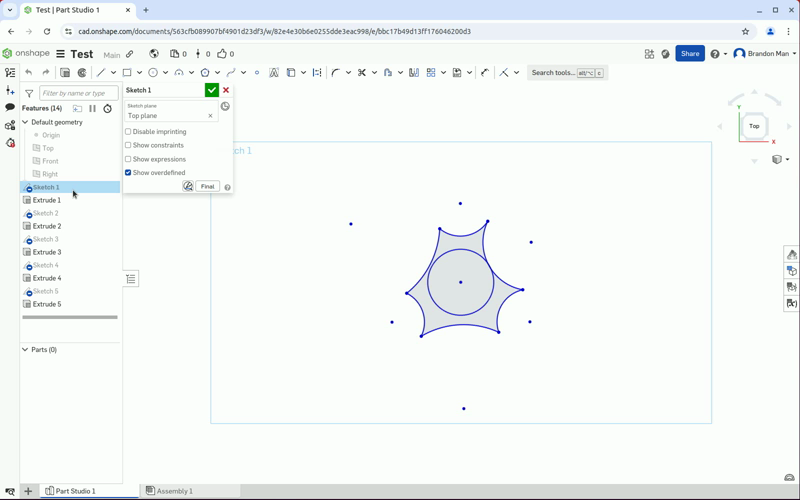
mouse_move(229, 92)
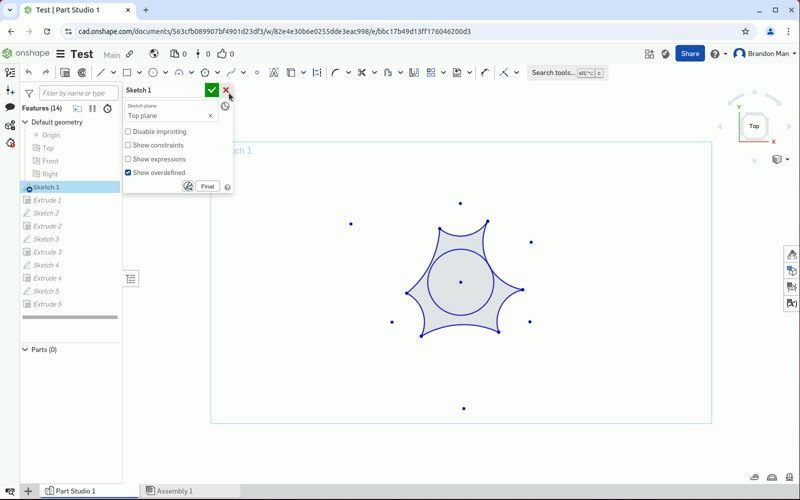
click(229, 92)
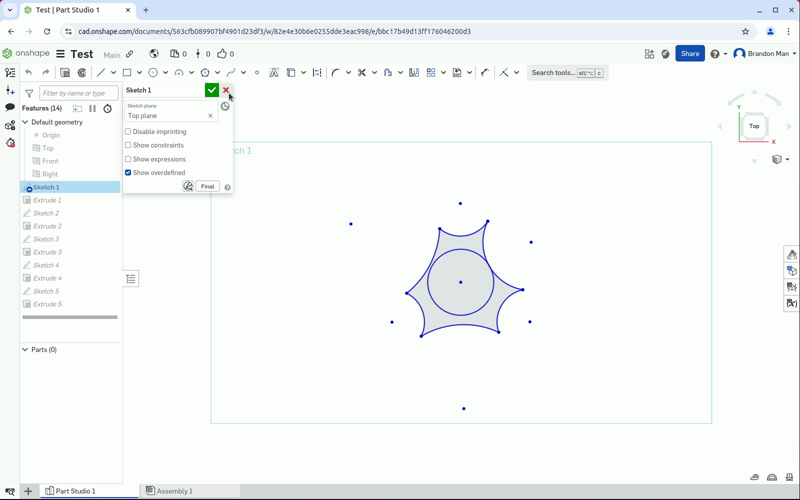
key(shift+s)
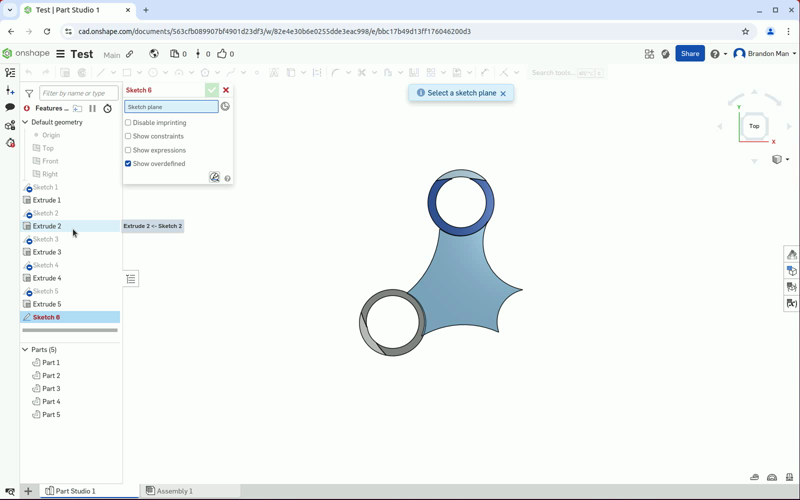
scroll(3)
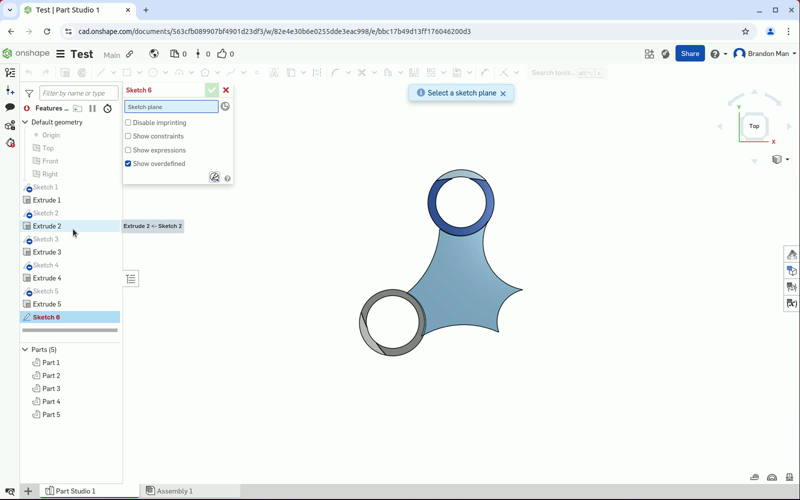
mouse_move(73, 150)
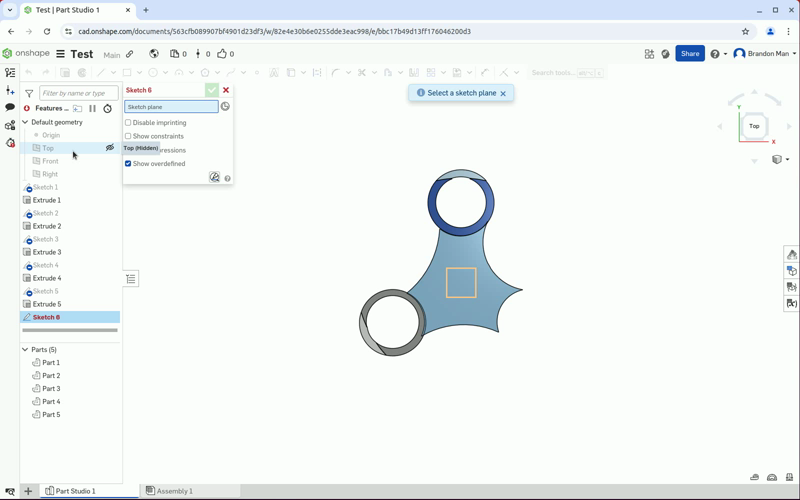
click(73, 150)
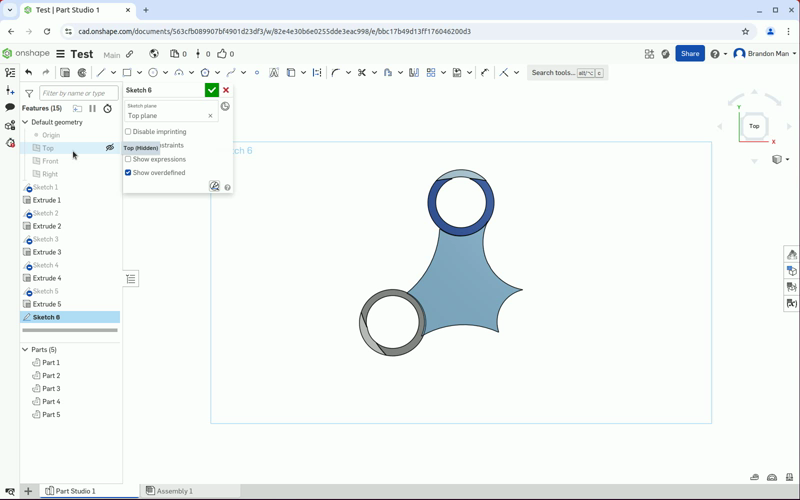
mouse_move(73, 352)
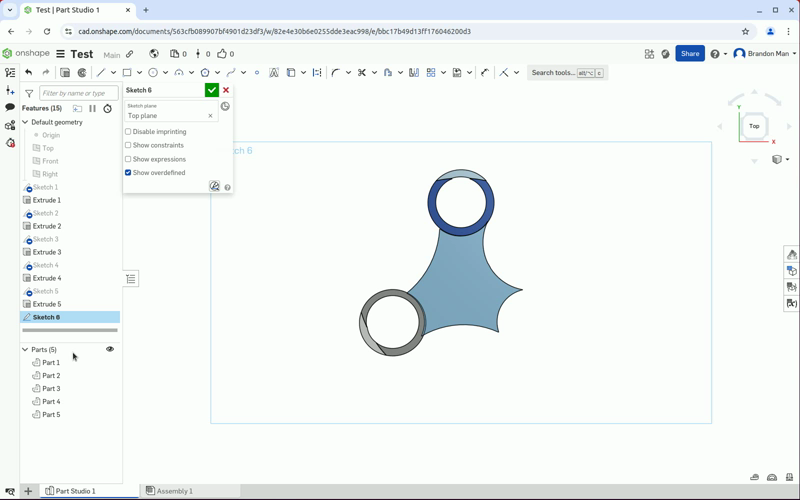
key(y)
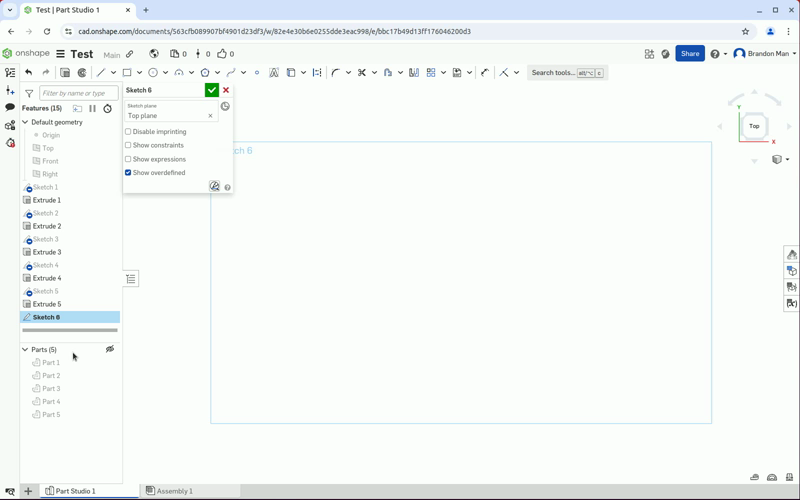
key(a)
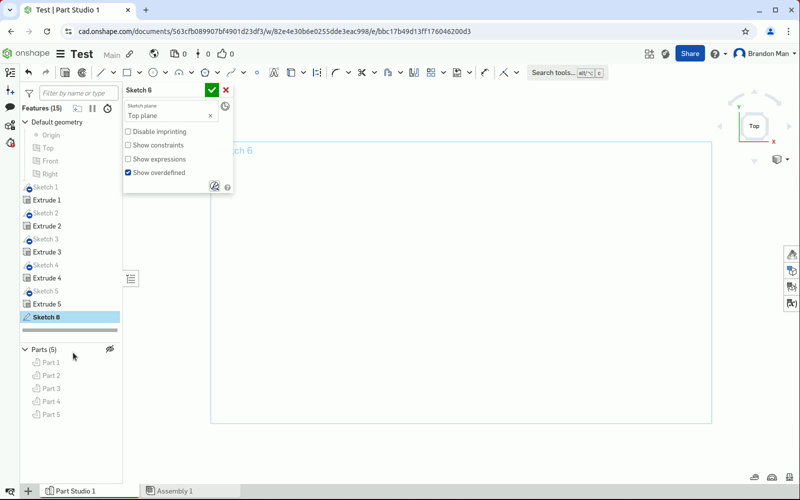
key_down(shift)
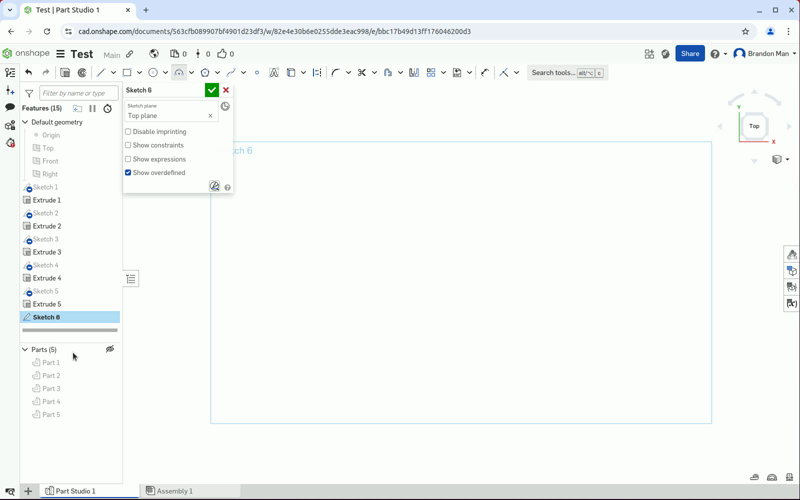
mouse_move(535, 354)
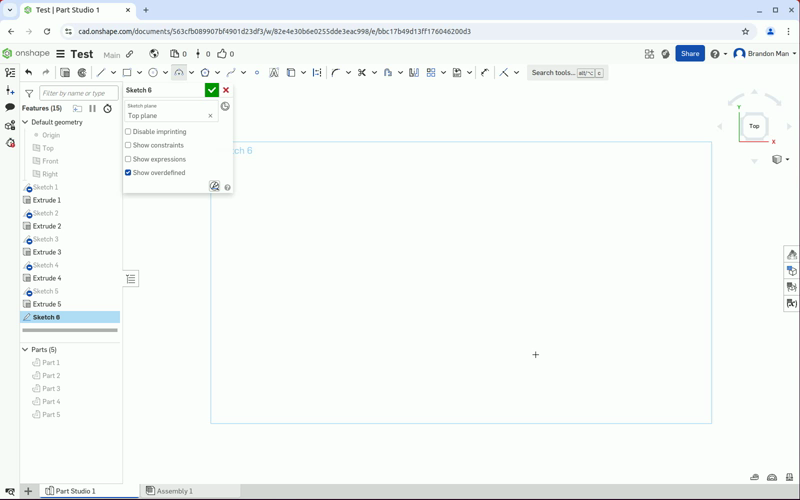
click(535, 354)
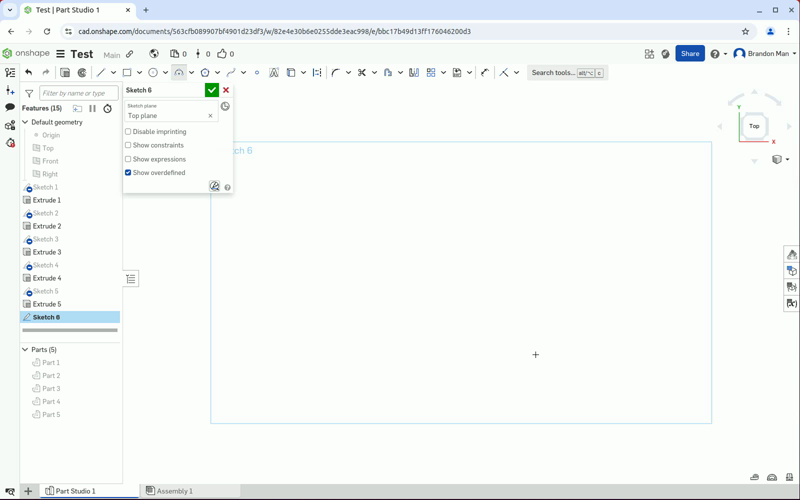
key_up(shift)
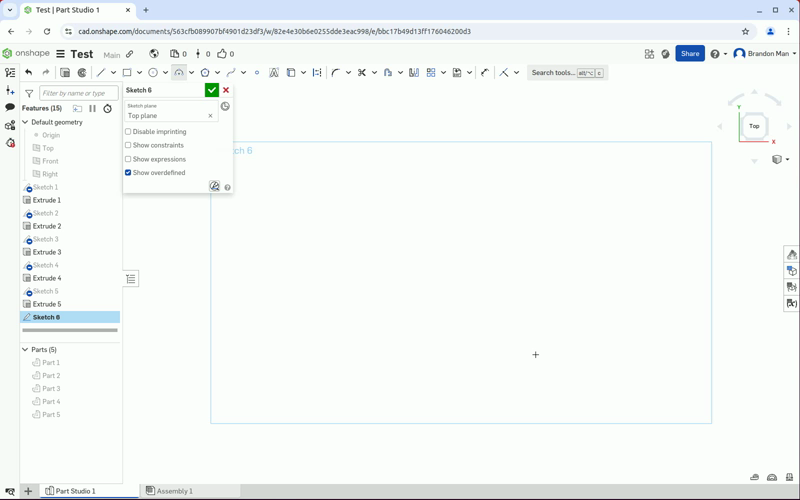
key_down(shift)
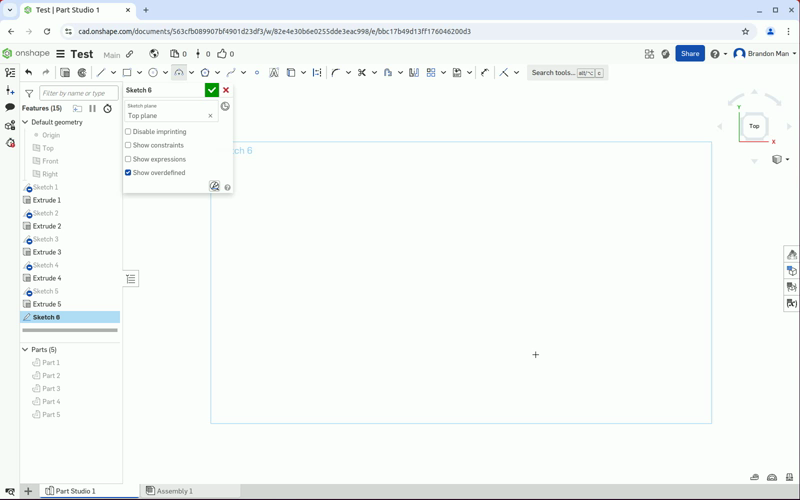
mouse_move(560, 311)
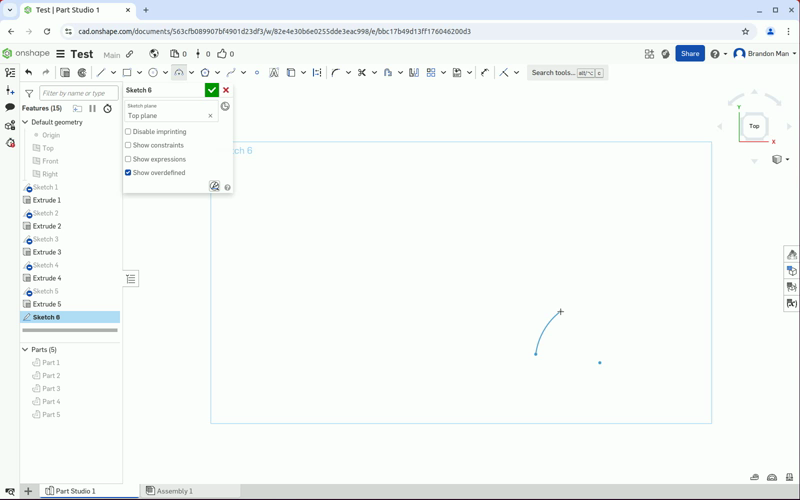
click(560, 311)
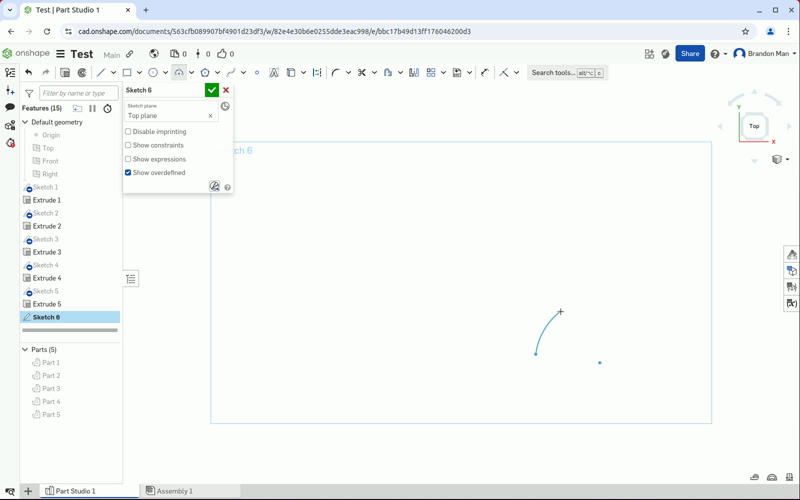
mouse_move(558, 338)
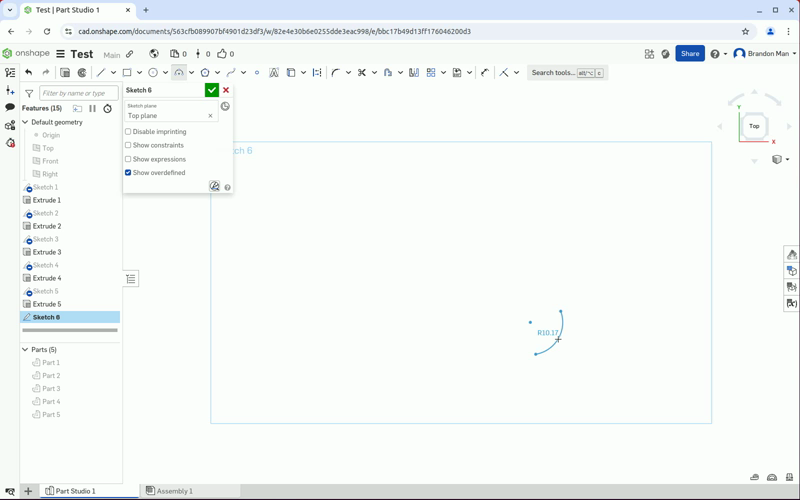
click(558, 338)
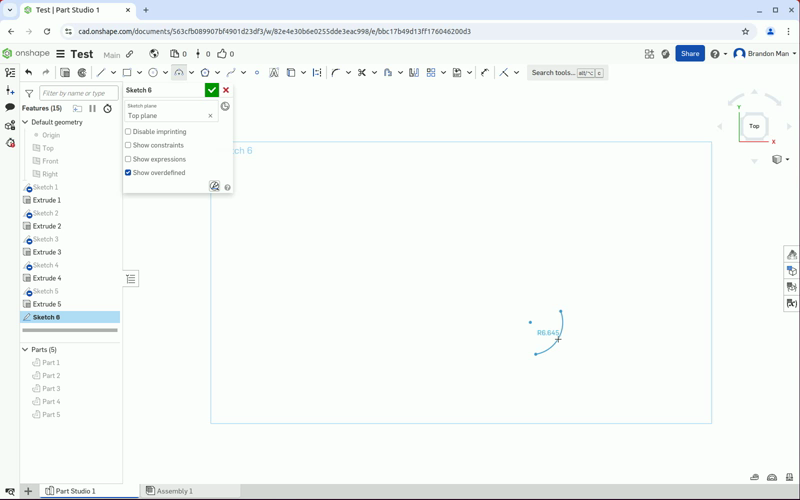
key_up(shift)
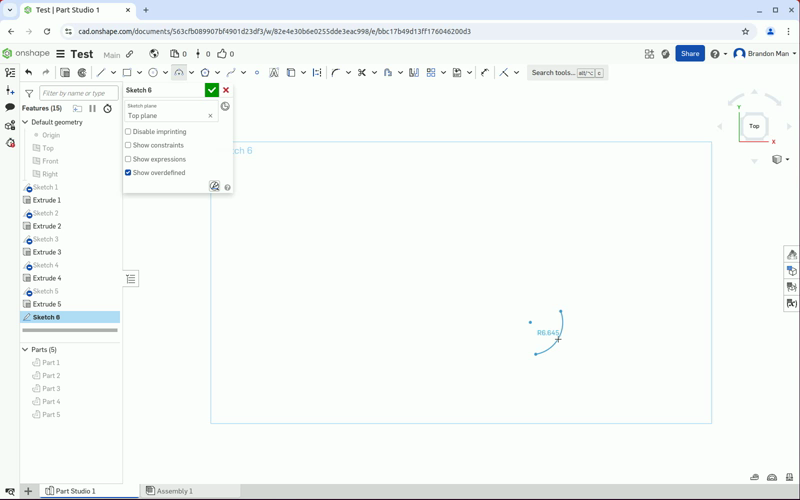
mouse_move(560, 311)
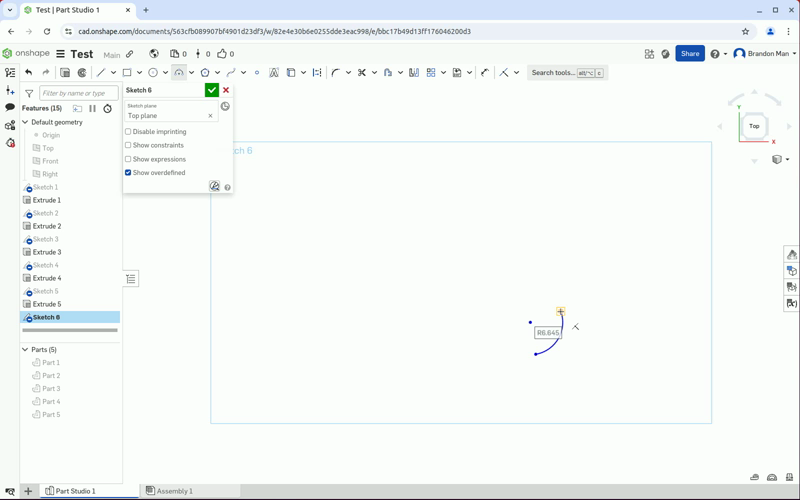
click(560, 311)
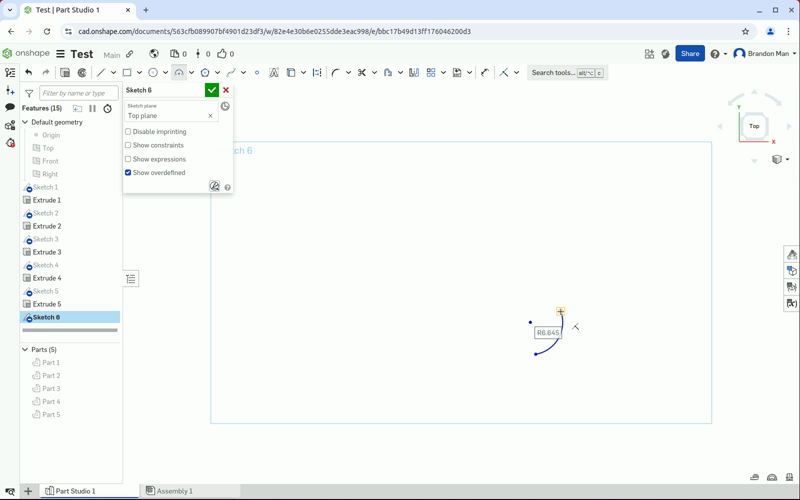
key_down(shift)
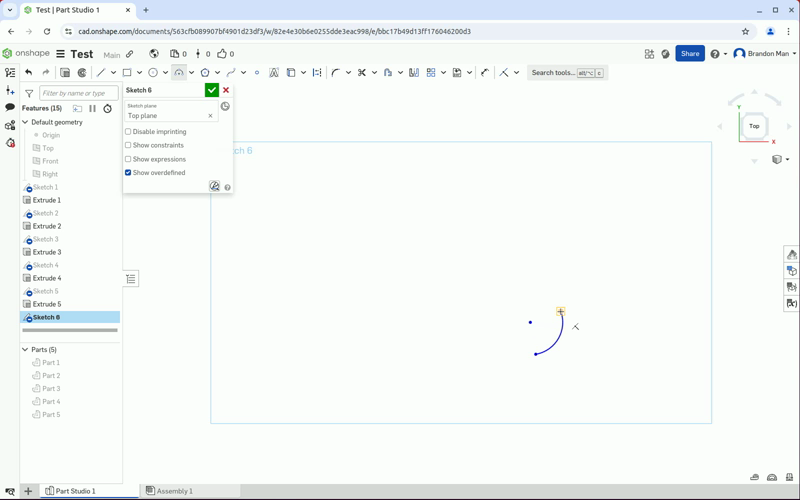
mouse_move(554, 326)
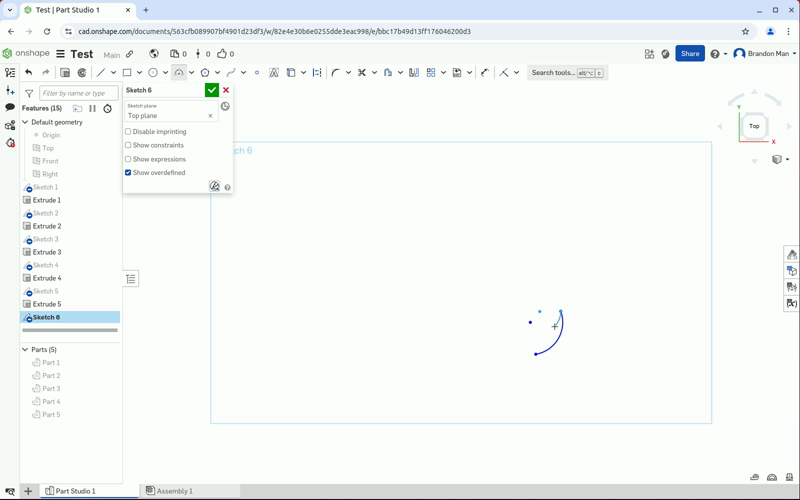
click(554, 326)
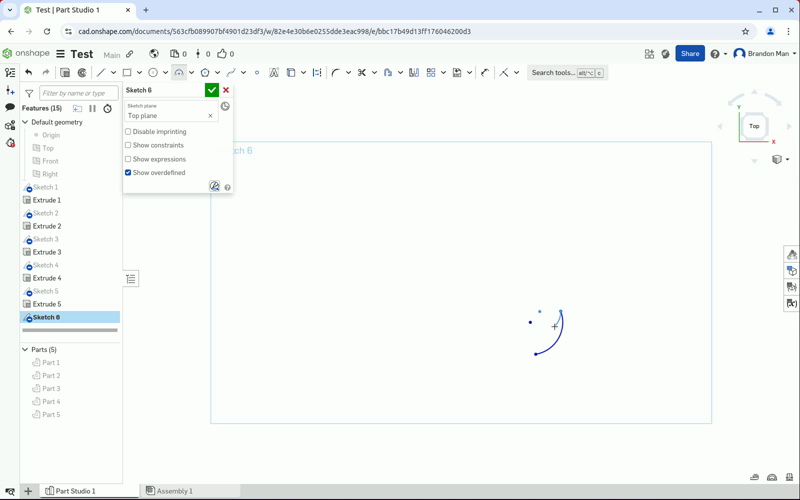
mouse_move(558, 319)
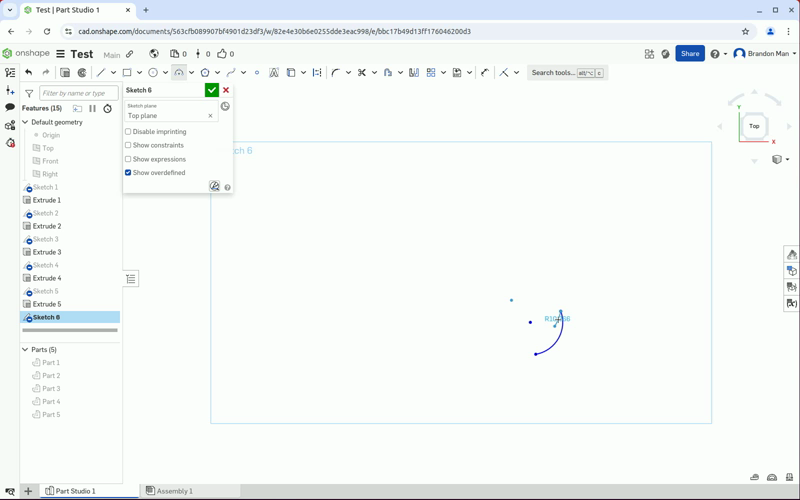
click(558, 319)
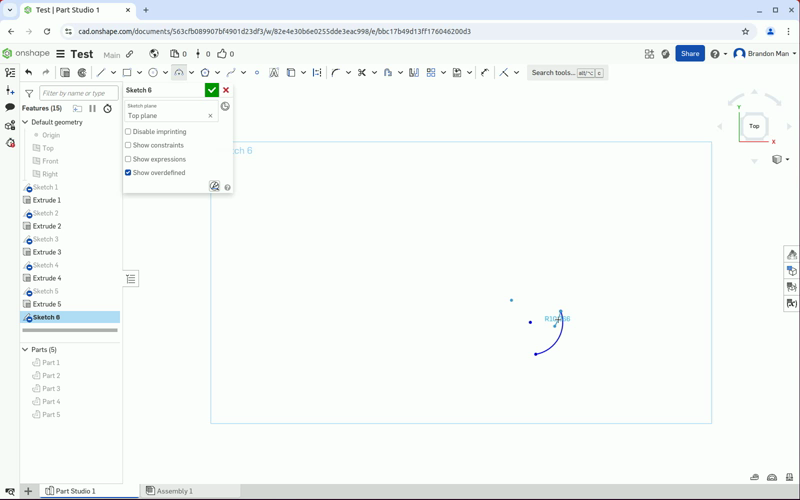
key_up(shift)
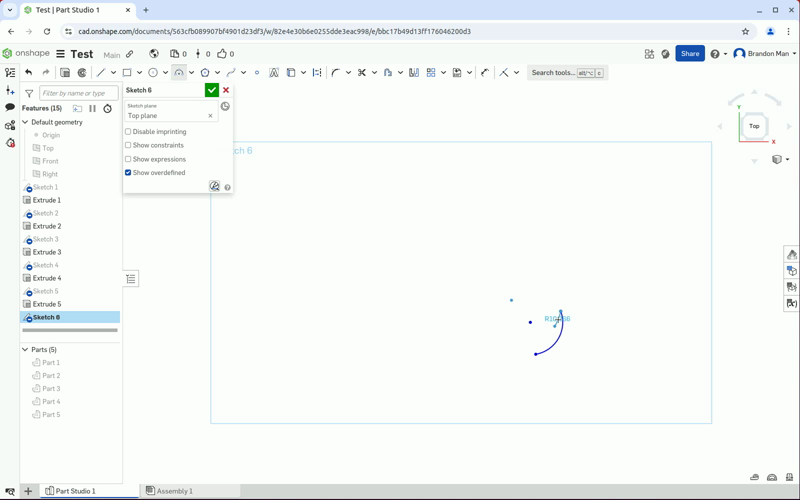
mouse_move(554, 326)
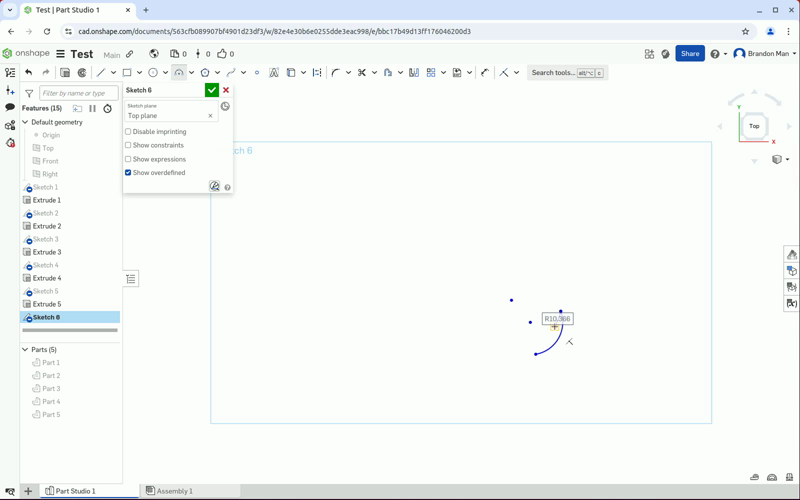
click(554, 326)
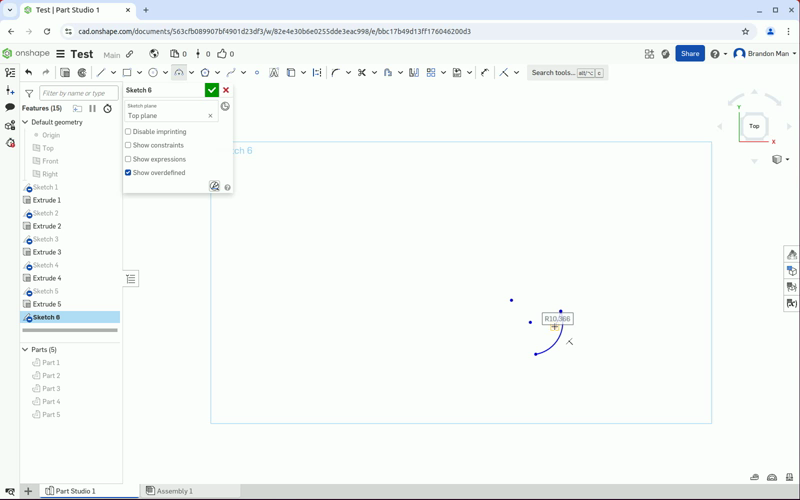
key_down(shift)
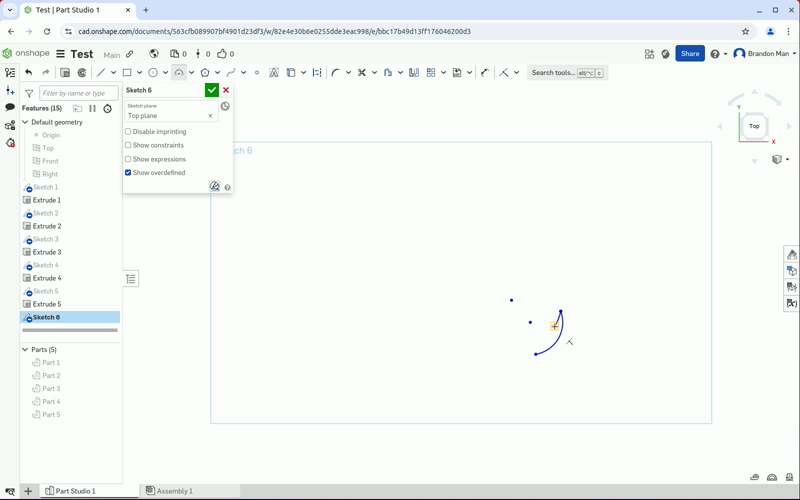
mouse_move(546, 341)
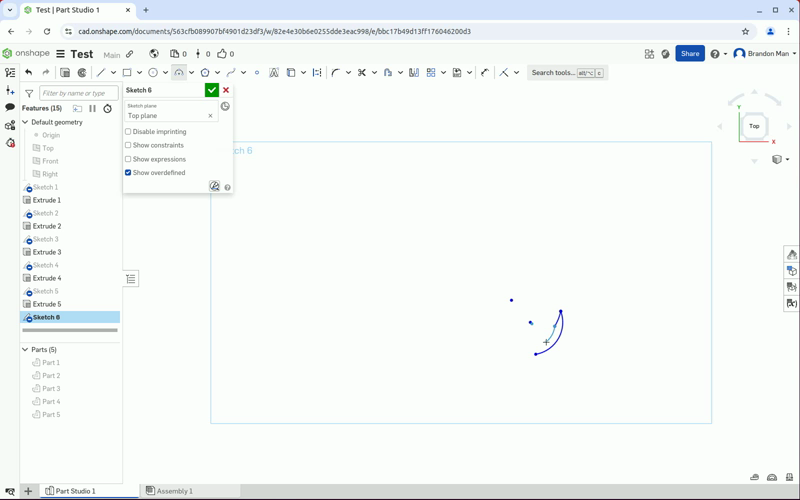
click(546, 341)
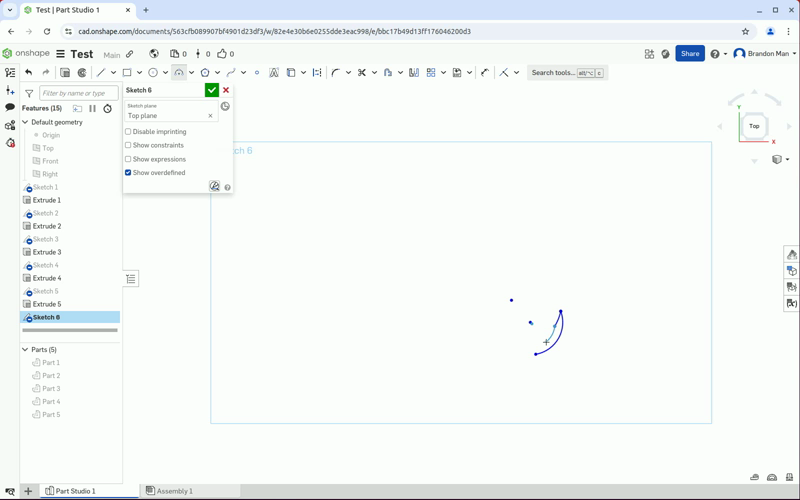
mouse_move(552, 334)
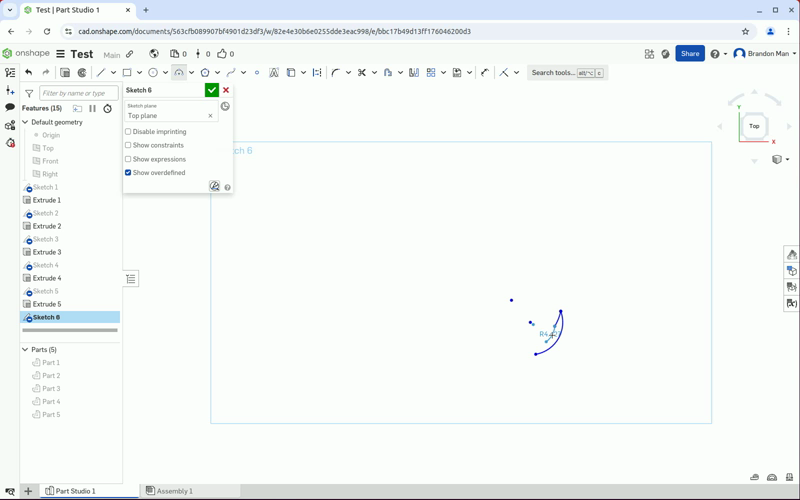
click(552, 334)
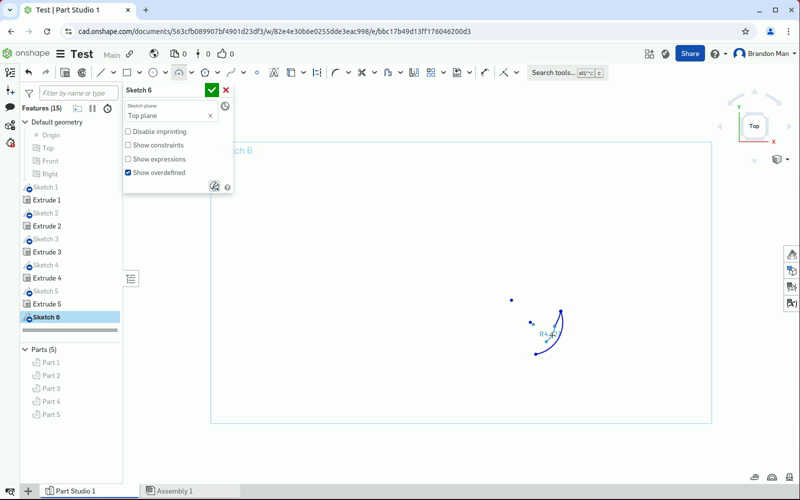
key_up(shift)
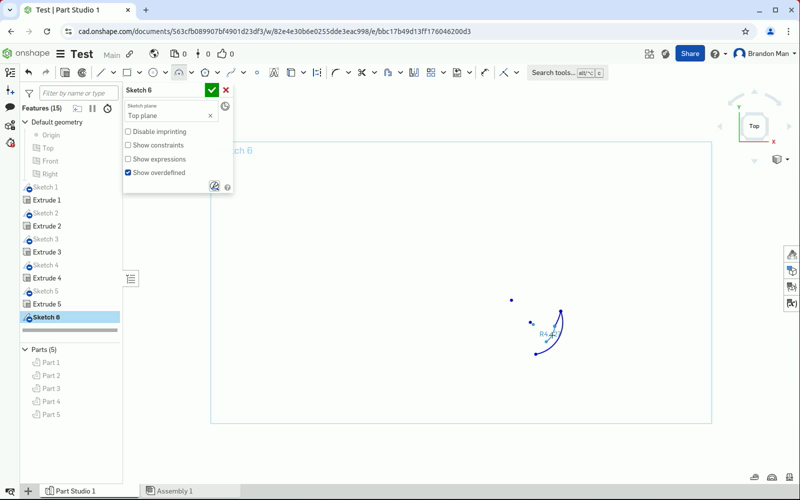
mouse_move(546, 341)
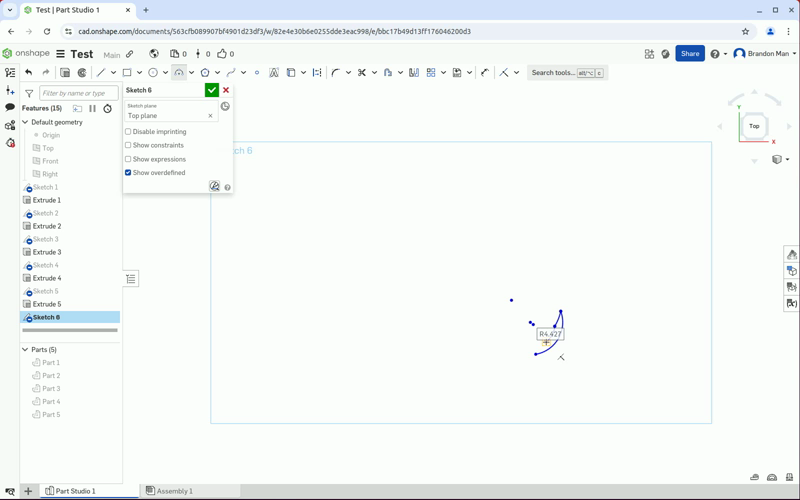
click(546, 341)
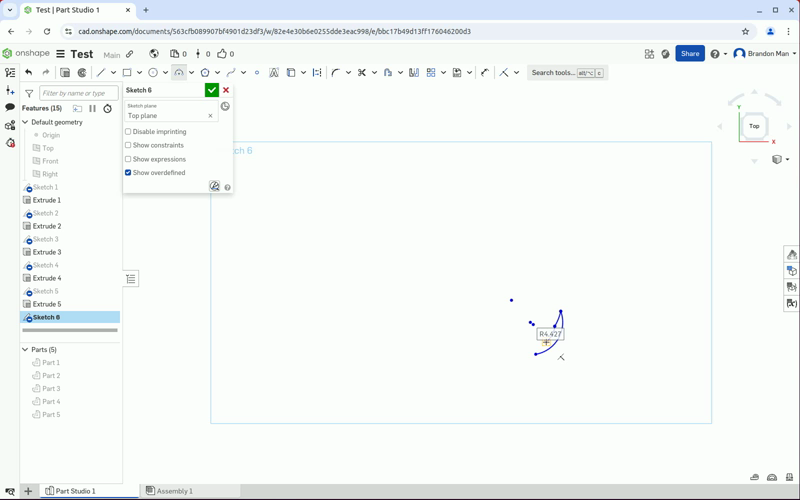
mouse_move(535, 354)
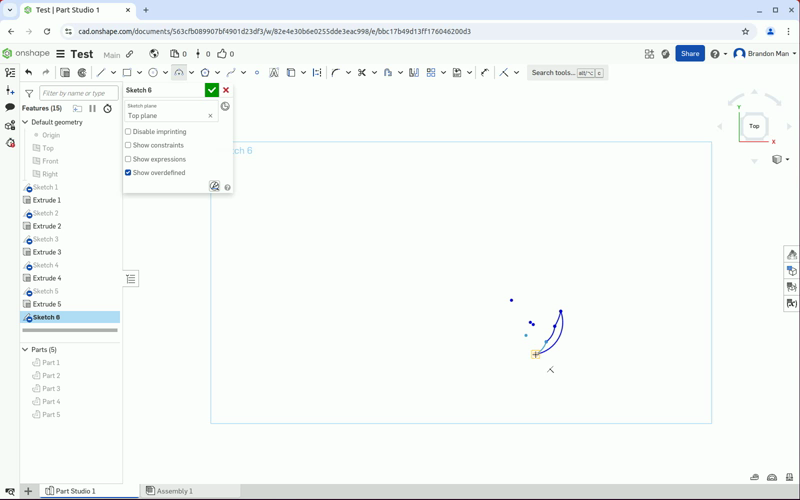
click(535, 354)
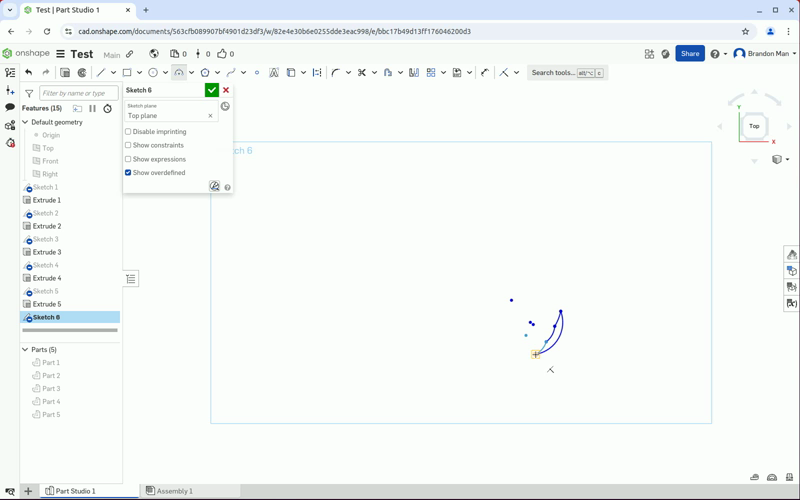
key_down(shift)
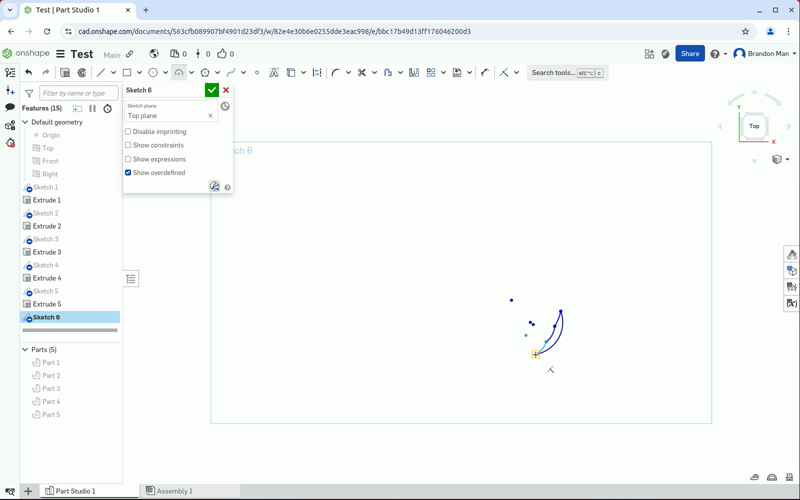
mouse_move(541, 348)
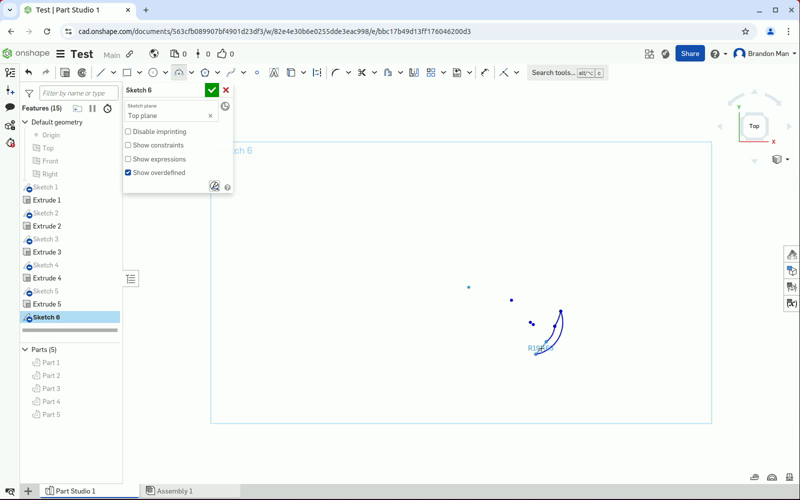
click(541, 348)
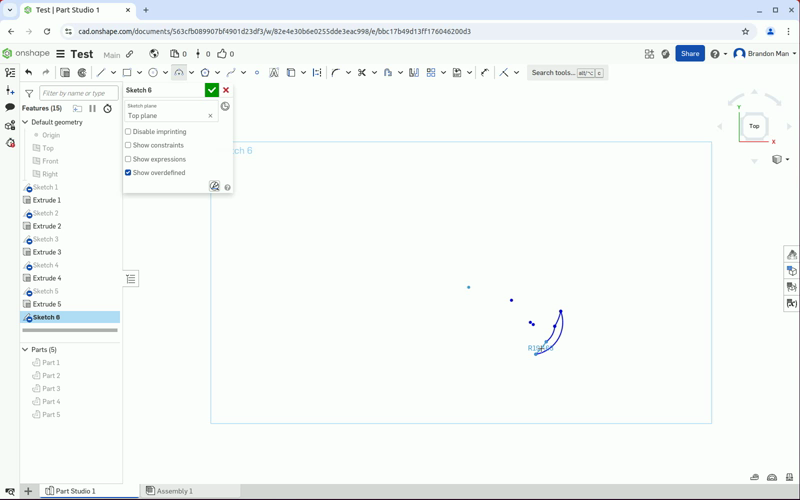
key_up(shift)
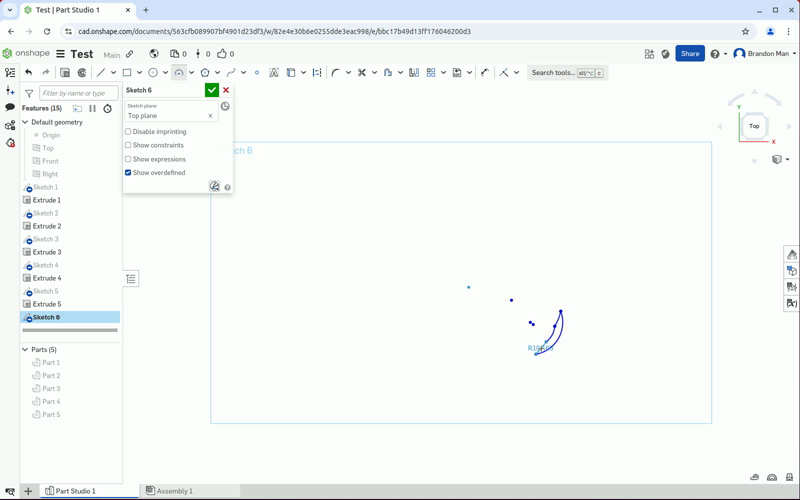
key(esc)
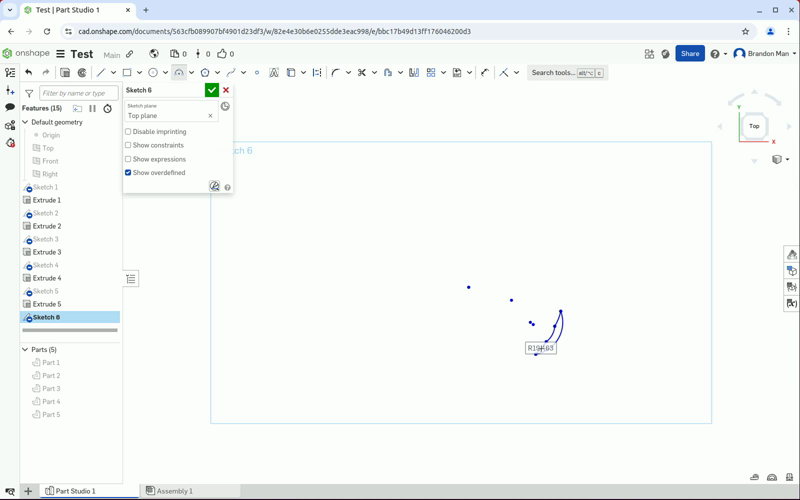
mouse_move(557, 326)
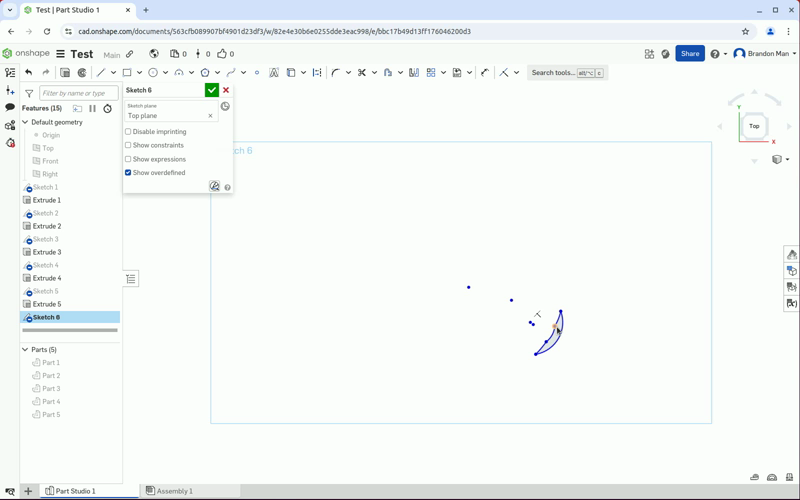
scroll(6)
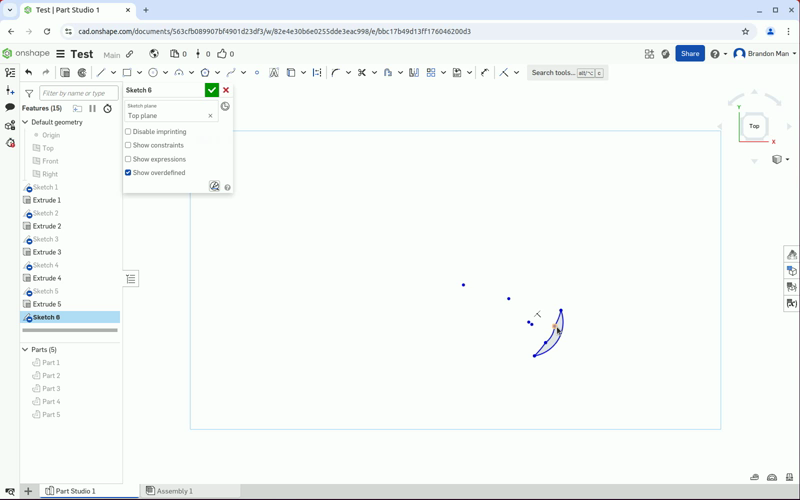
scroll(6)
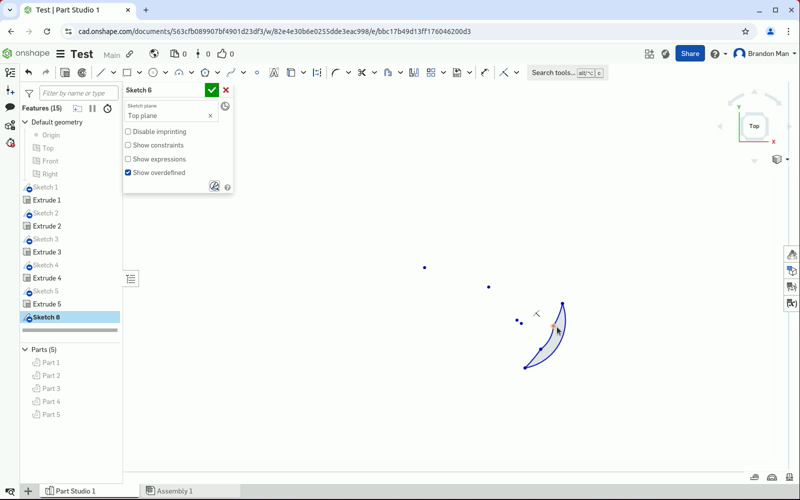
scroll(6)
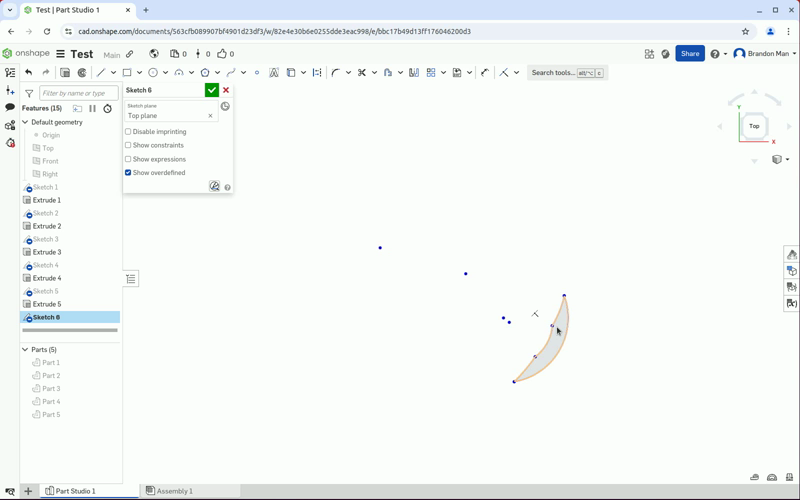
scroll(6)
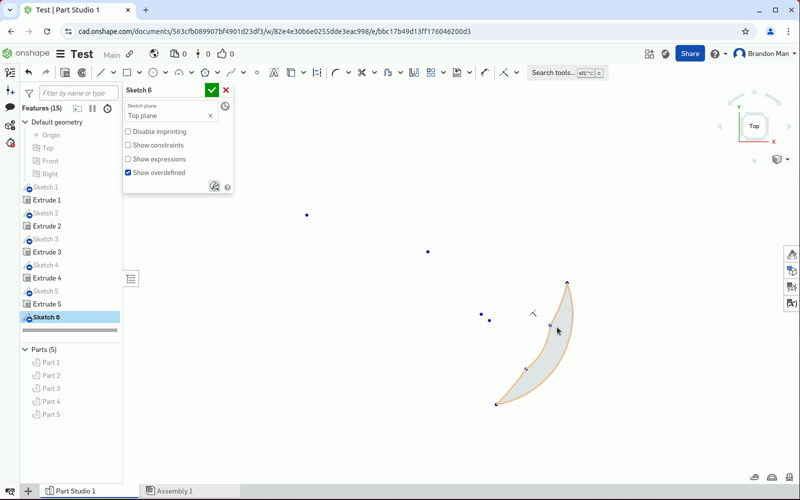
scroll(6)
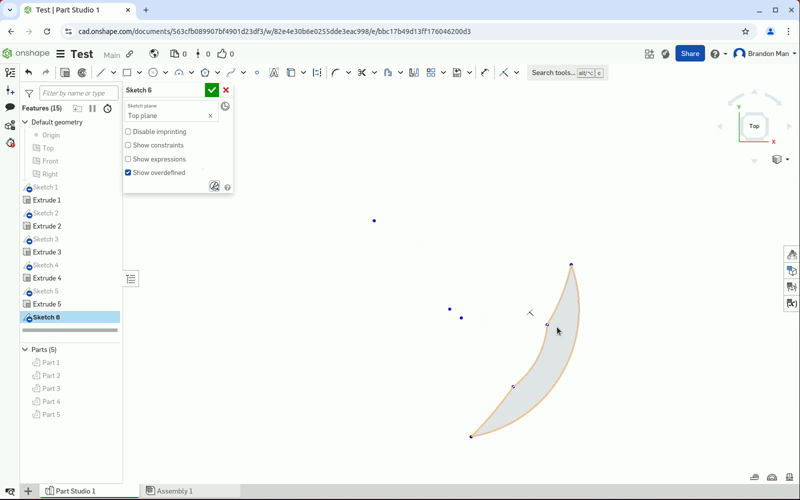
scroll(6)
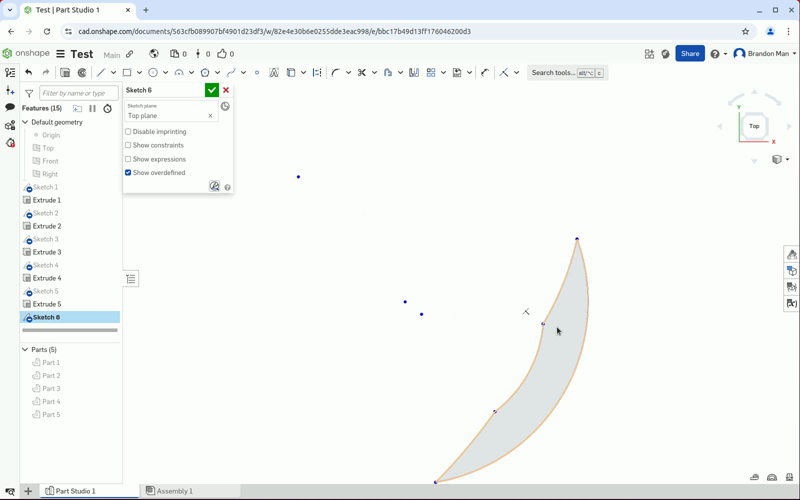
scroll(6)
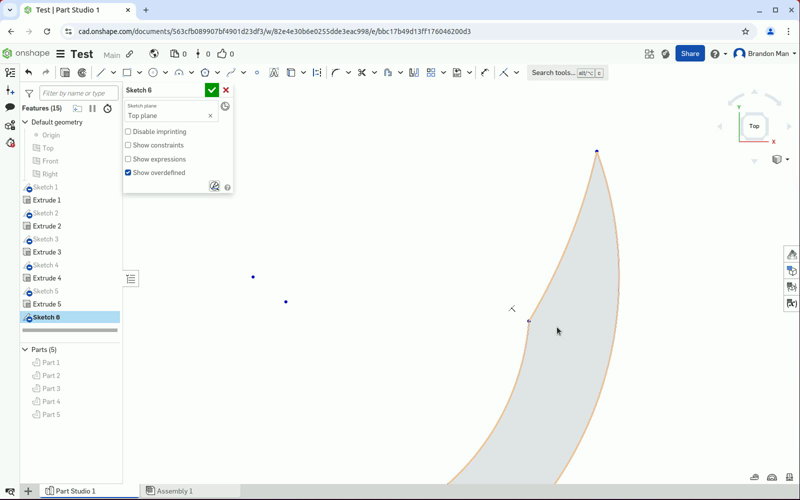
click(557, 326)
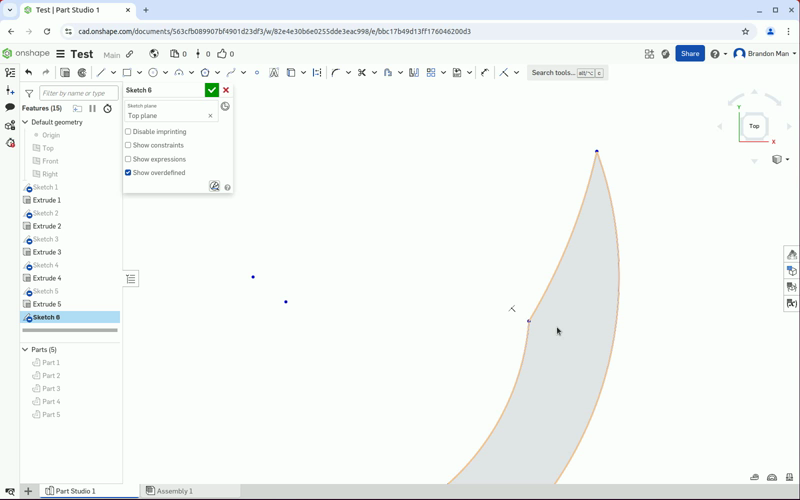
scroll(-6)
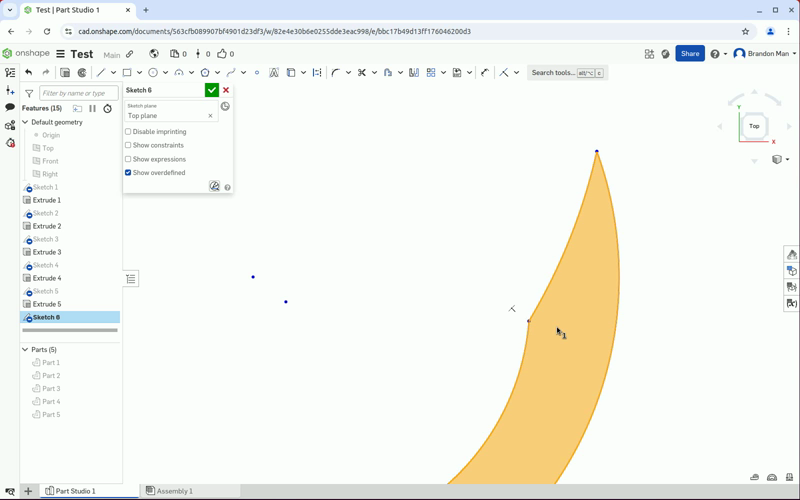
scroll(-6)
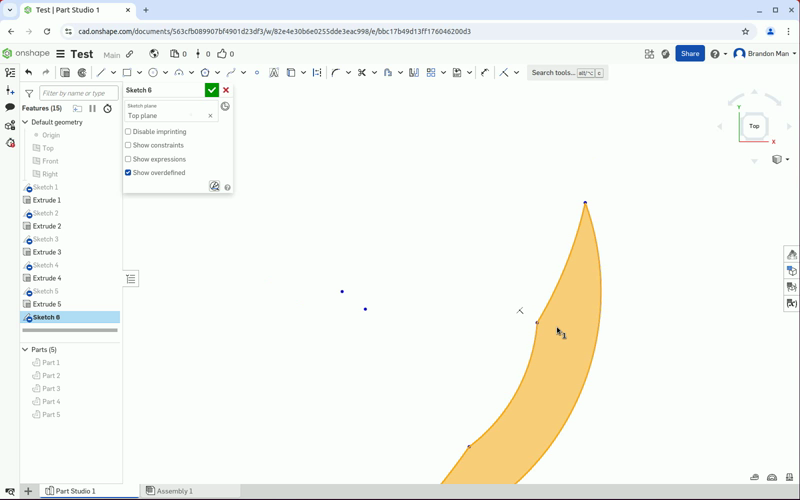
scroll(-6)
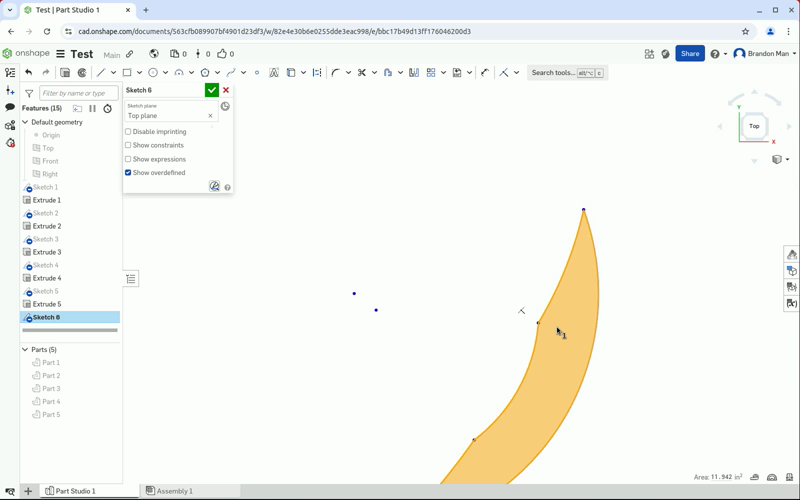
scroll(-6)
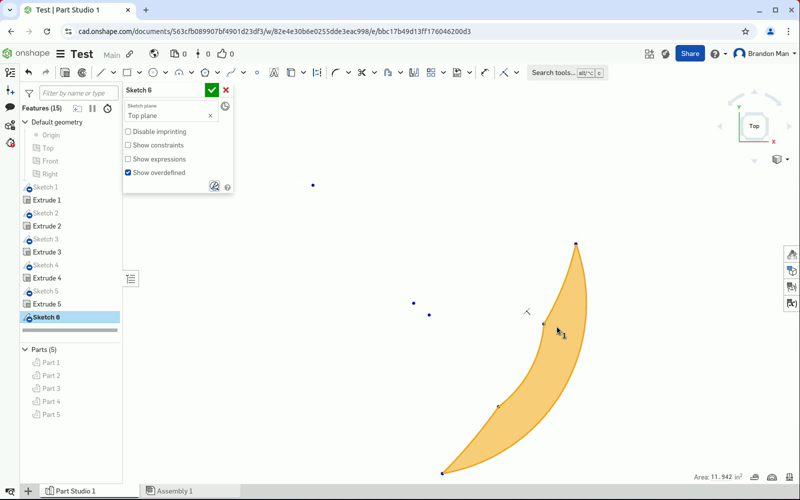
scroll(-6)
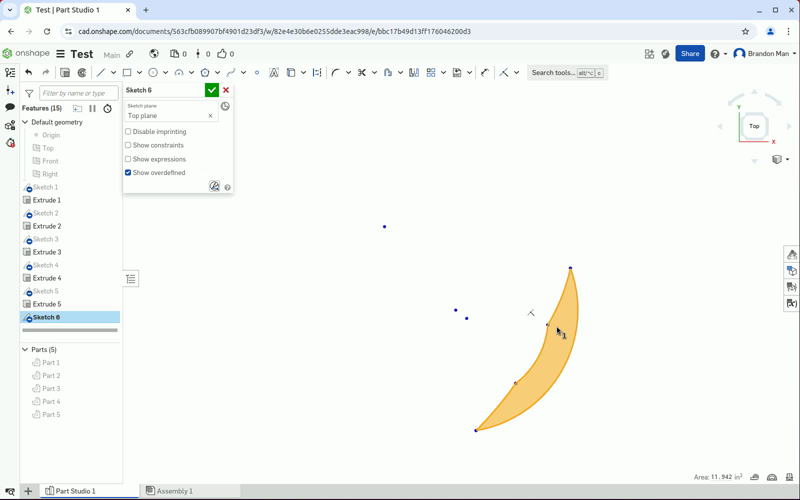
scroll(-6)
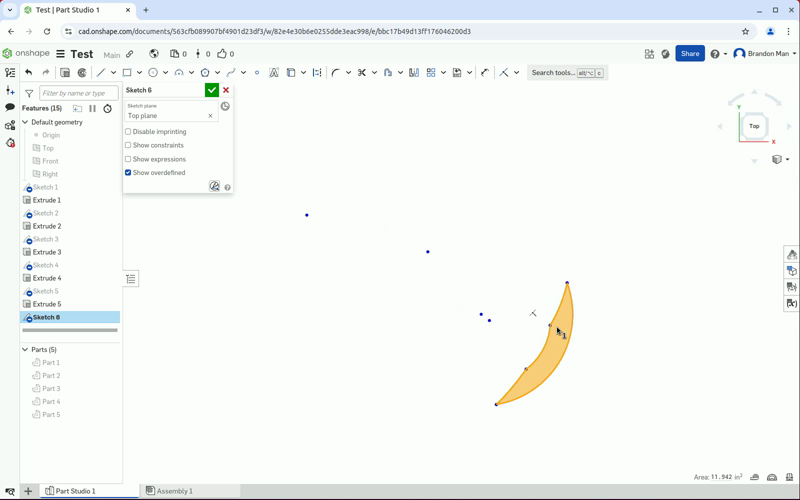
scroll(-6)
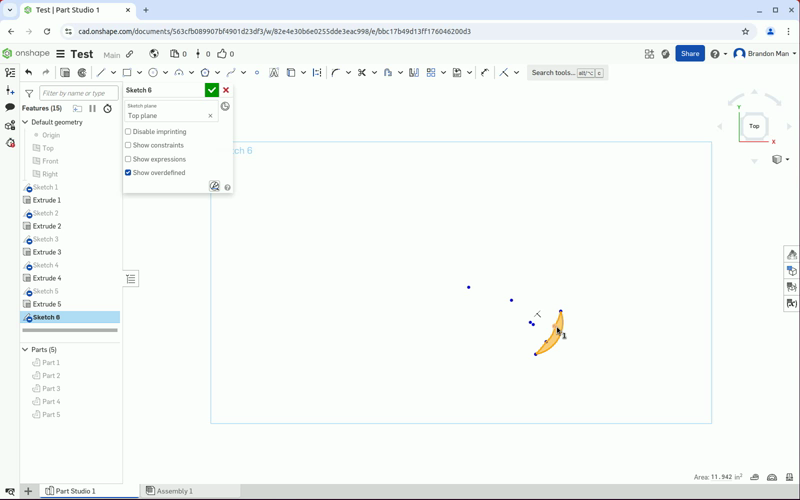
mouse_move(73, 352)
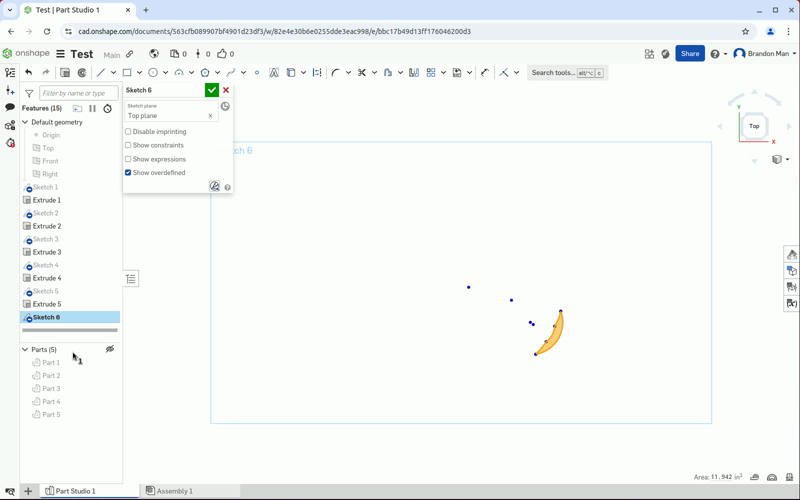
key(shift+y)
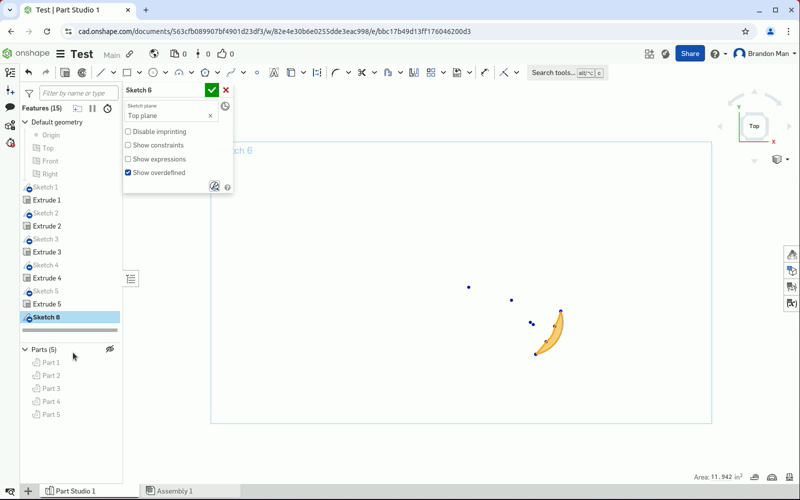
key(shift+e)
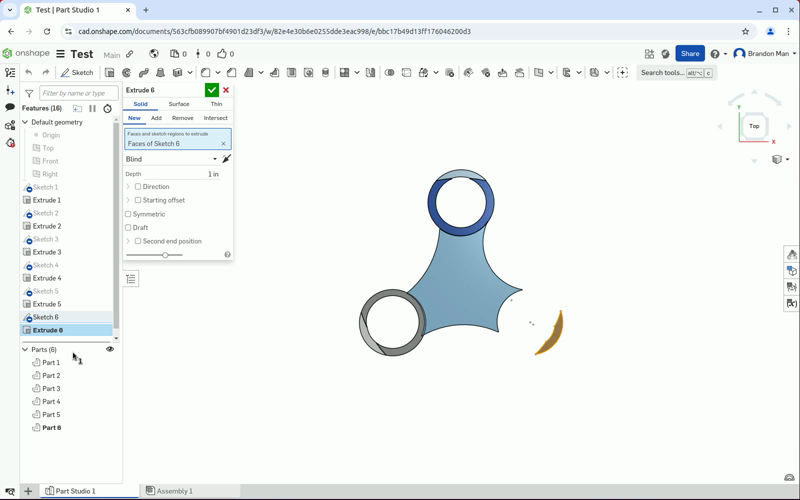
mouse_move(143, 106)
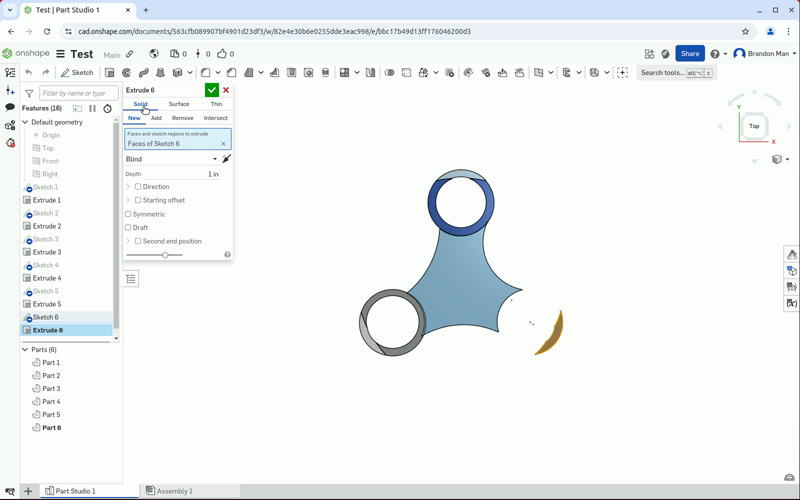
click(143, 106)
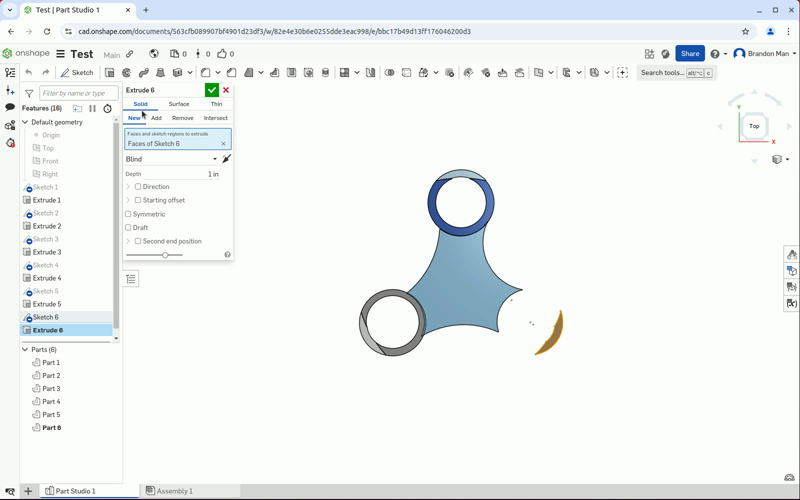
mouse_move(137, 120)
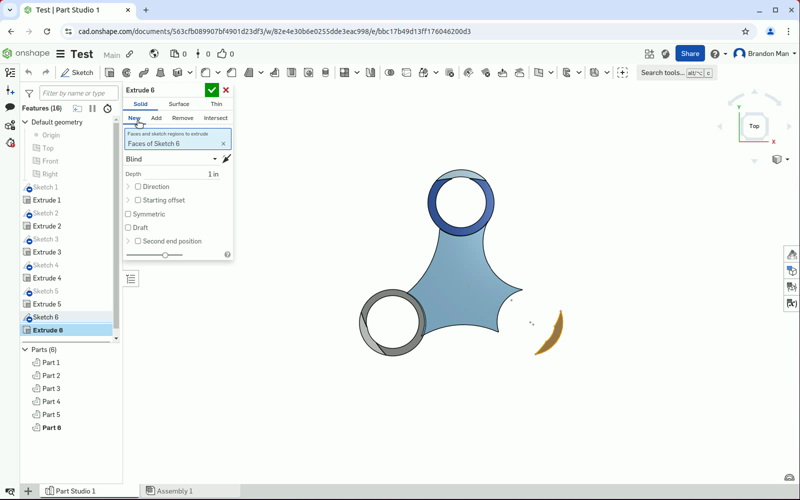
click(137, 120)
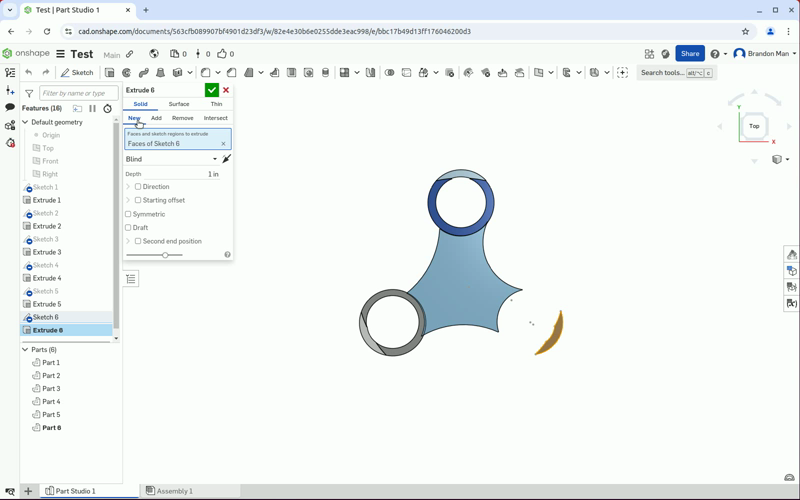
key(tab, 4)
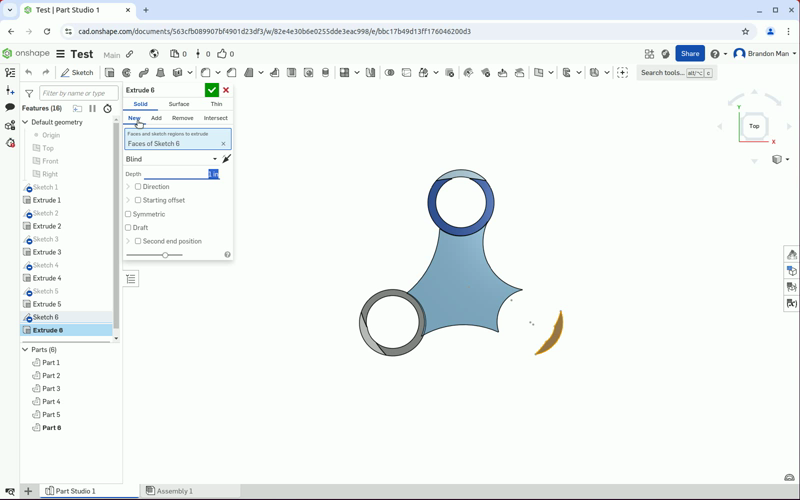
text(6.018)
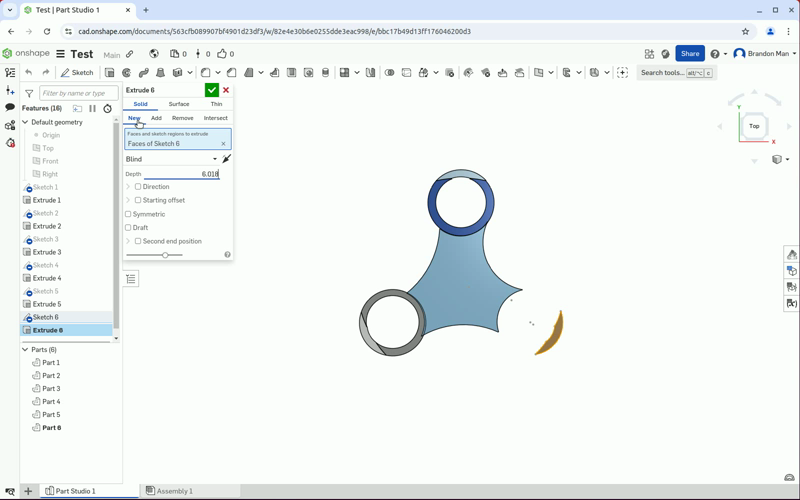
key(enter)
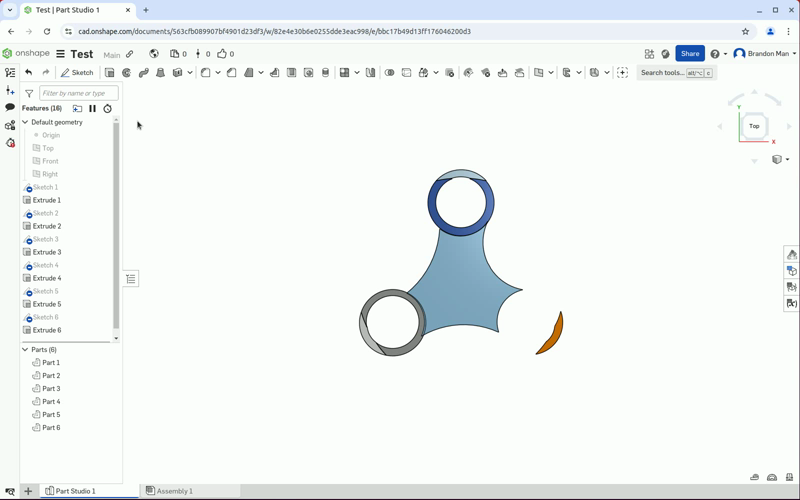
key(shift+h)
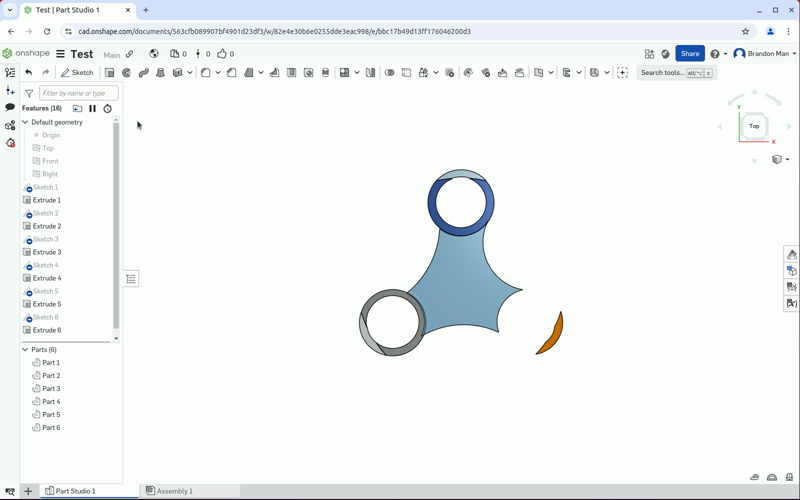
key(shift+h)
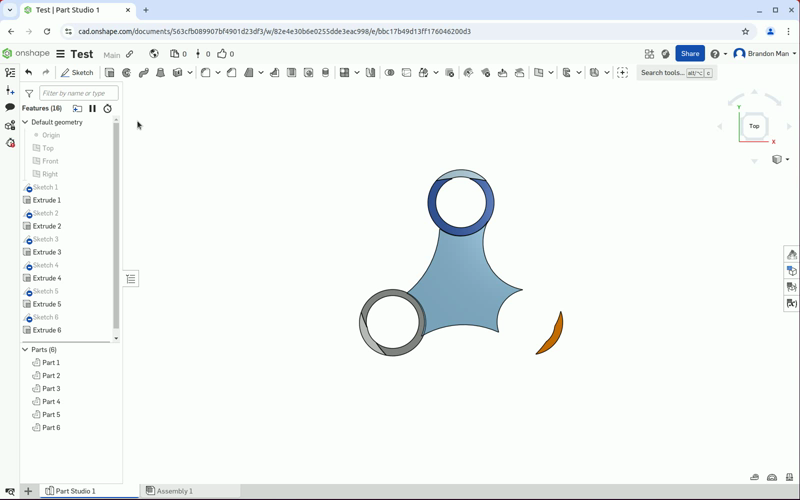
mouse_move(69, 189)
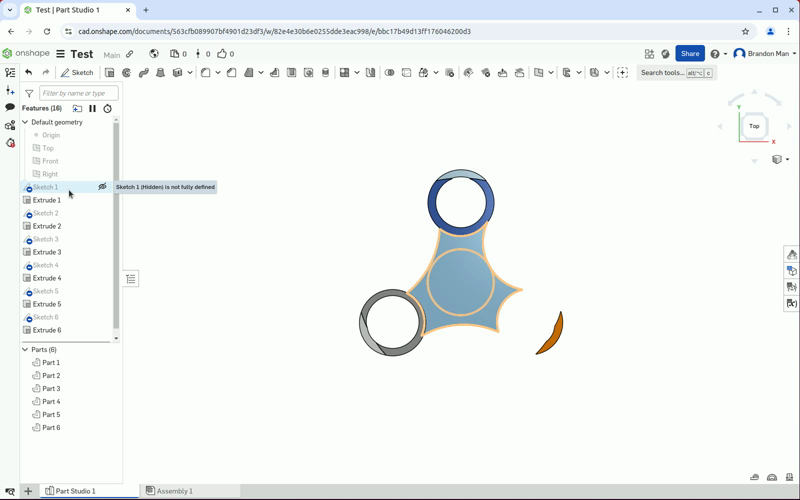
click(69, 189)
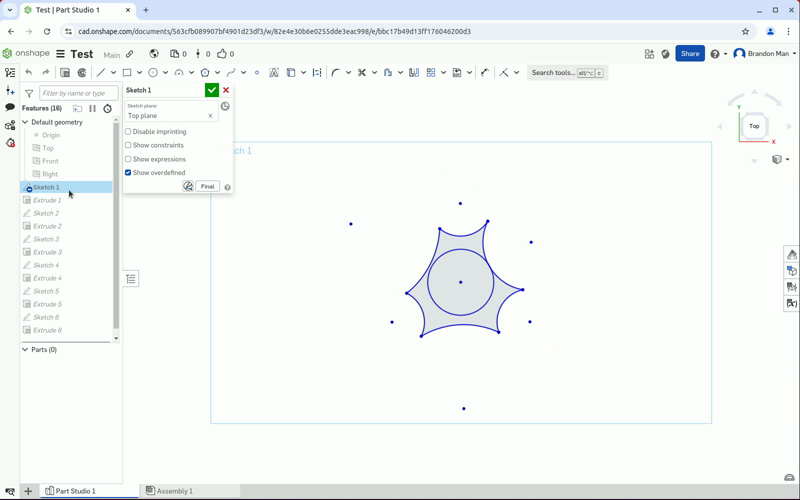
mouse_move(229, 92)
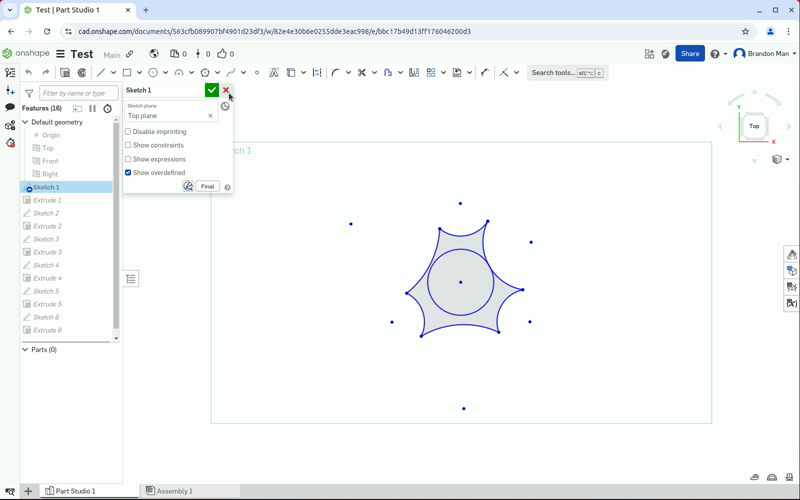
click(229, 92)
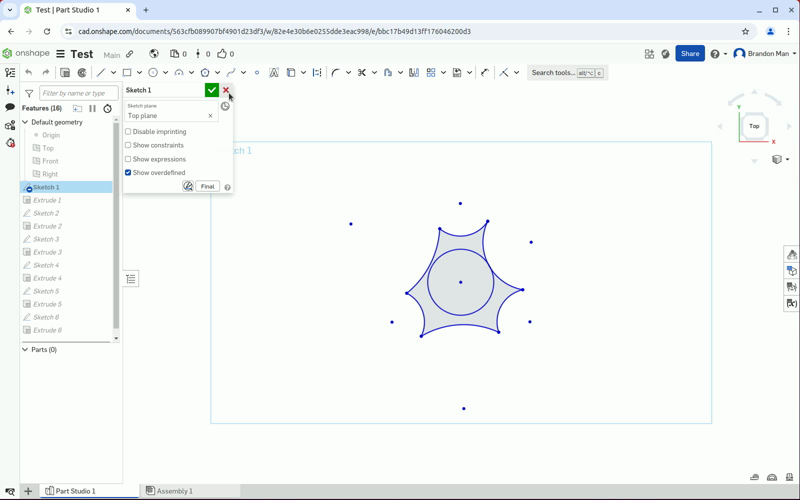
key(shift+s)
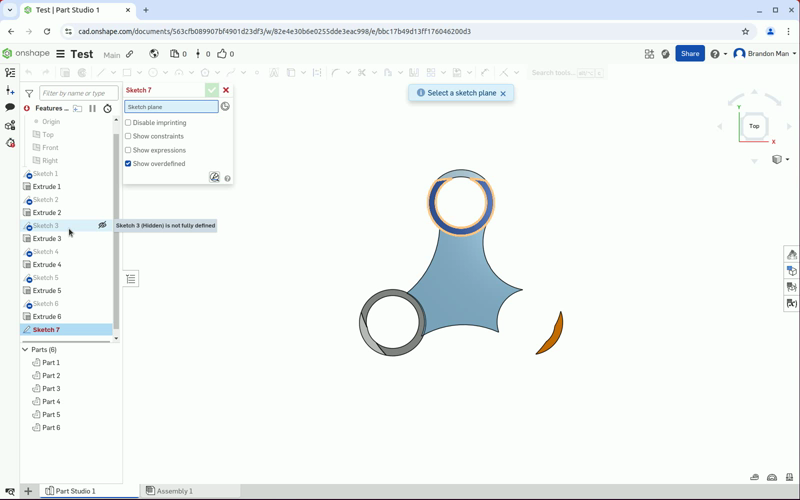
scroll(3)
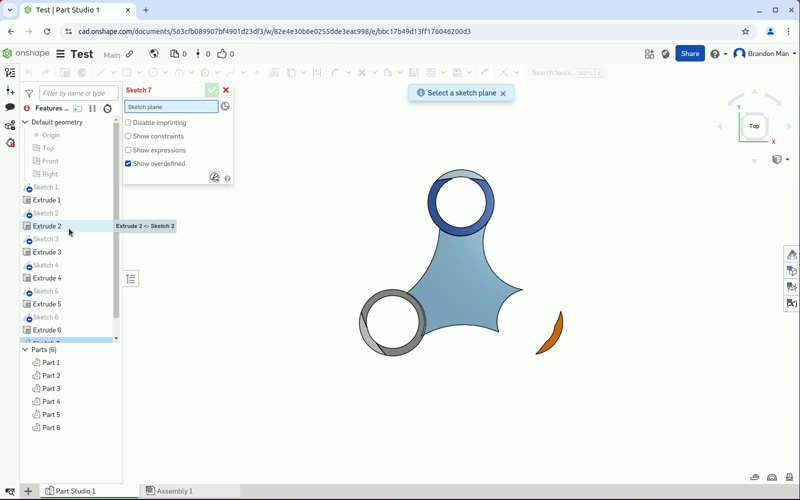
mouse_move(69, 150)
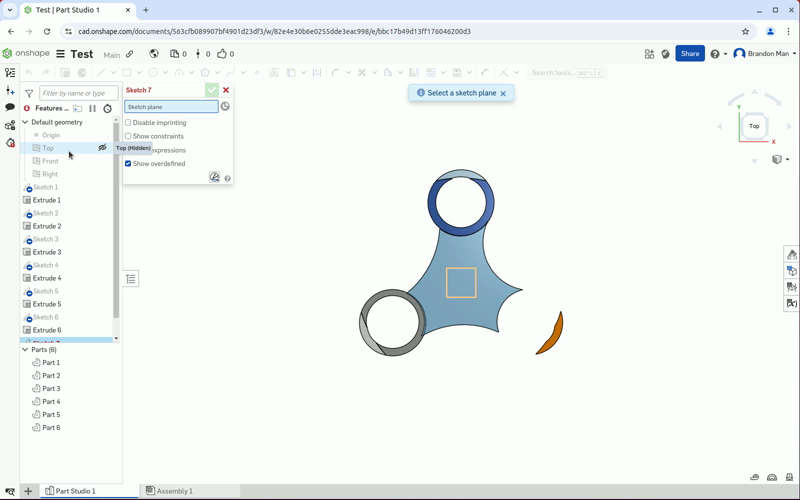
click(69, 150)
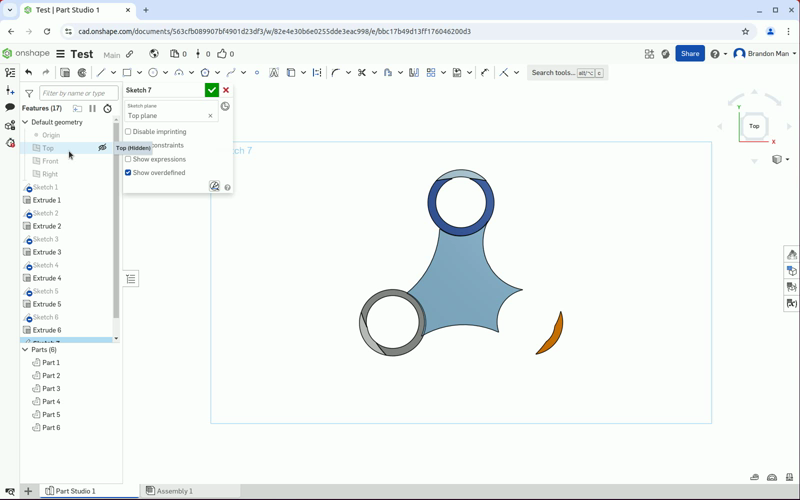
mouse_move(73, 352)
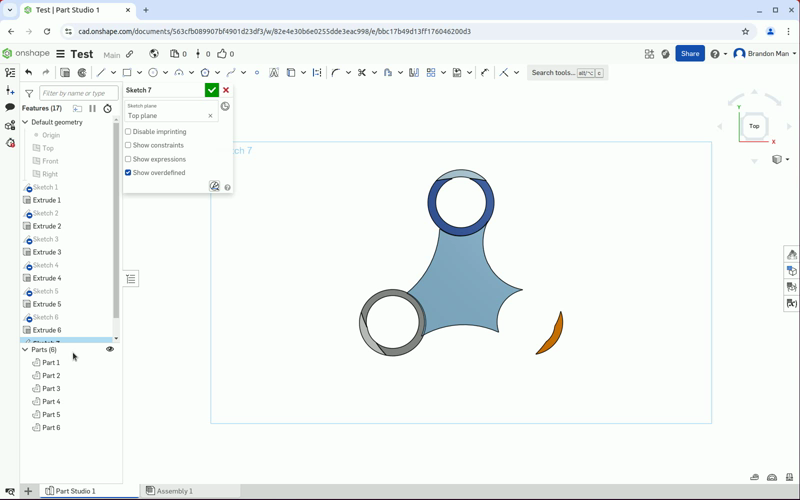
key(y)
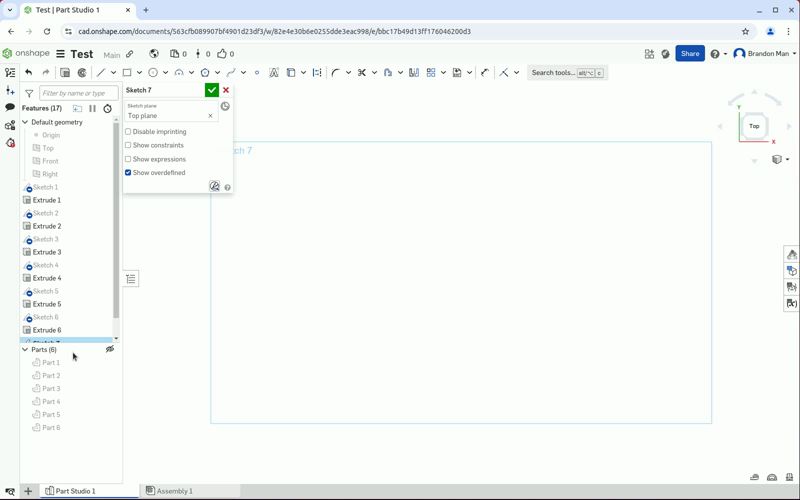
key(a)
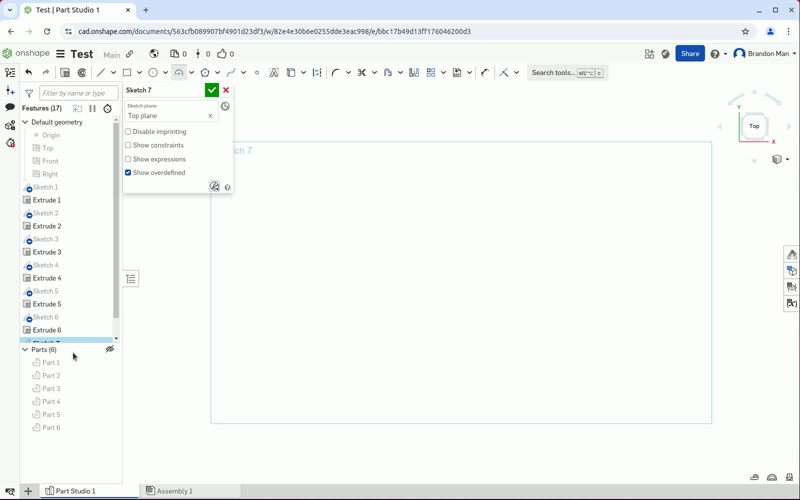
key_down(shift)
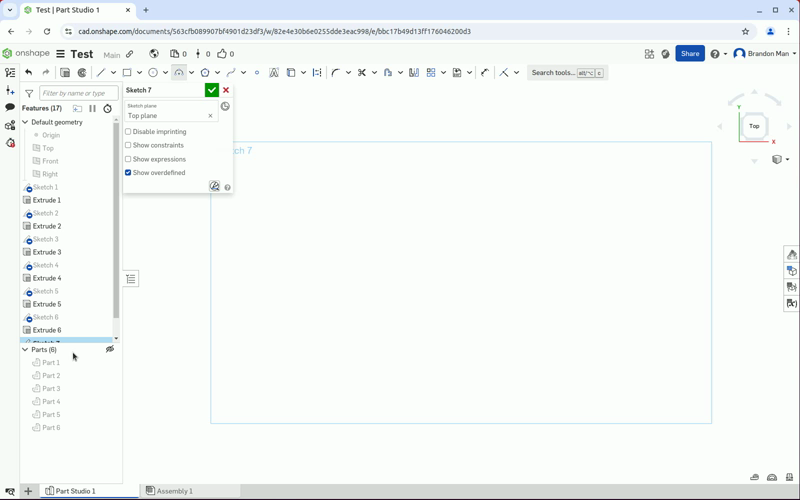
mouse_move(535, 354)
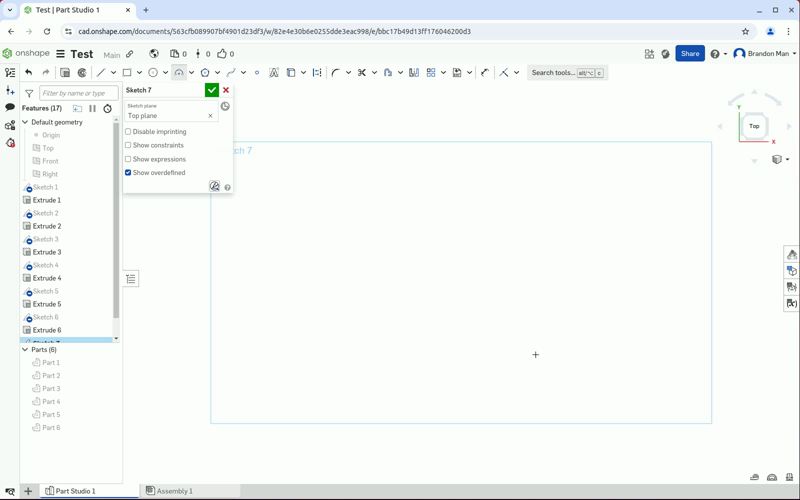
click(535, 354)
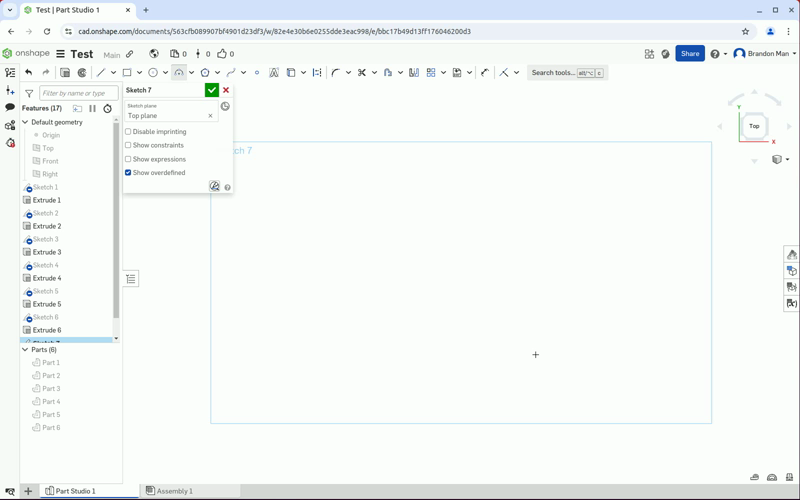
key_up(shift)
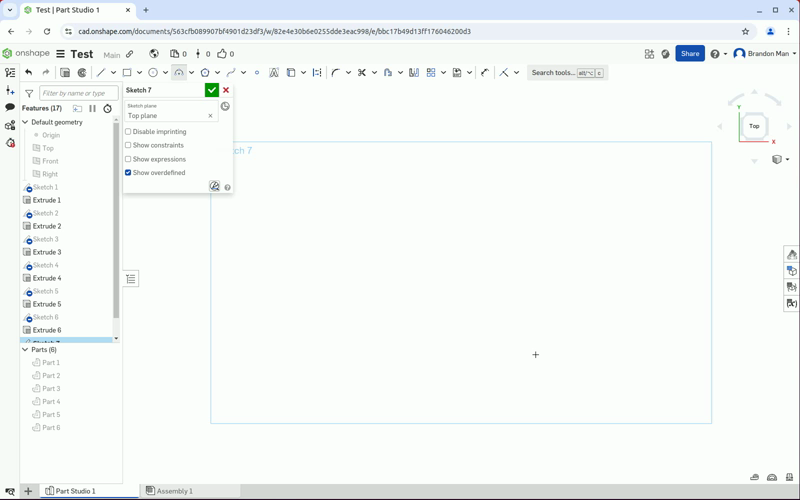
key_down(shift)
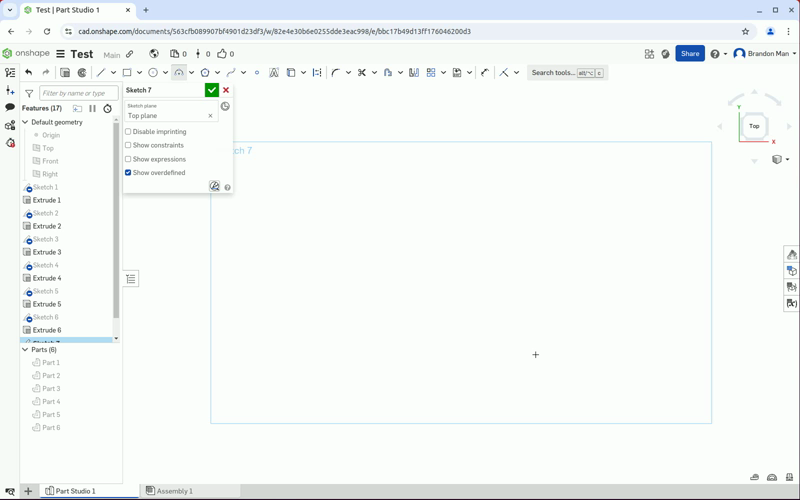
mouse_move(546, 342)
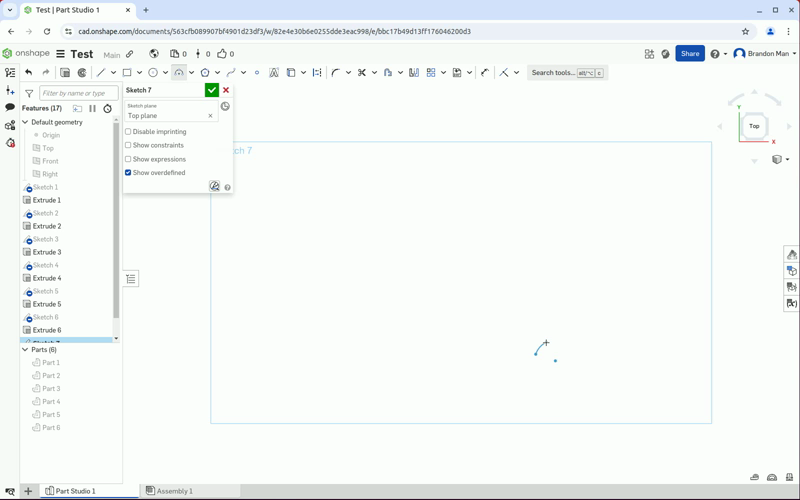
click(546, 342)
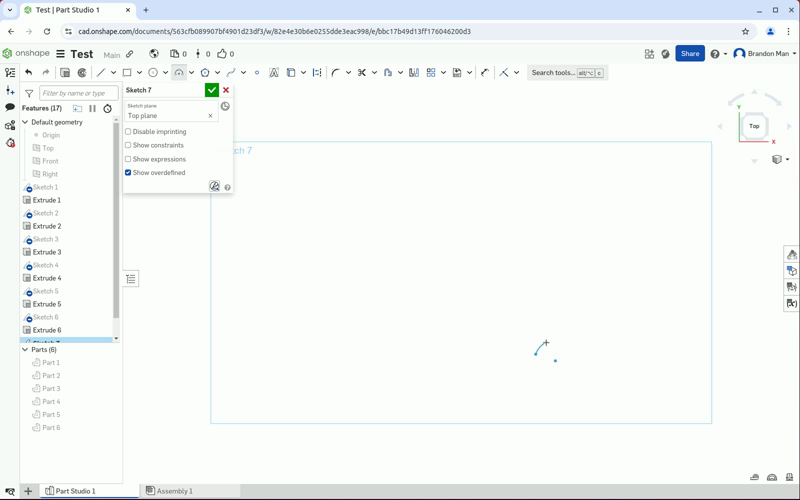
mouse_move(541, 348)
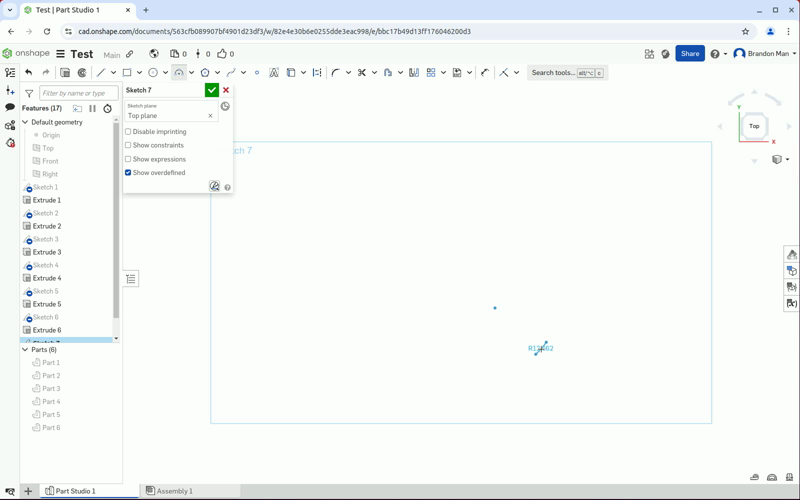
click(541, 348)
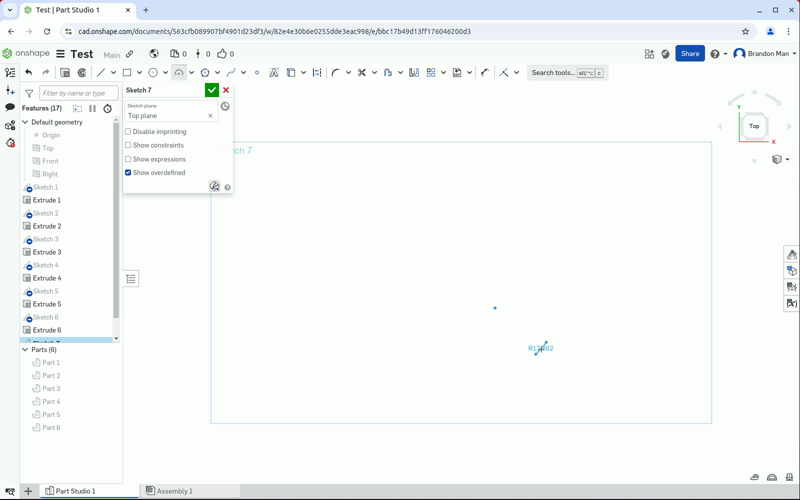
key_up(shift)
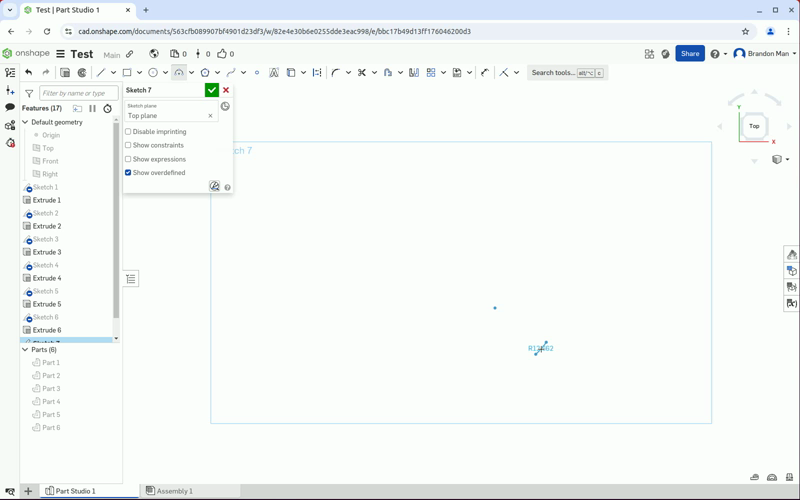
mouse_move(546, 342)
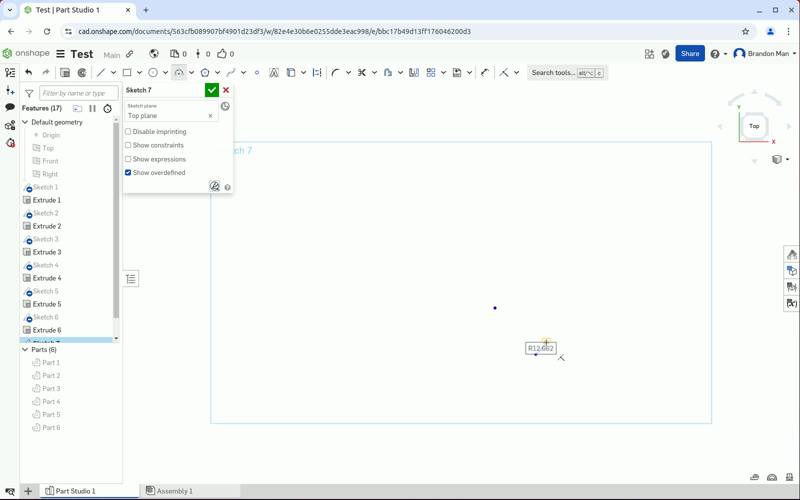
click(546, 342)
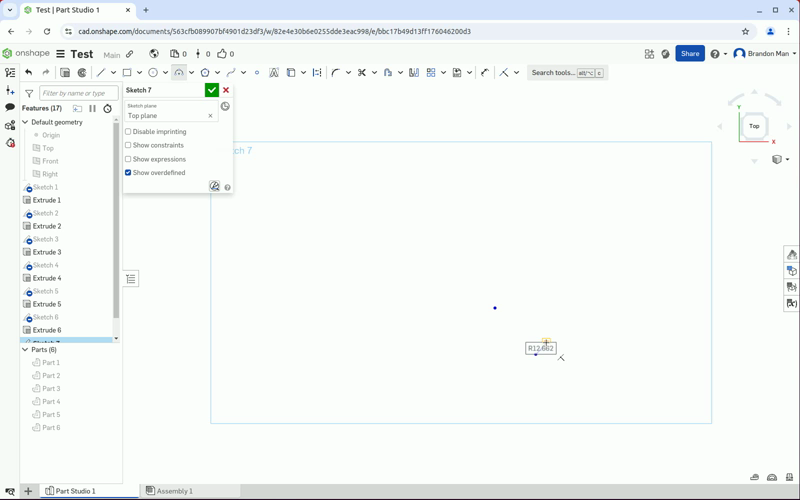
key_down(shift)
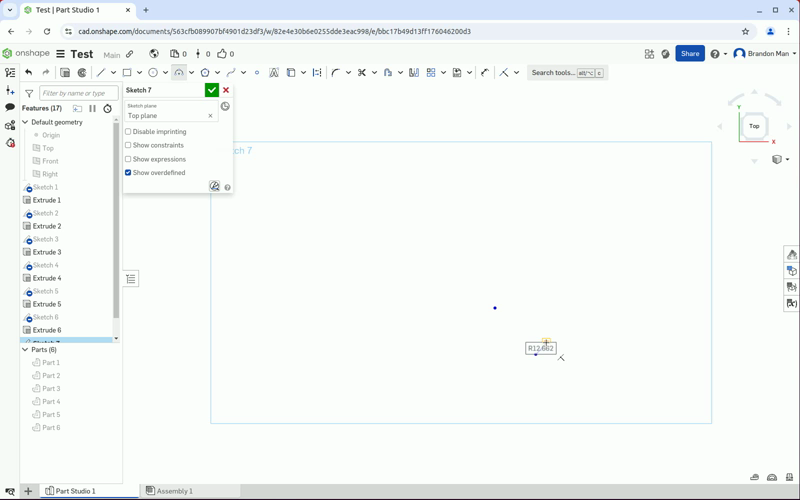
mouse_move(555, 327)
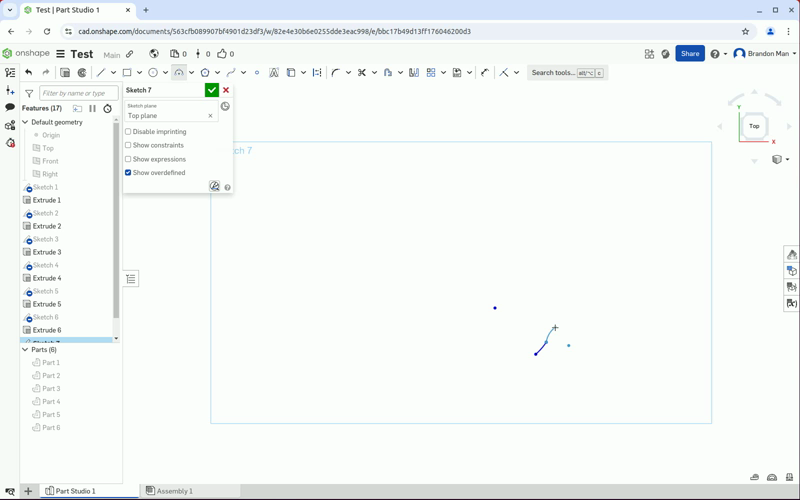
click(555, 327)
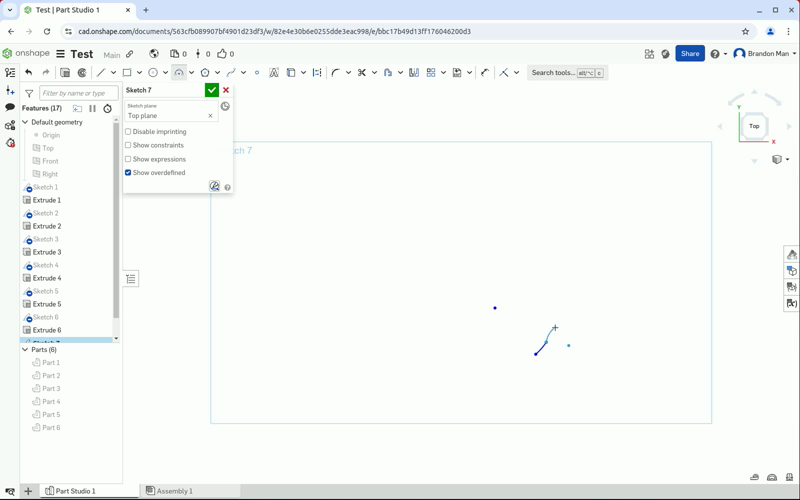
mouse_move(508, 309)
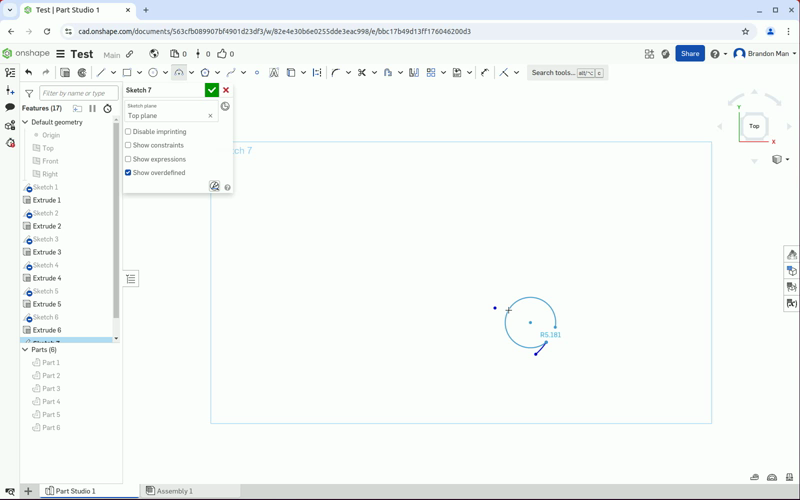
click(508, 309)
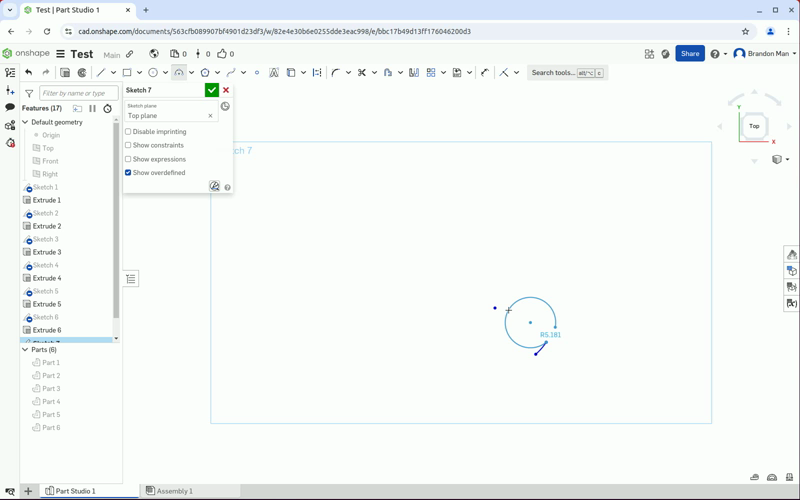
key_up(shift)
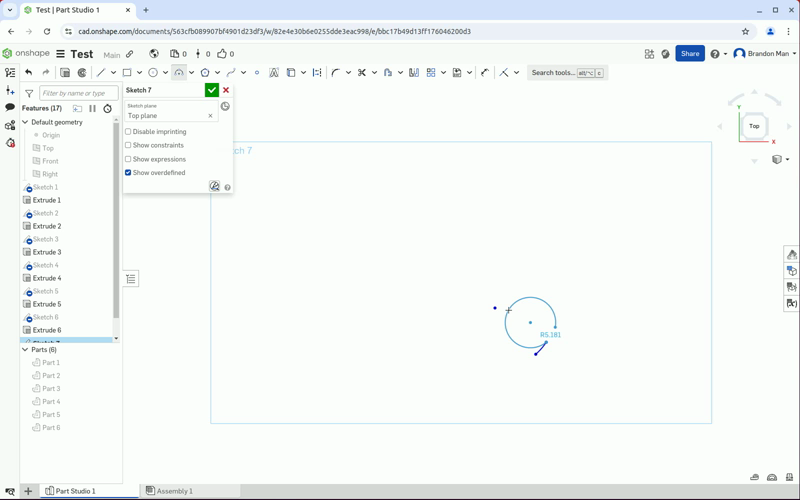
mouse_move(555, 327)
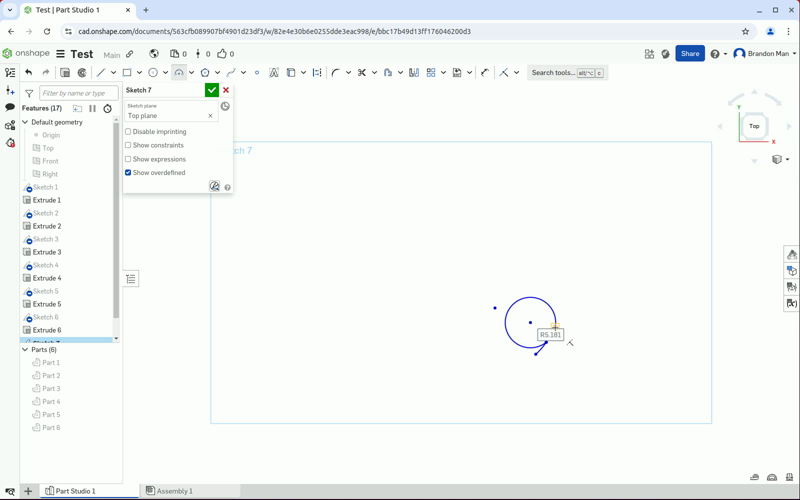
click(555, 327)
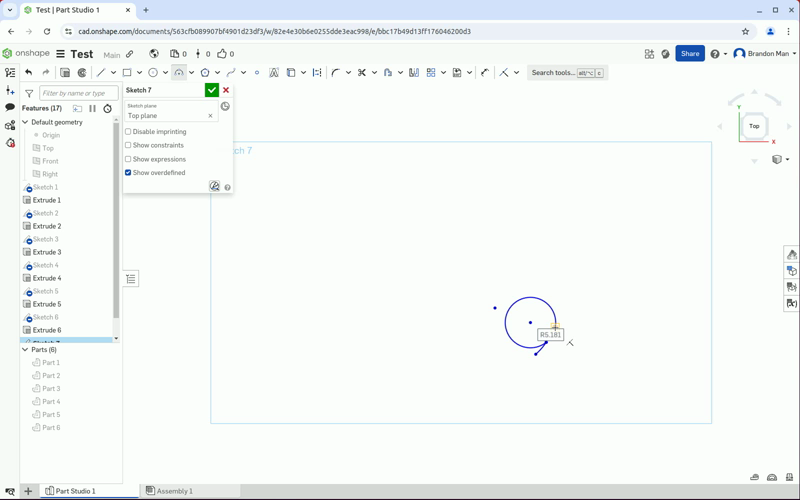
key_down(shift)
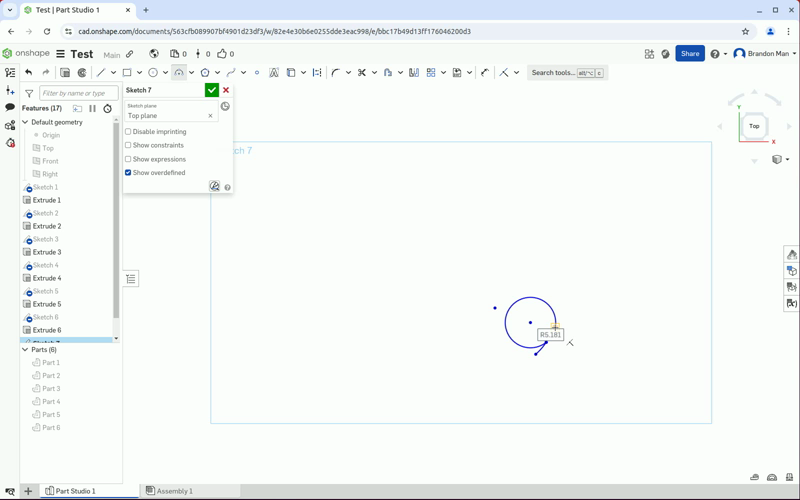
mouse_move(560, 312)
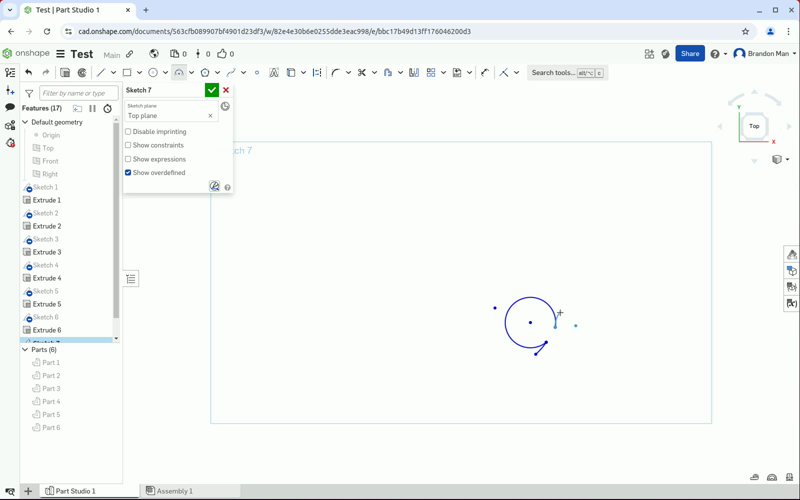
click(560, 312)
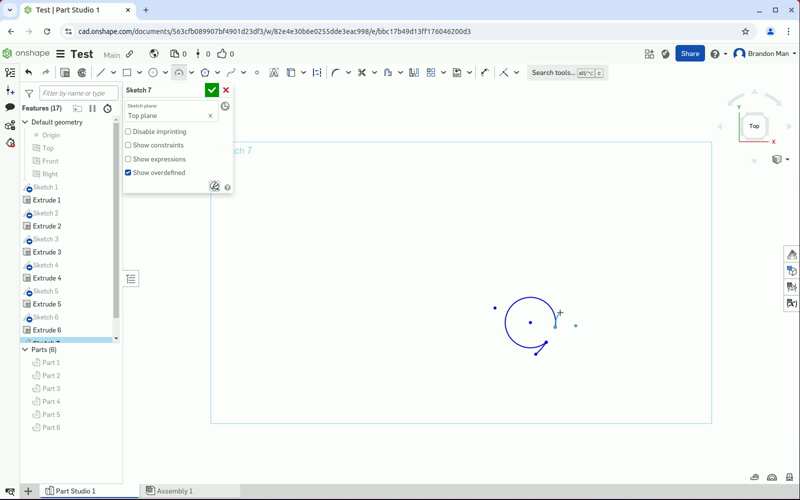
mouse_move(558, 319)
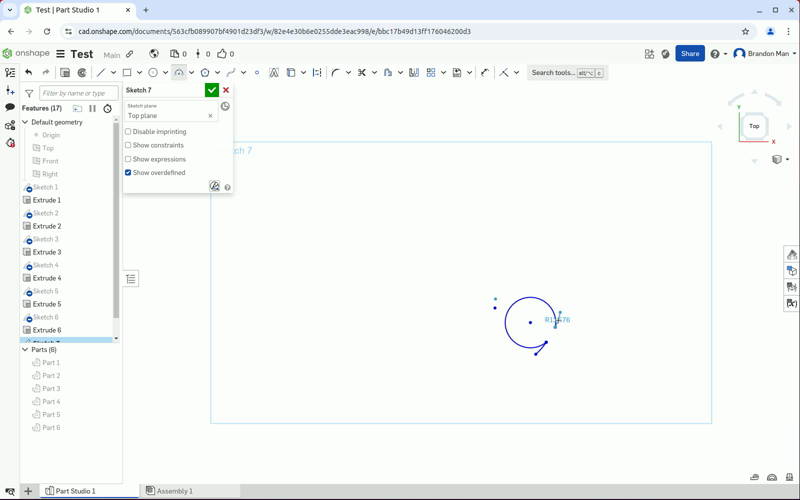
click(558, 319)
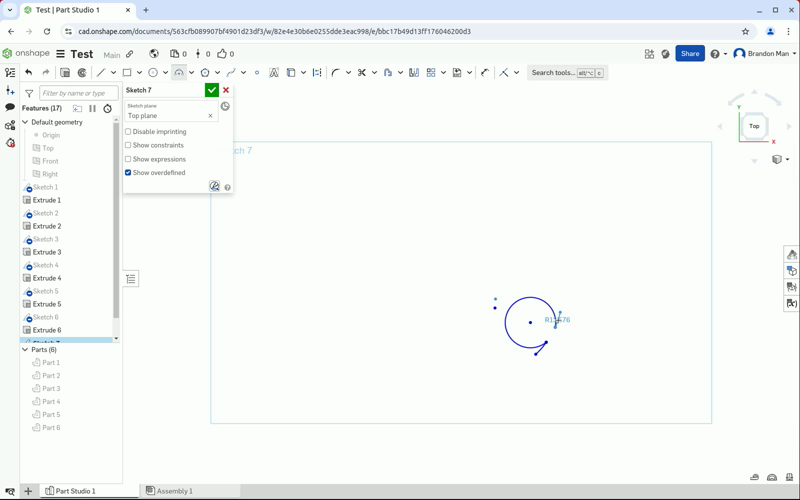
key_up(shift)
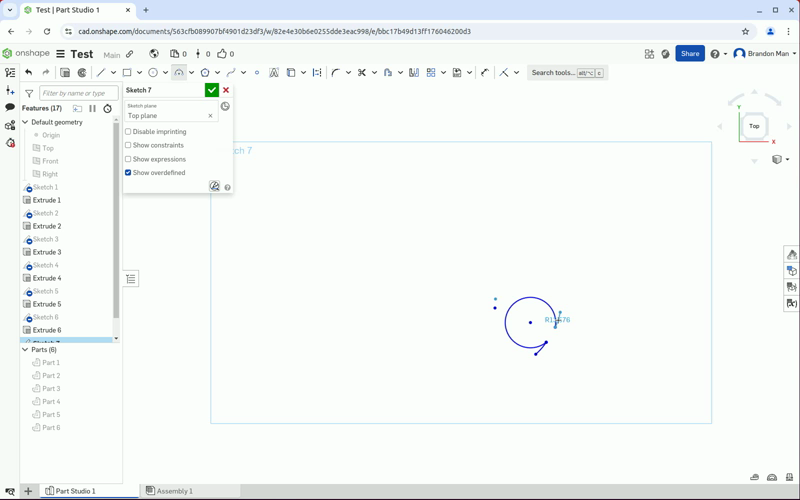
mouse_move(560, 312)
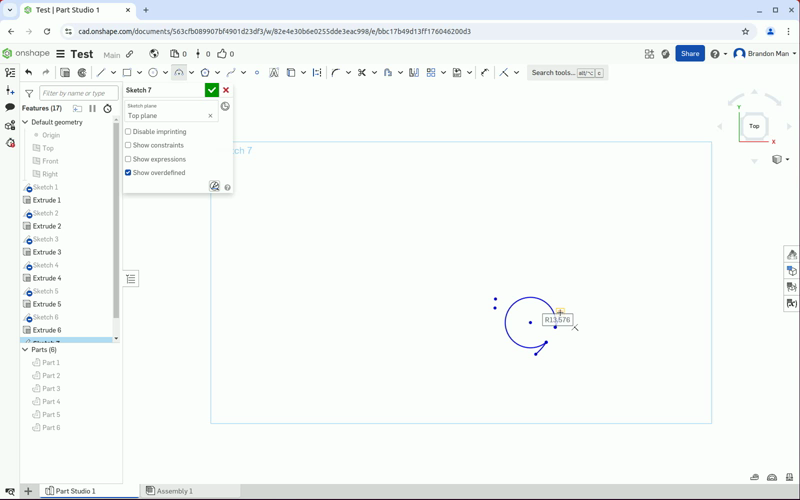
click(560, 312)
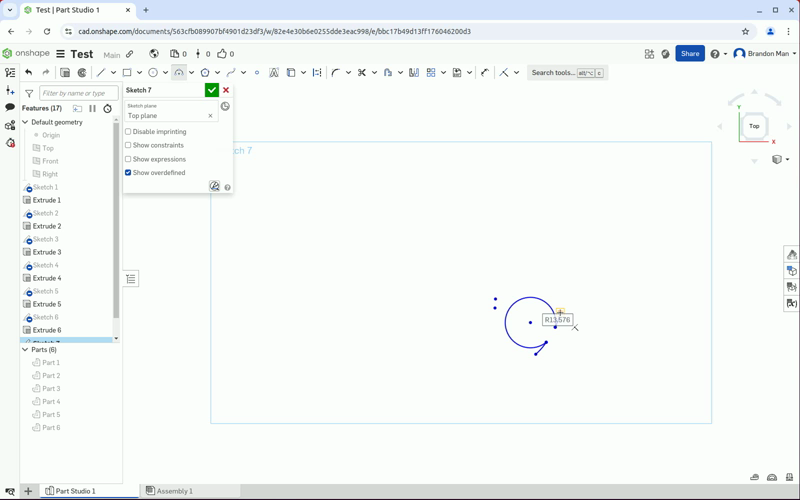
mouse_move(535, 354)
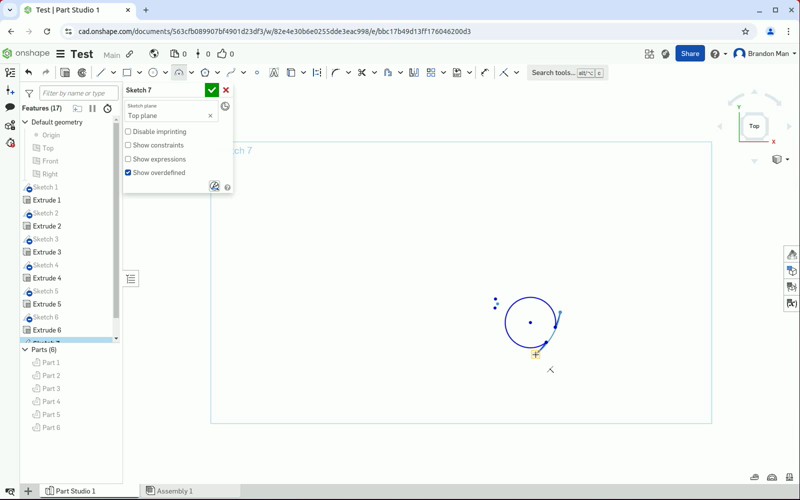
click(535, 354)
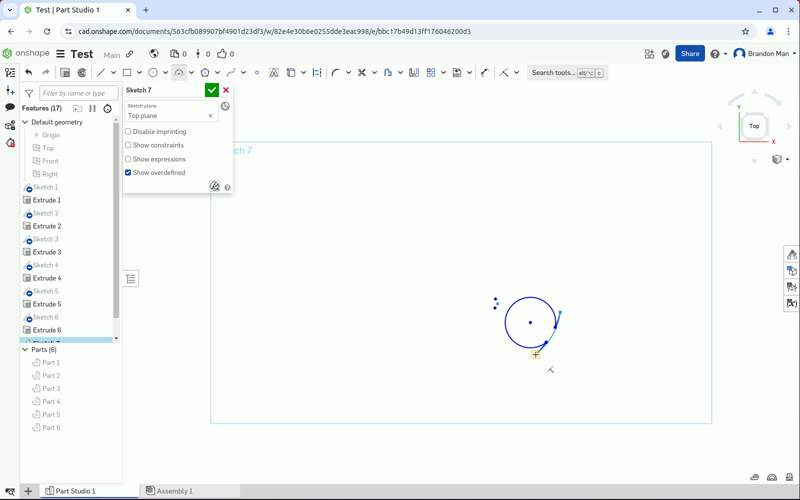
key_down(shift)
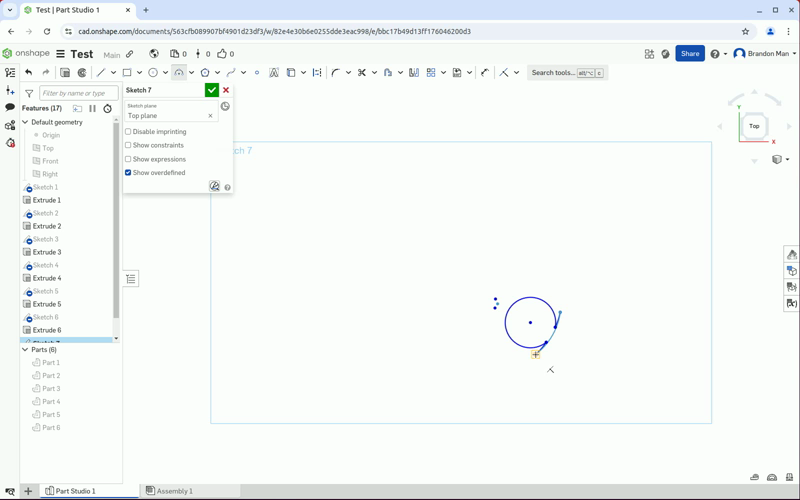
mouse_move(501, 306)
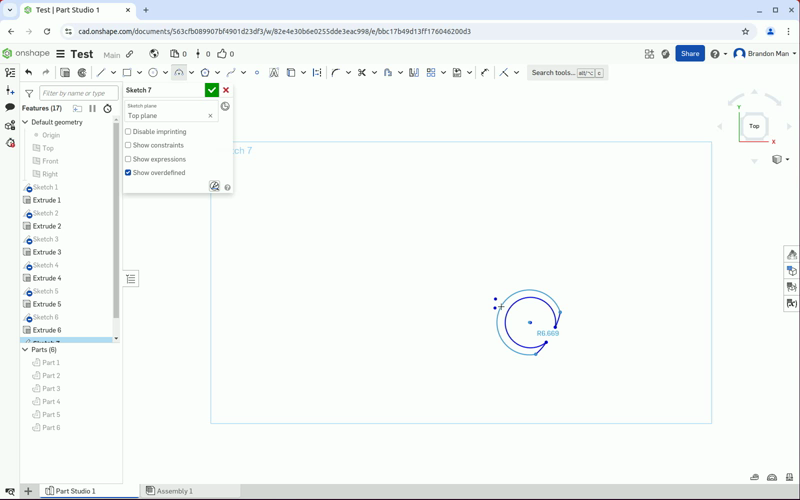
click(501, 306)
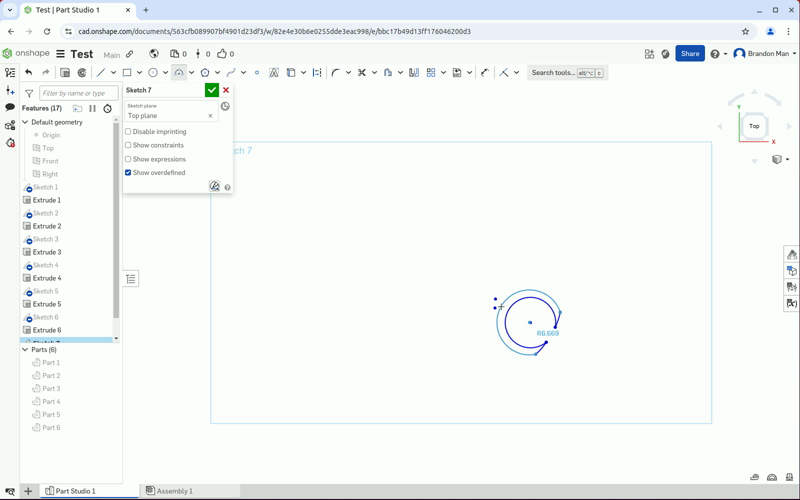
key_up(shift)
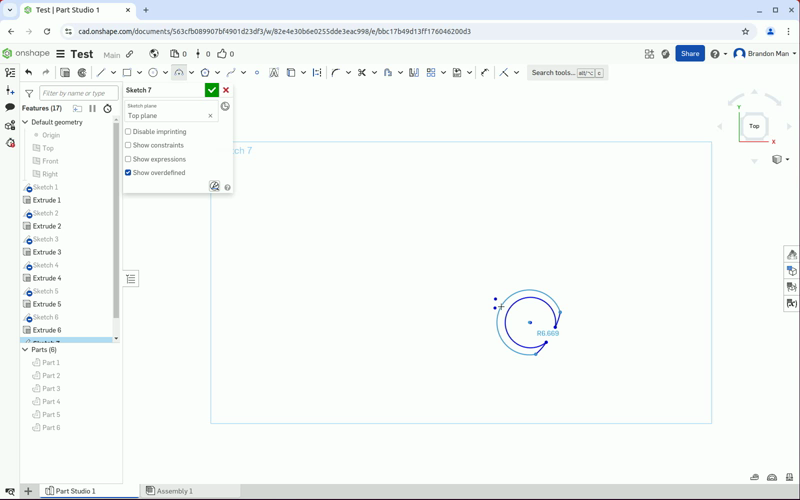
key(esc)
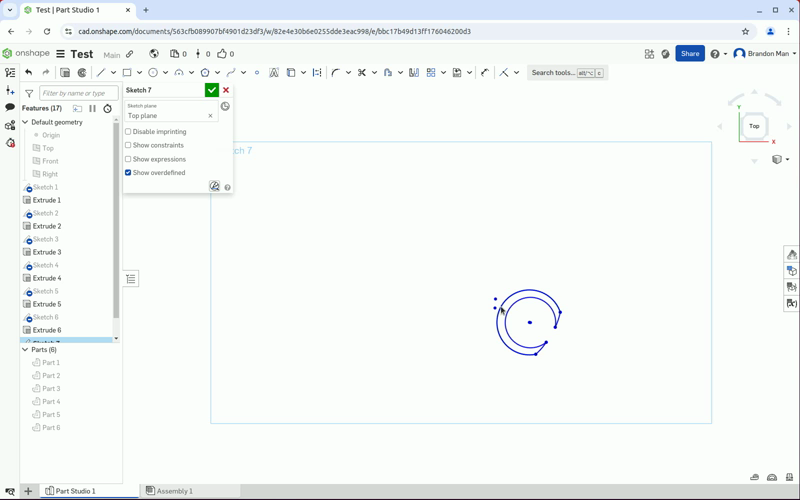
mouse_move(538, 350)
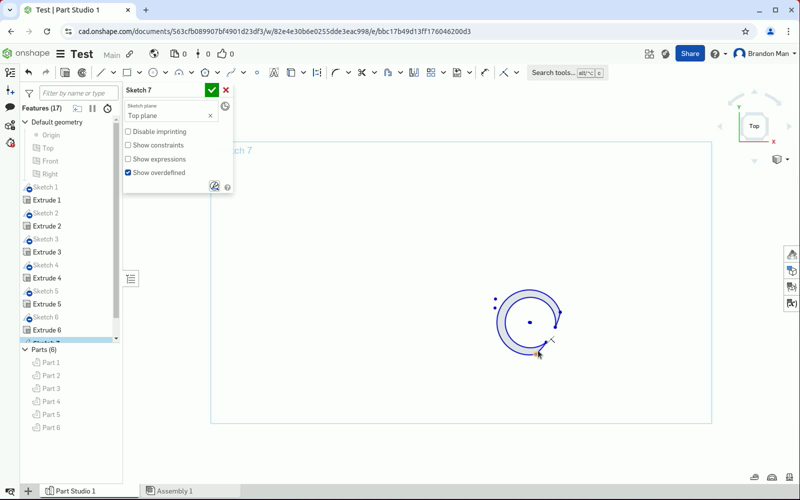
scroll(6)
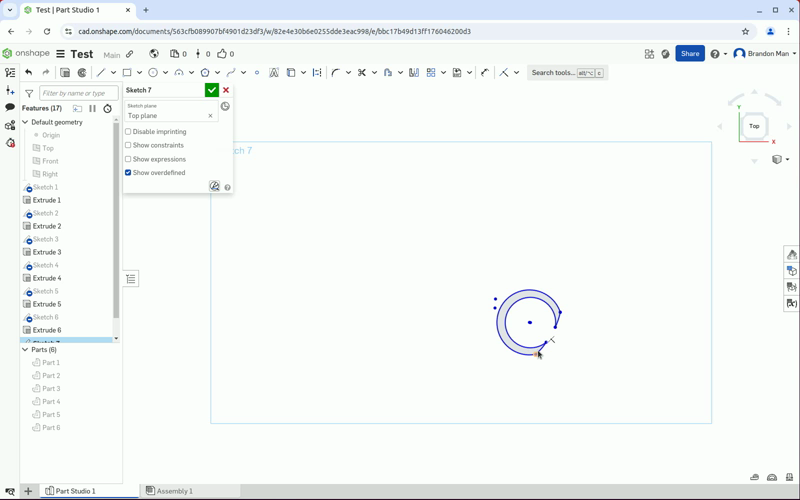
scroll(6)
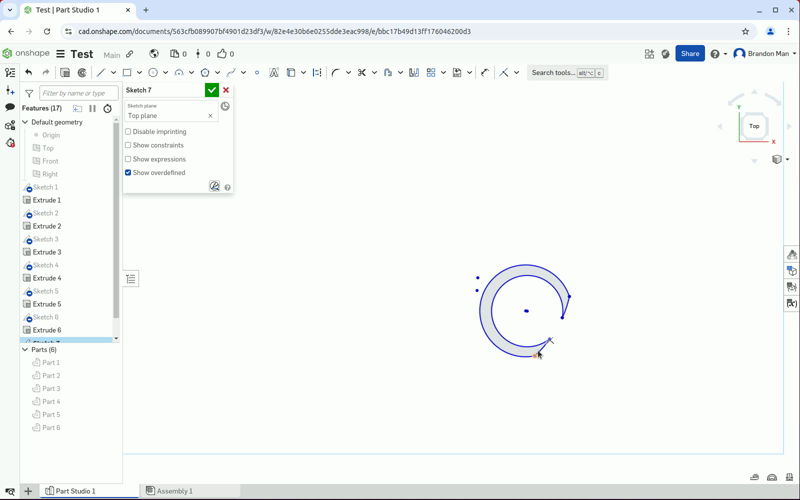
scroll(6)
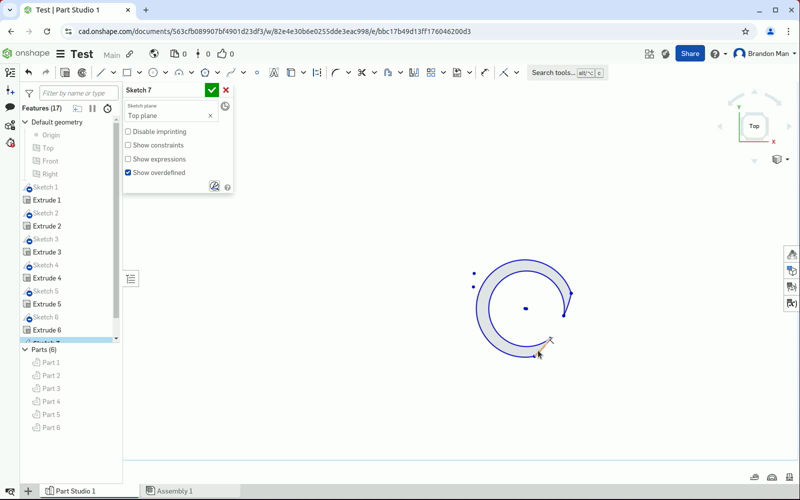
scroll(6)
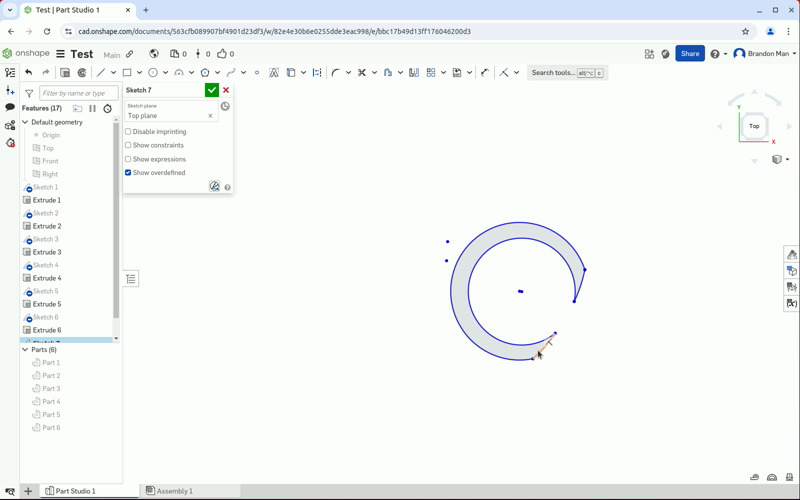
scroll(6)
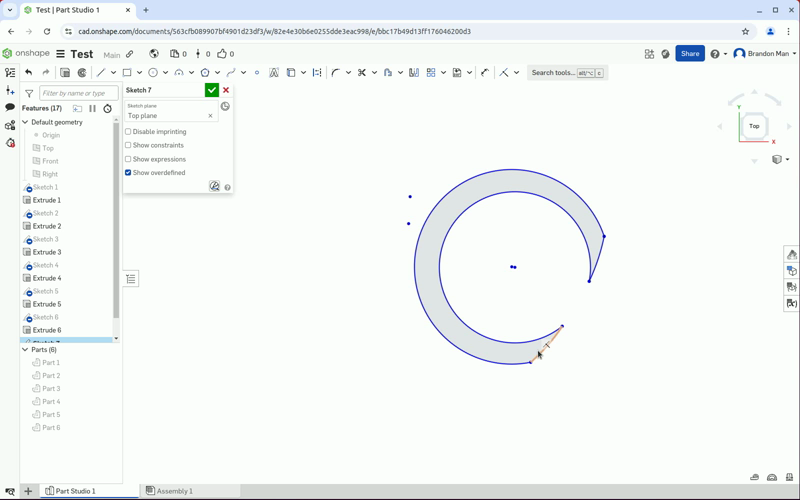
scroll(6)
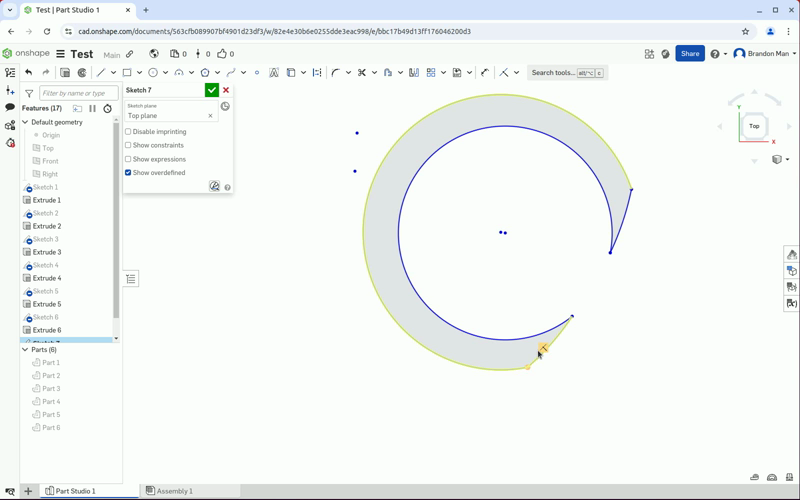
scroll(6)
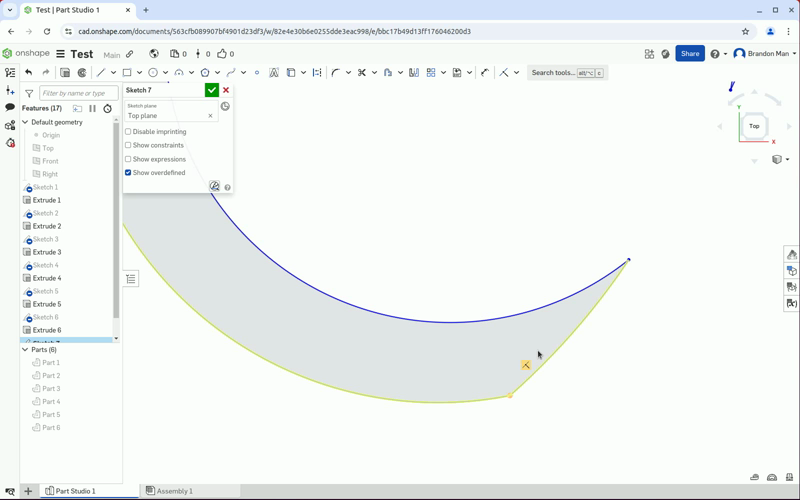
click(538, 350)
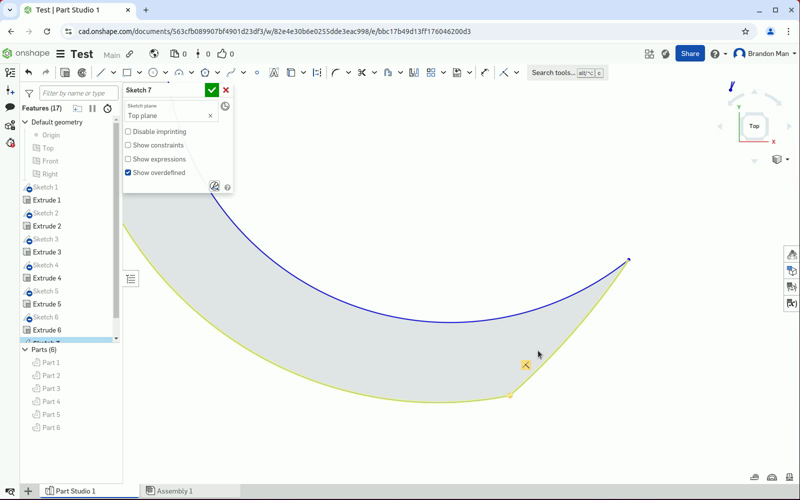
scroll(-6)
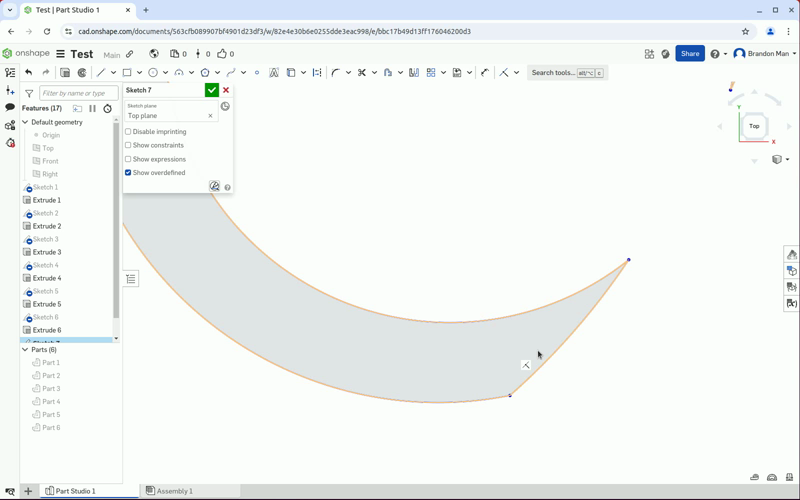
scroll(-6)
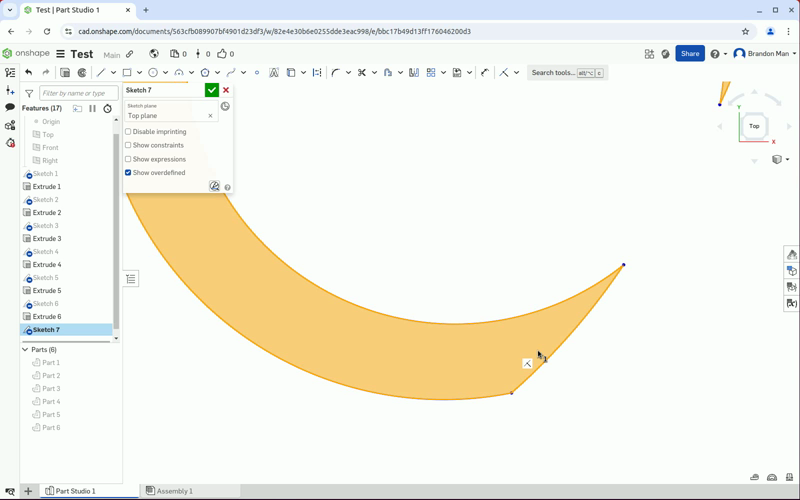
scroll(-6)
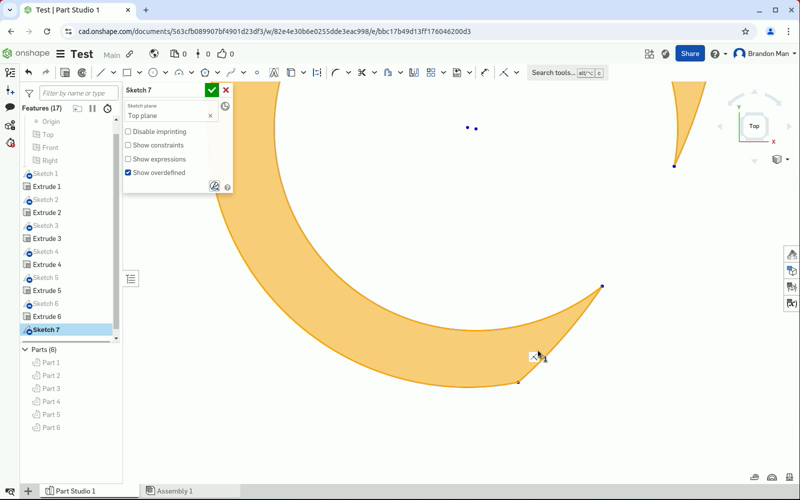
scroll(-6)
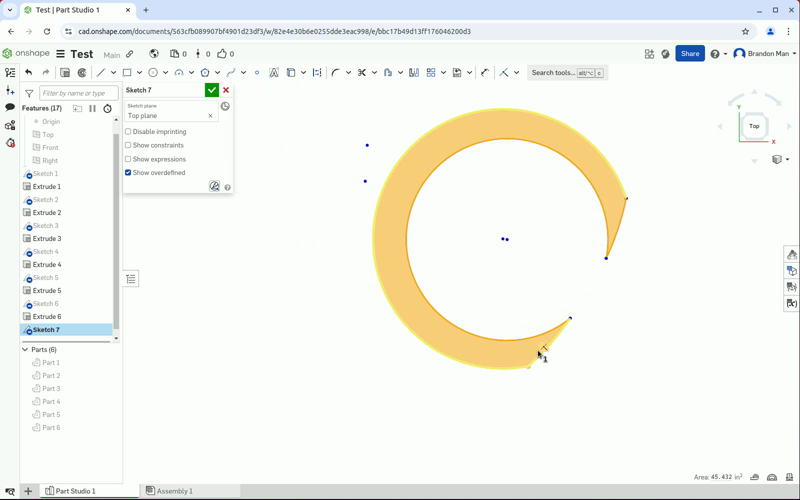
scroll(-6)
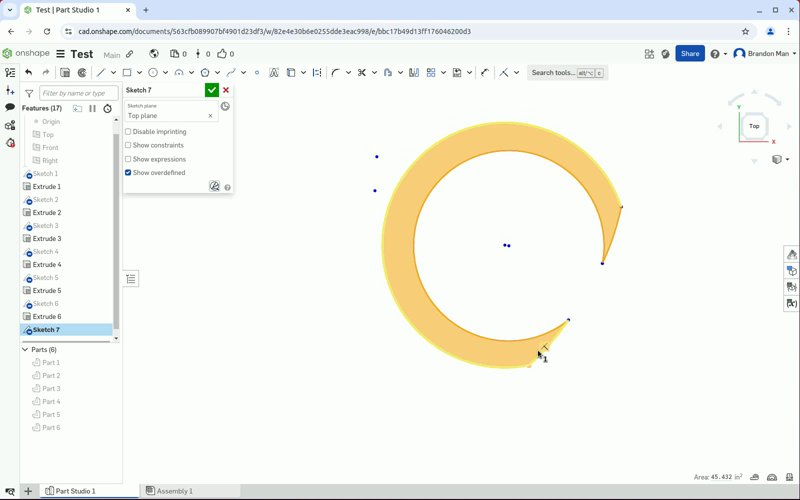
scroll(-6)
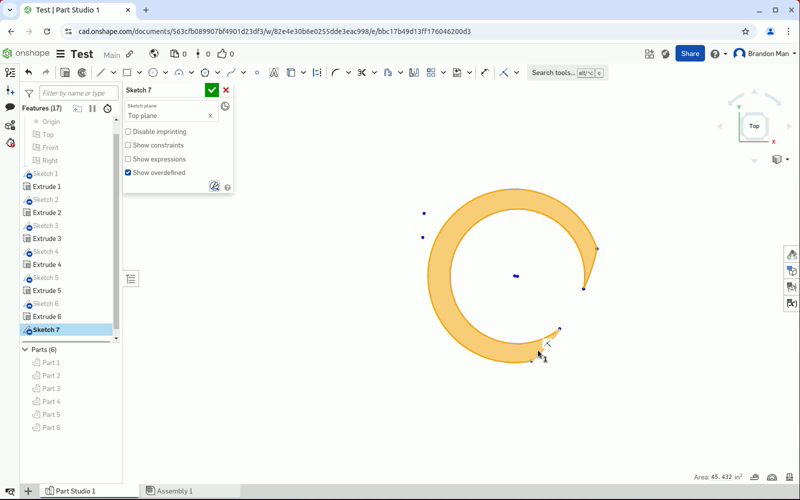
scroll(-6)
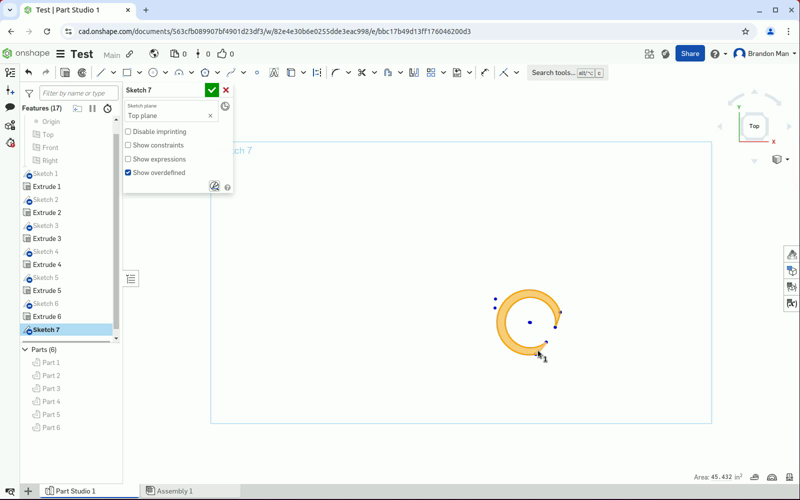
mouse_move(73, 352)
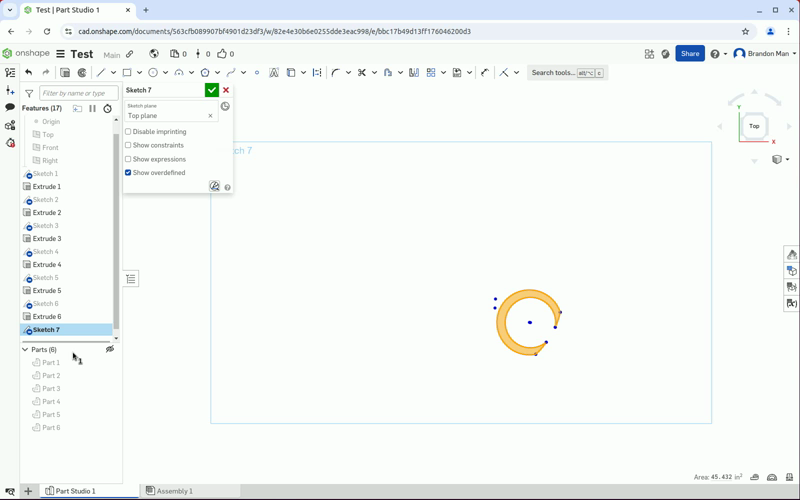
key(shift+y)
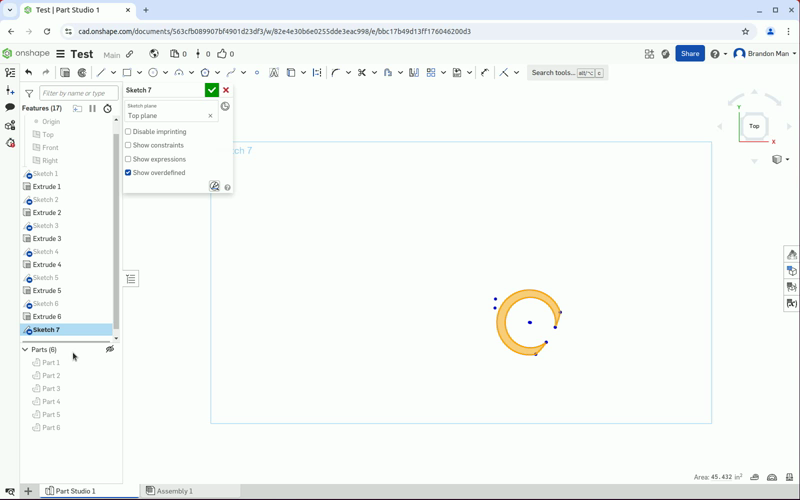
key(shift+e)
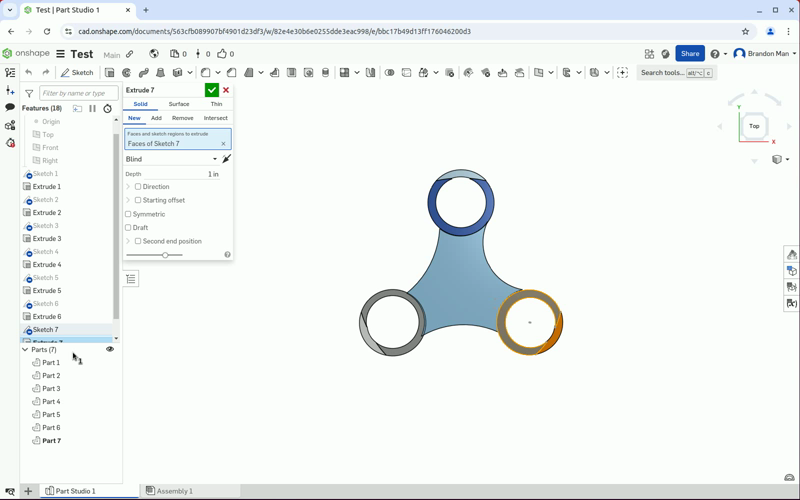
mouse_move(143, 106)
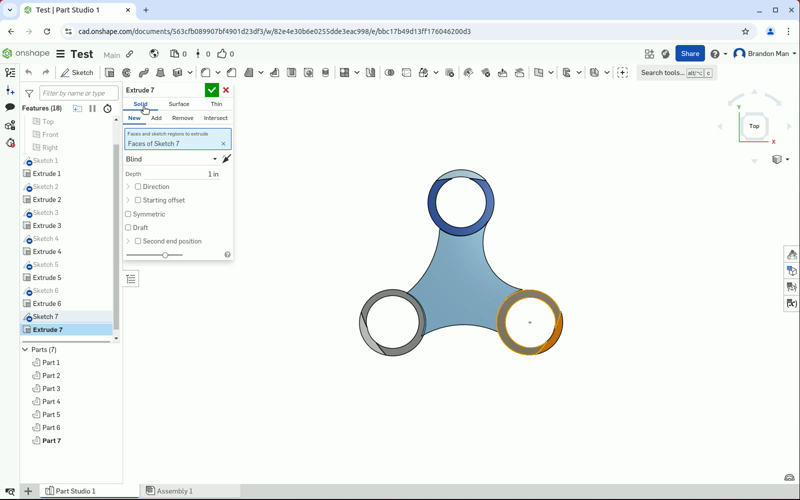
click(143, 106)
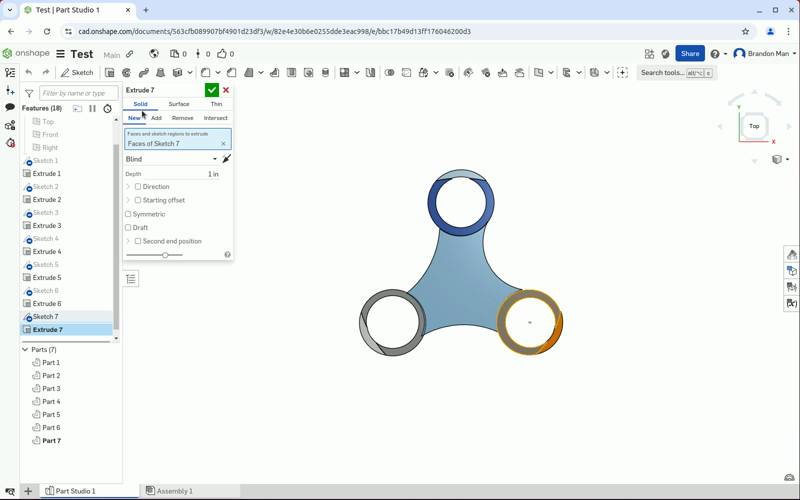
mouse_move(137, 120)
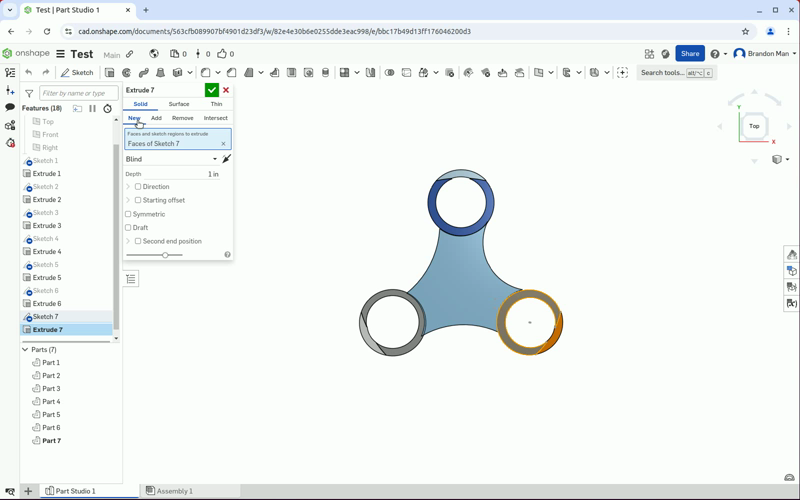
click(137, 120)
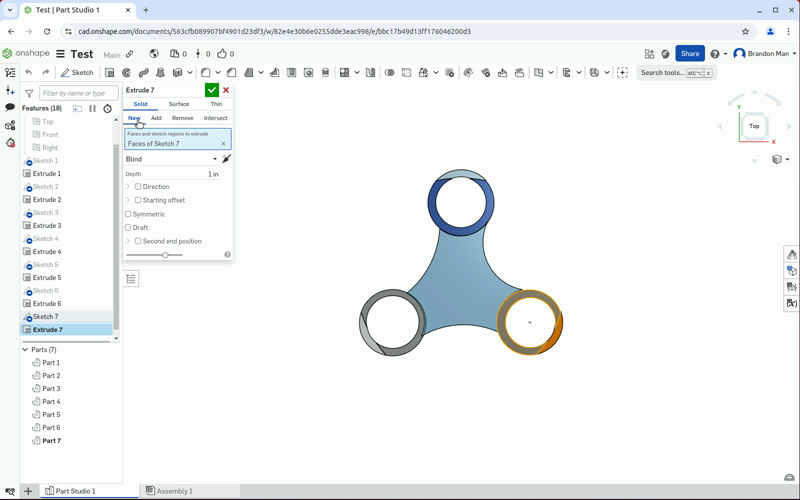
key(tab, 4)
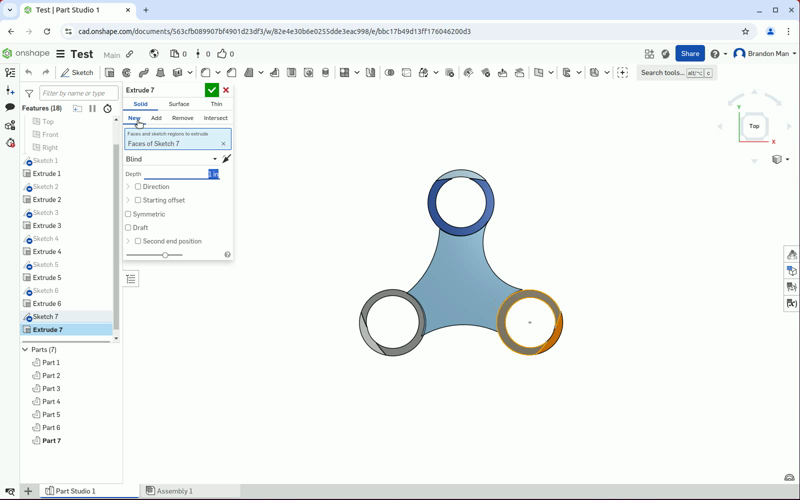
text(6.018)
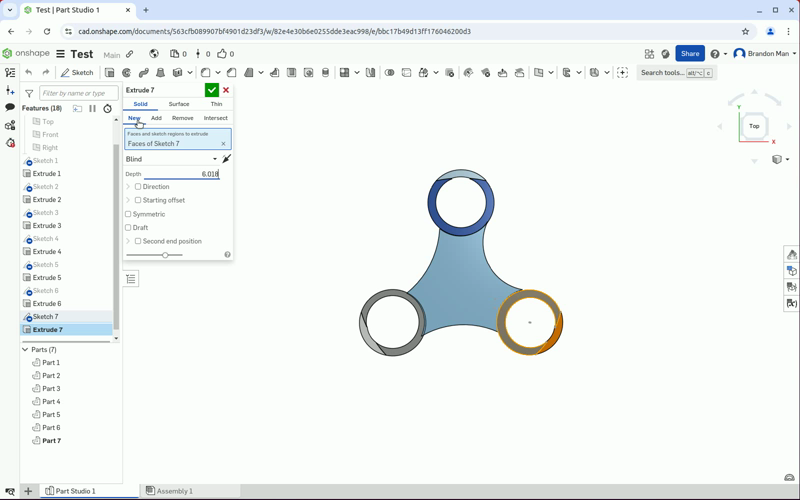
key(enter)
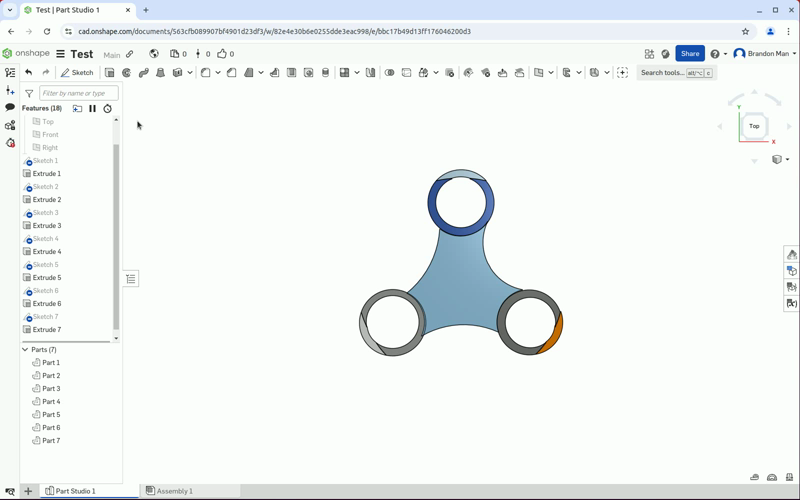
key(shift+h)
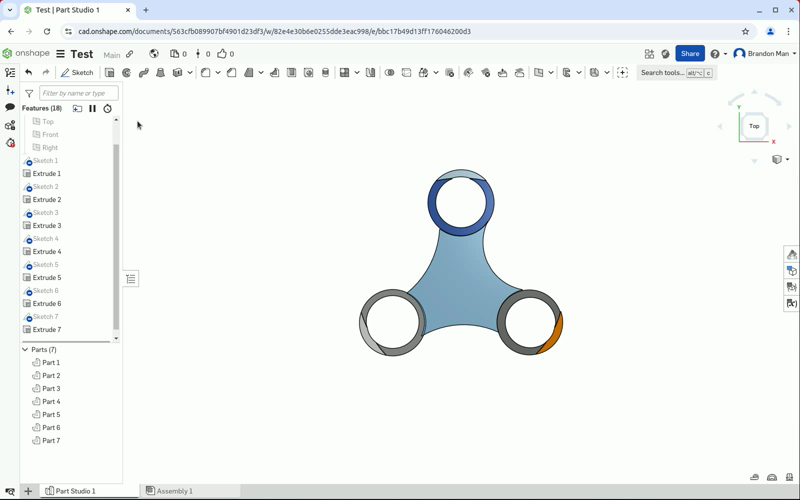
key(shift+h)
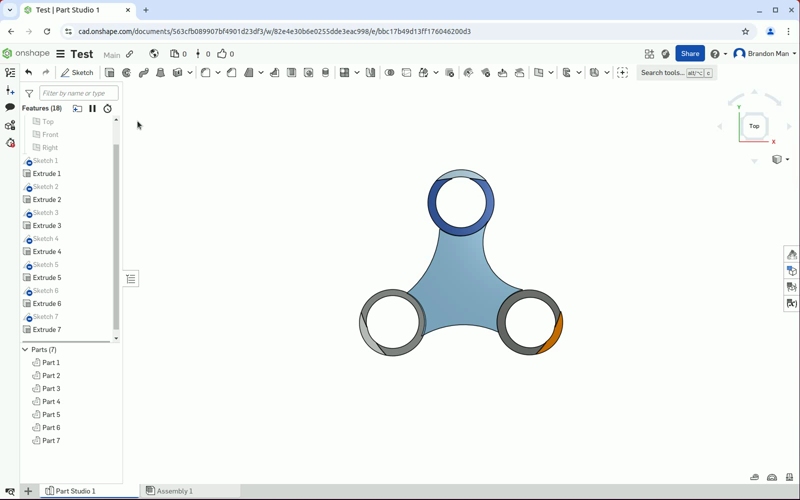
mouse_move(69, 163)
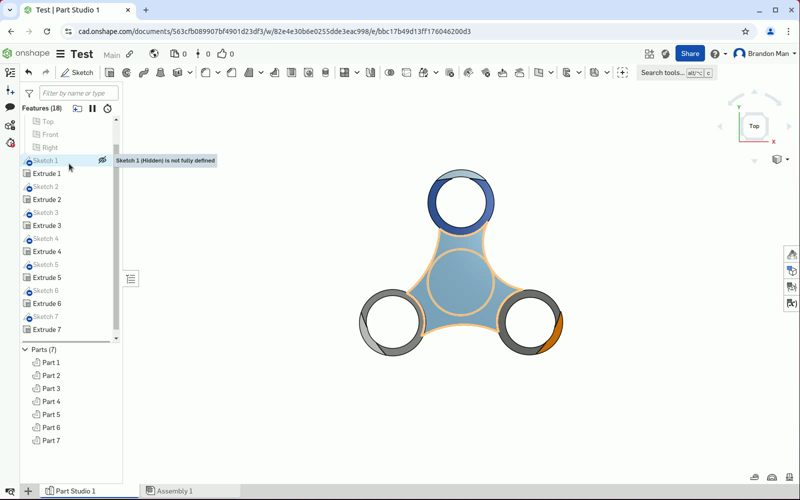
click(69, 163)
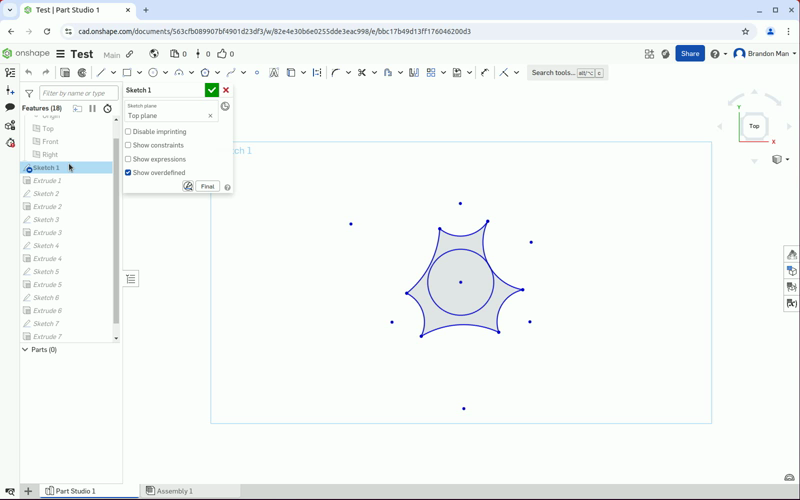
mouse_move(229, 92)
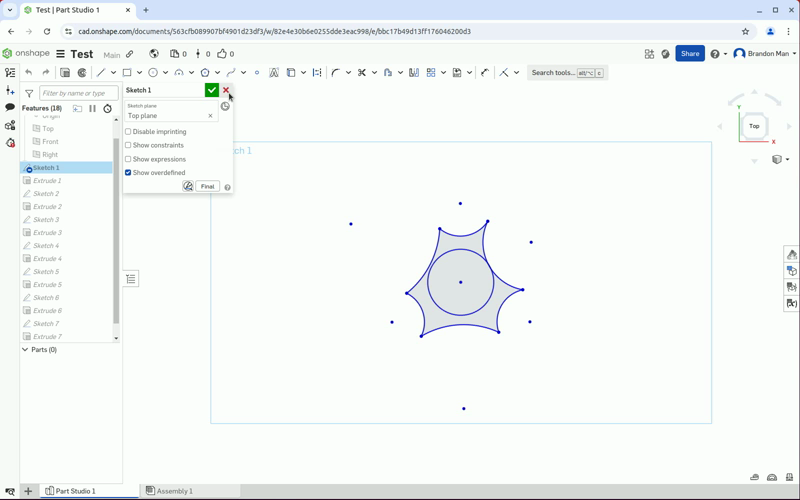
click(229, 92)
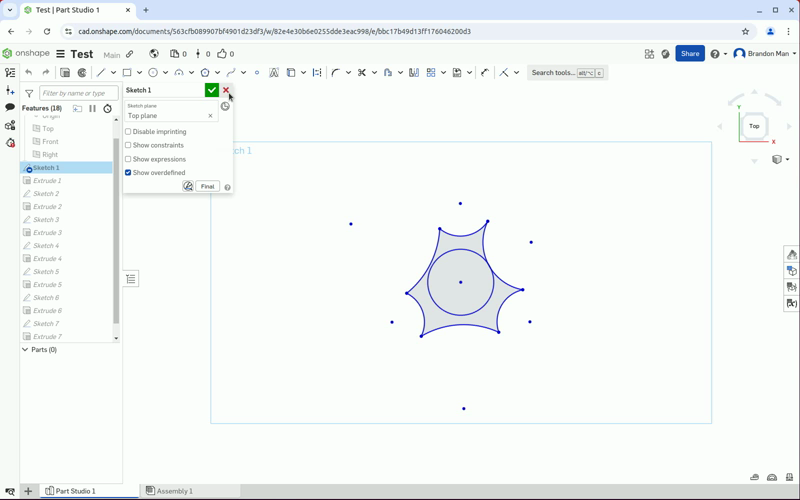
key(shift+s)
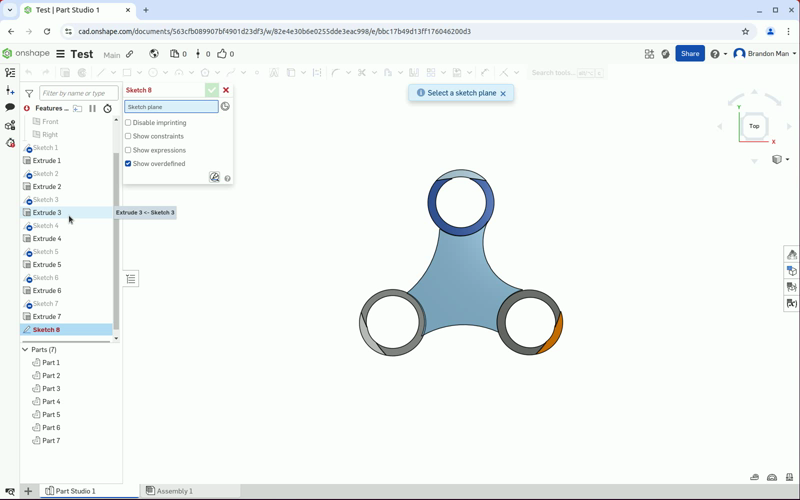
scroll(3)
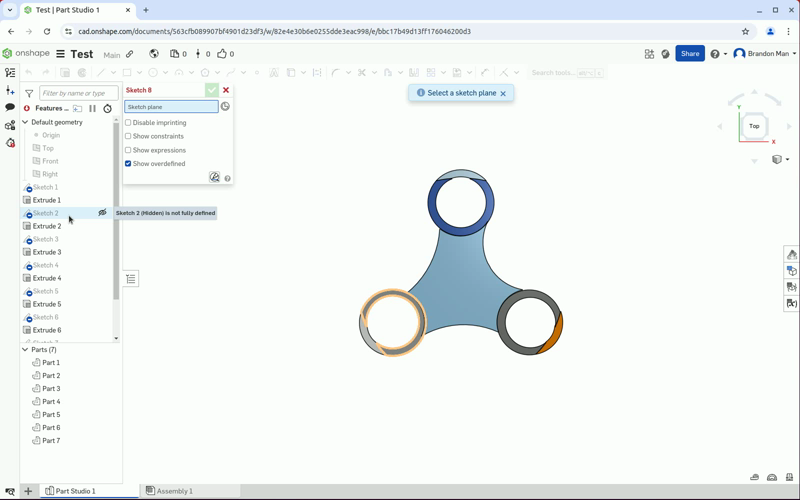
mouse_move(69, 150)
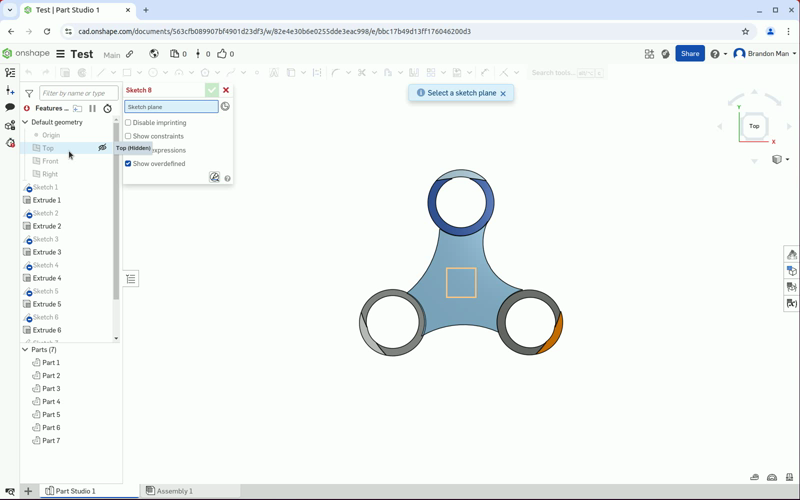
click(69, 150)
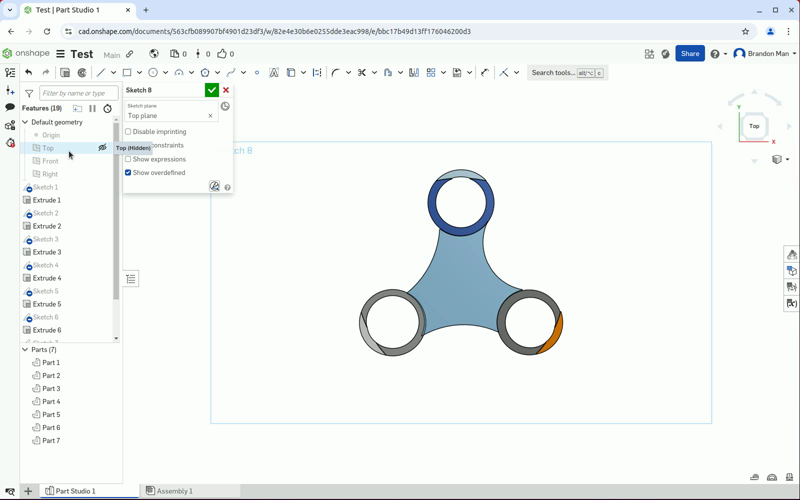
mouse_move(73, 352)
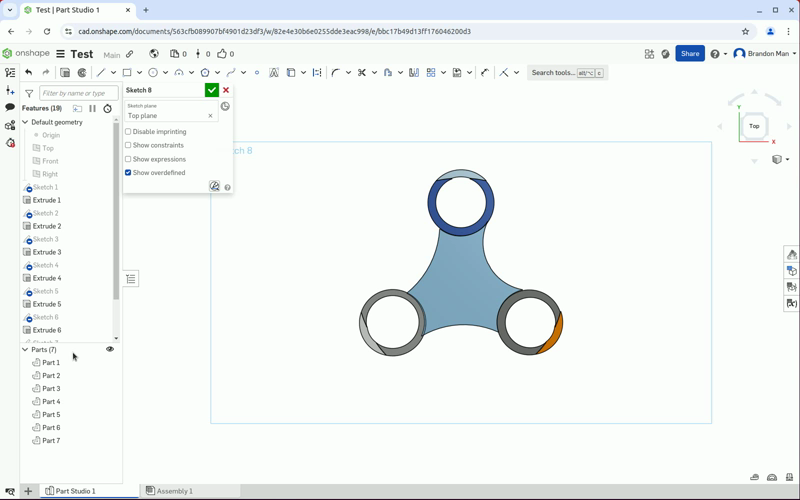
key(y)
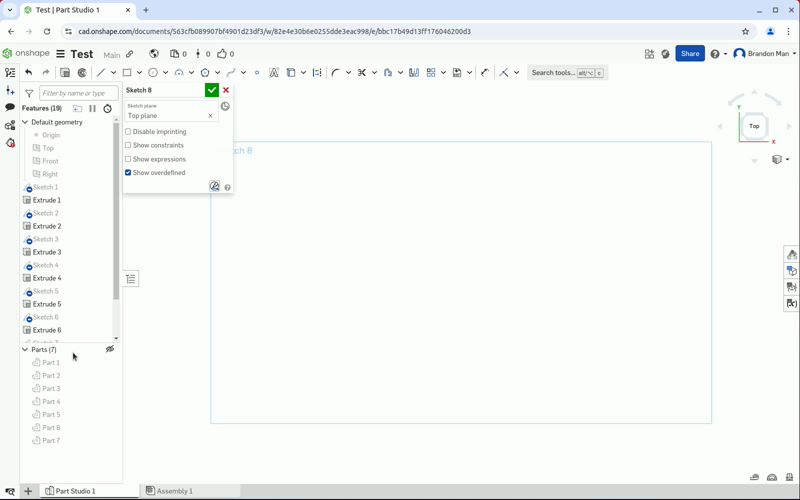
key(c)
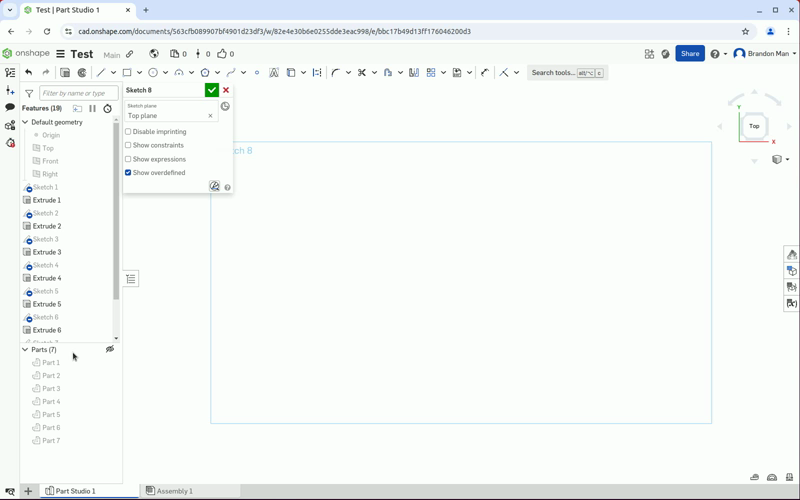
key_down(shift)
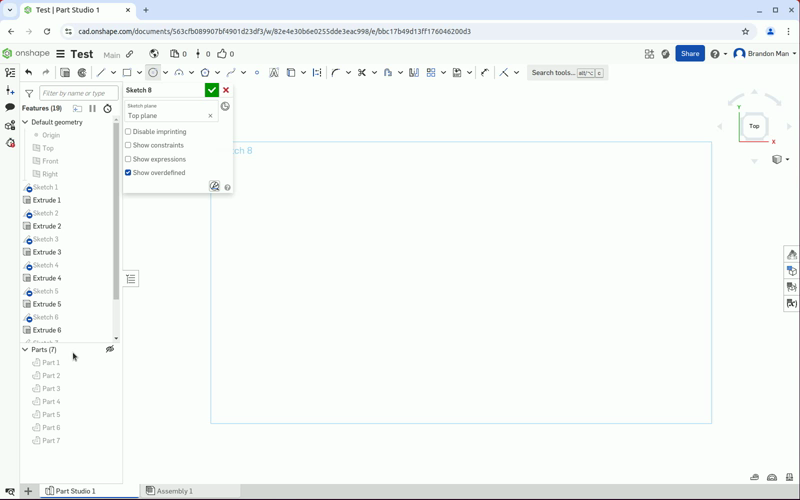
mouse_move(461, 282)
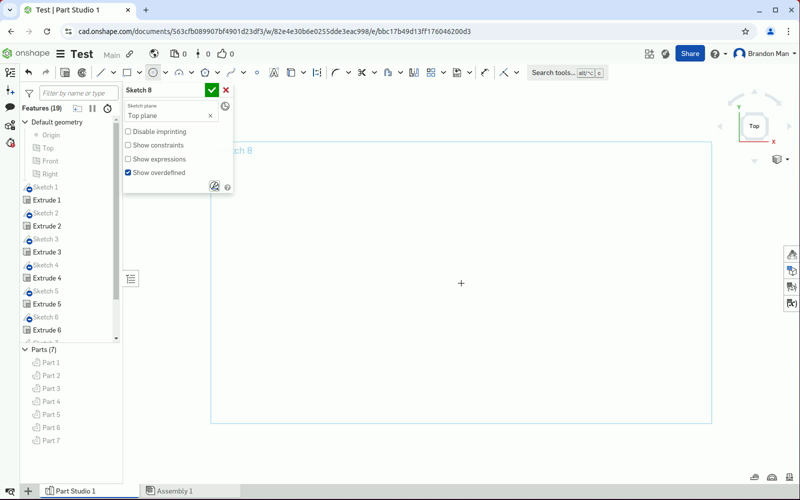
click(461, 282)
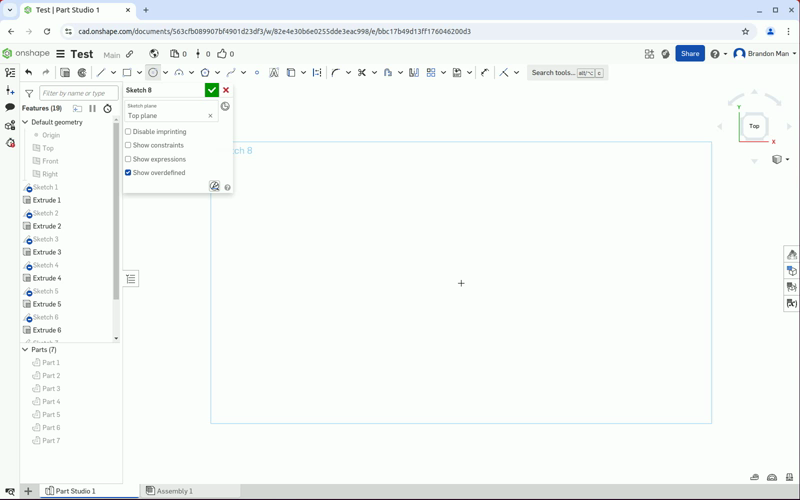
key_up(shift)
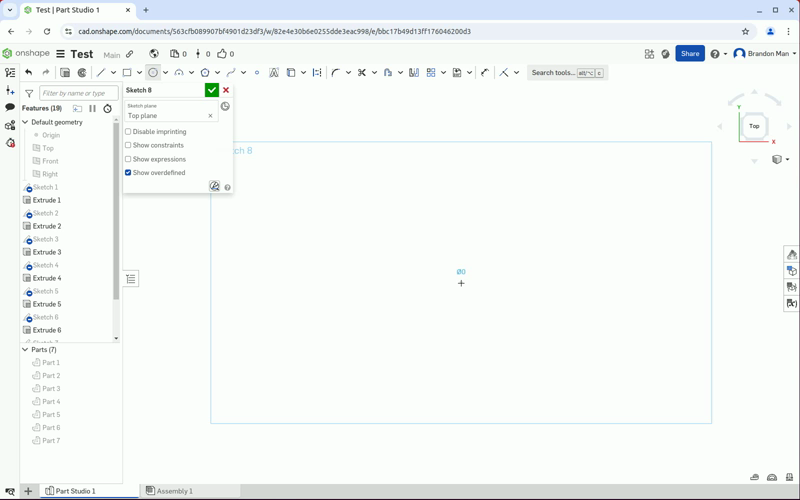
mouse_move(494, 282)
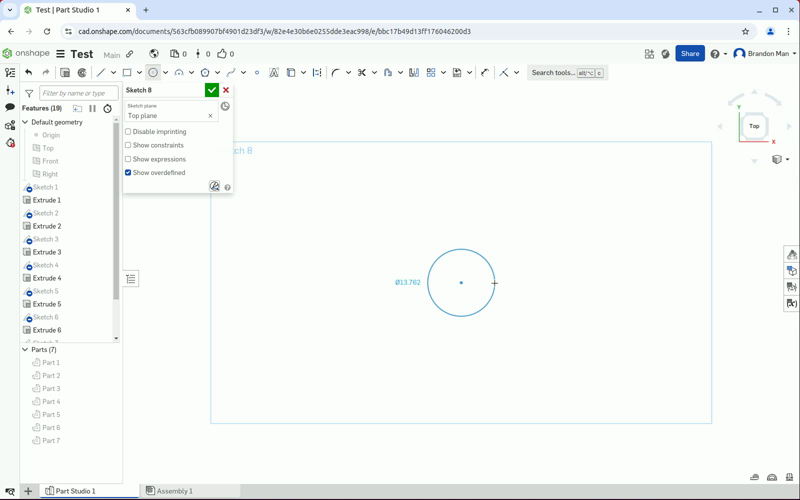
click(494, 282)
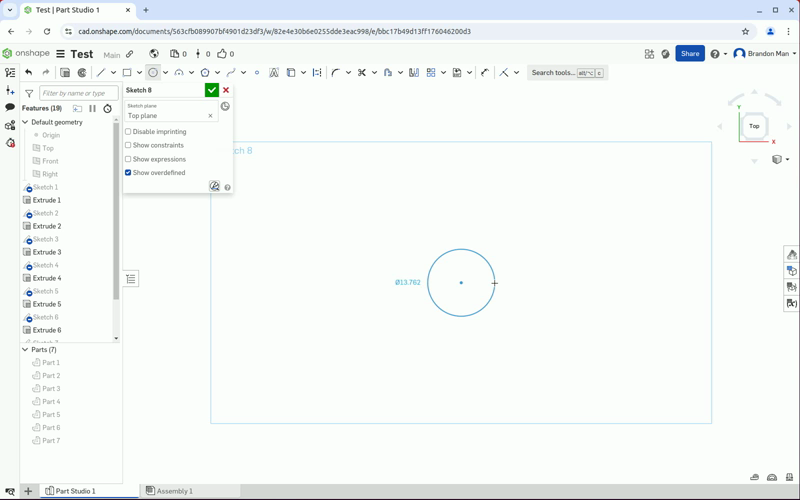
key(esc)
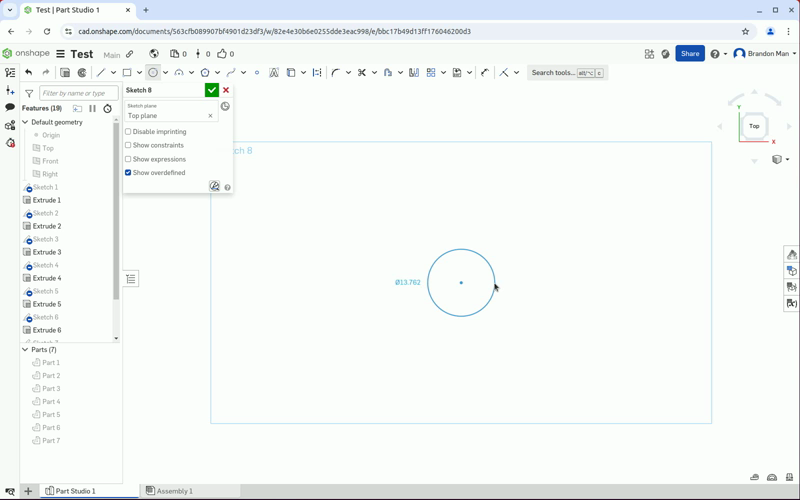
key(c)
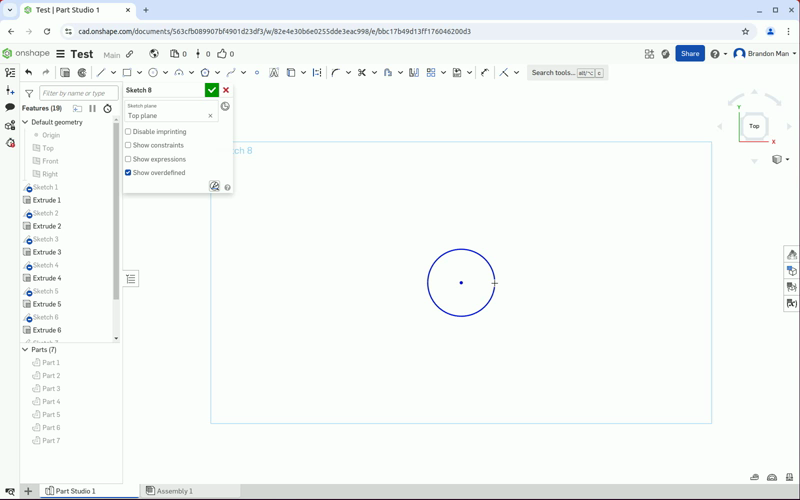
key_down(shift)
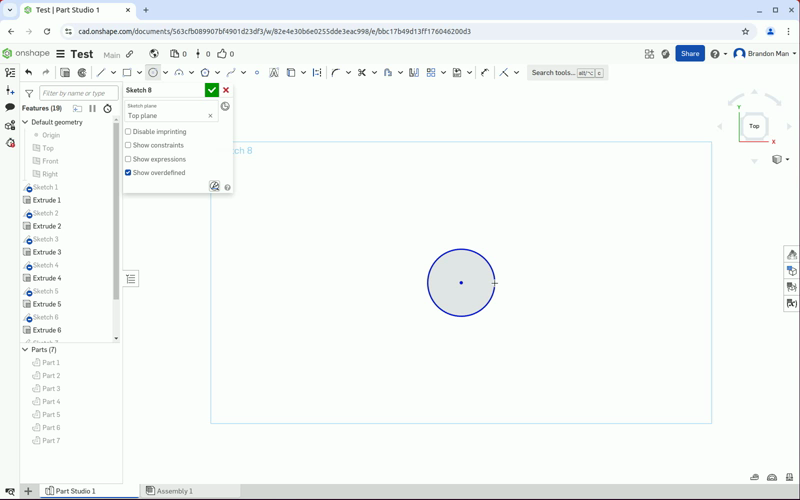
mouse_move(461, 282)
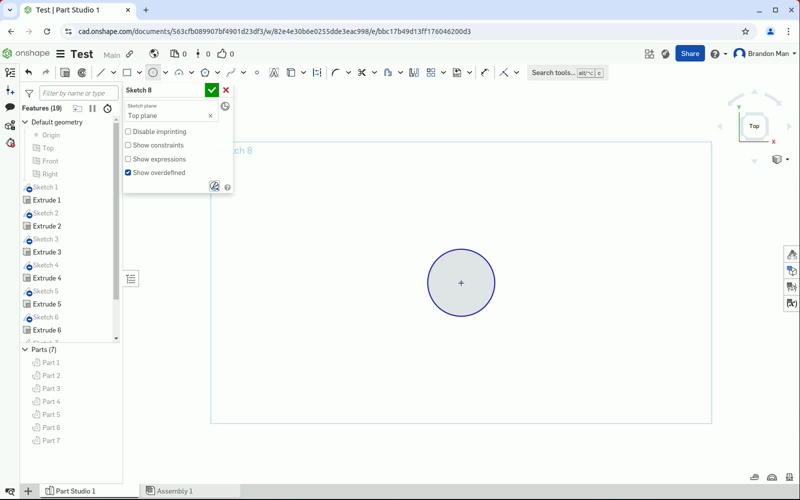
click(461, 282)
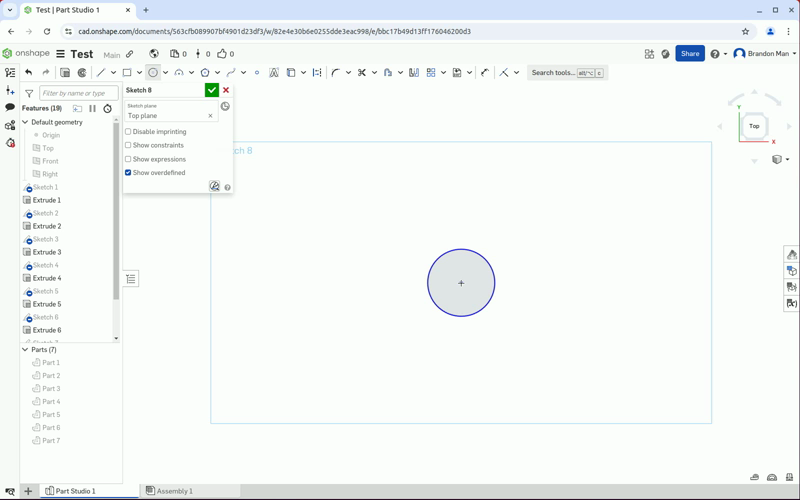
key_up(shift)
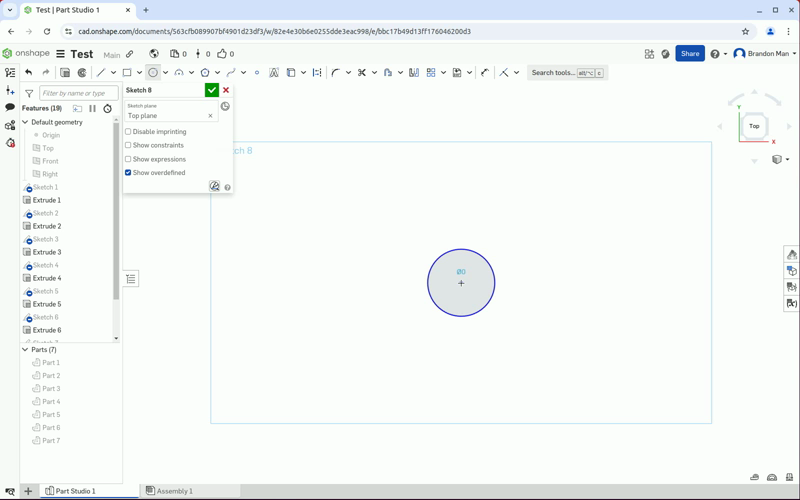
mouse_move(487, 282)
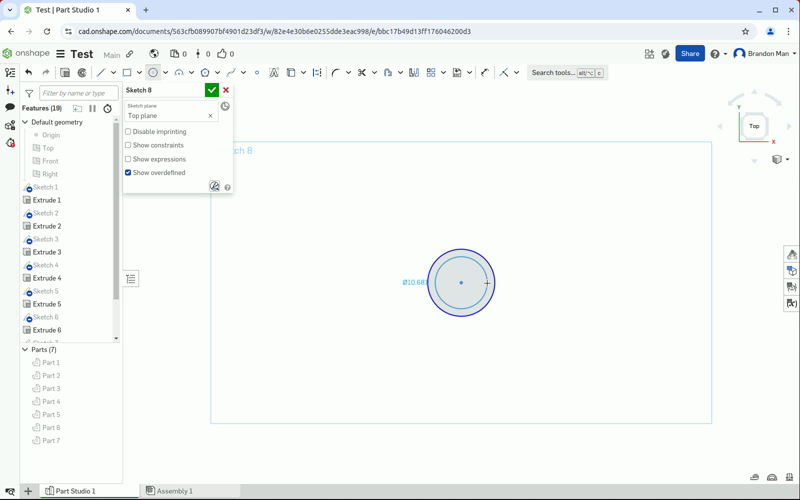
click(487, 282)
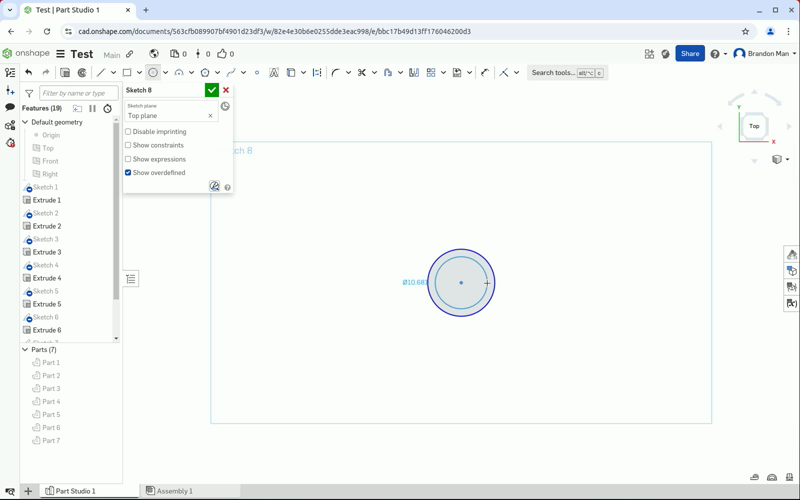
key(esc)
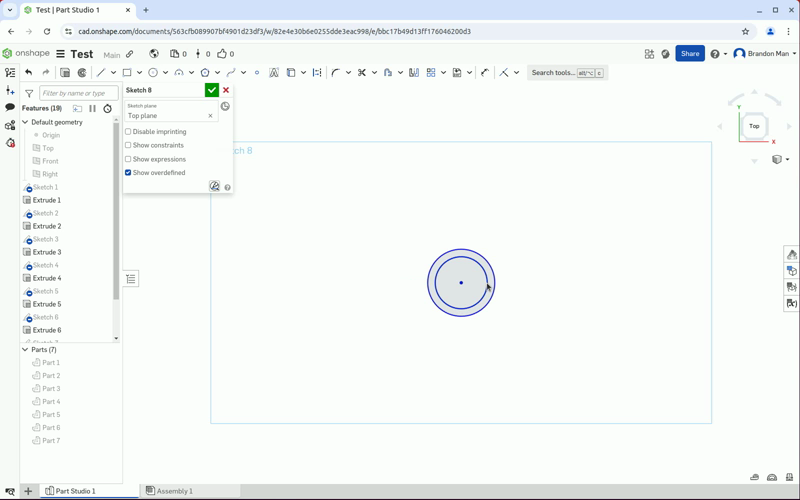
mouse_move(487, 298)
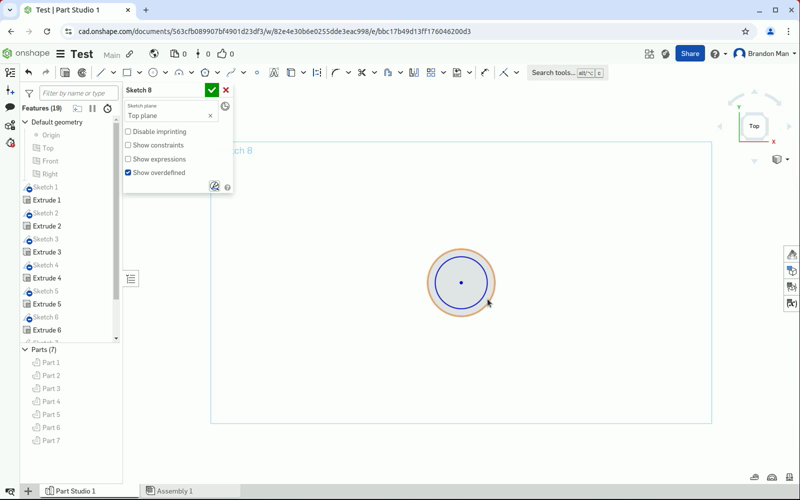
scroll(6)
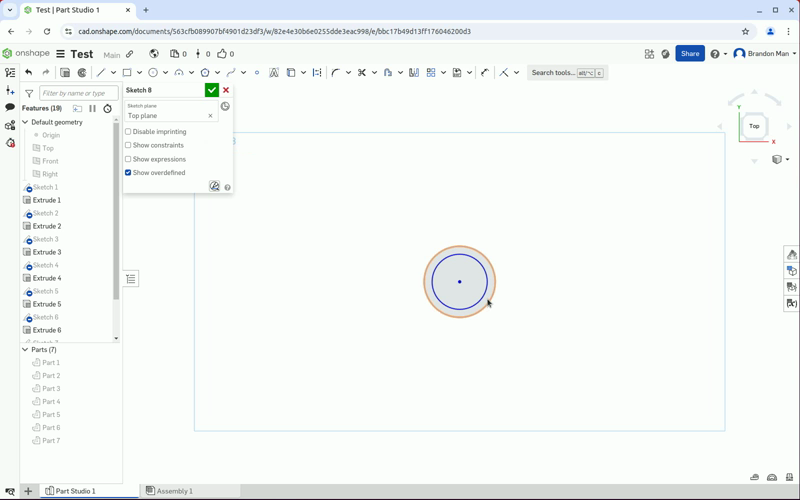
scroll(6)
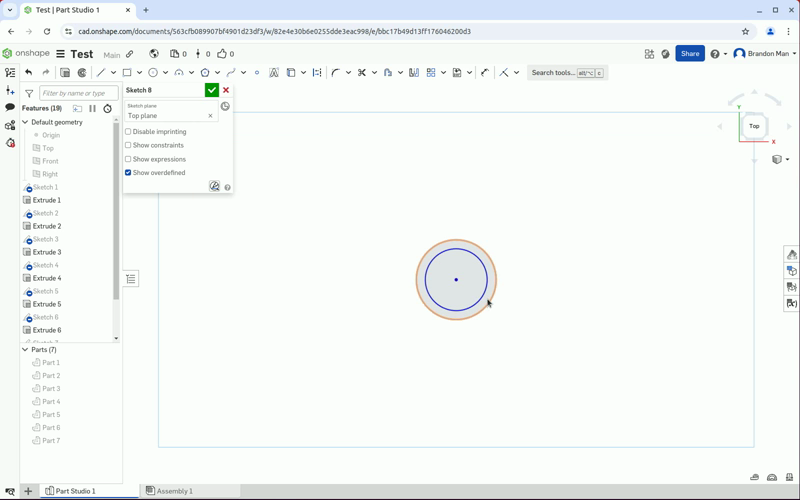
scroll(6)
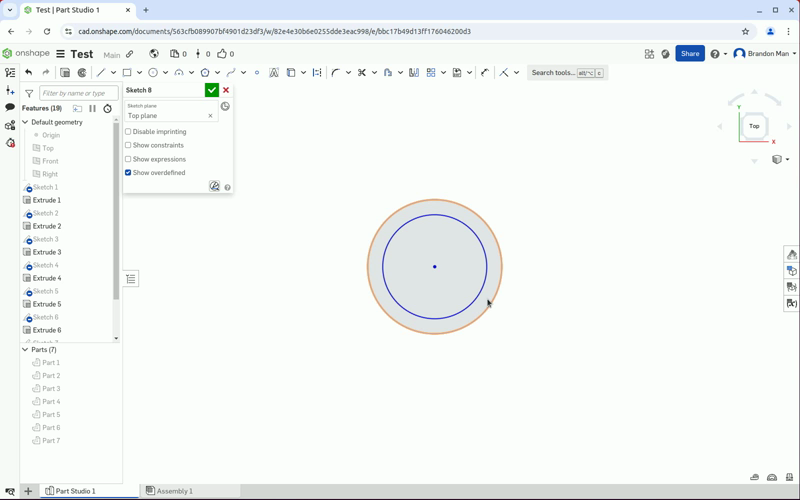
scroll(6)
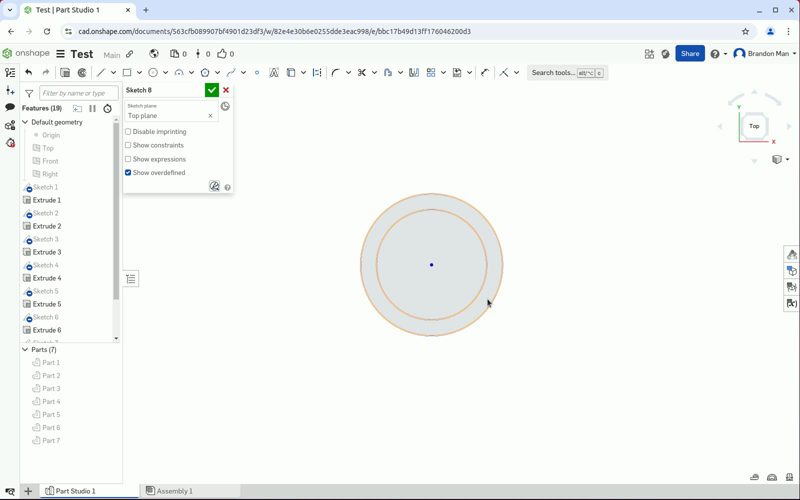
scroll(6)
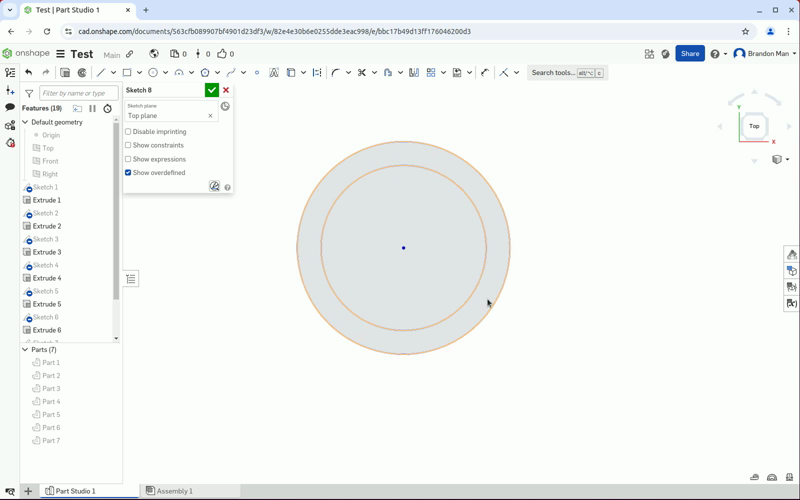
scroll(6)
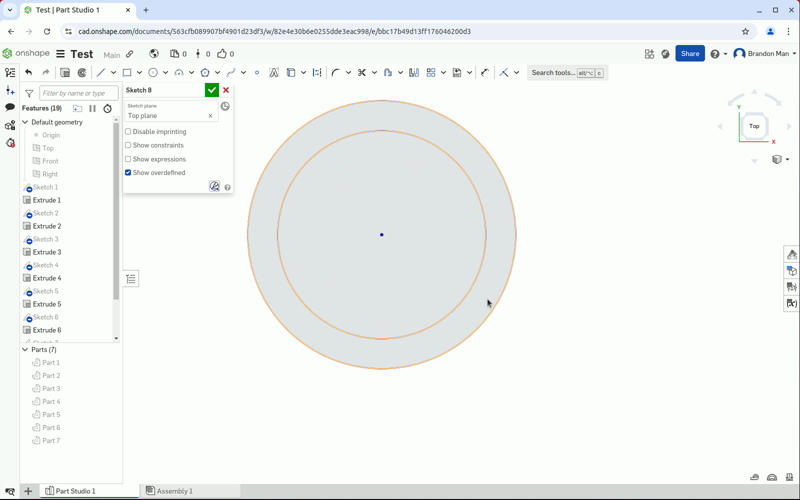
scroll(6)
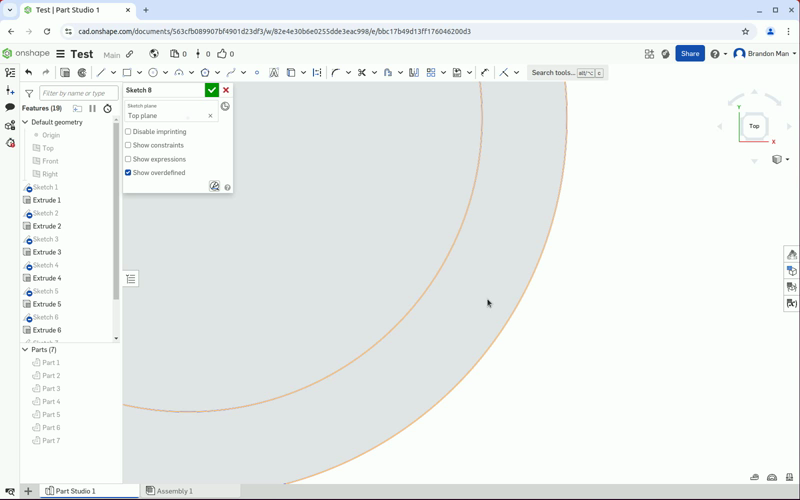
click(487, 298)
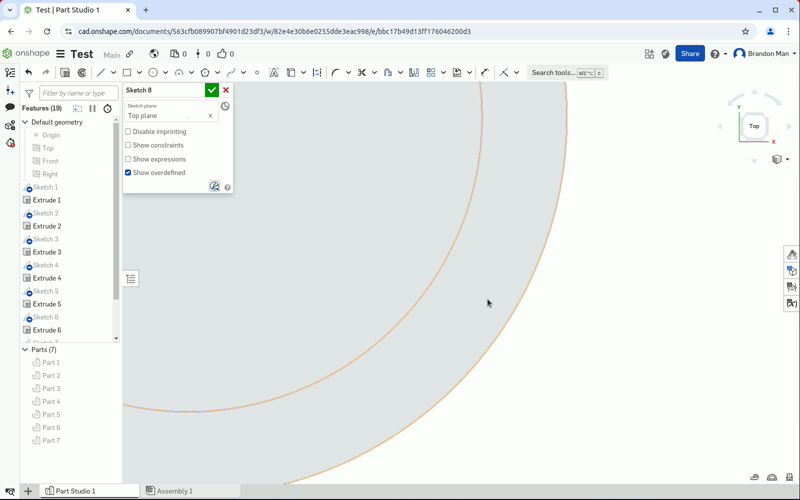
scroll(-6)
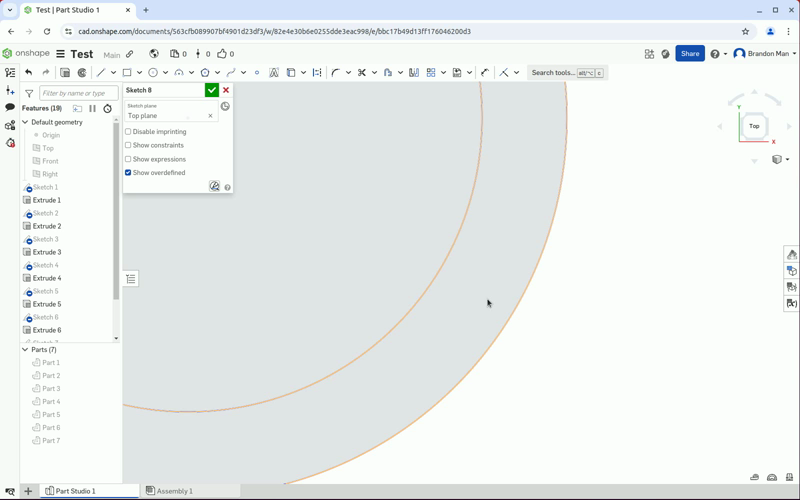
scroll(-6)
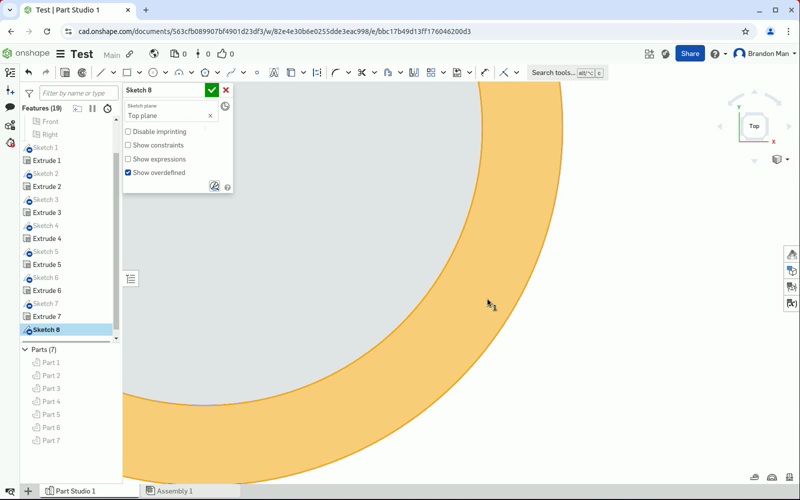
scroll(-6)
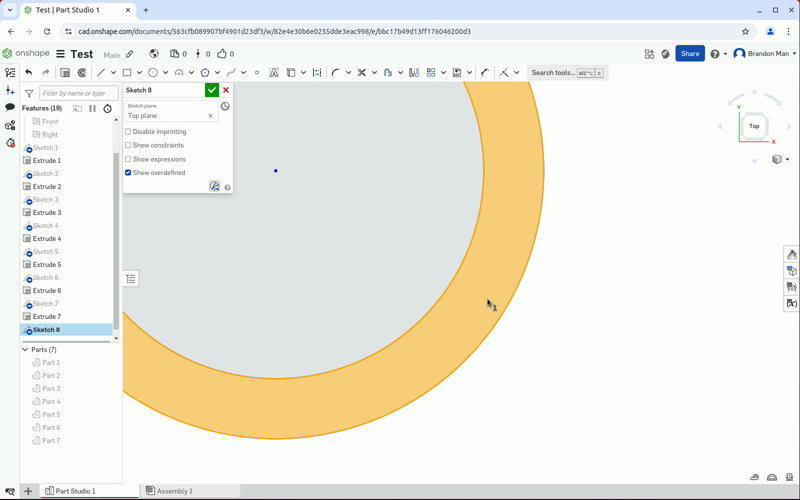
scroll(-6)
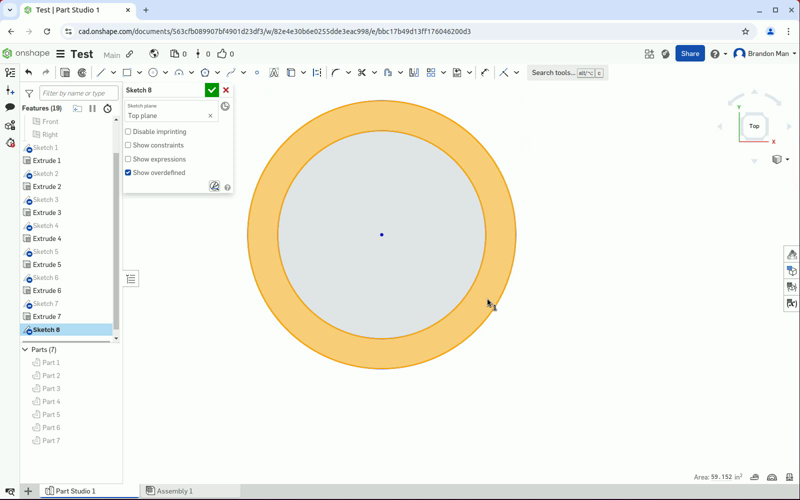
scroll(-6)
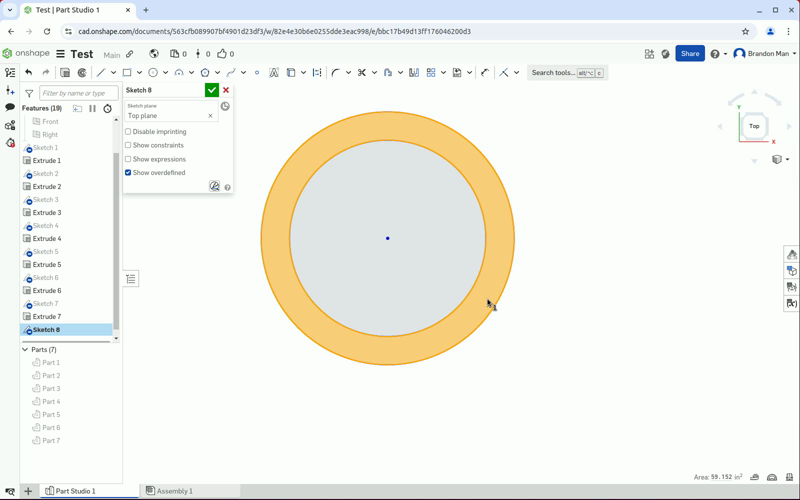
scroll(-6)
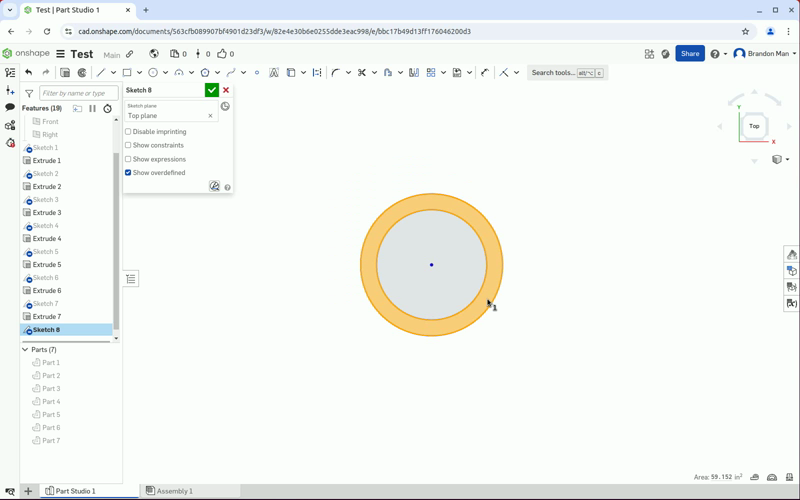
scroll(-6)
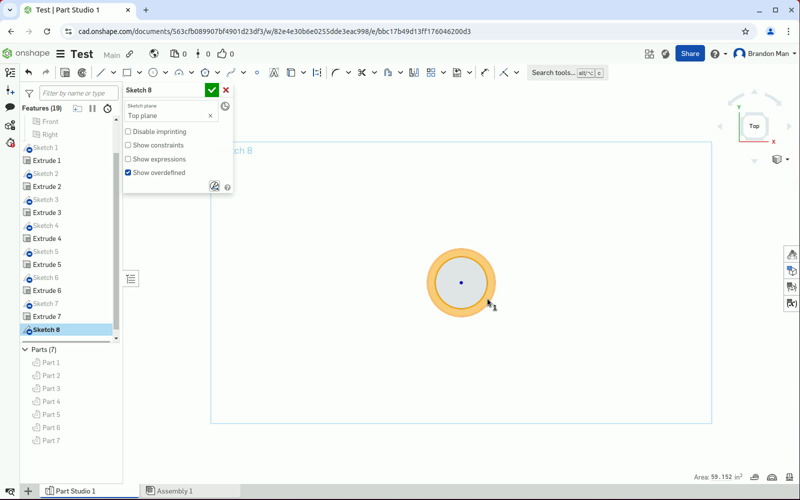
mouse_move(73, 352)
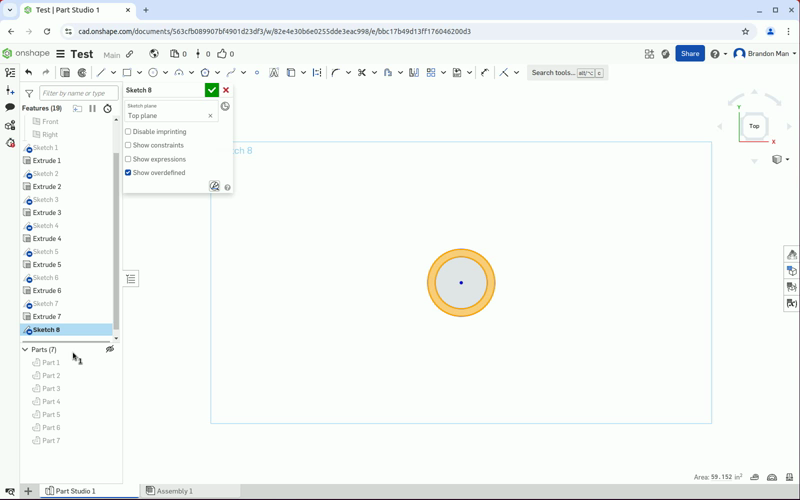
key(shift+y)
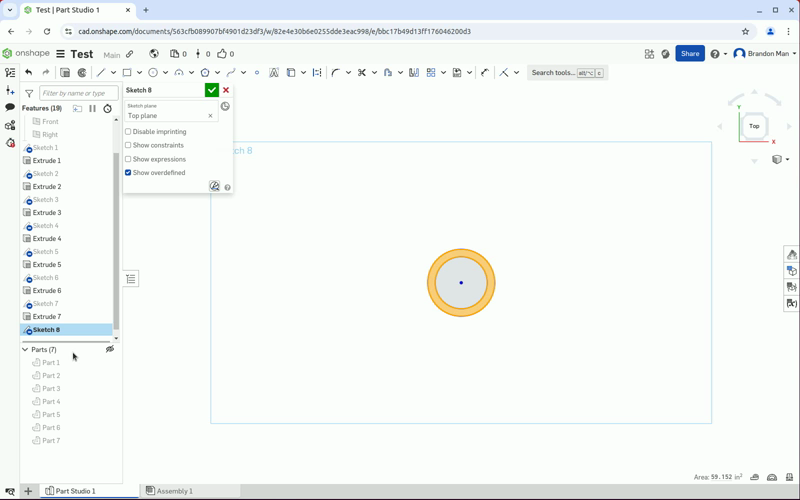
key(shift+e)
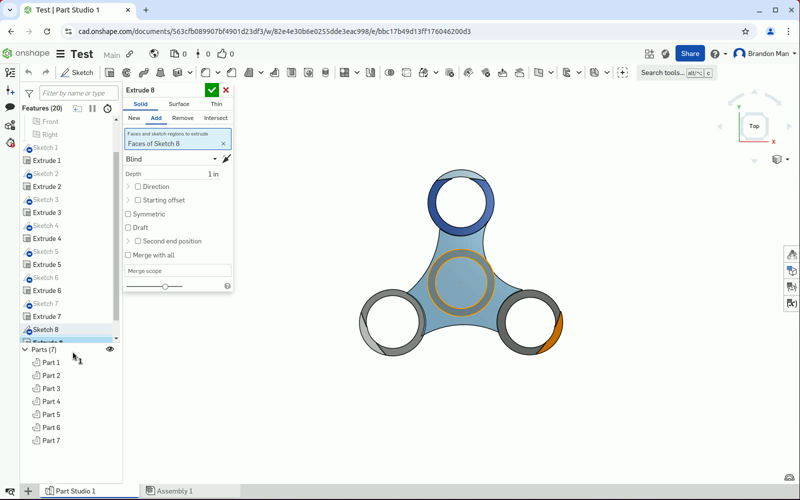
mouse_move(143, 106)
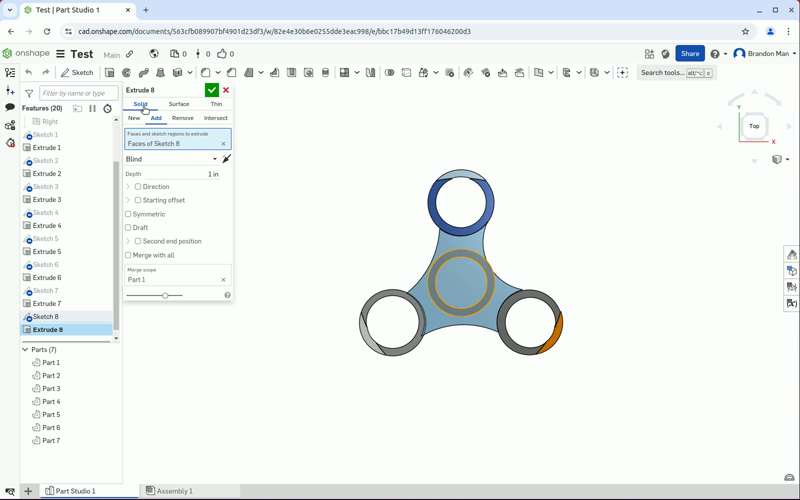
click(143, 106)
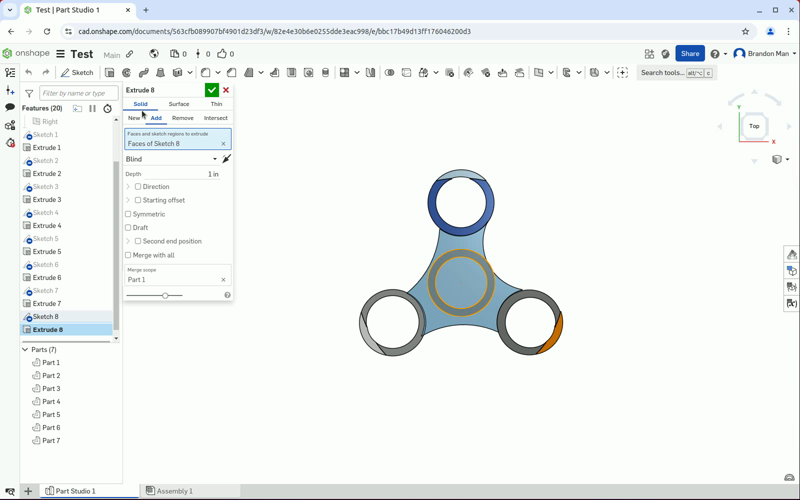
mouse_move(137, 120)
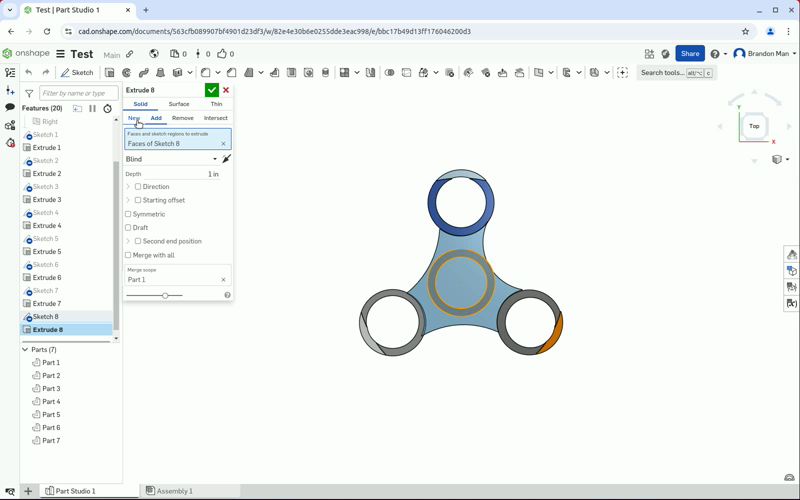
click(137, 120)
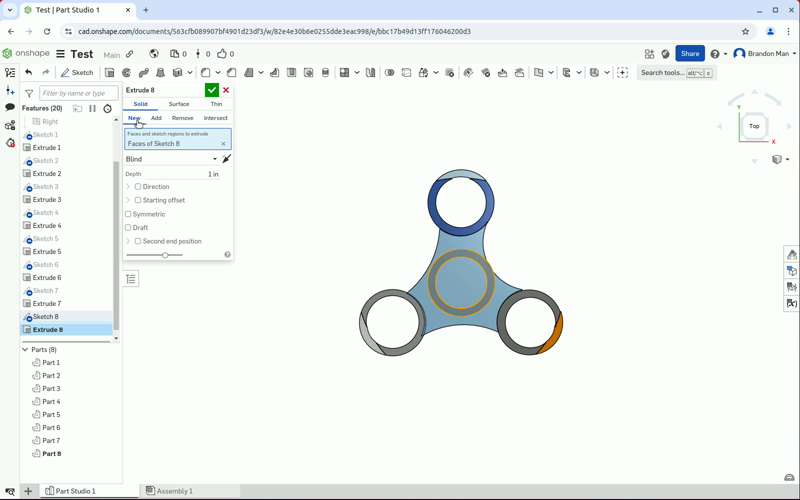
key(tab, 4)
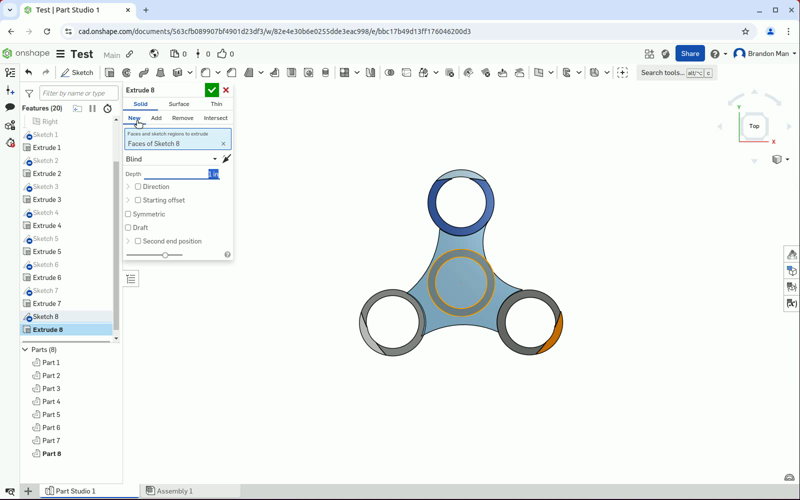
text(6.018)
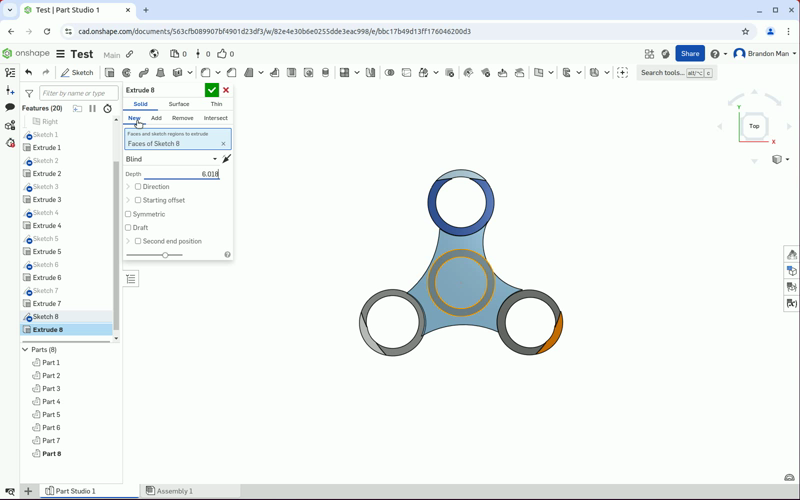
key(enter)
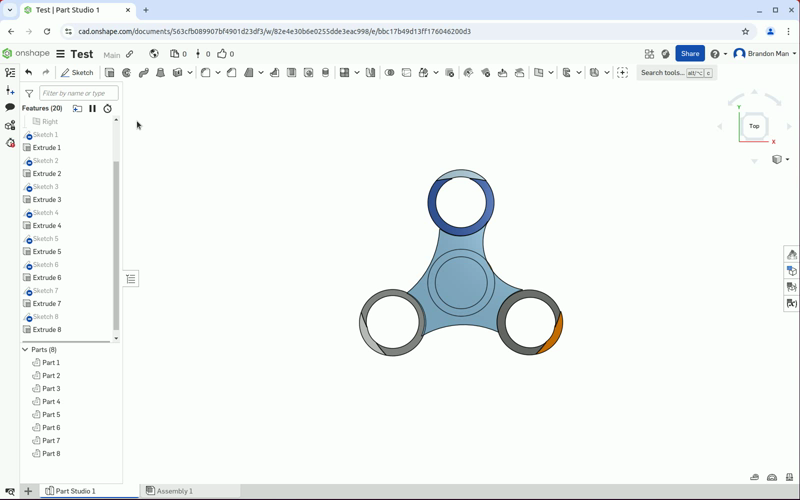
key(shift+h)
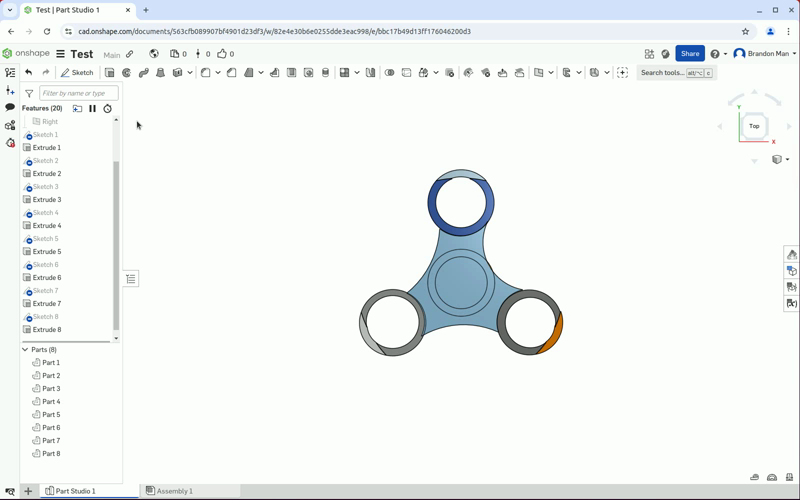
key(shift+h)
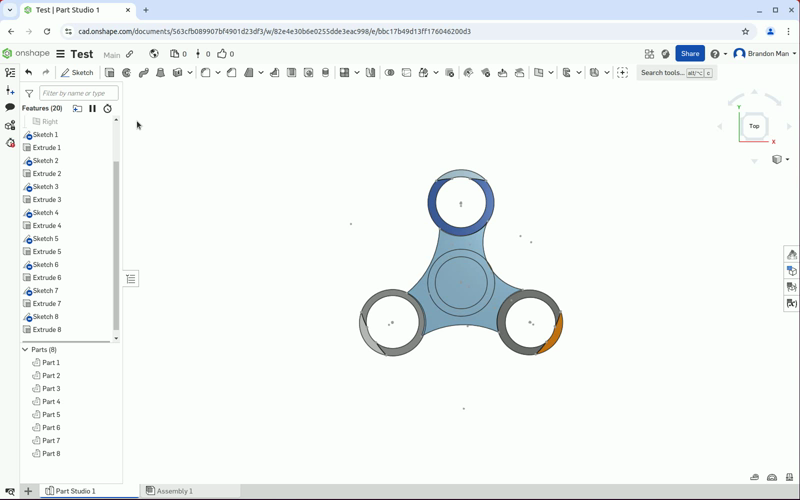
key(shift+7)
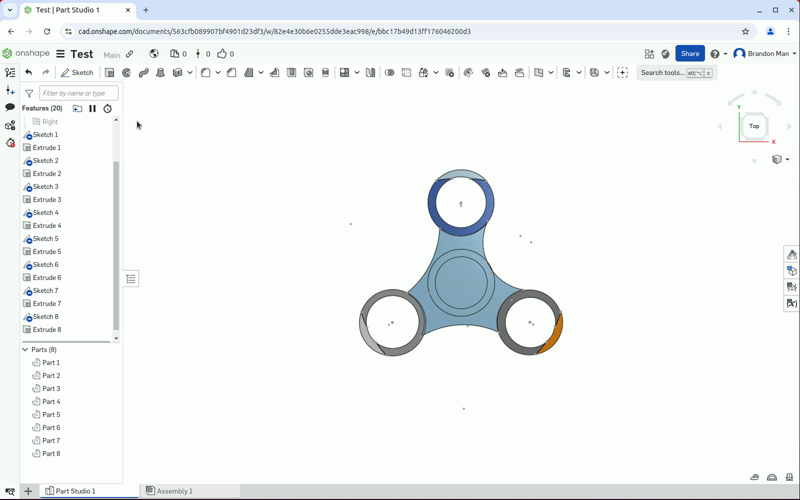
key(up, 3)
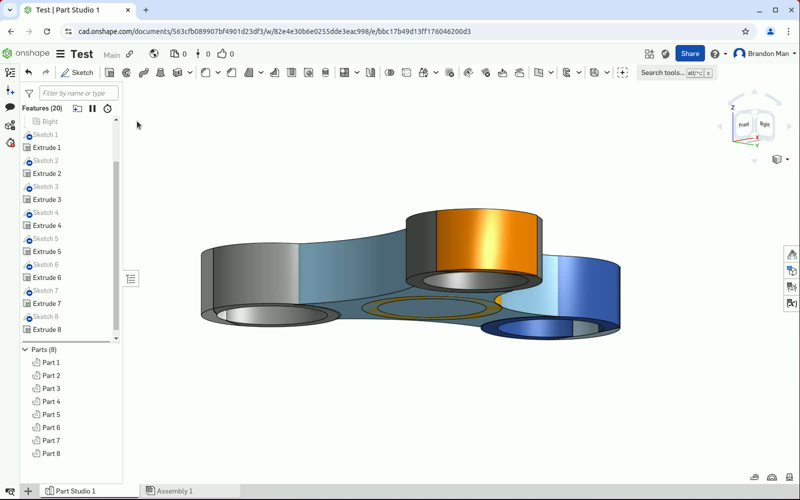
key(left, 3)
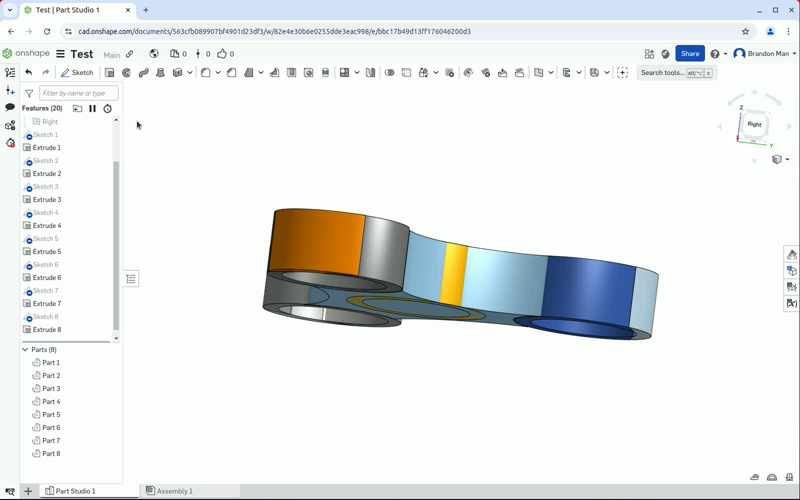
key(right, 3)
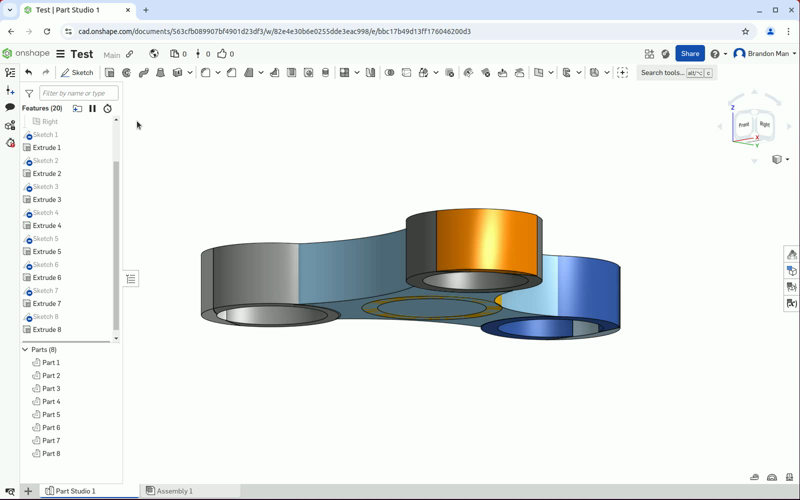
key(down, 3)
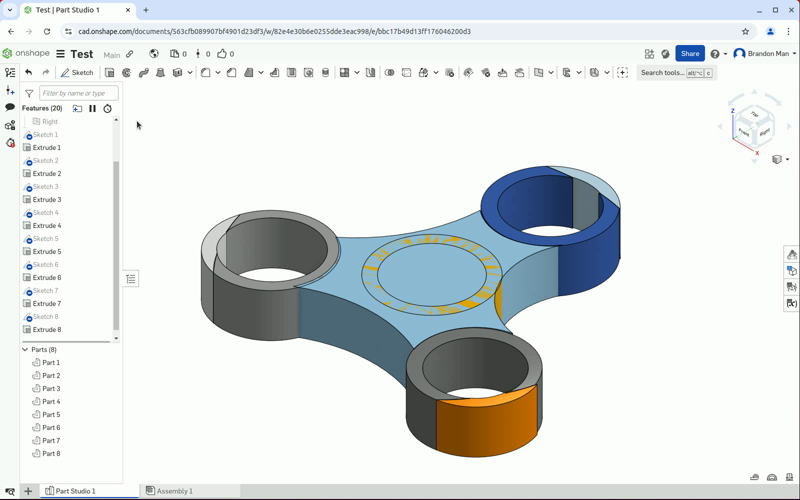
mouse_move(69, 137)
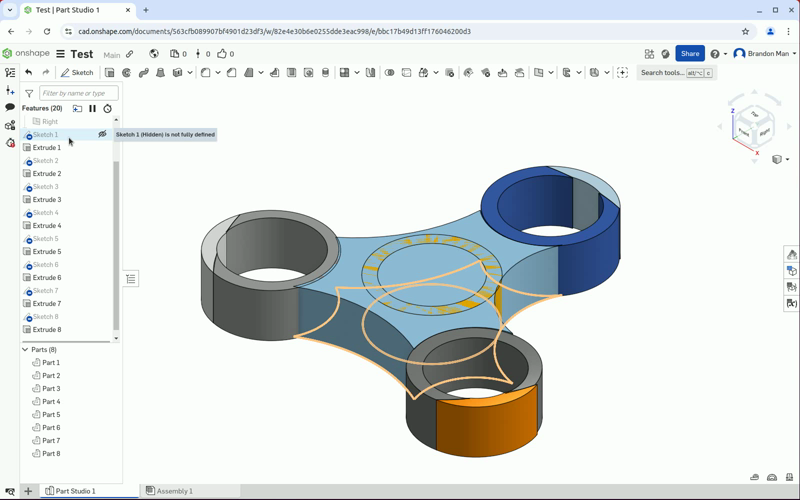
click(69, 137)